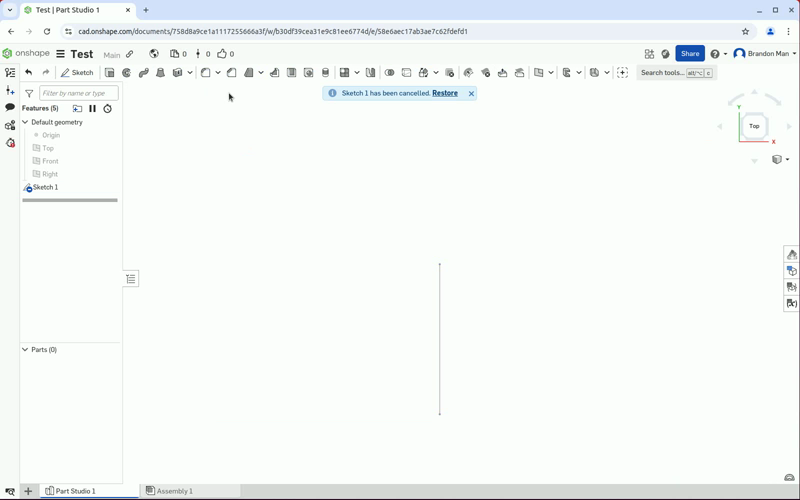
key(shift+h)
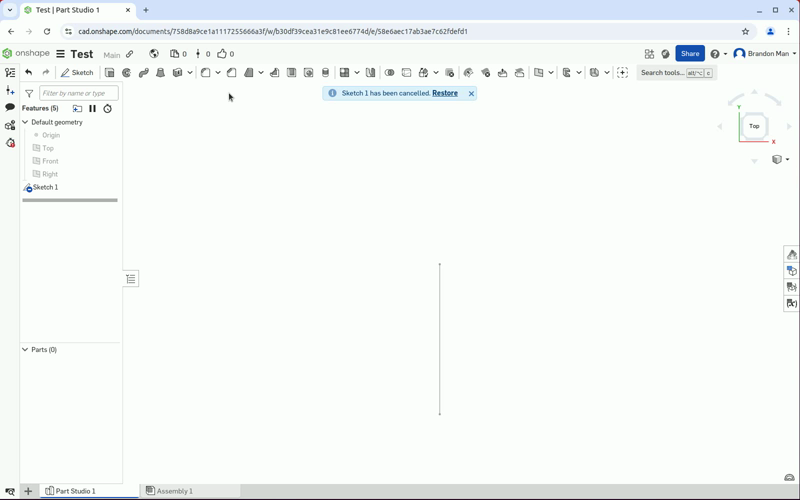
key(shift+s)
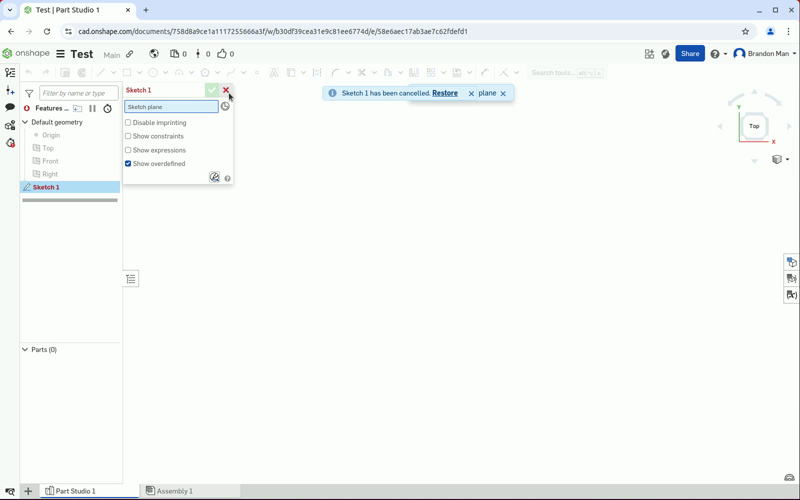
mouse_move(73, 150)
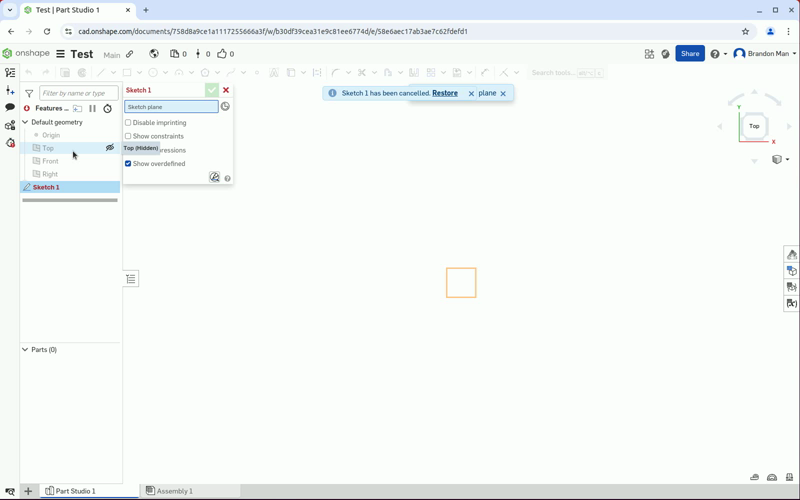
click(73, 150)
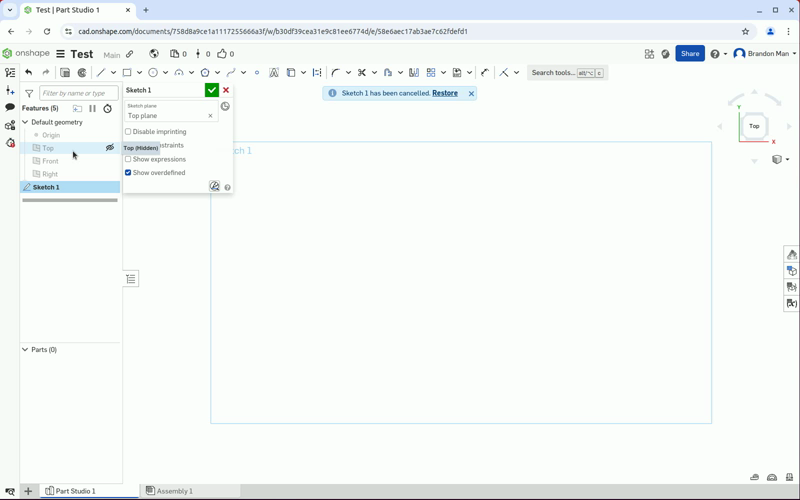
mouse_move(73, 352)
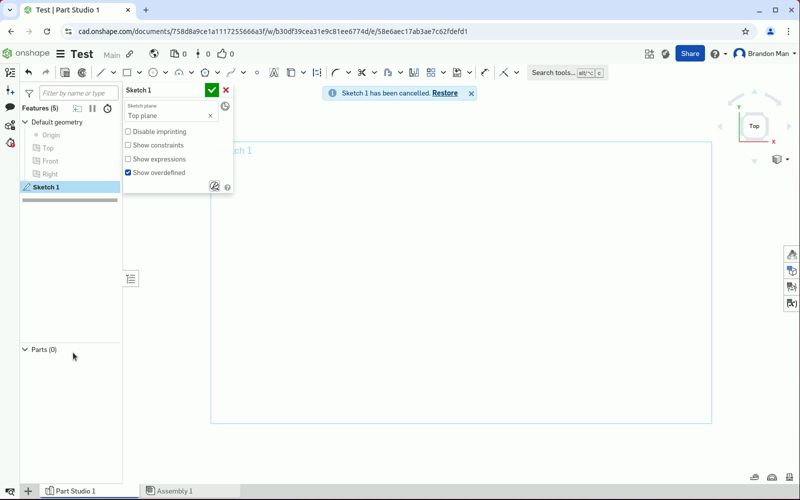
key(y)
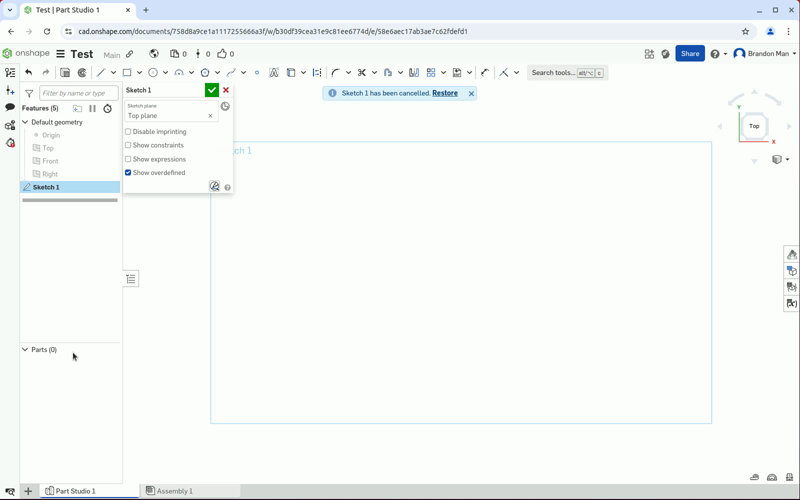
key(l)
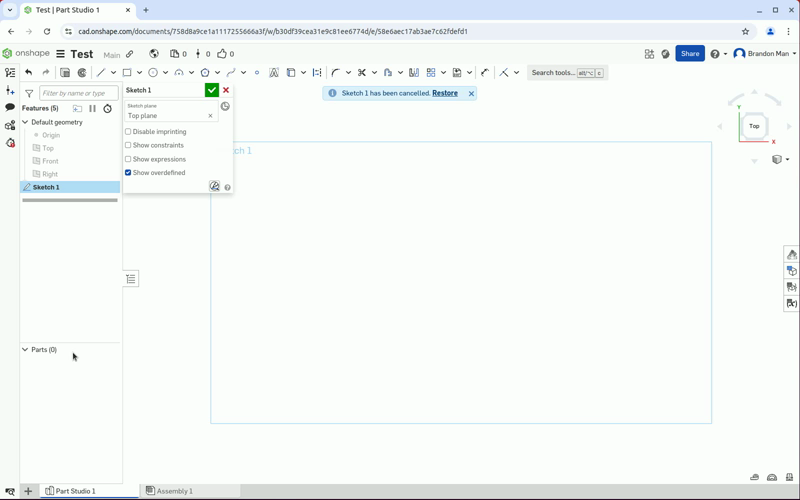
key_down(shift)
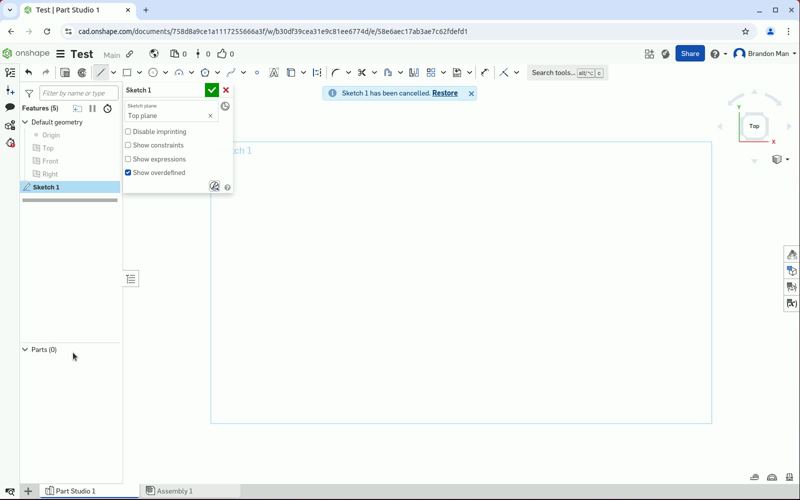
mouse_move(351, 335)
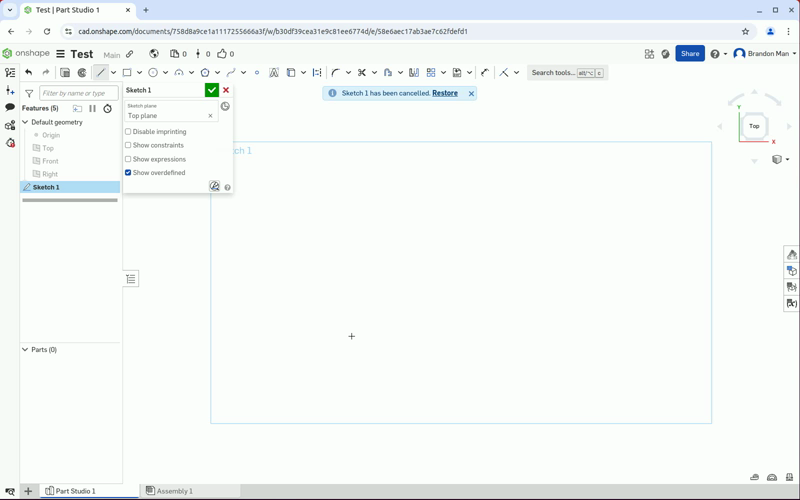
click(351, 335)
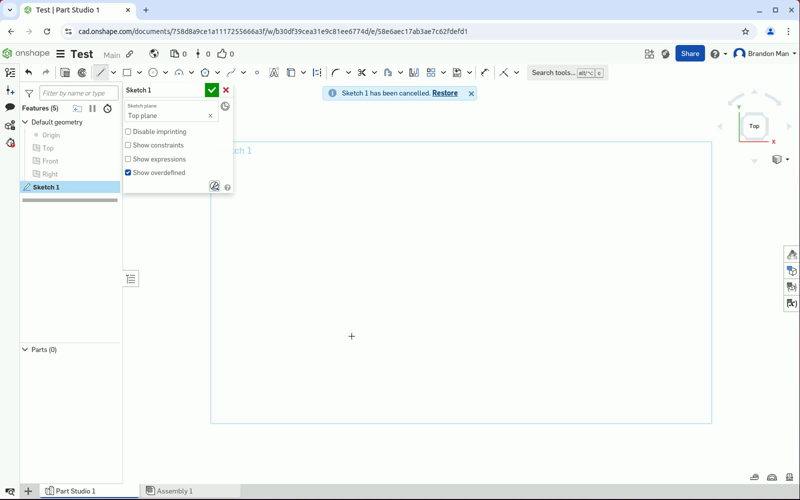
key_up(shift)
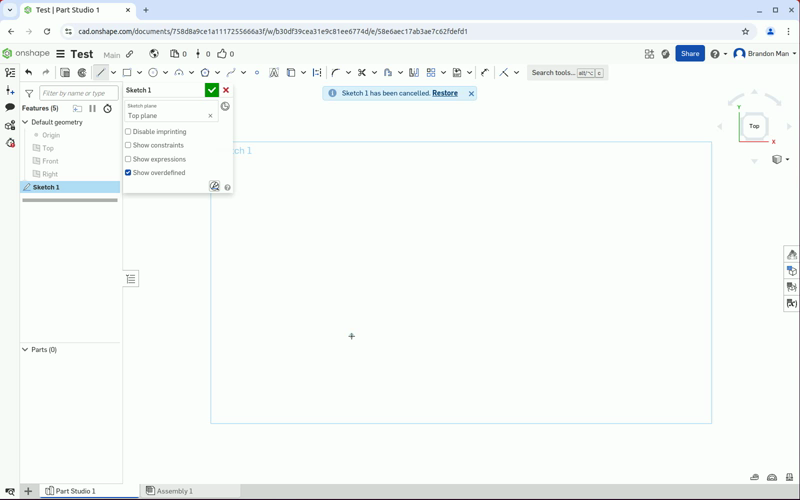
key_down(shift)
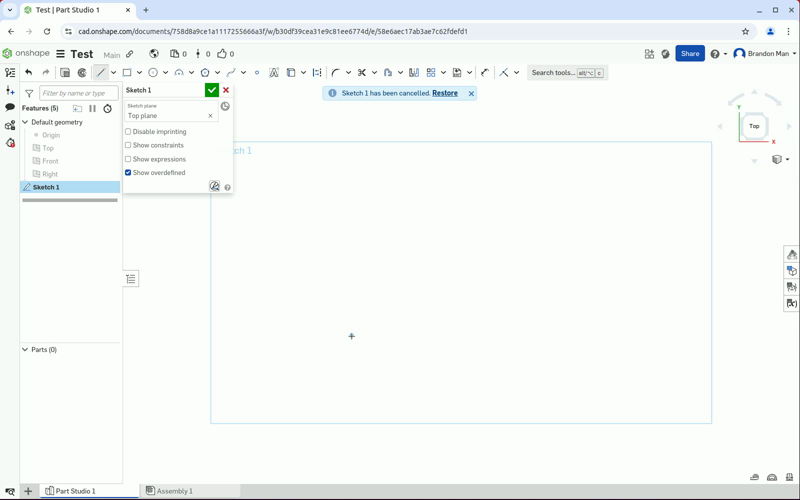
mouse_move(569, 335)
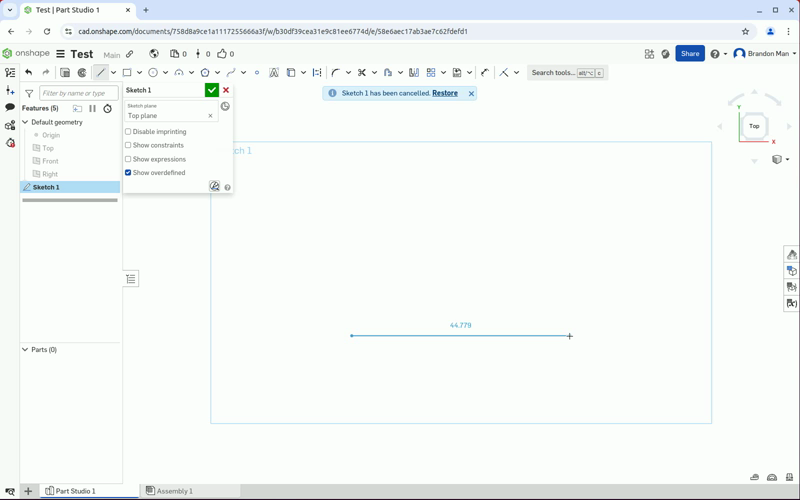
click(569, 335)
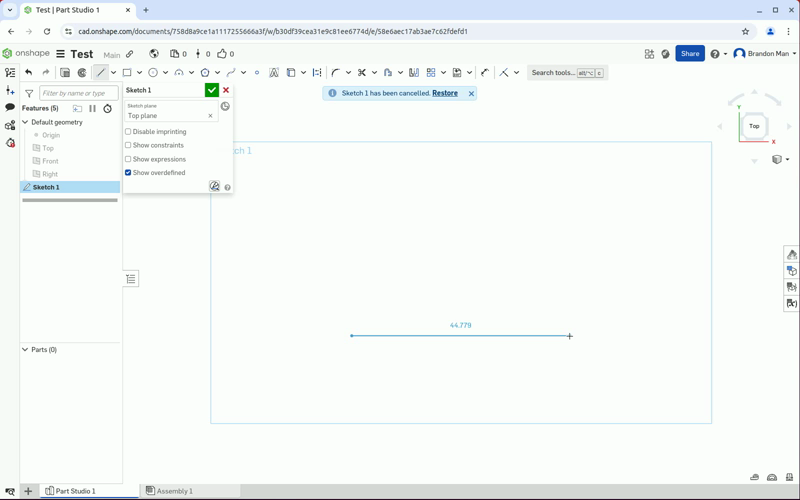
key_up(shift)
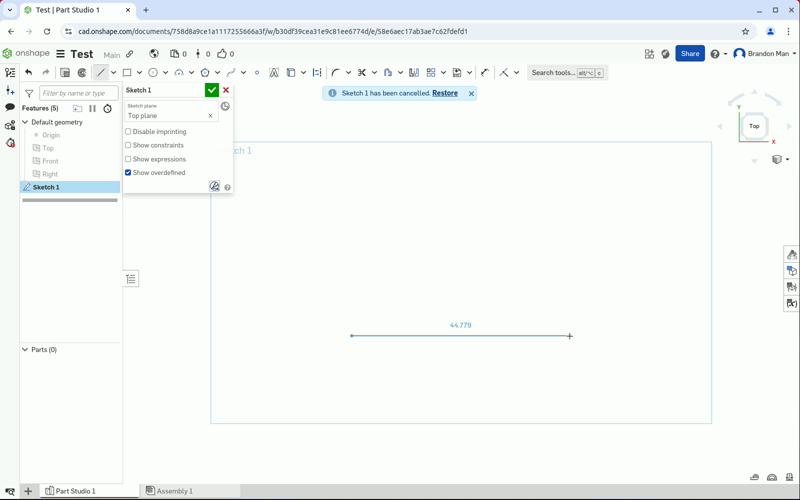
key_down(shift)
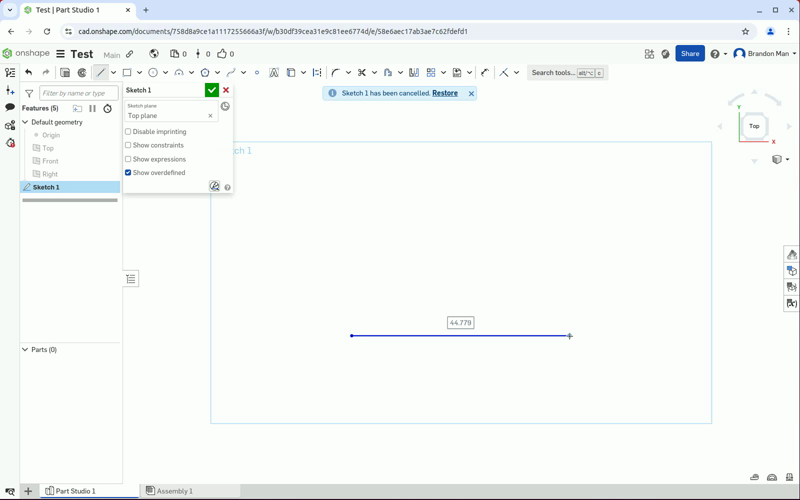
mouse_move(569, 230)
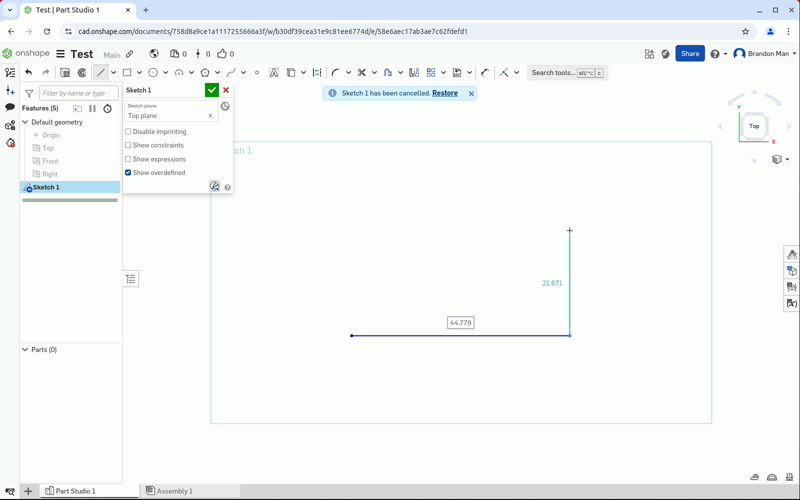
click(569, 230)
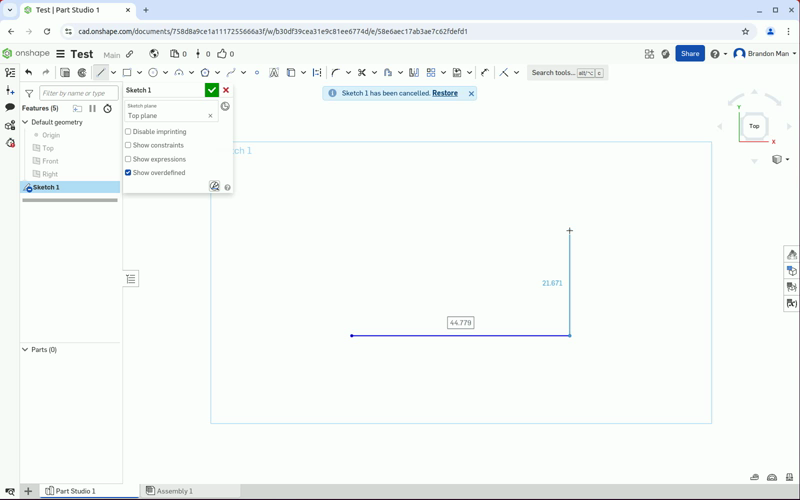
key_up(shift)
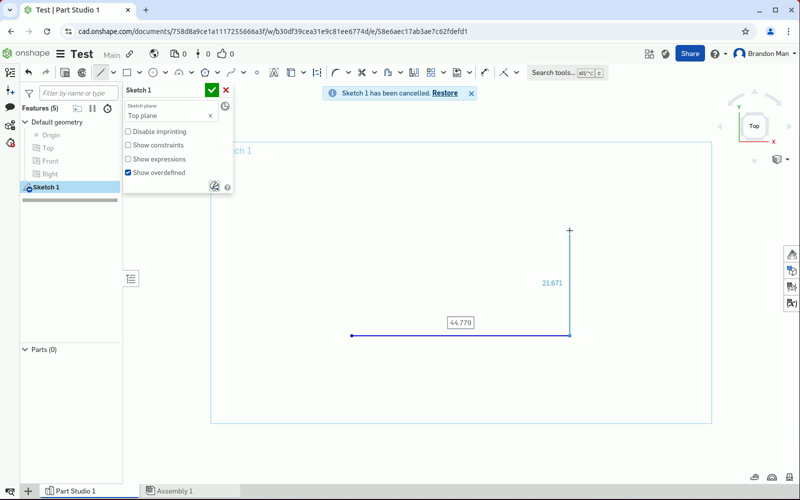
key_down(shift)
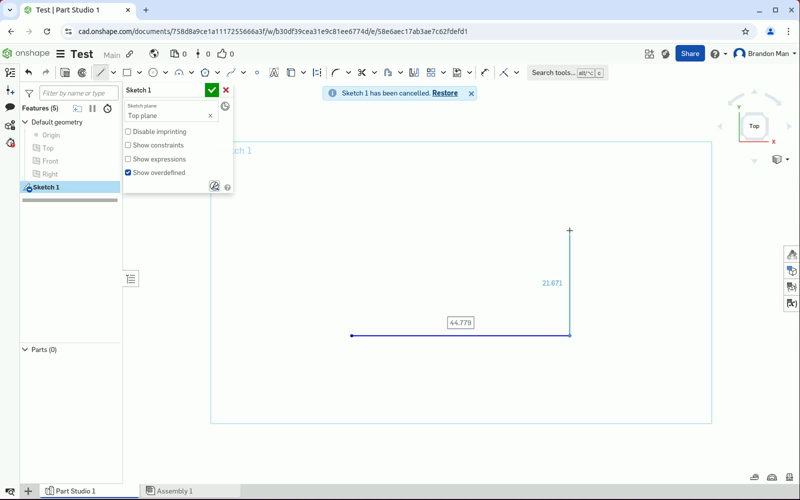
mouse_move(351, 230)
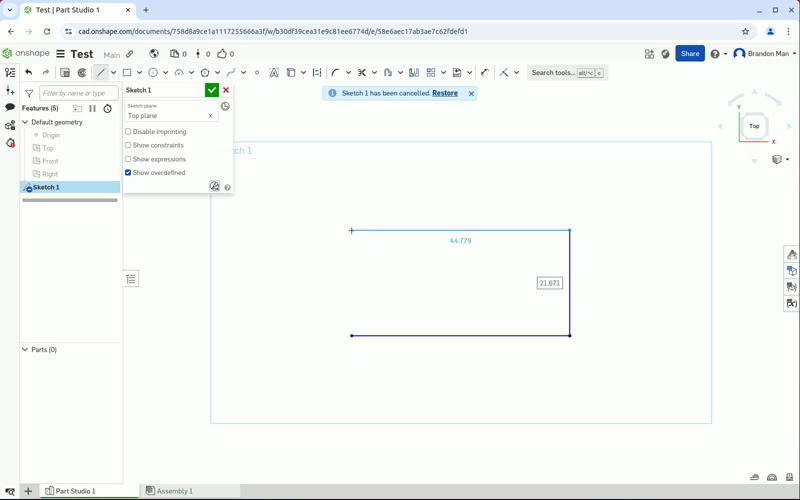
click(351, 230)
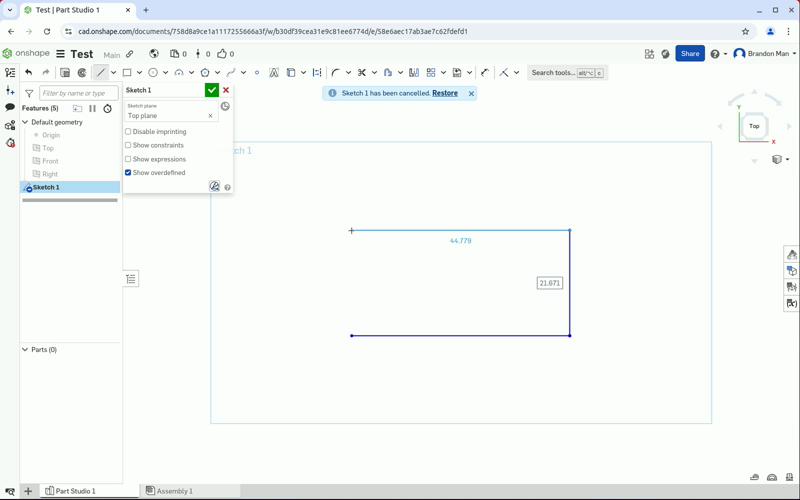
key_up(shift)
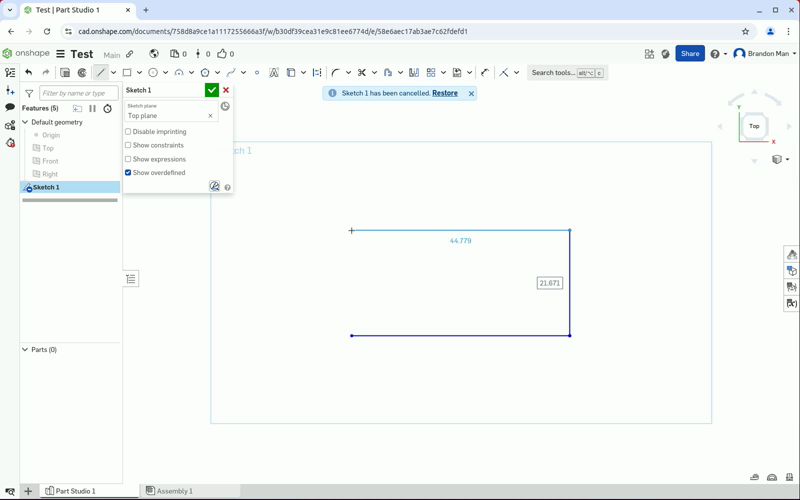
key_down(shift)
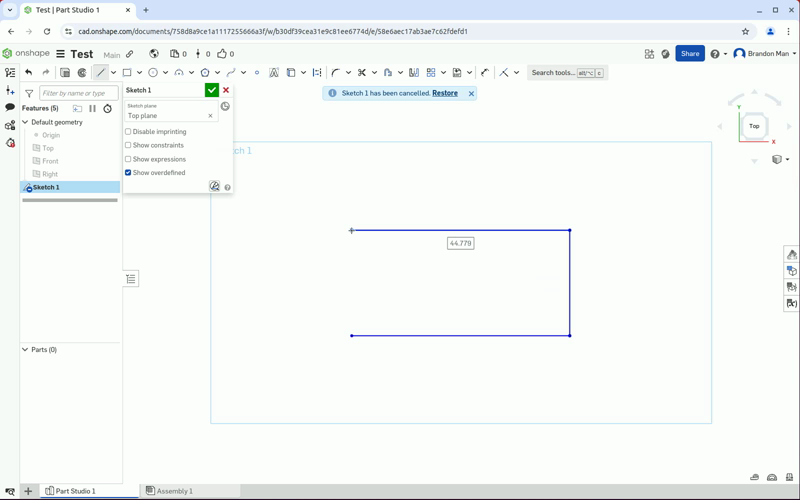
mouse_move(351, 335)
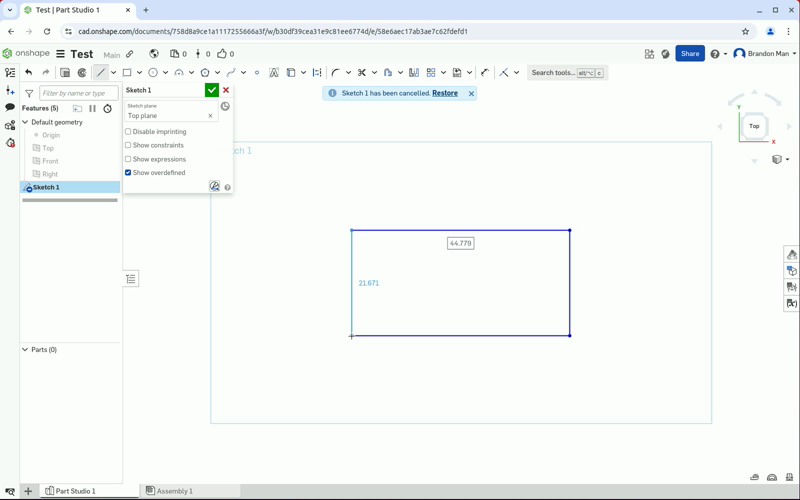
key_up(shift)
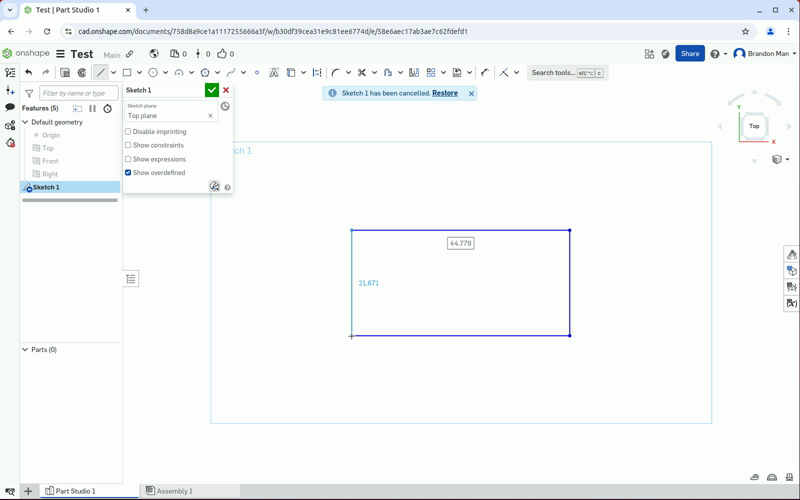
click(351, 335)
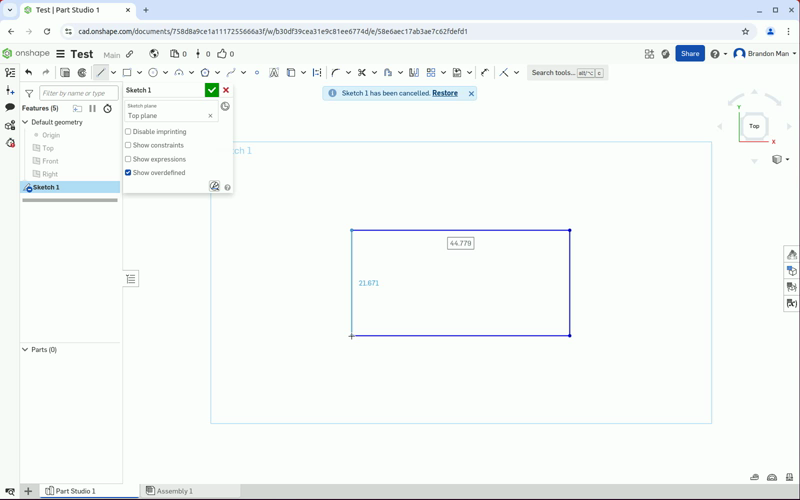
key(esc)
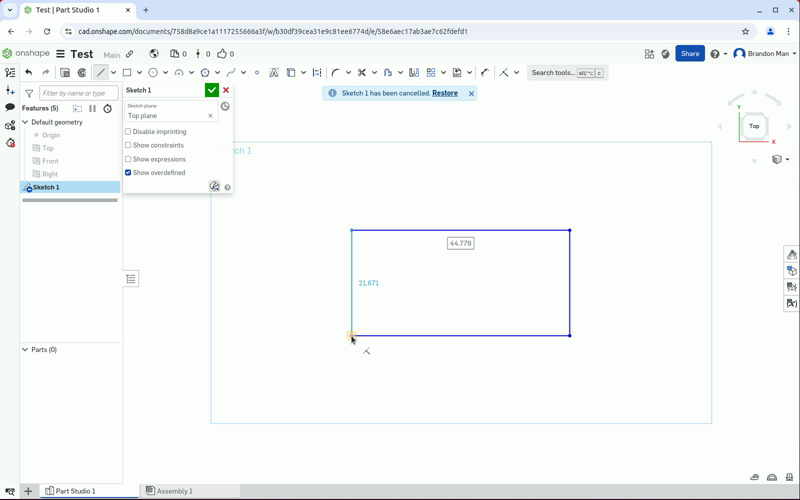
mouse_move(474, 306)
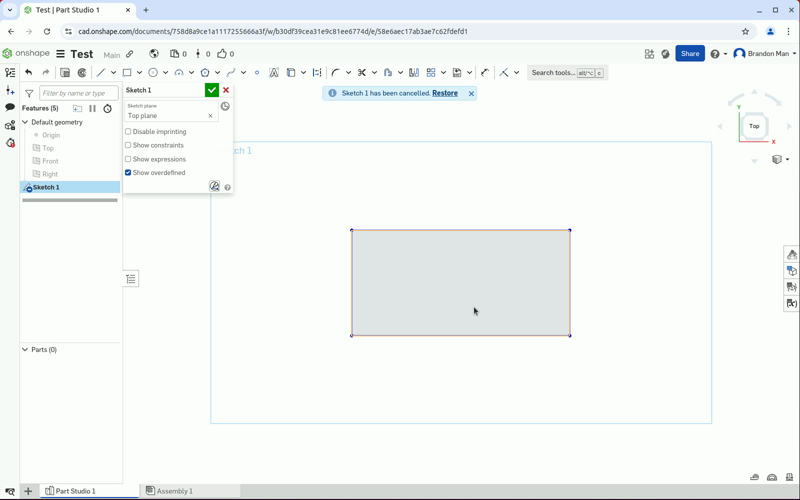
click(474, 306)
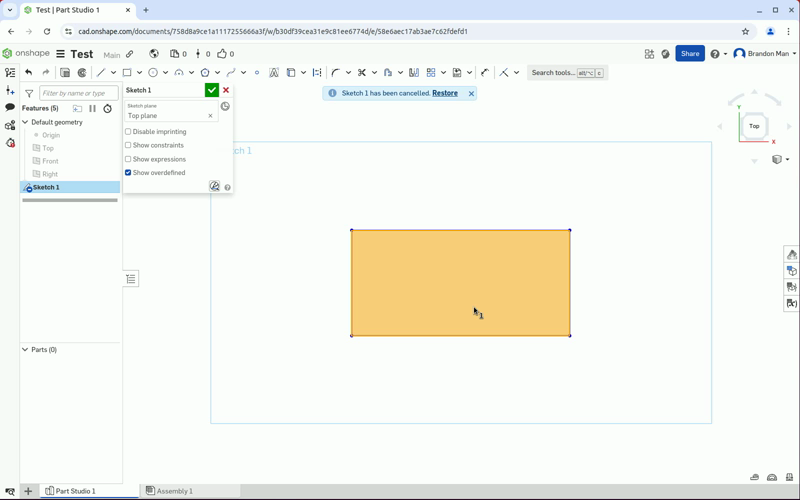
mouse_move(73, 352)
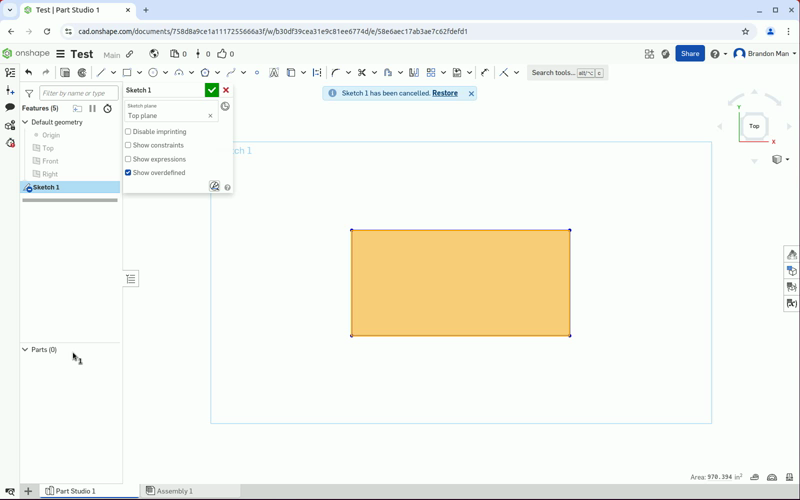
key(shift+y)
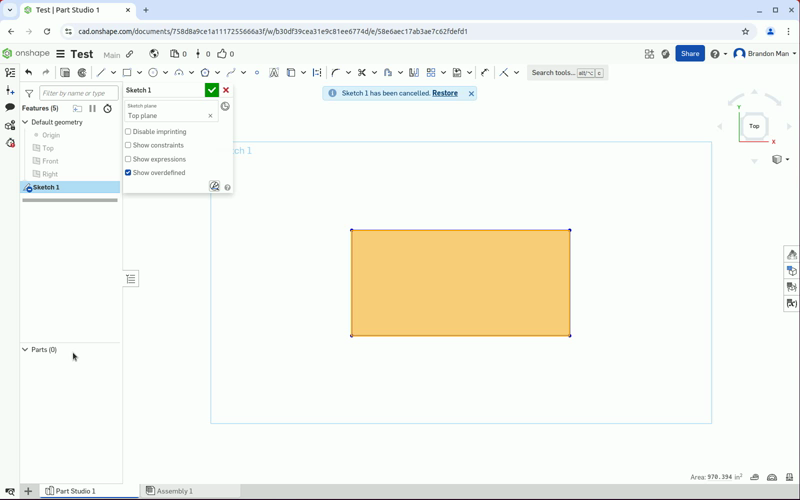
key(shift+e)
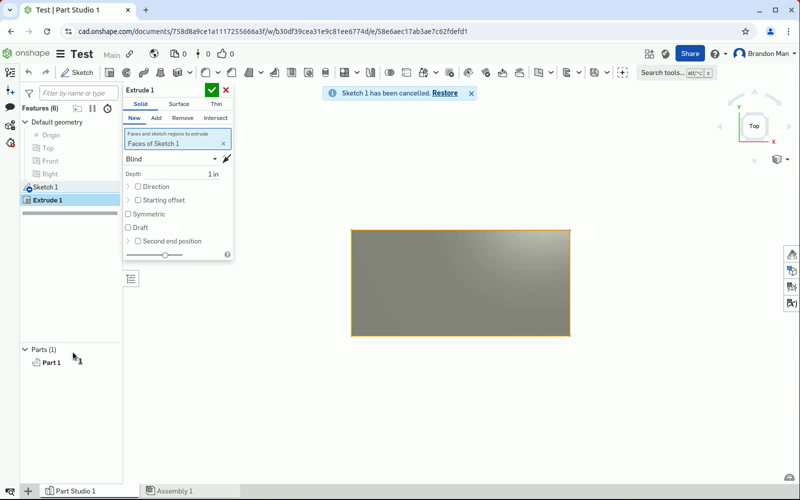
mouse_move(143, 106)
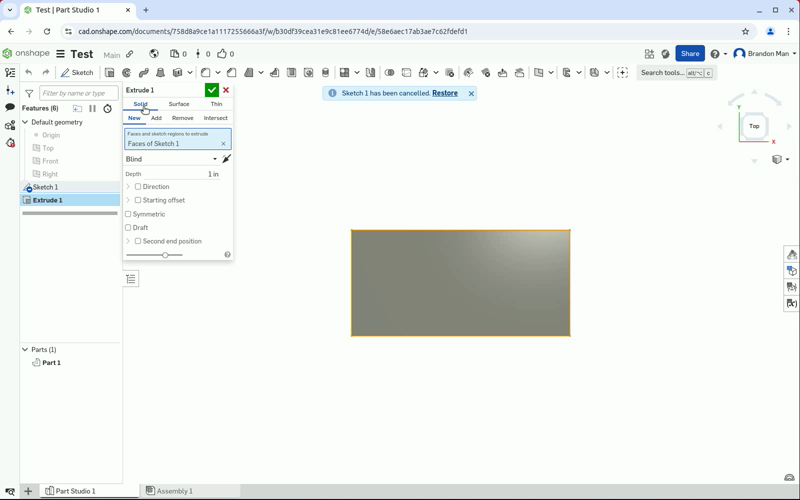
click(143, 106)
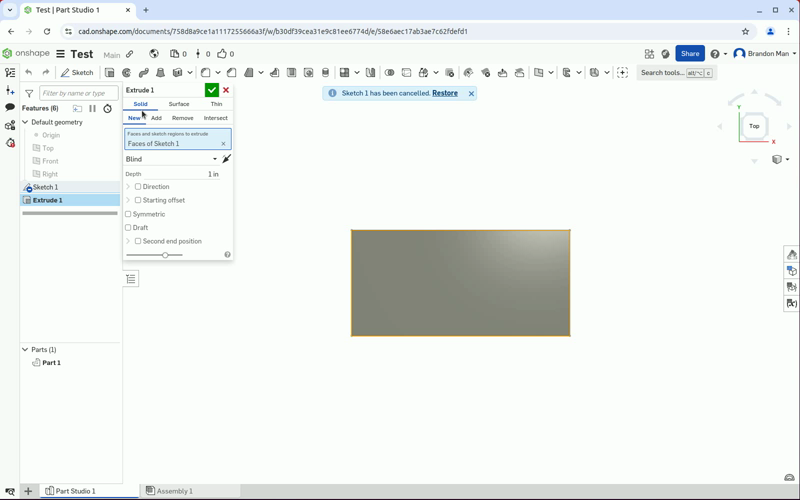
mouse_move(137, 120)
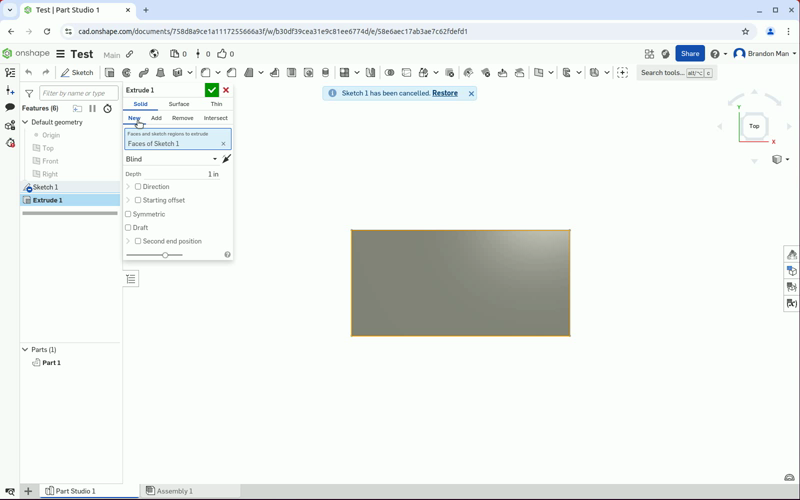
click(137, 120)
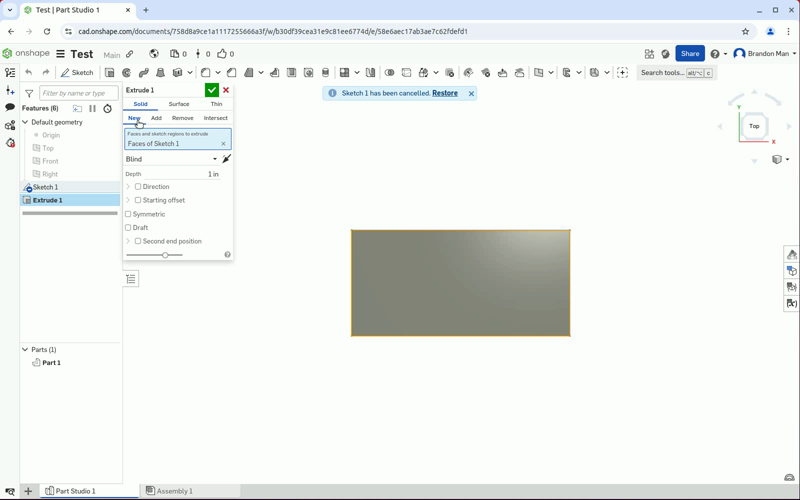
key(tab, 4)
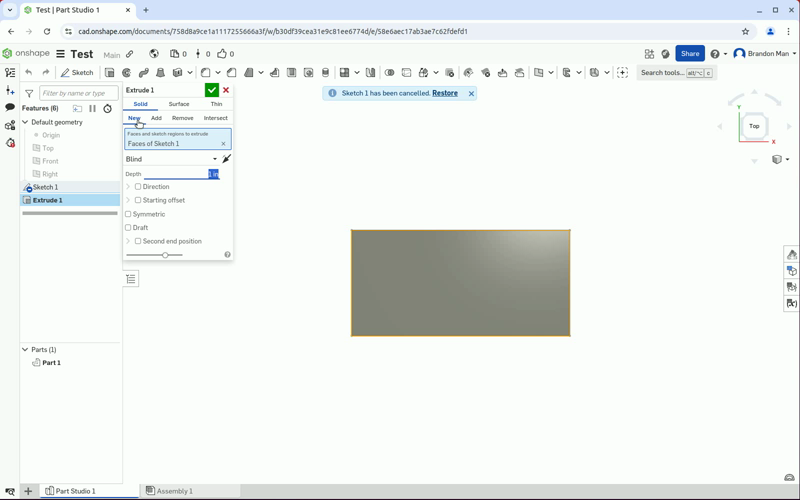
text(4.574)
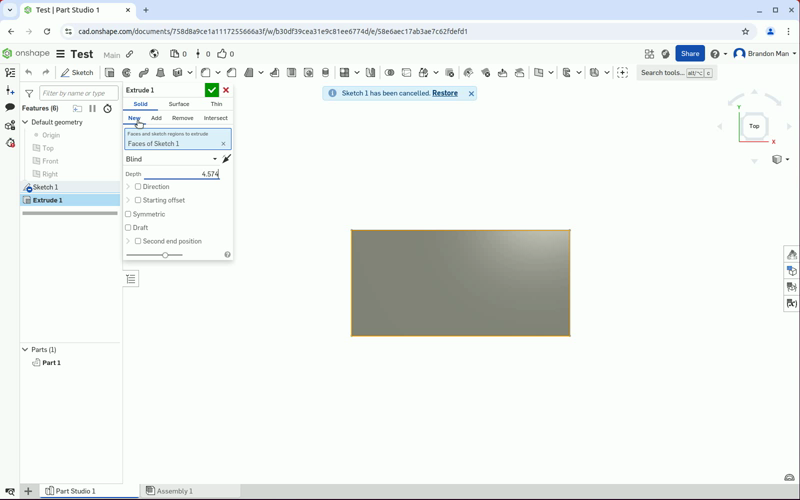
key(enter)
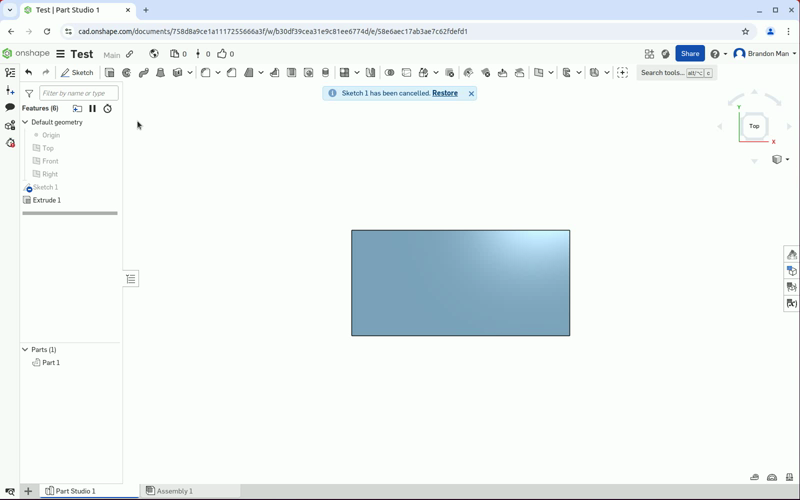
key(shift+h)
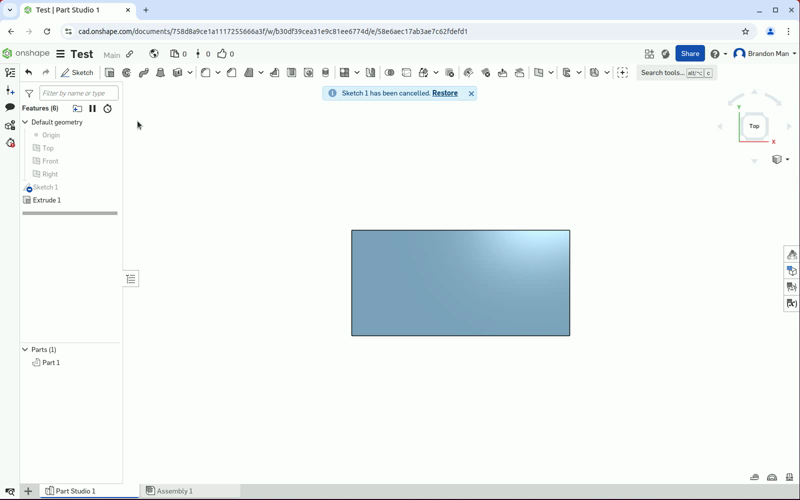
key(shift+h)
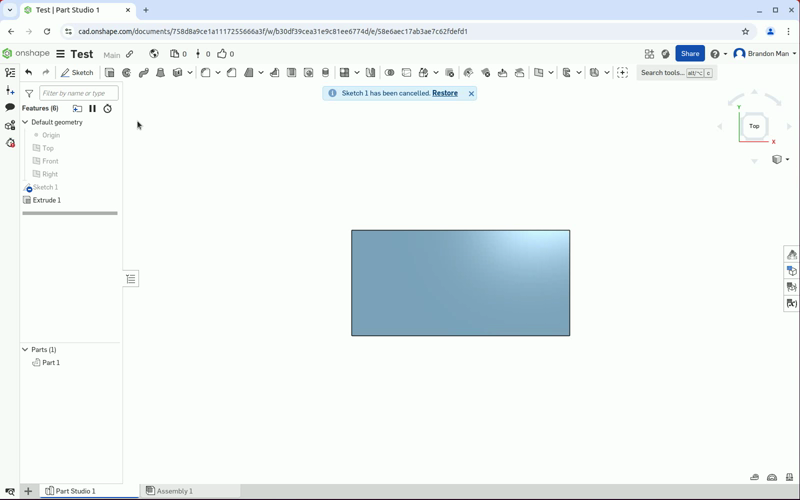
mouse_move(73, 189)
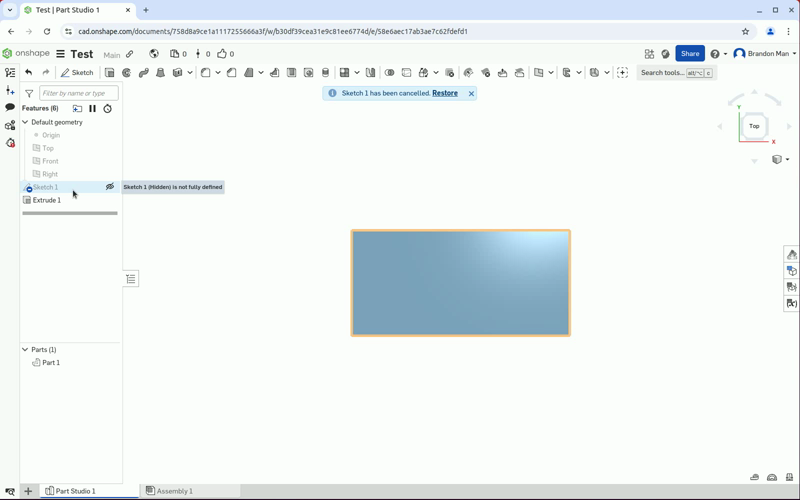
click(73, 189)
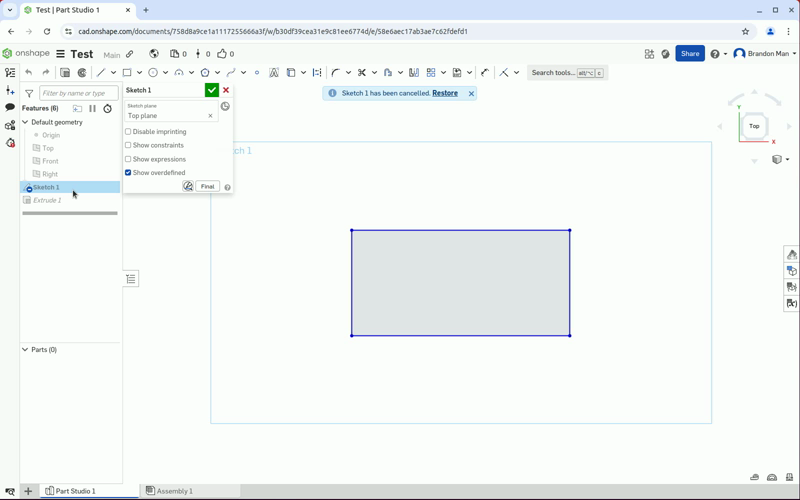
mouse_move(229, 92)
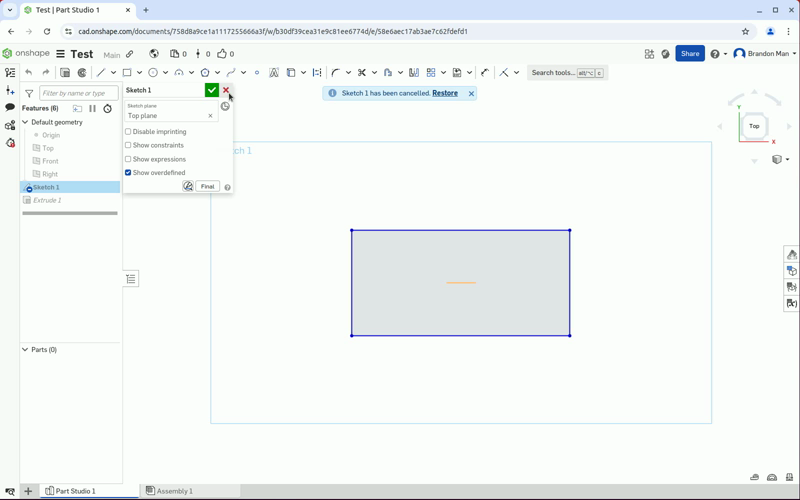
click(229, 92)
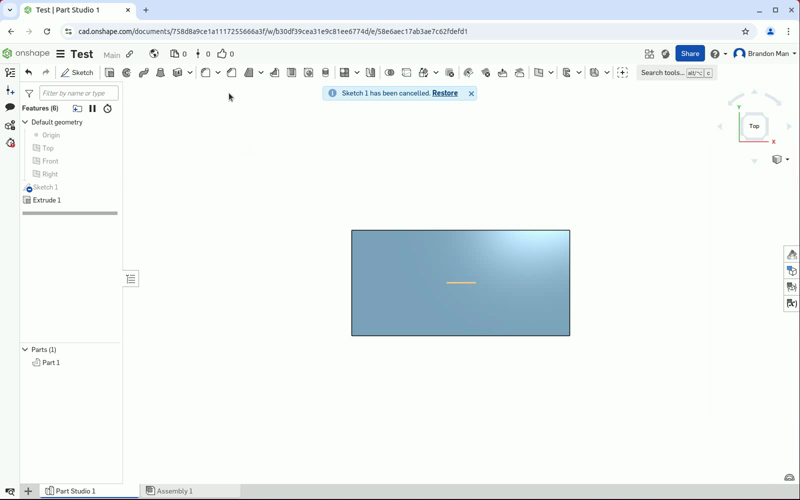
mouse_move(73, 352)
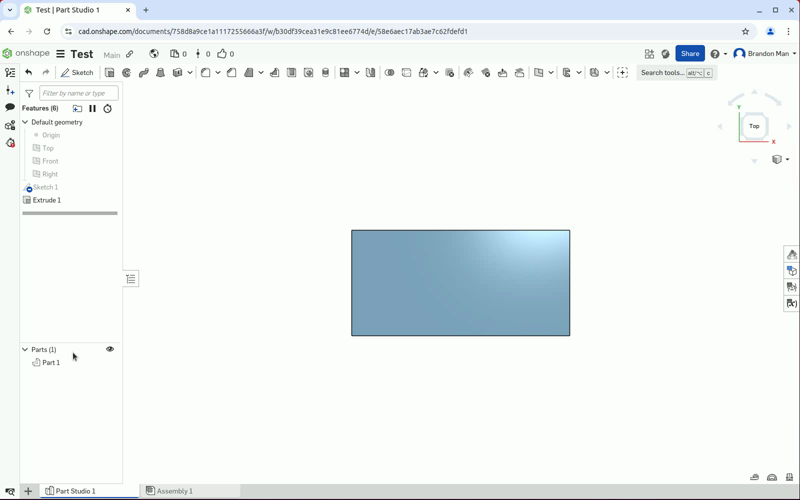
key(y)
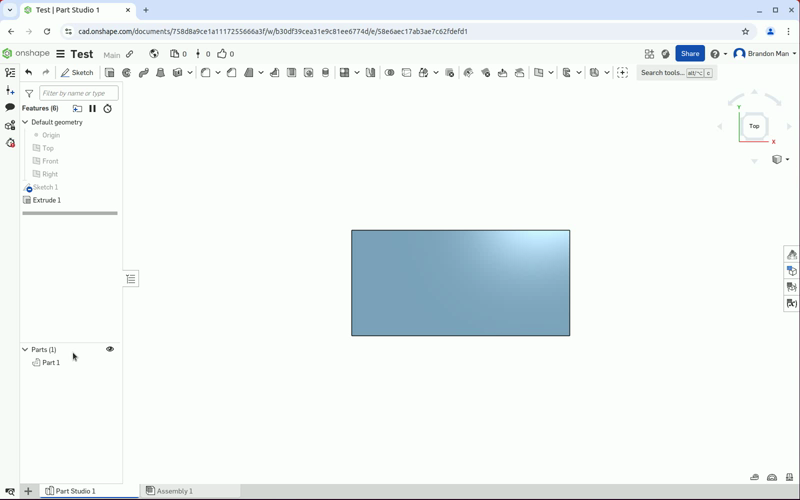
key(shift+p)
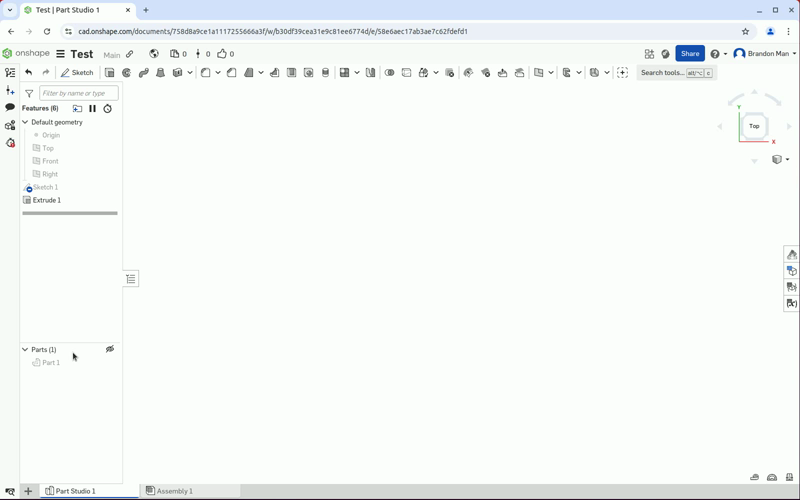
key(space)
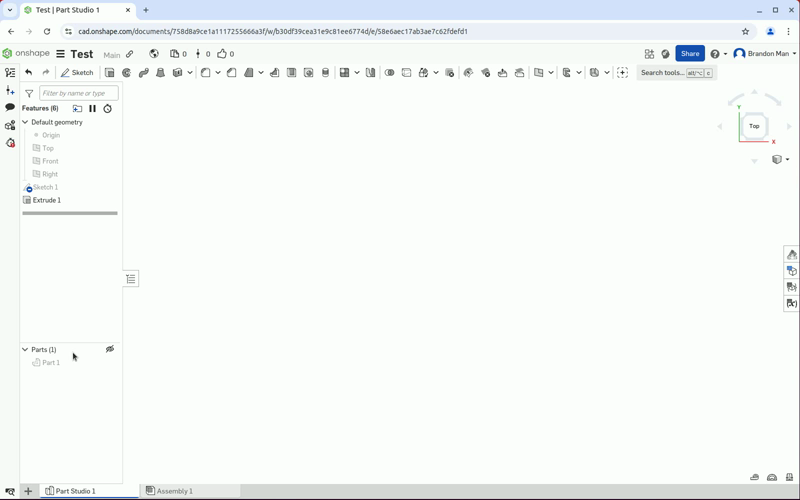
key_down(shift)
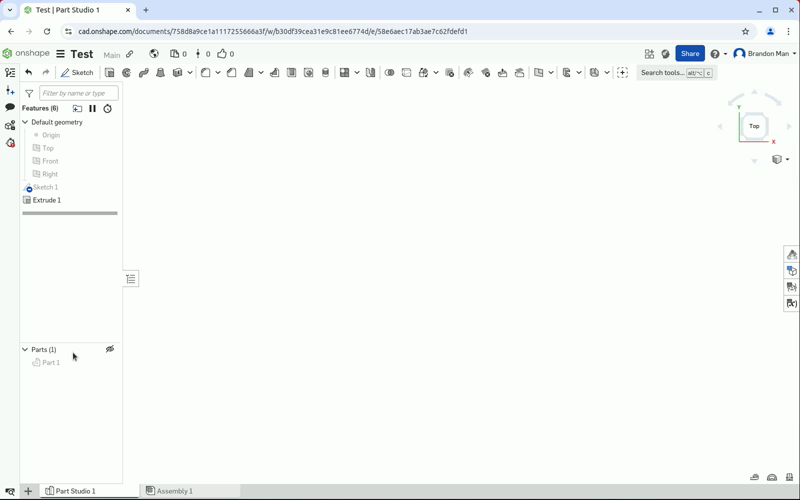
key(up)
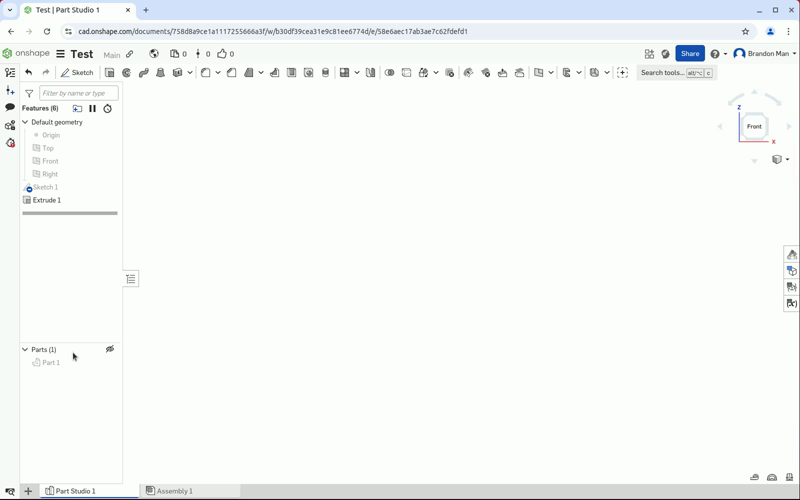
key_up(shift)
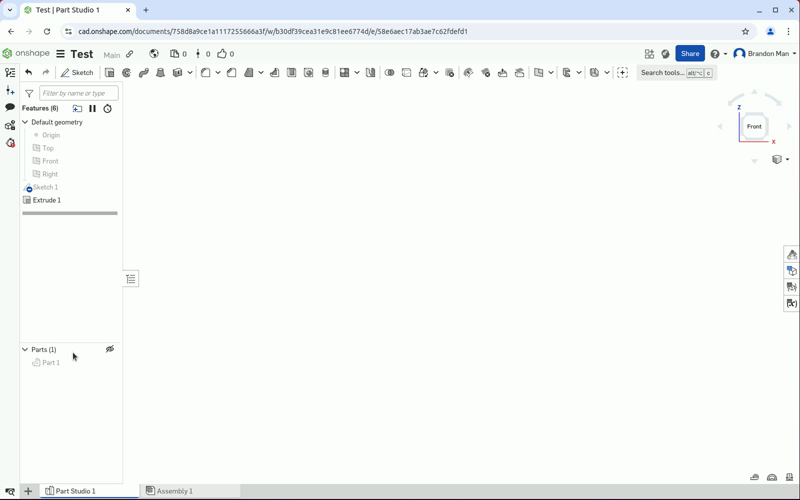
key(space)
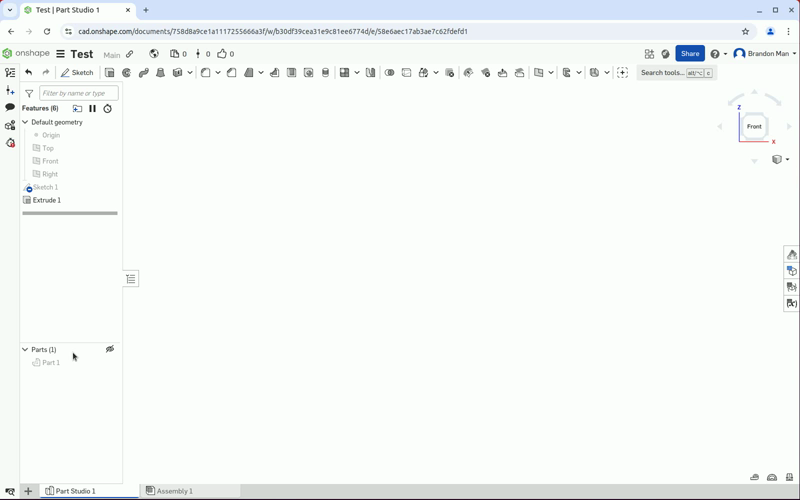
key_down(shift)
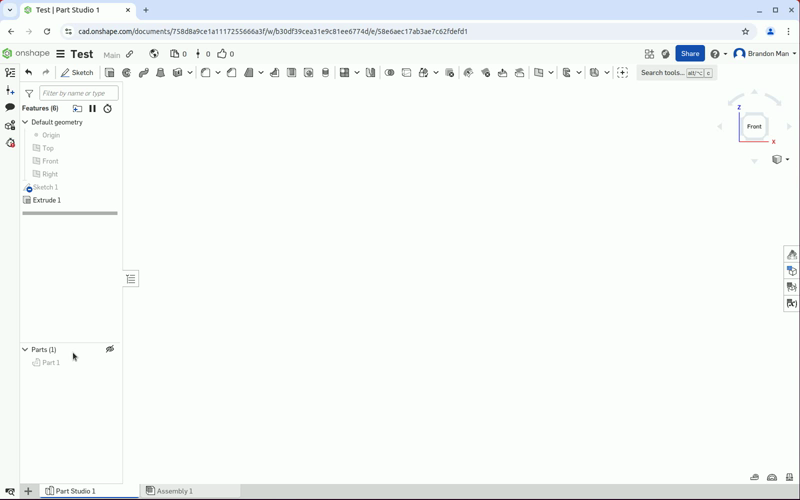
key(left)
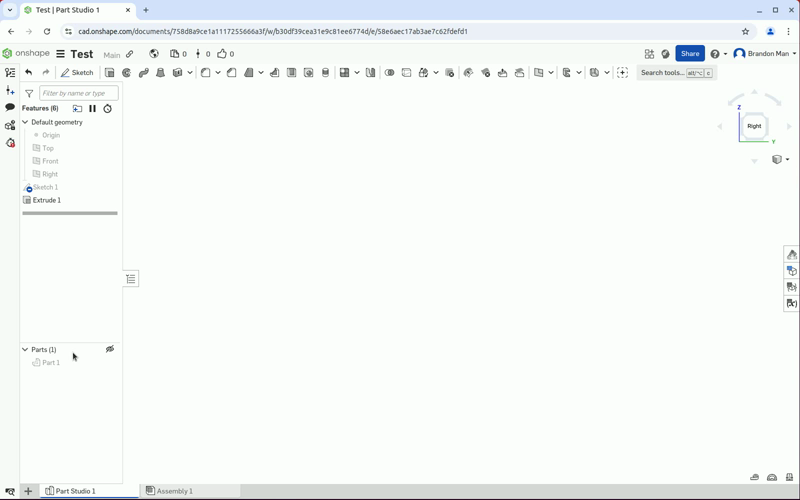
key_up(shift)
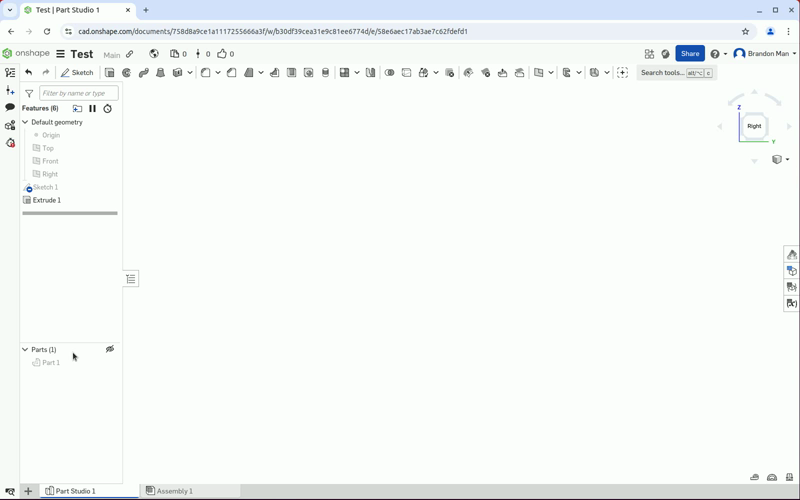
mouse_move(73, 352)
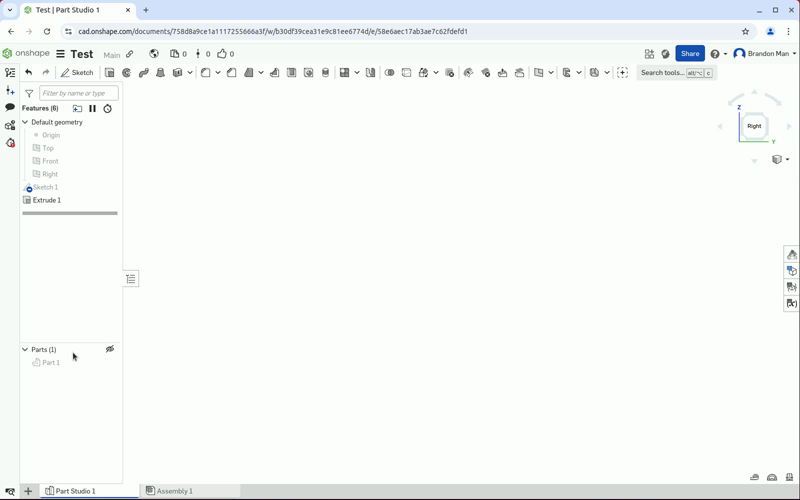
key(shift+y)
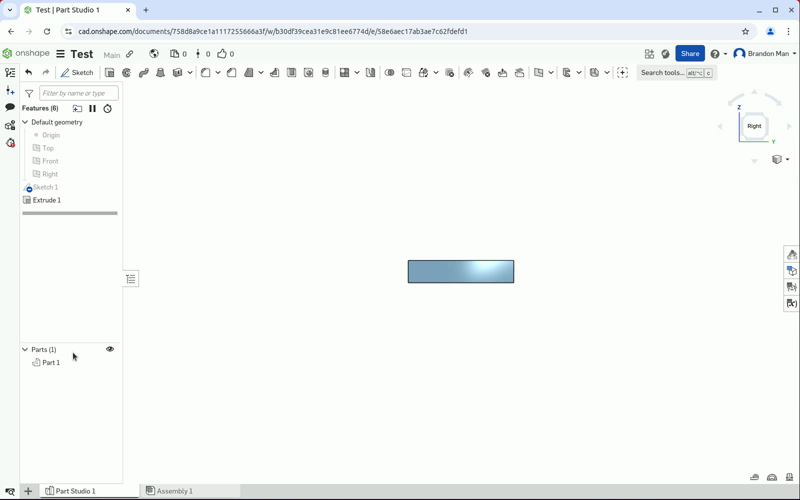
mouse_move(541, 75)
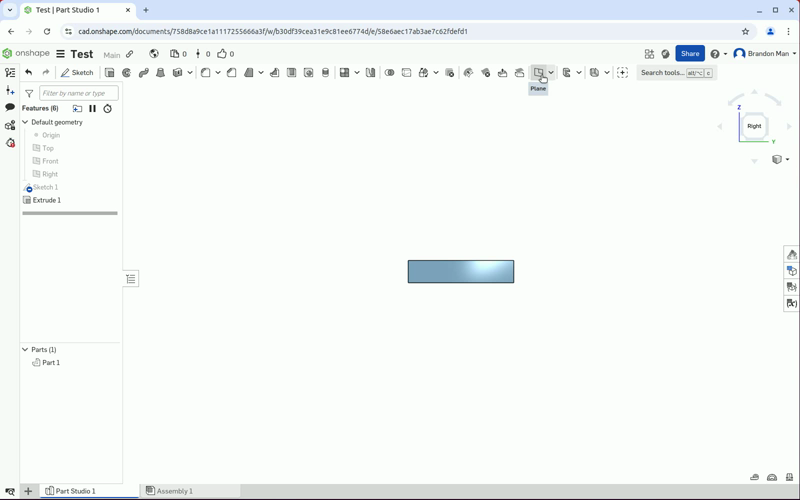
click(541, 75)
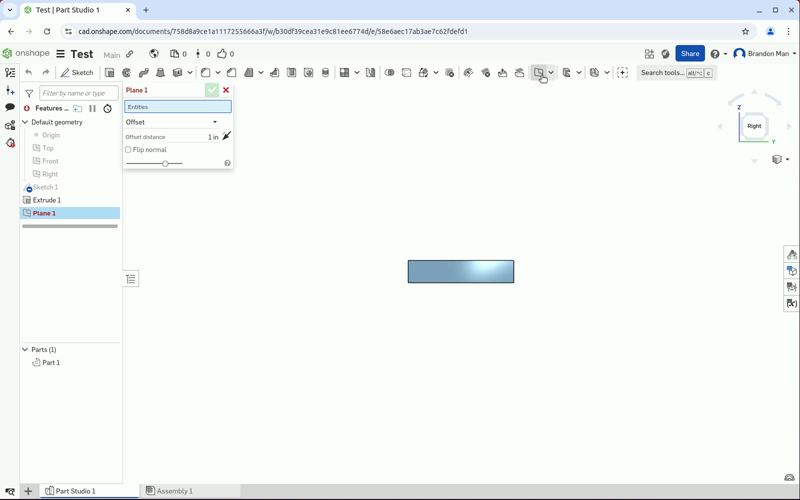
mouse_move(73, 176)
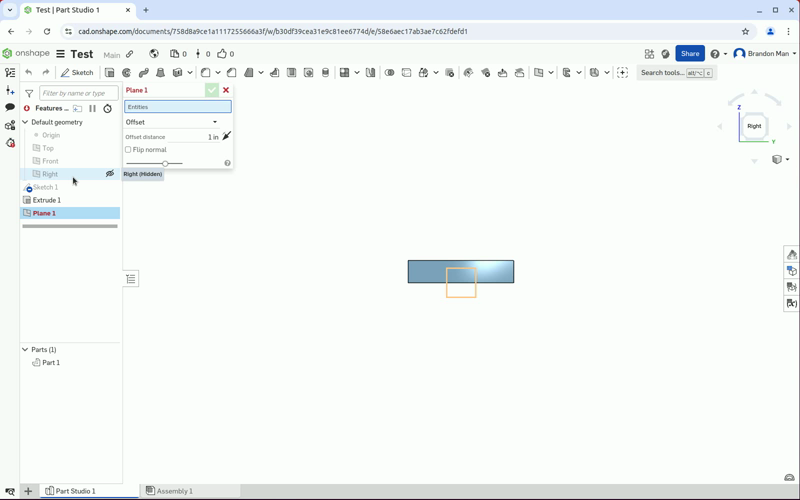
click(73, 176)
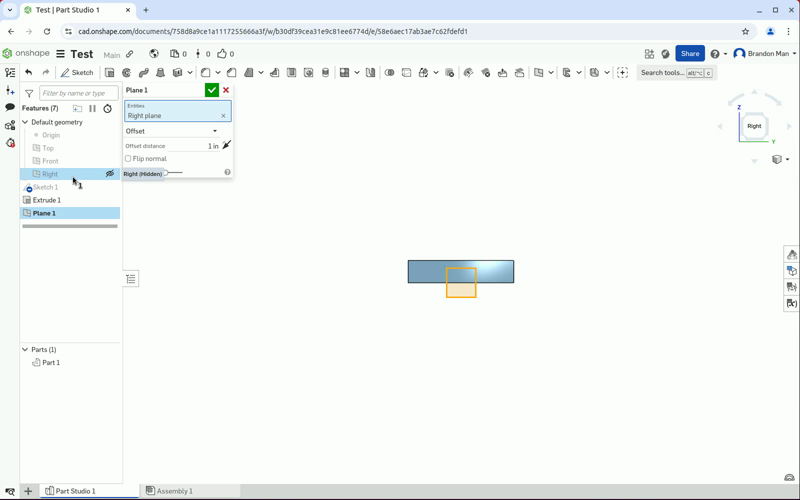
key(tab, 2)
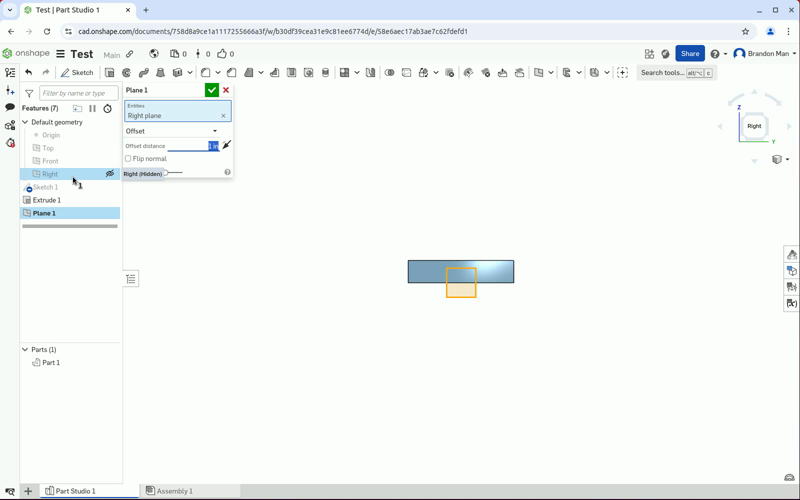
text(22.4)
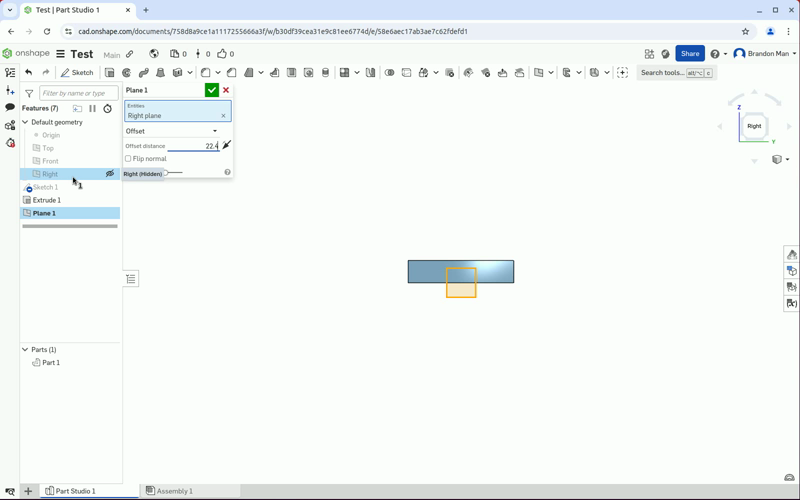
key(enter, 2)
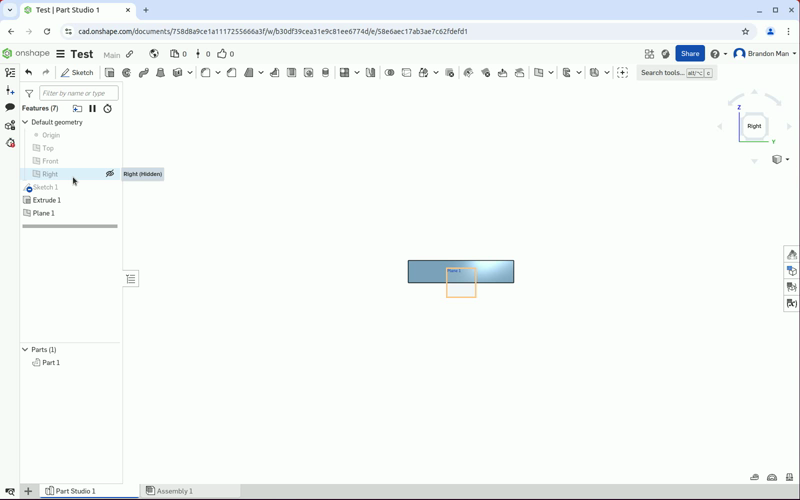
key(shift+s)
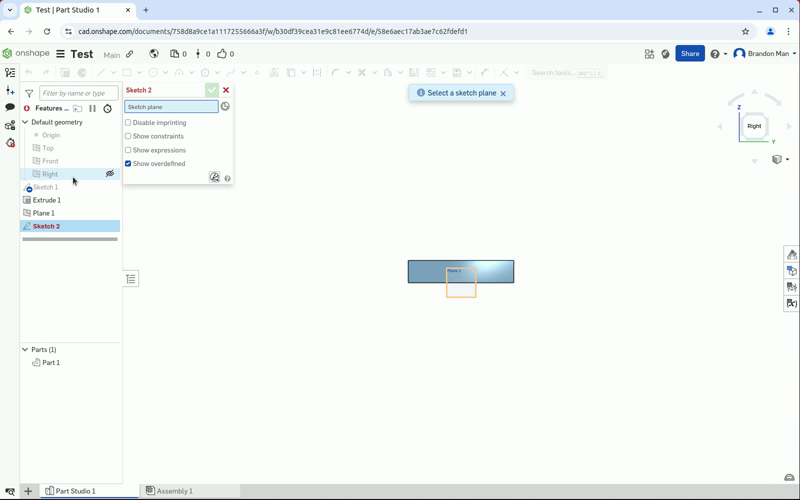
mouse_move(73, 215)
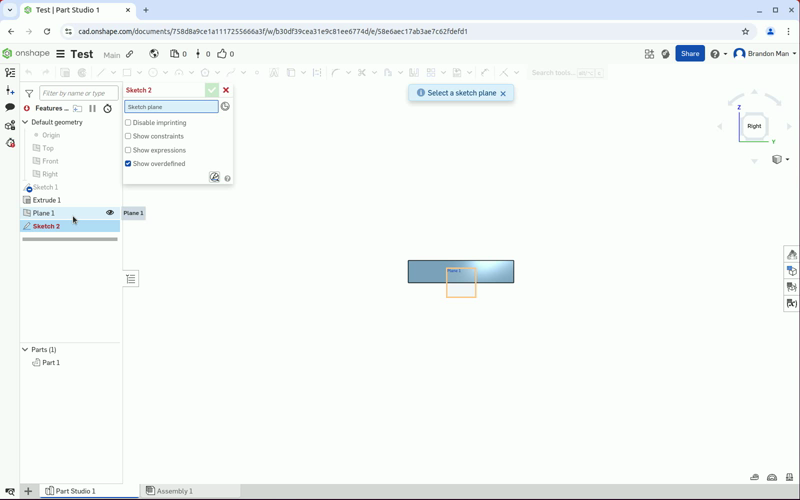
click(73, 215)
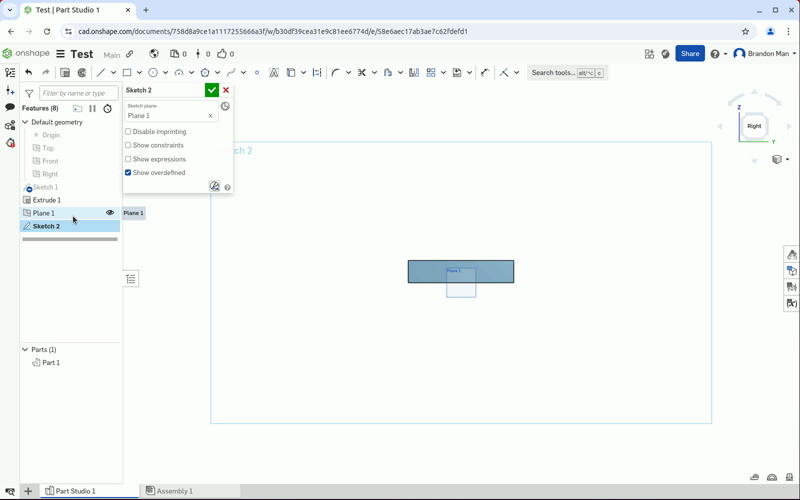
mouse_move(73, 352)
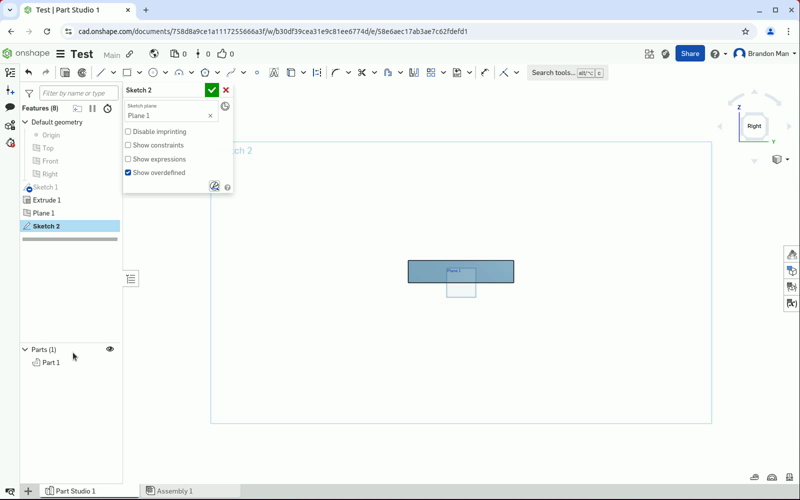
key(y)
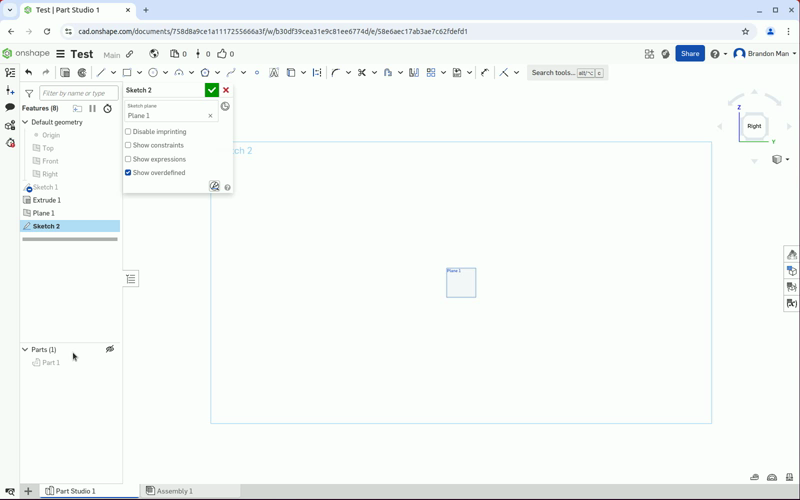
key(l)
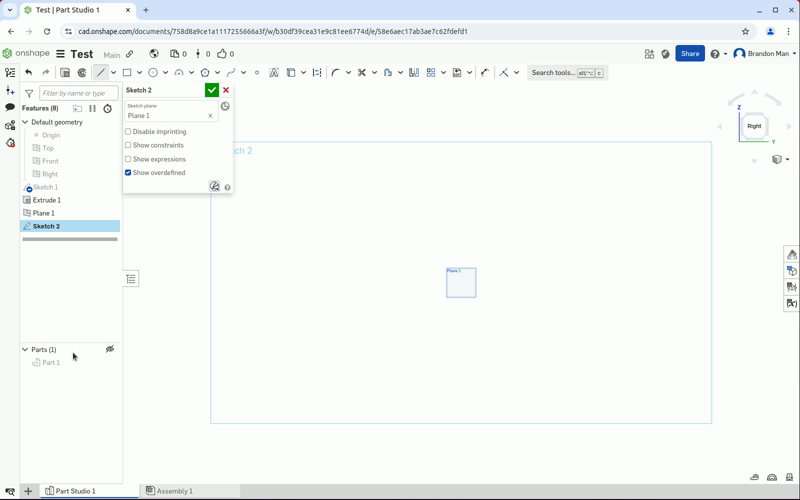
key_down(shift)
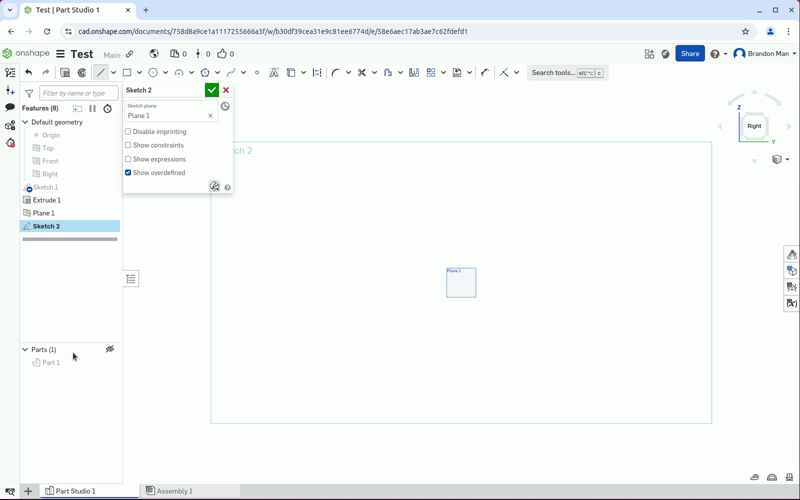
mouse_move(407, 282)
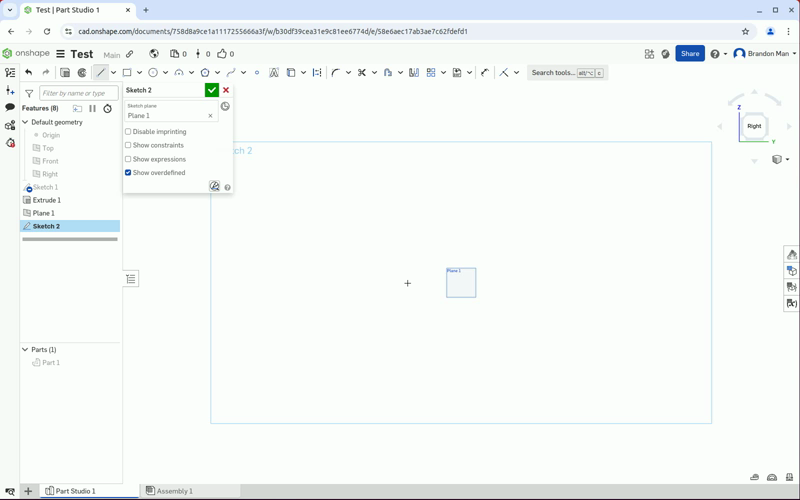
click(407, 282)
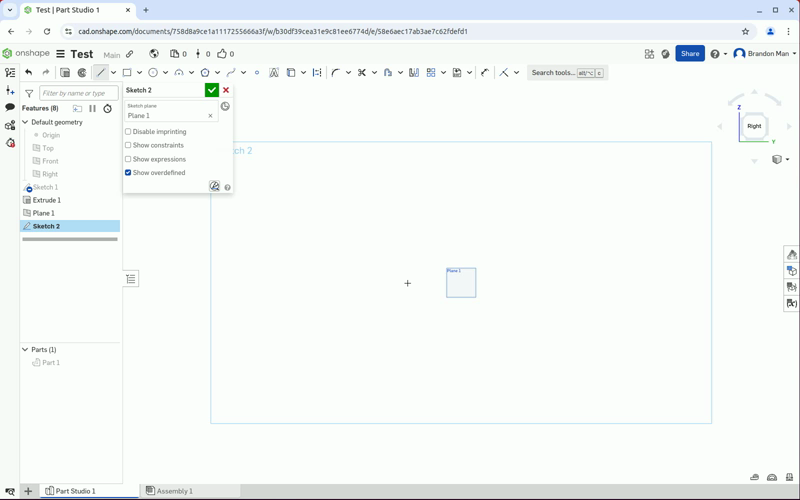
key_up(shift)
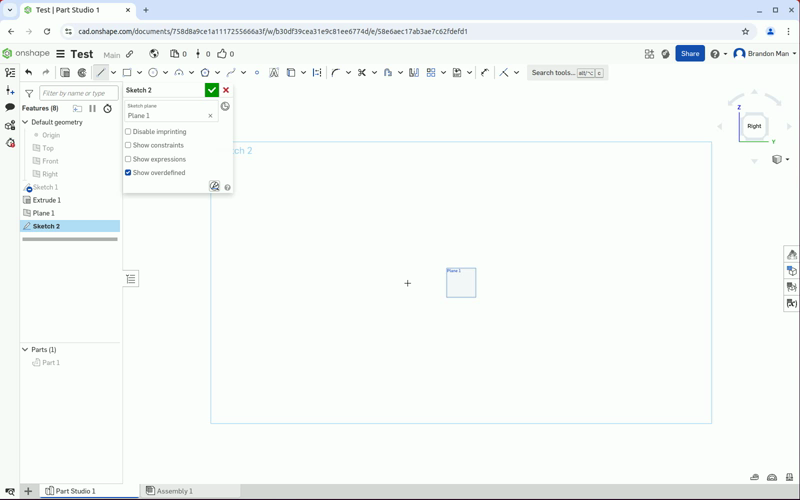
key_down(shift)
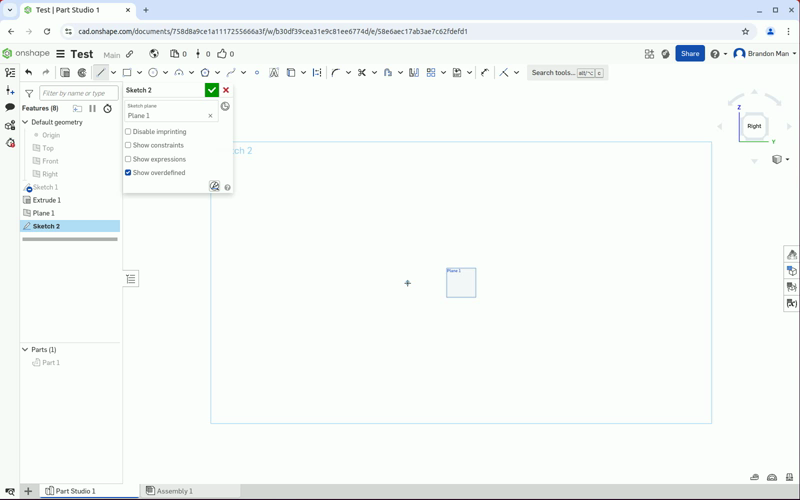
mouse_move(513, 282)
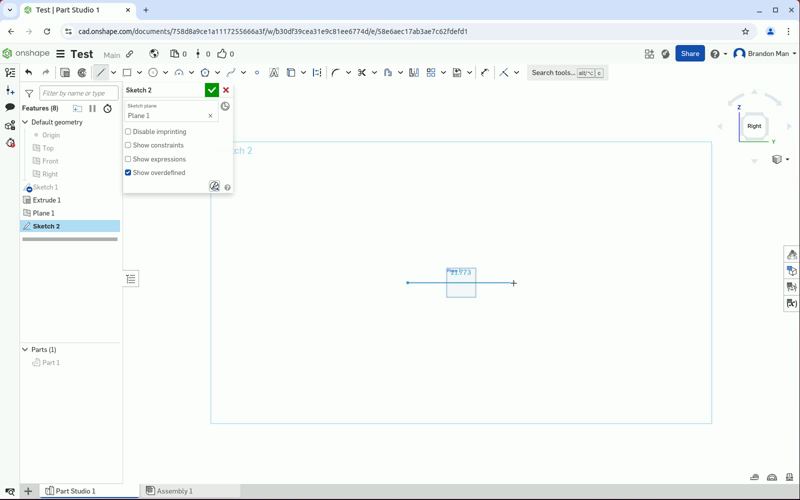
click(513, 282)
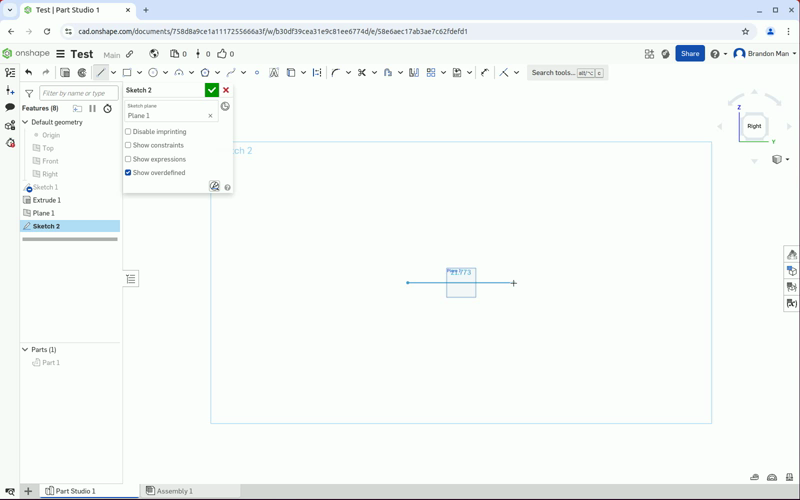
key_up(shift)
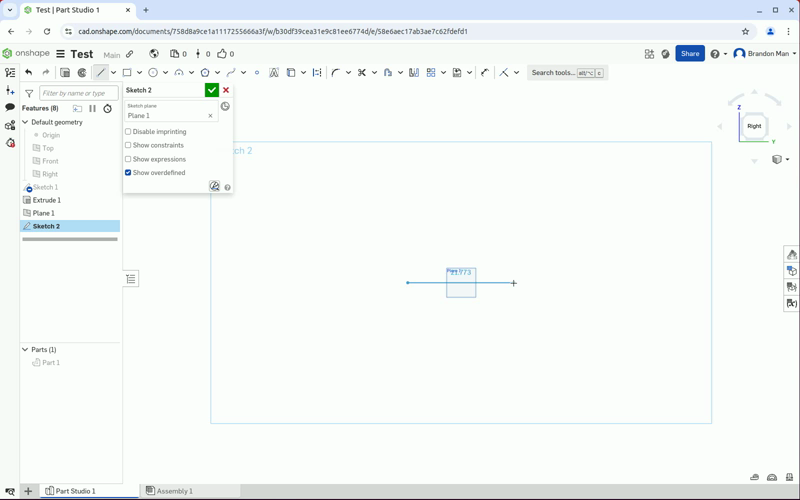
key_down(shift)
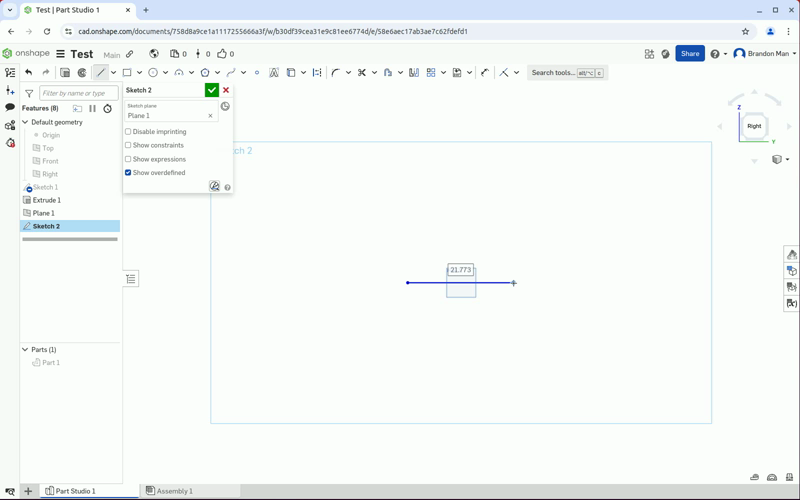
mouse_move(543, 282)
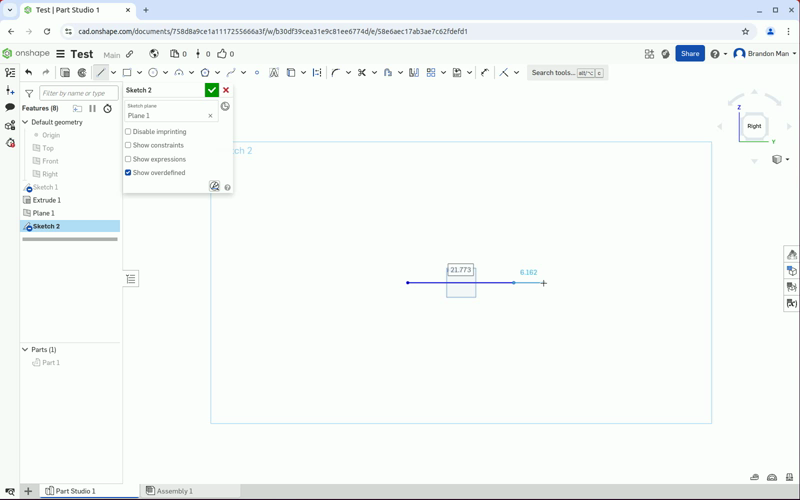
mouse_move(513, 260)
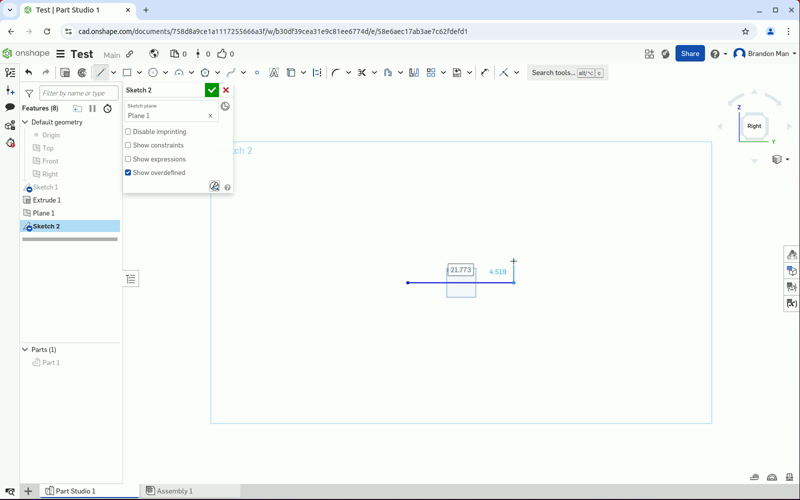
click(513, 260)
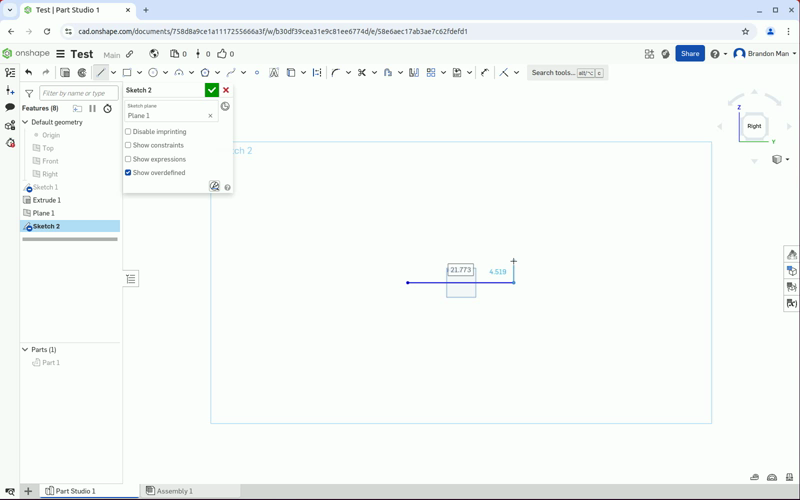
key_up(shift)
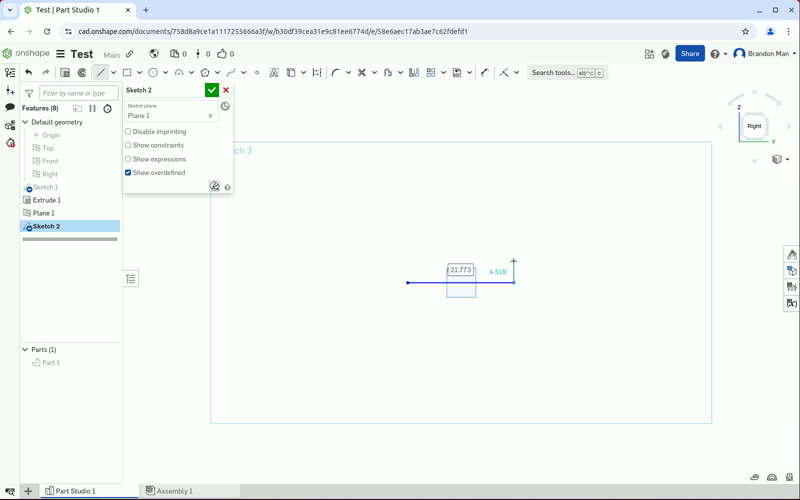
key_down(shift)
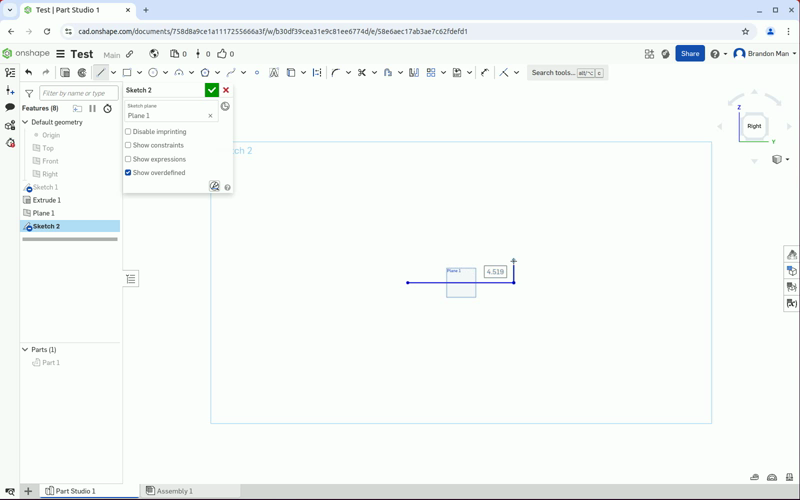
mouse_move(407, 260)
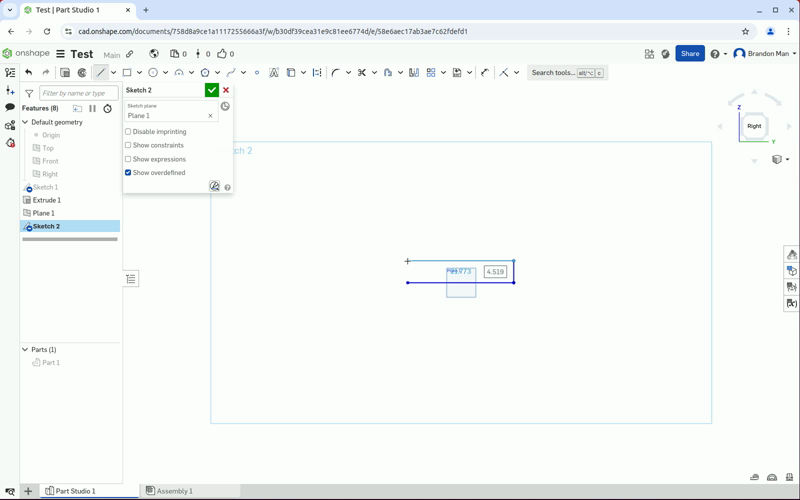
click(407, 260)
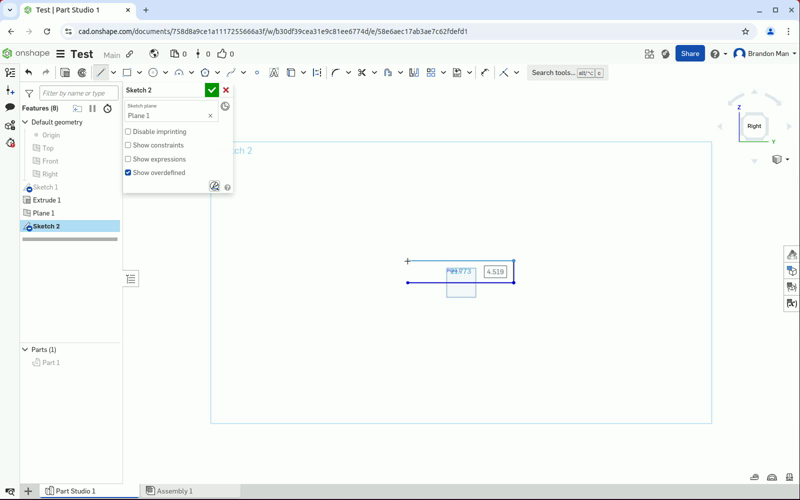
key_up(shift)
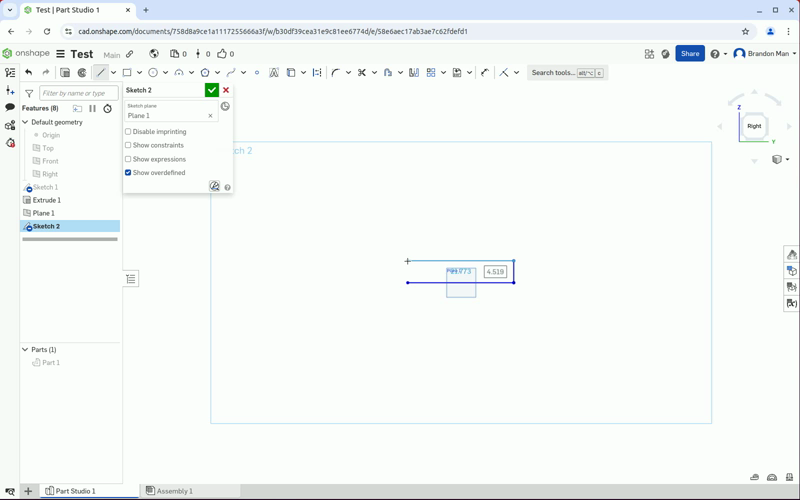
mouse_move(437, 260)
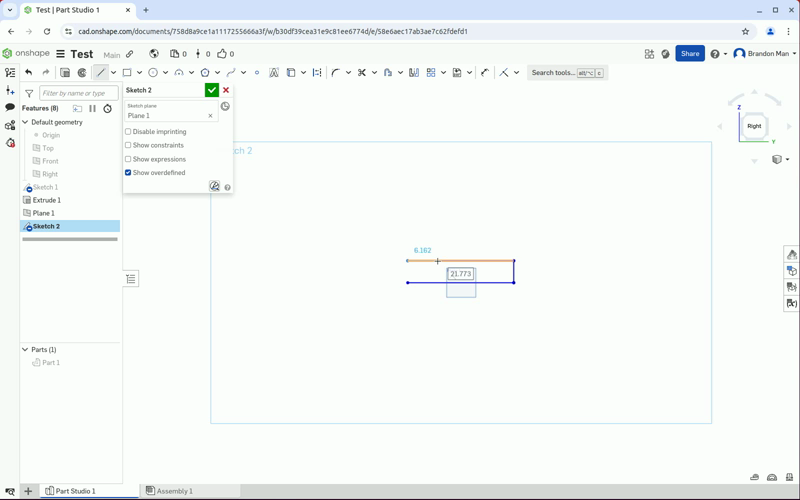
key_down(shift)
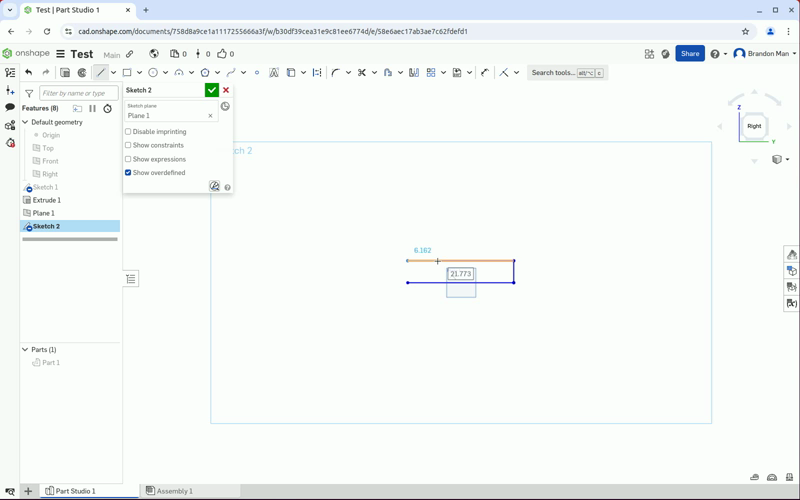
mouse_move(407, 282)
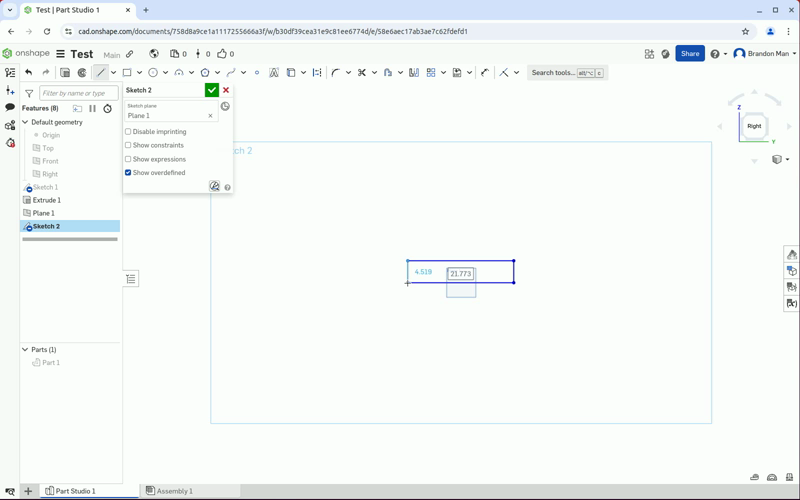
key_up(shift)
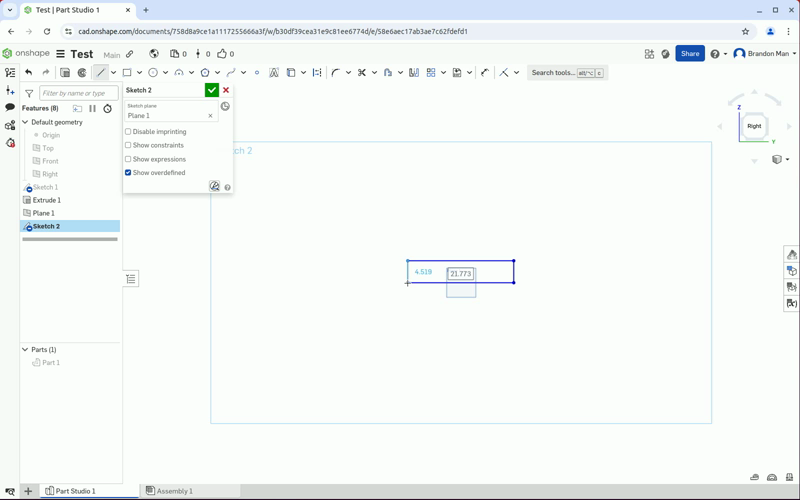
click(407, 282)
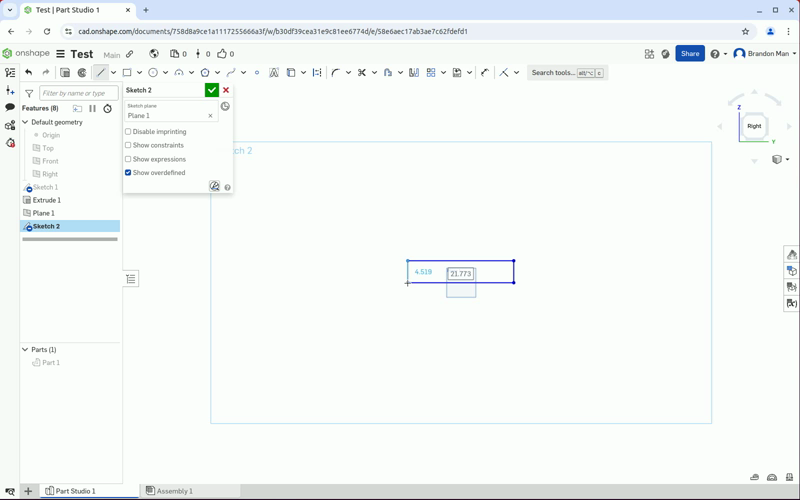
key(esc)
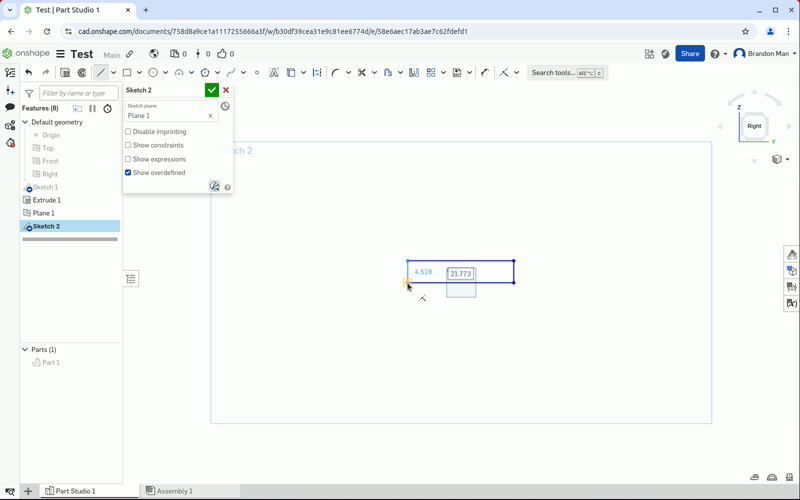
mouse_move(493, 278)
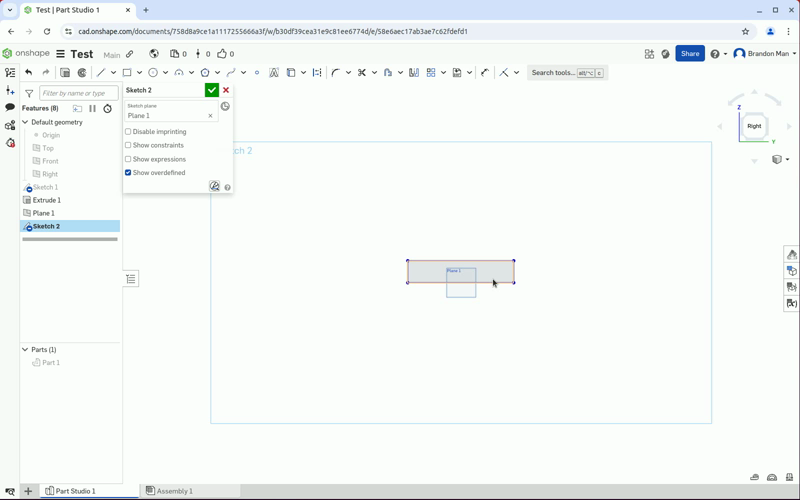
click(493, 278)
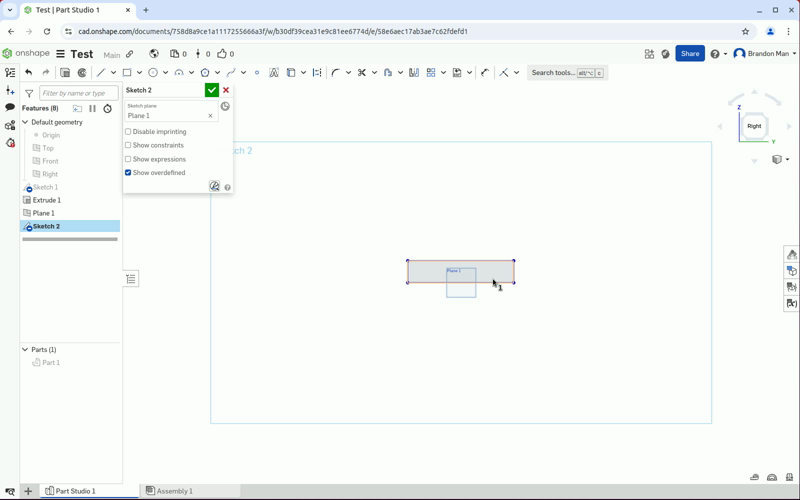
mouse_move(73, 352)
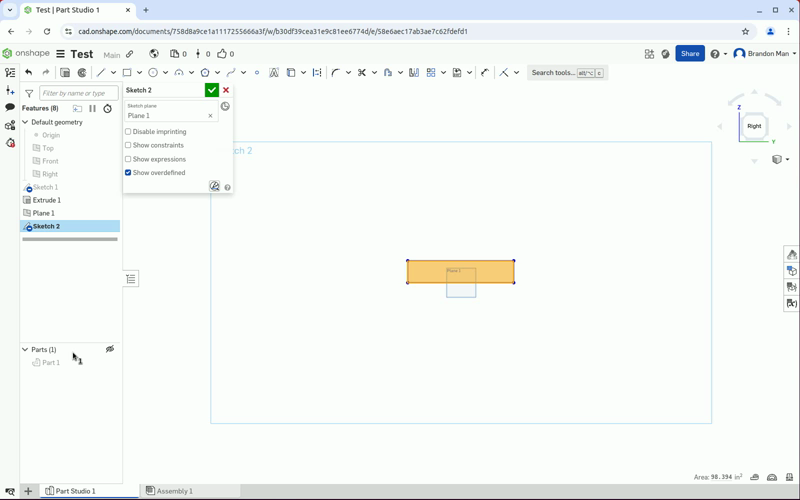
key(shift+y)
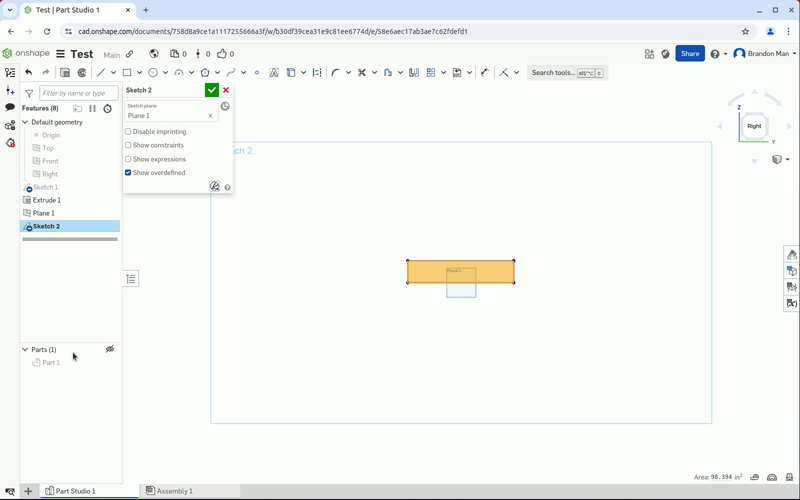
key(shift+e)
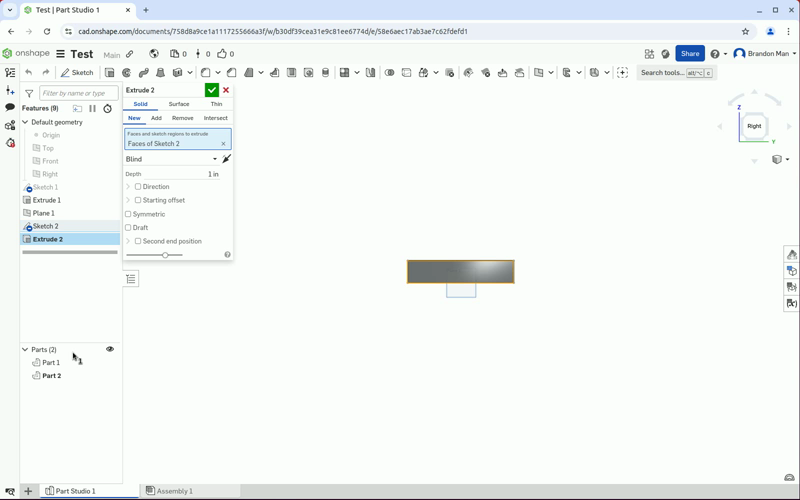
mouse_move(143, 106)
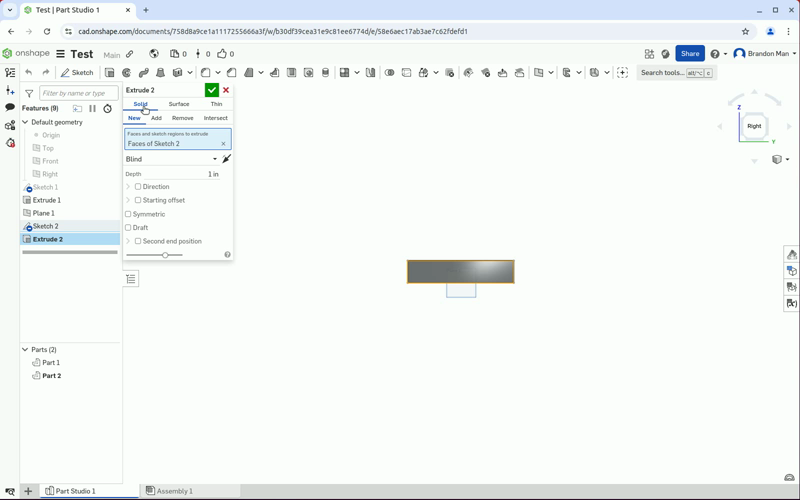
click(143, 106)
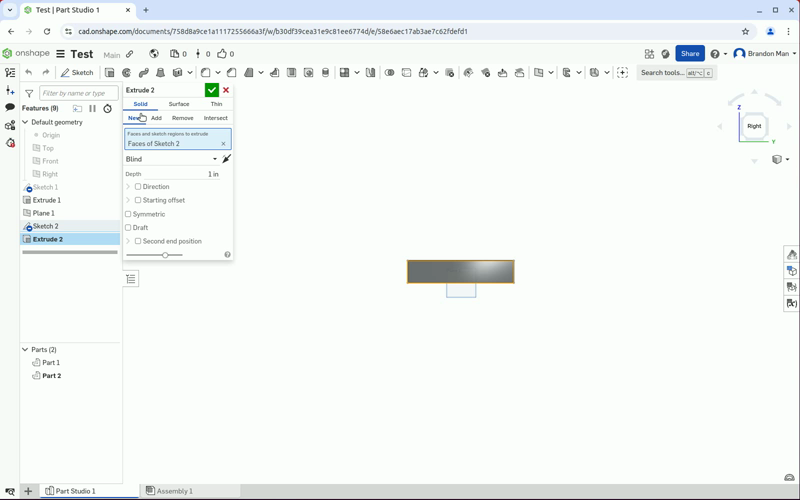
mouse_move(137, 120)
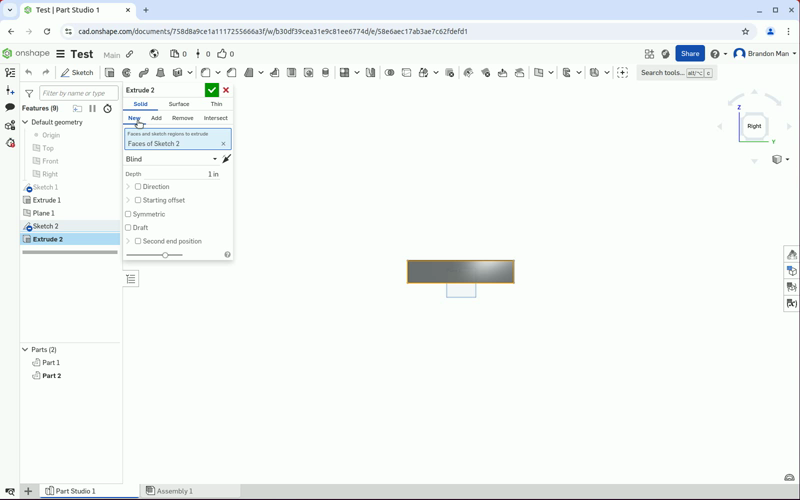
click(137, 120)
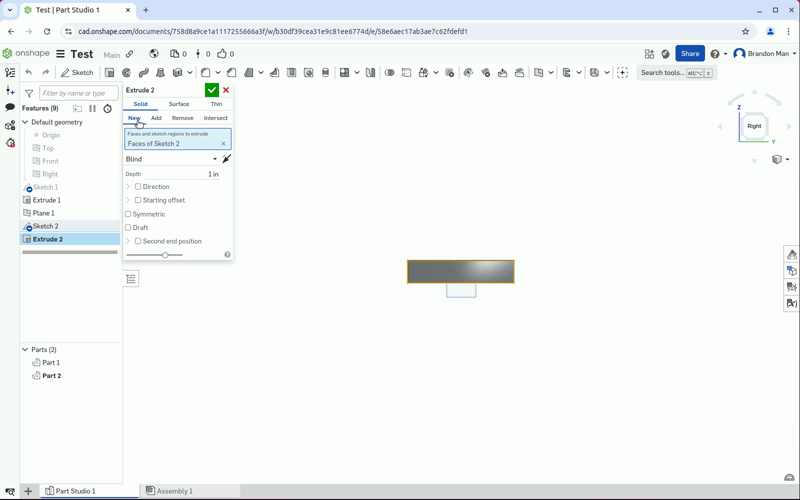
key(tab, 4)
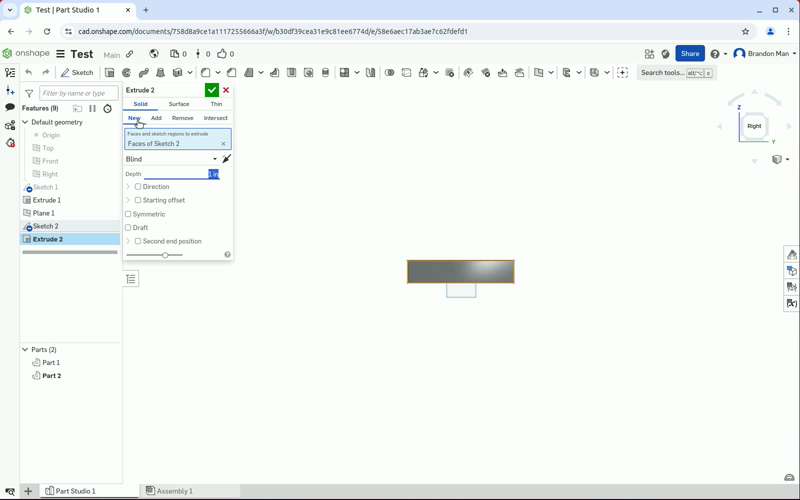
text(0.722)
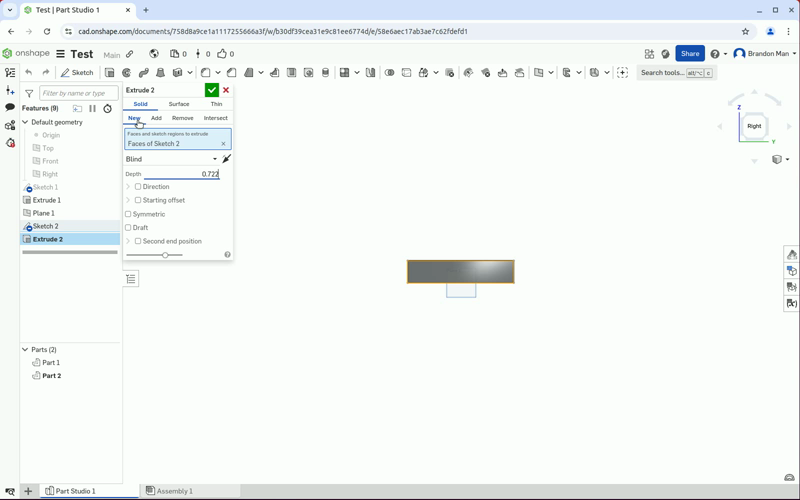
key(enter)
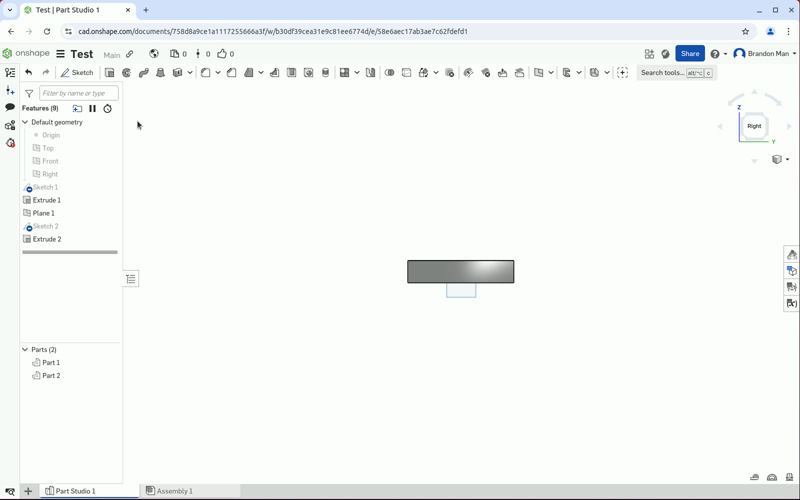
key(shift+h)
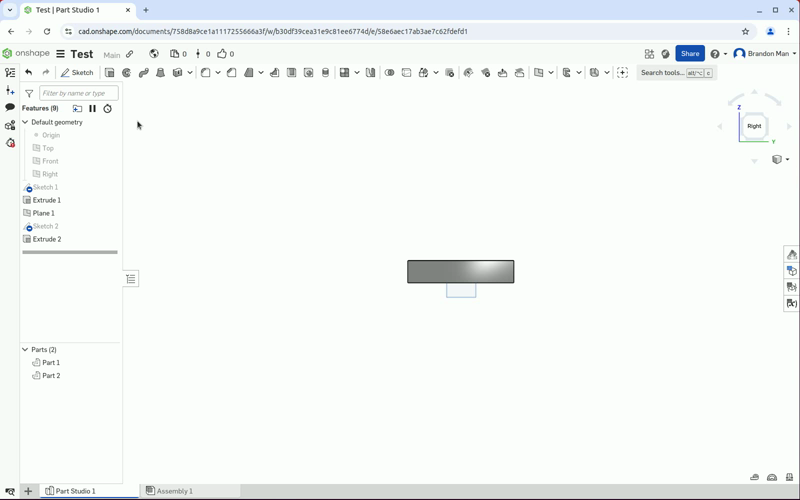
key(shift+h)
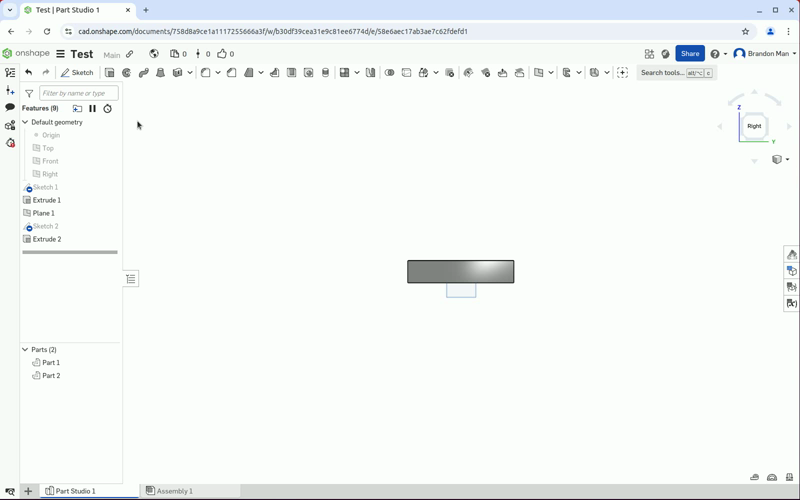
mouse_move(73, 189)
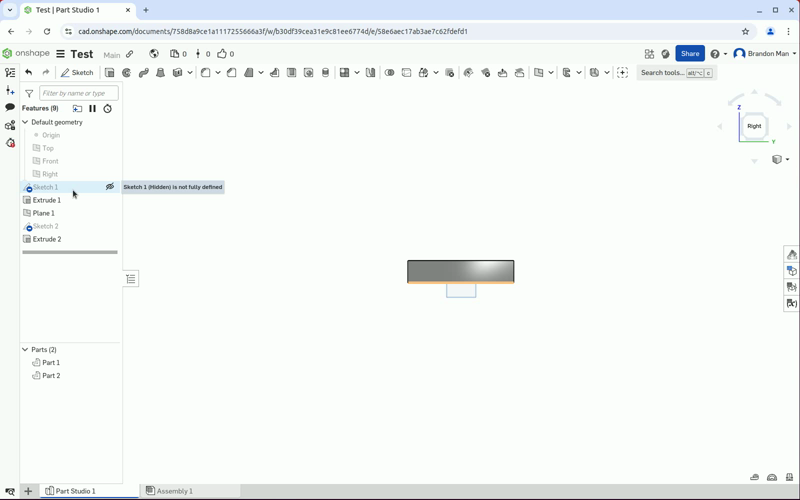
click(73, 189)
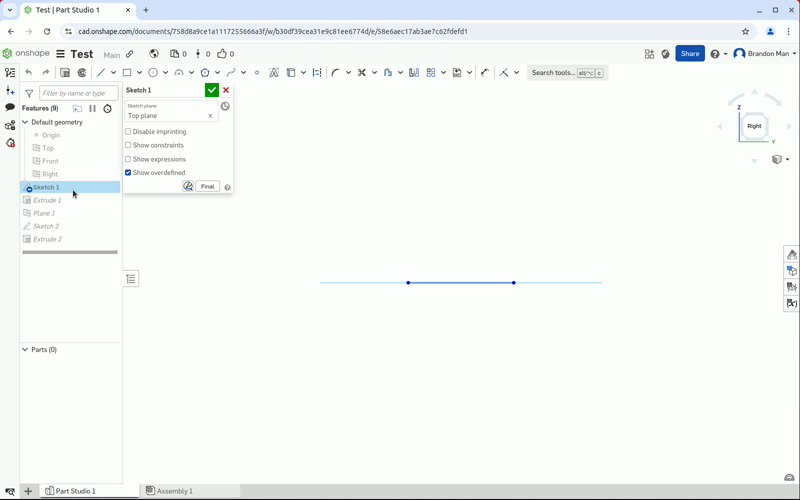
mouse_move(229, 92)
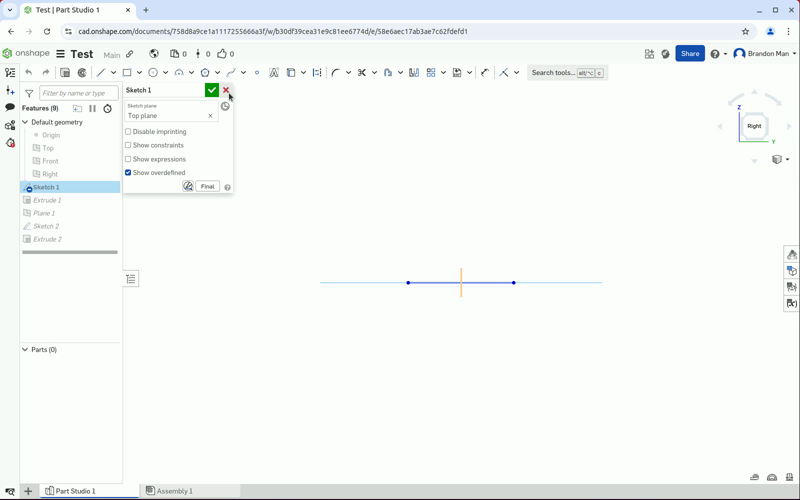
click(229, 92)
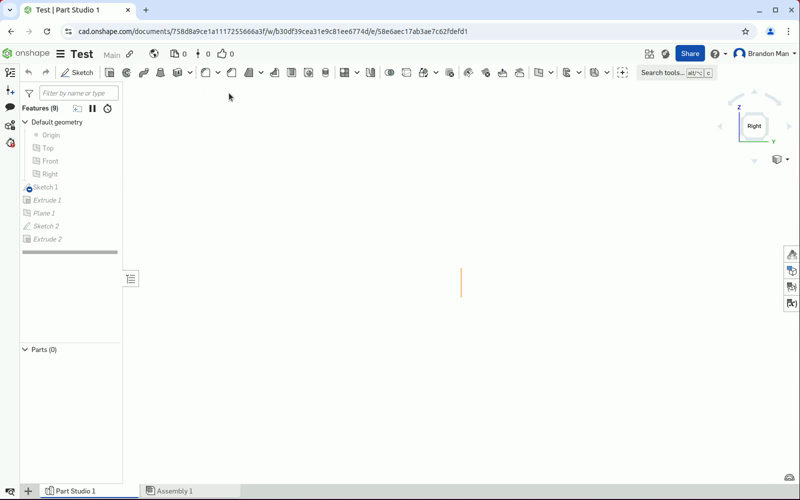
key(shift+s)
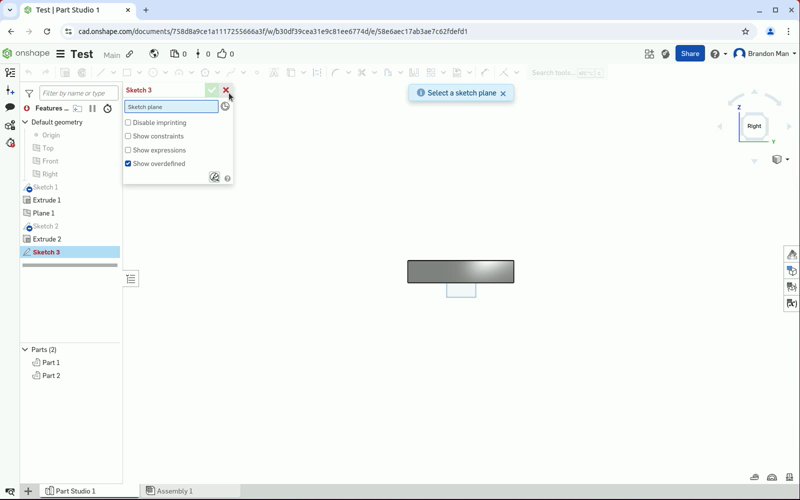
mouse_move(73, 215)
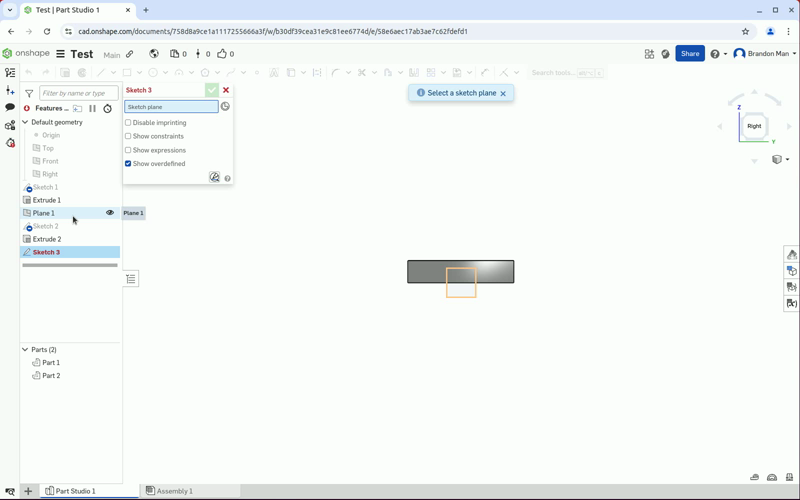
click(73, 215)
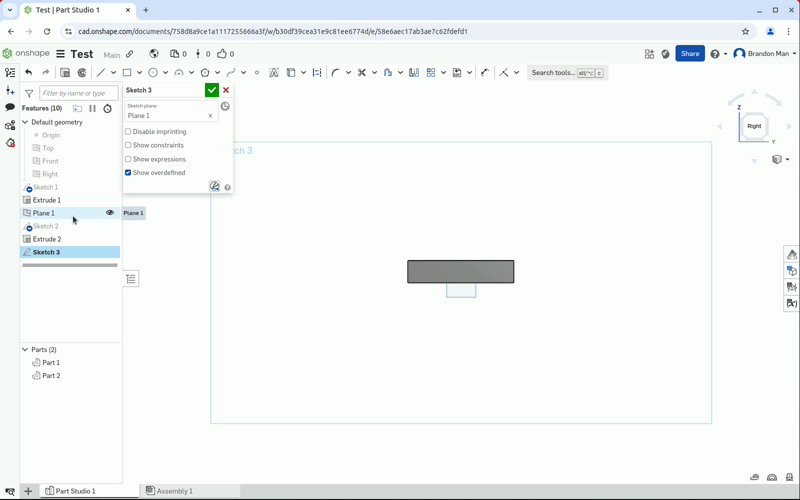
mouse_move(73, 352)
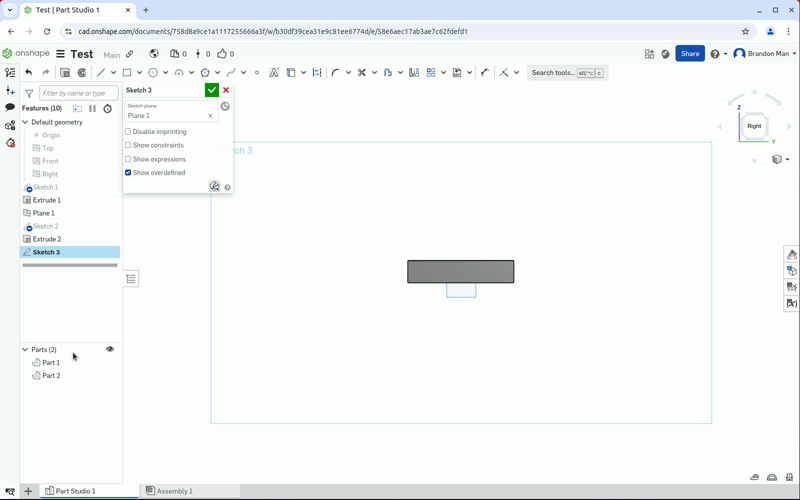
key(y)
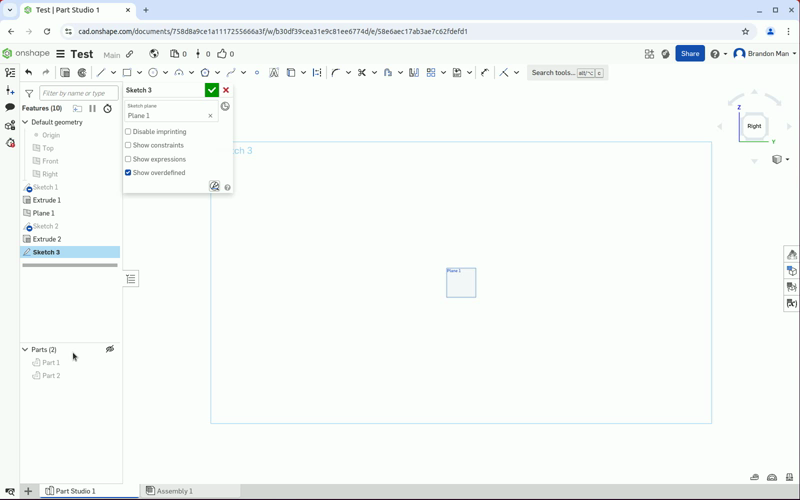
key(l)
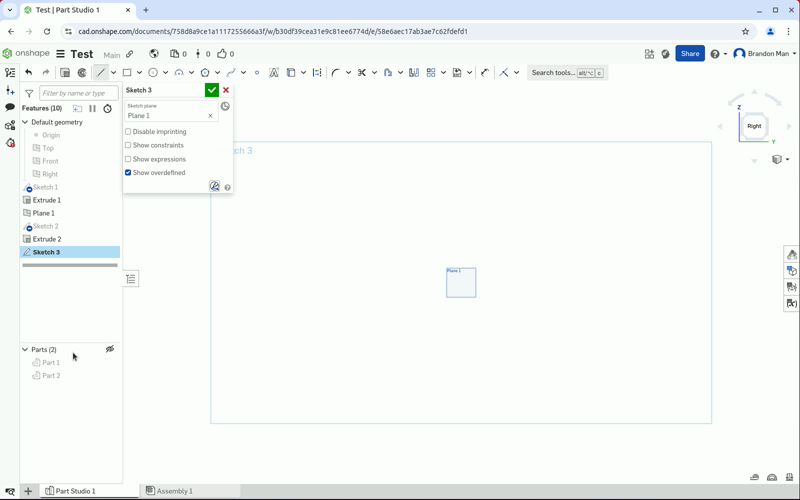
key_down(shift)
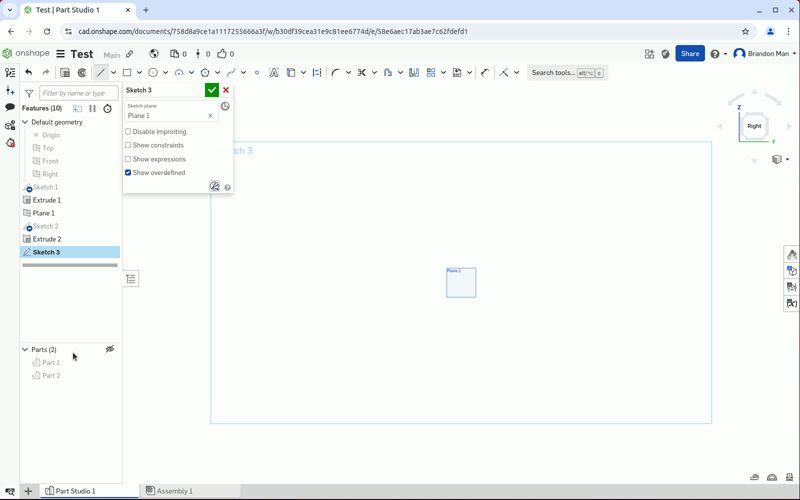
mouse_move(407, 260)
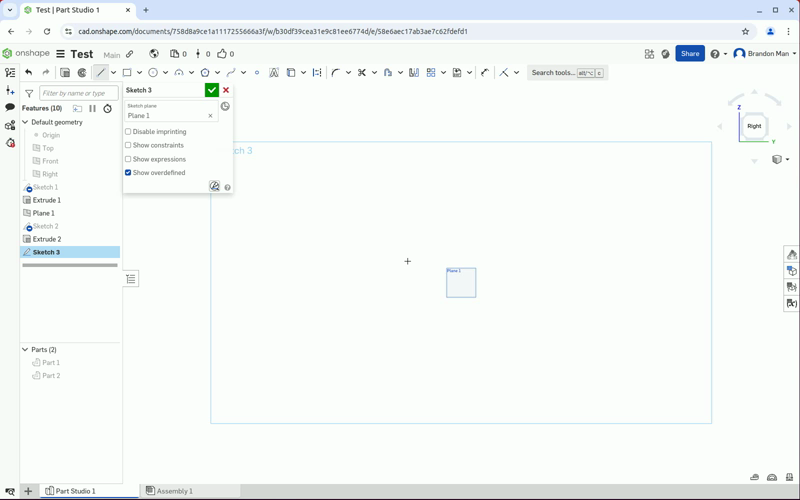
click(407, 260)
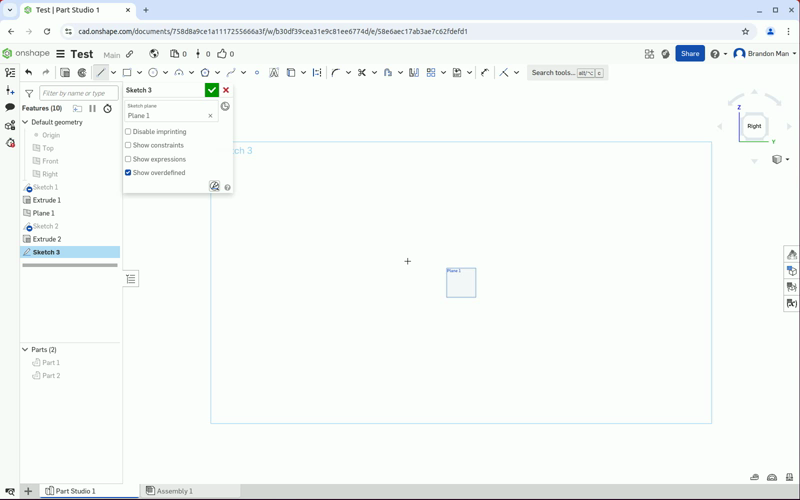
key_up(shift)
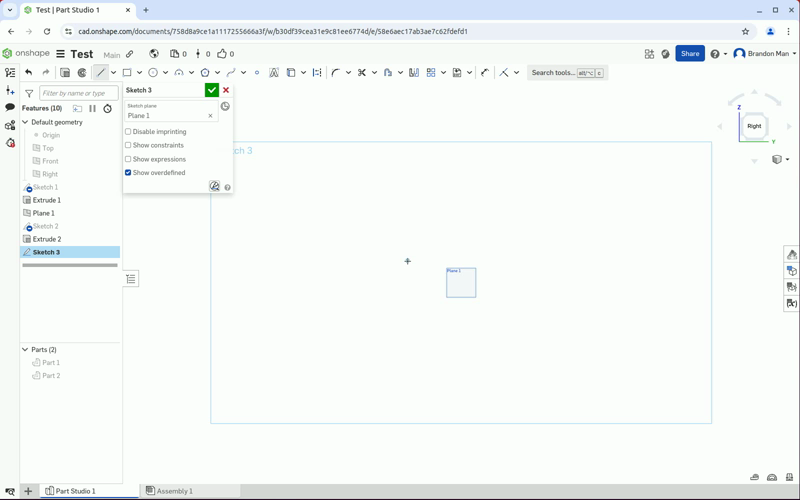
key_down(shift)
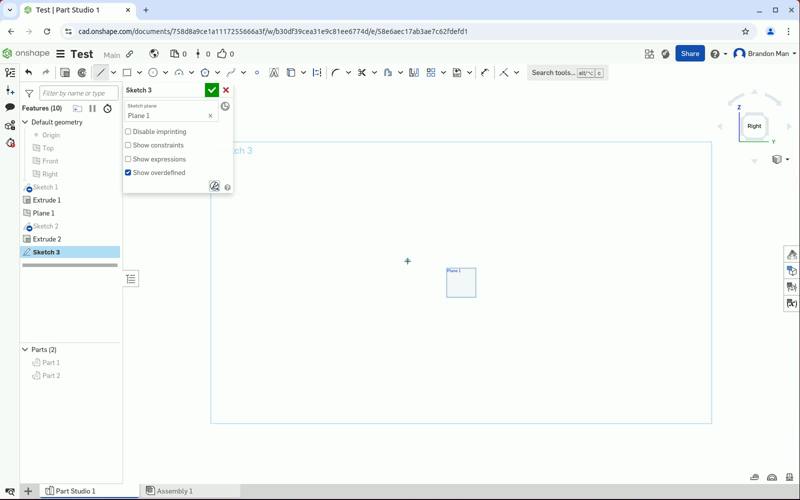
mouse_move(513, 260)
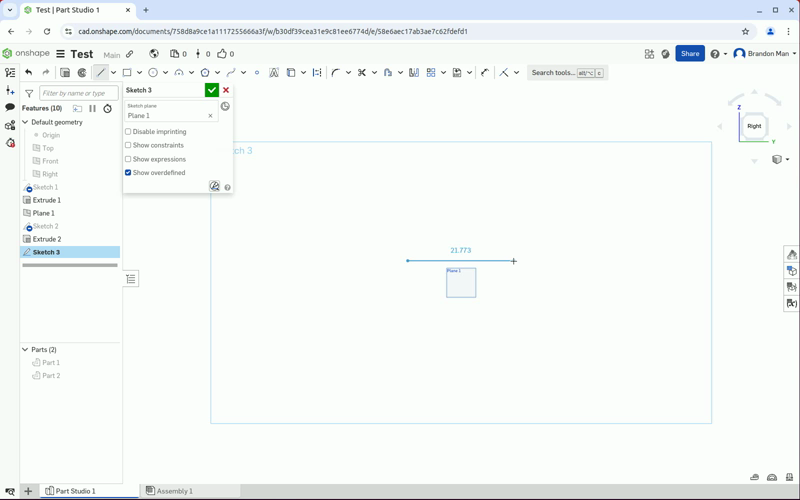
click(513, 260)
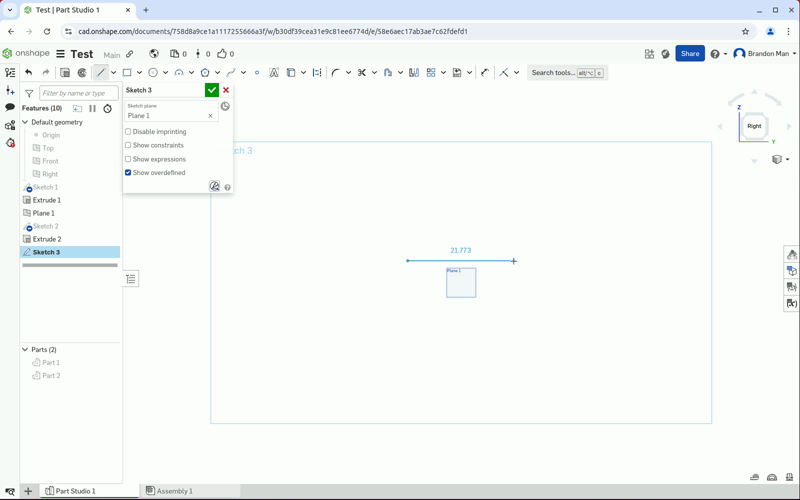
key_up(shift)
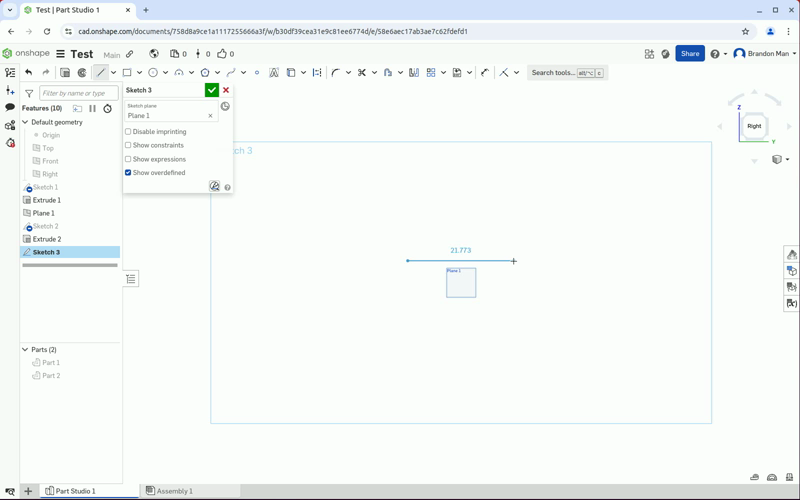
key_down(shift)
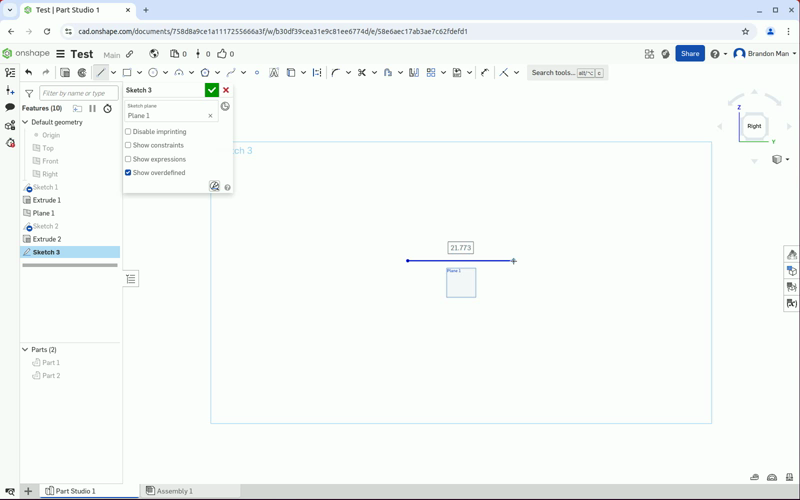
mouse_move(543, 260)
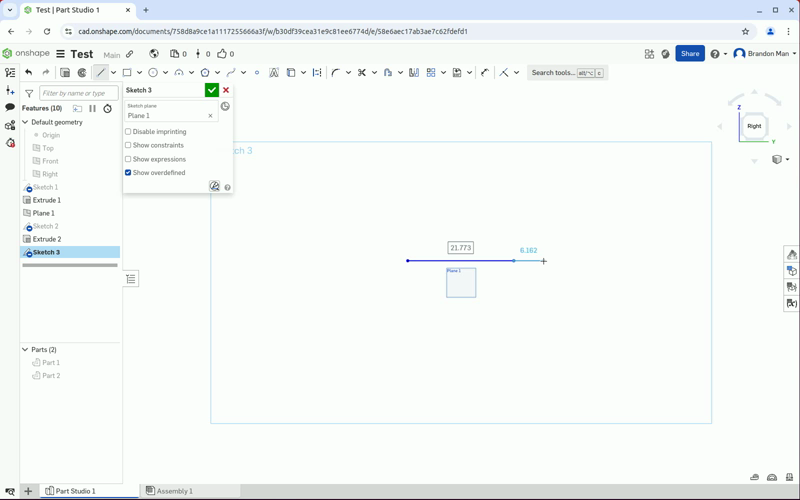
mouse_move(513, 257)
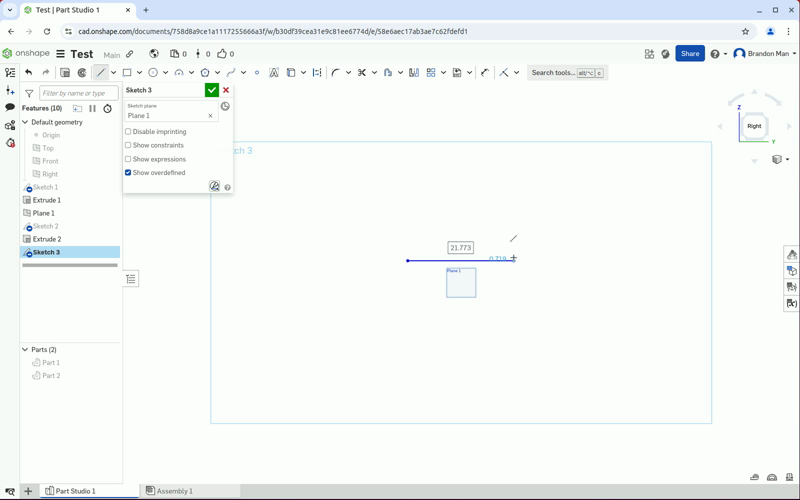
scroll(6)
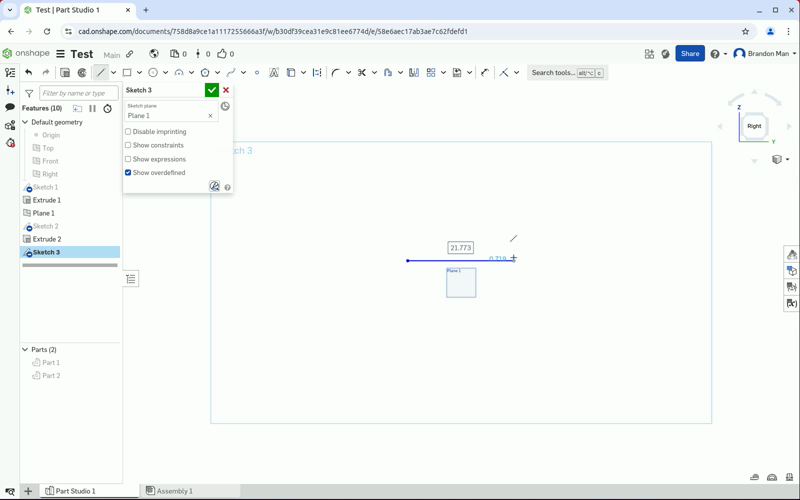
scroll(6)
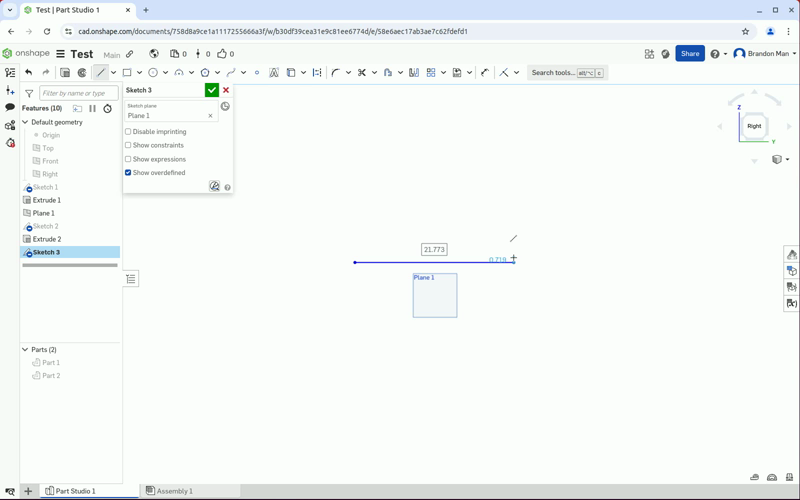
scroll(6)
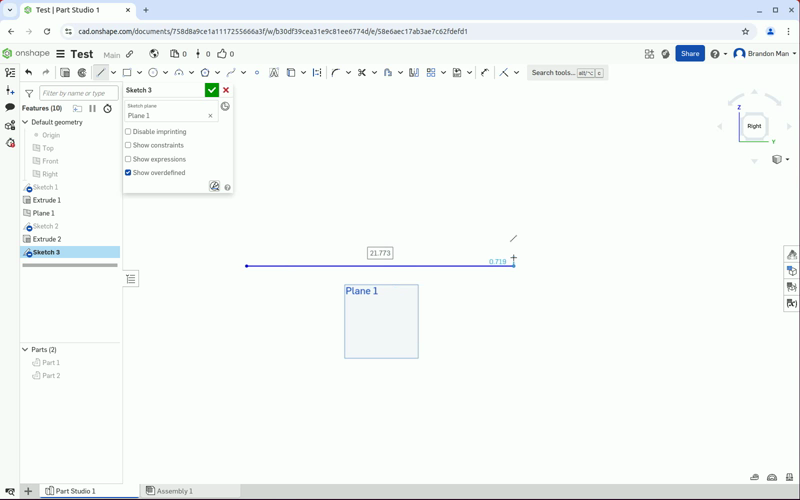
scroll(6)
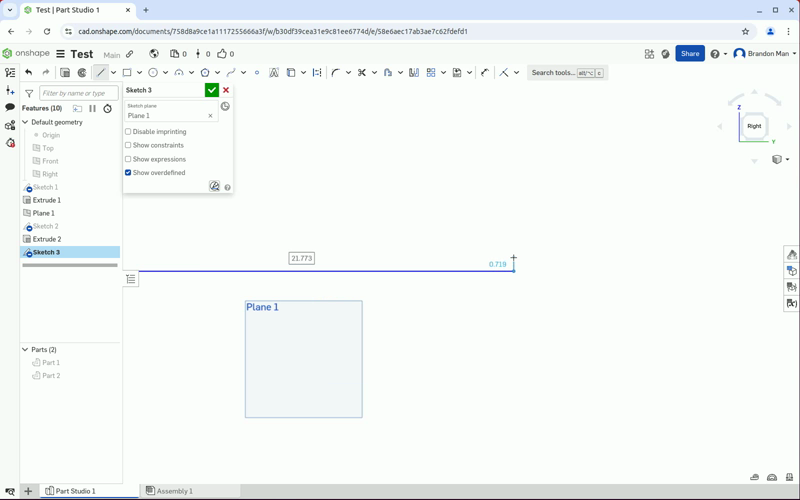
scroll(6)
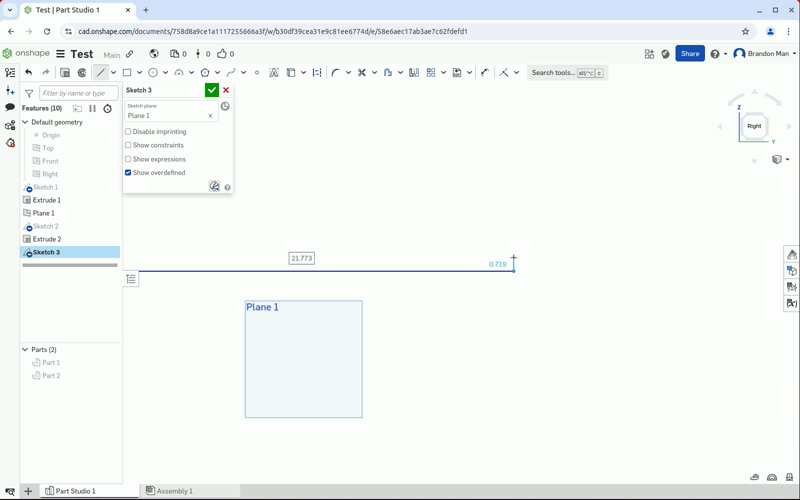
scroll(6)
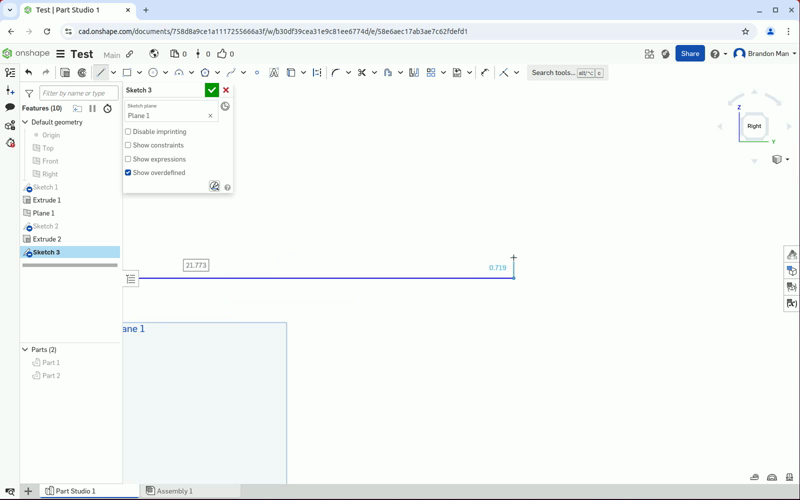
scroll(6)
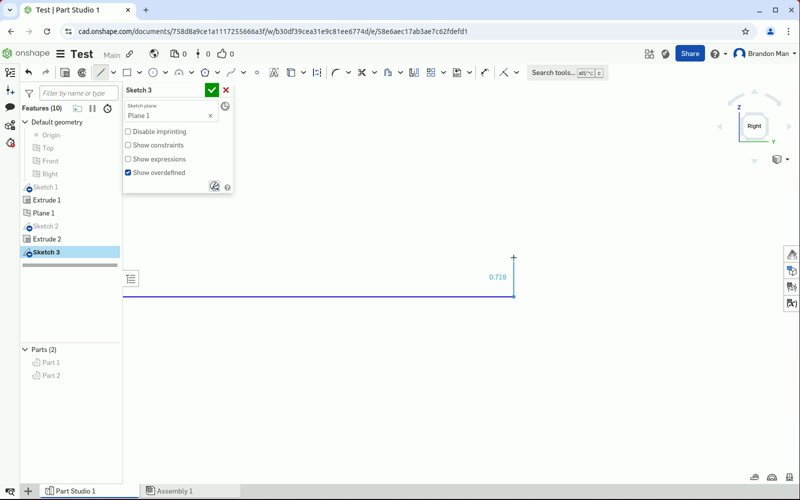
click(513, 257)
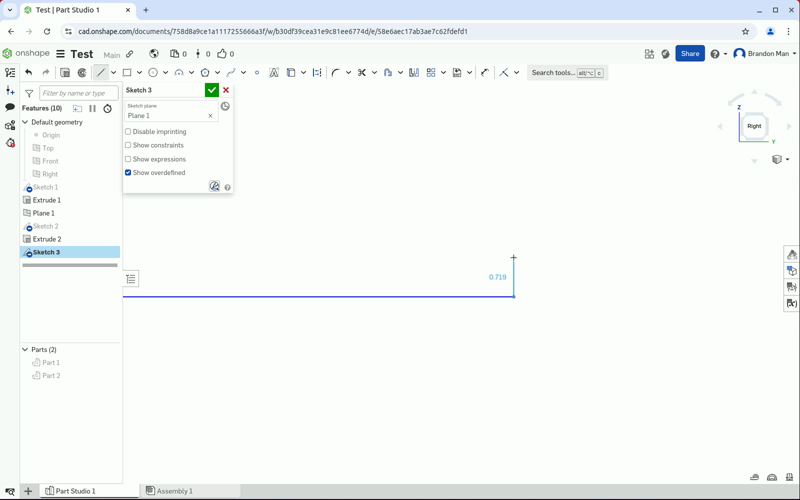
scroll(-6)
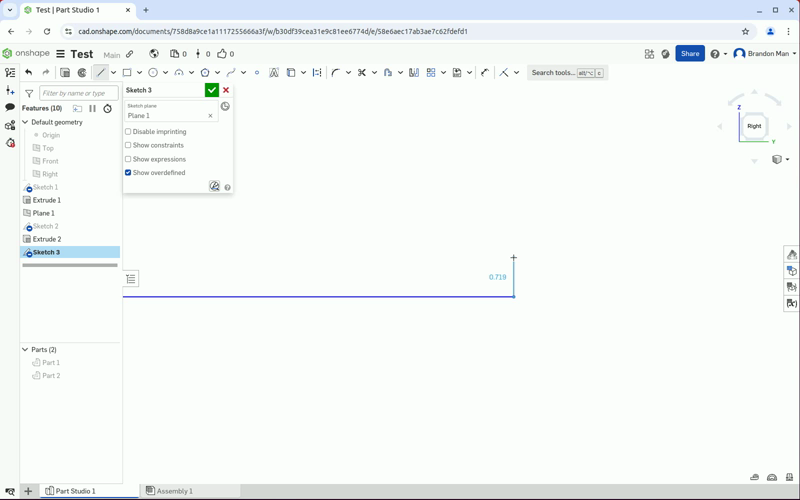
scroll(-6)
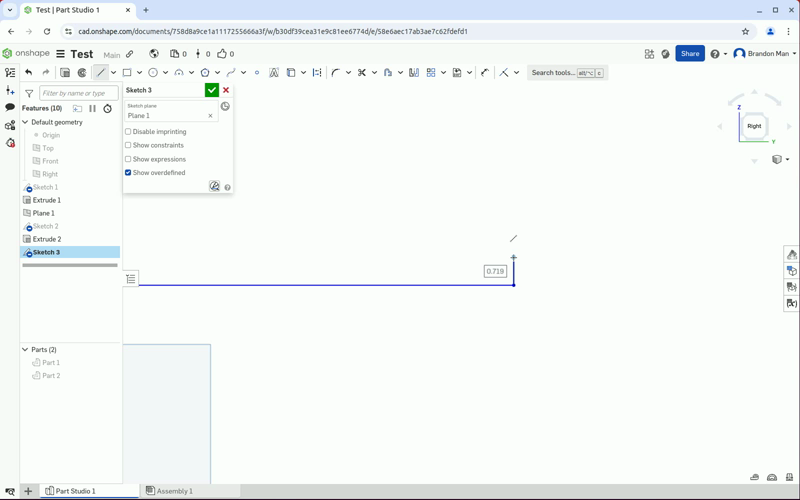
scroll(-6)
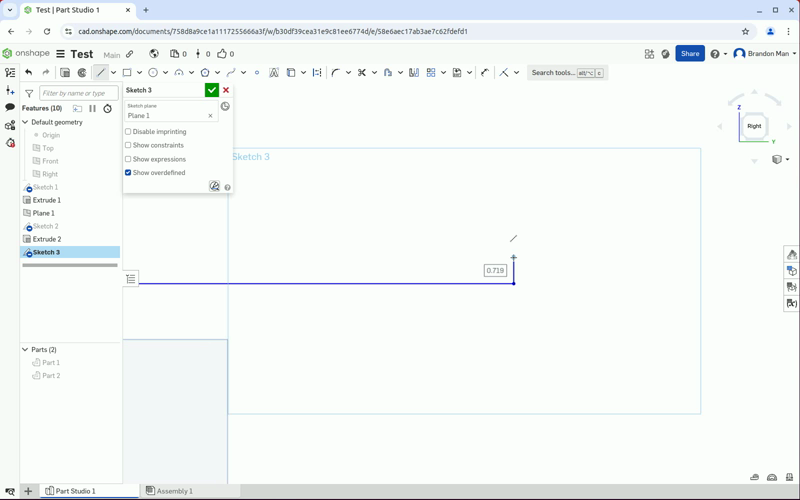
scroll(-6)
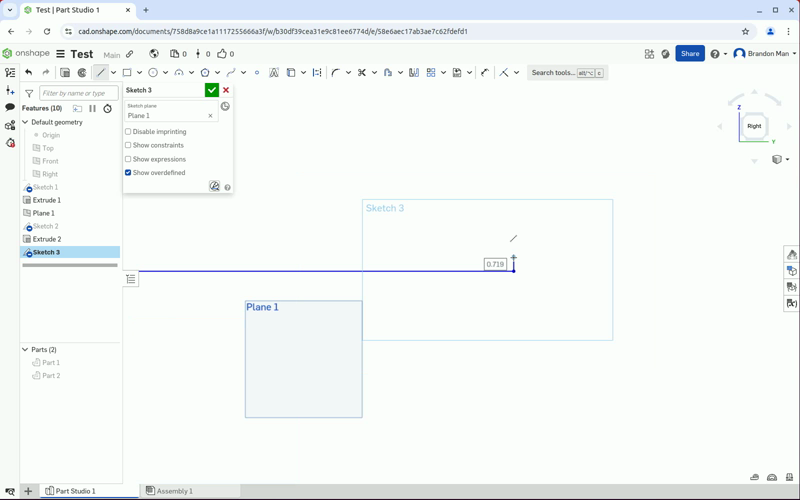
scroll(-6)
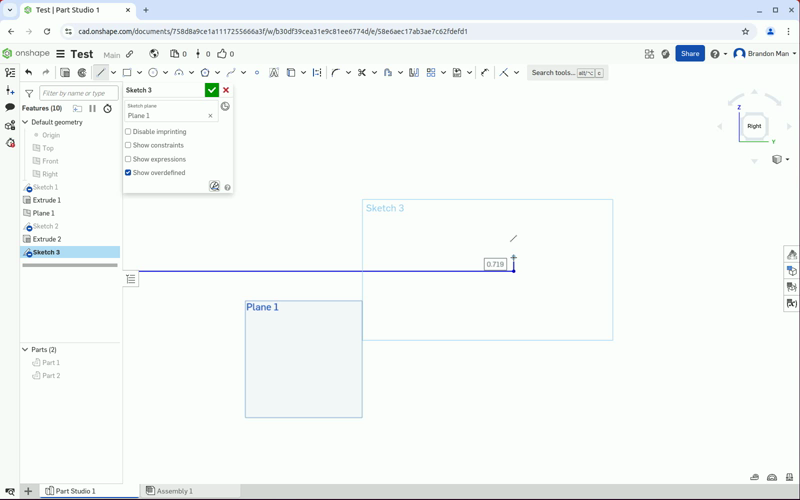
scroll(-6)
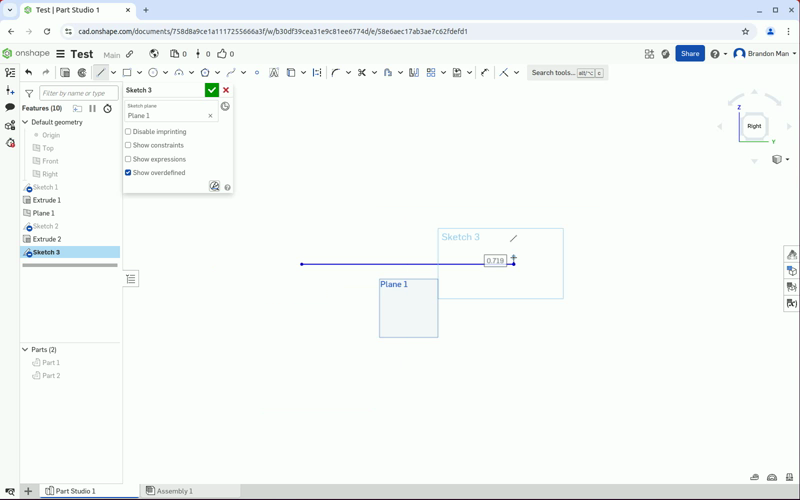
scroll(-6)
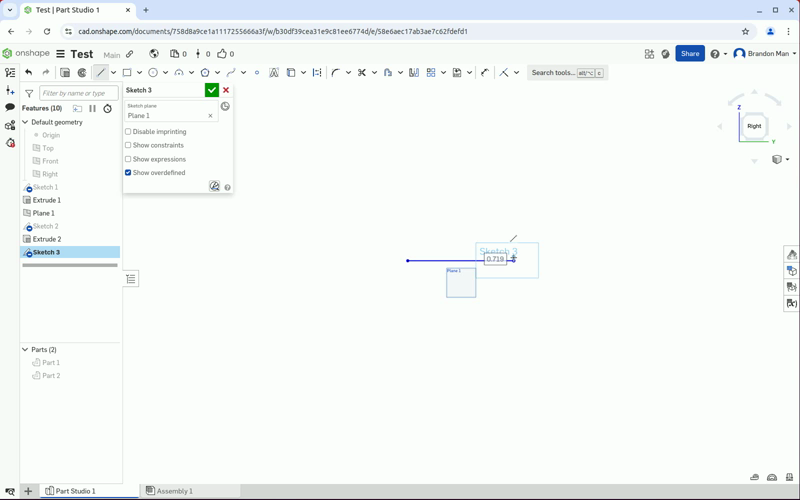
key_up(shift)
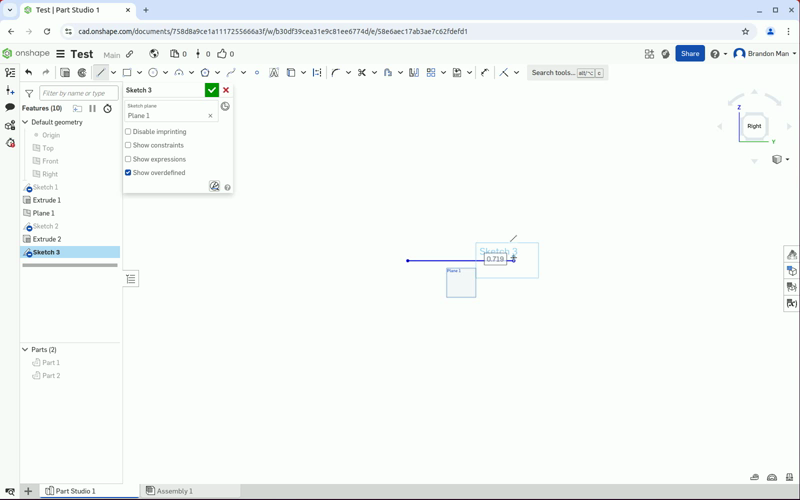
key_down(shift)
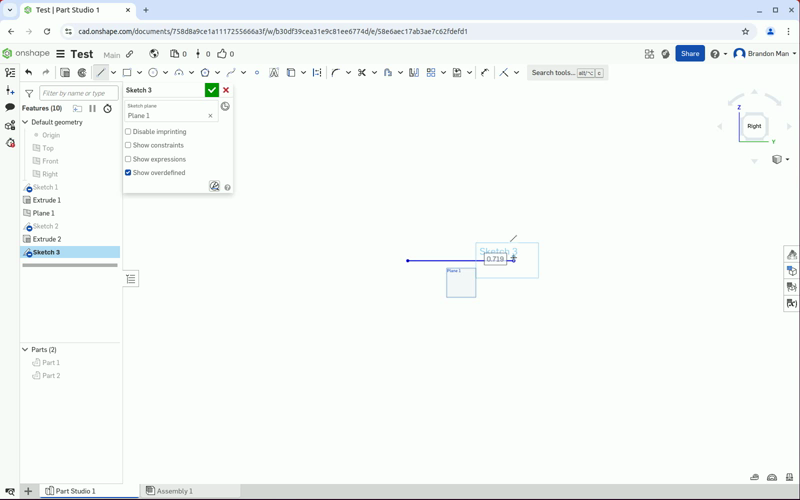
mouse_move(407, 257)
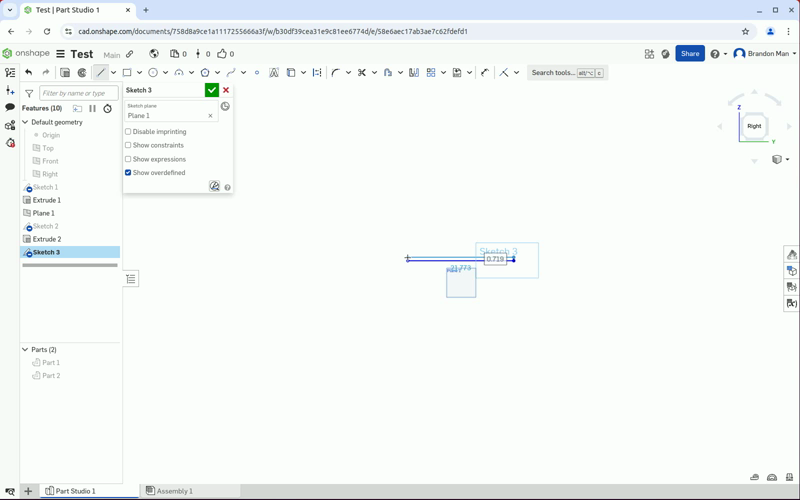
scroll(6)
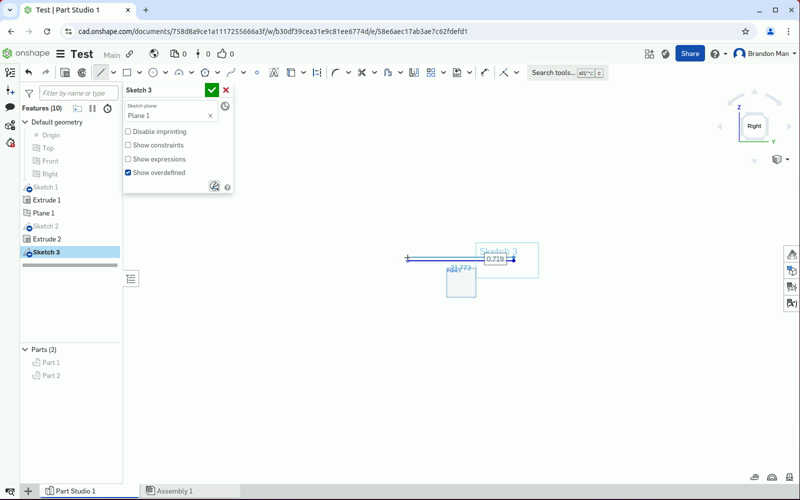
scroll(6)
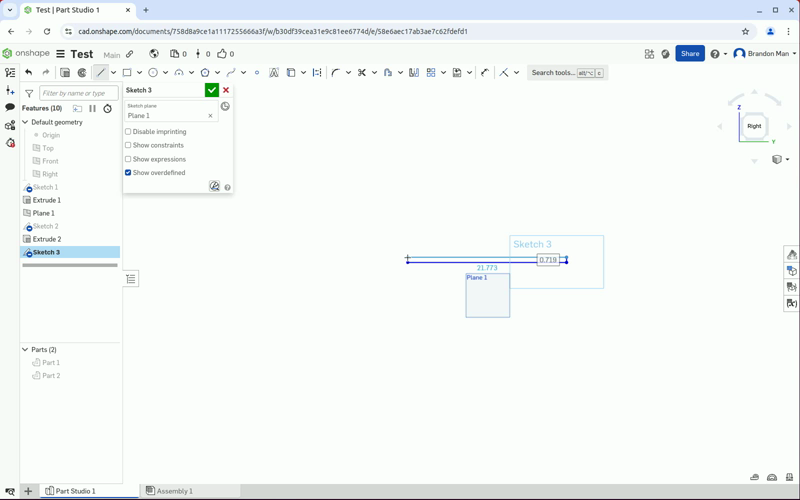
scroll(6)
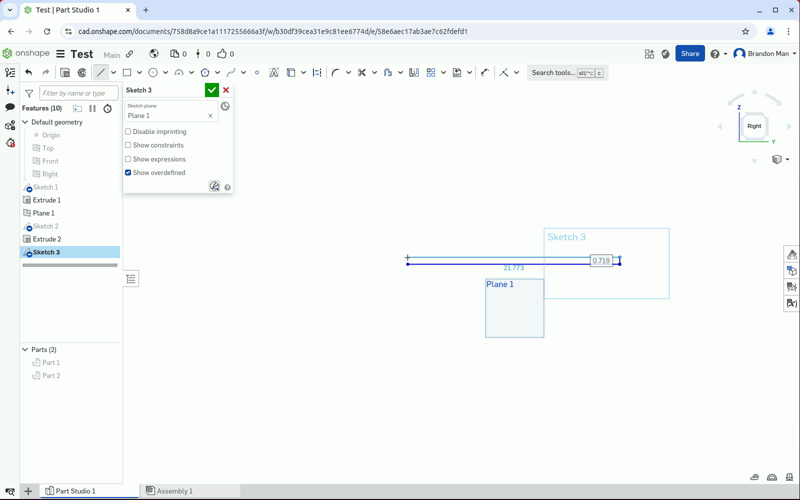
scroll(6)
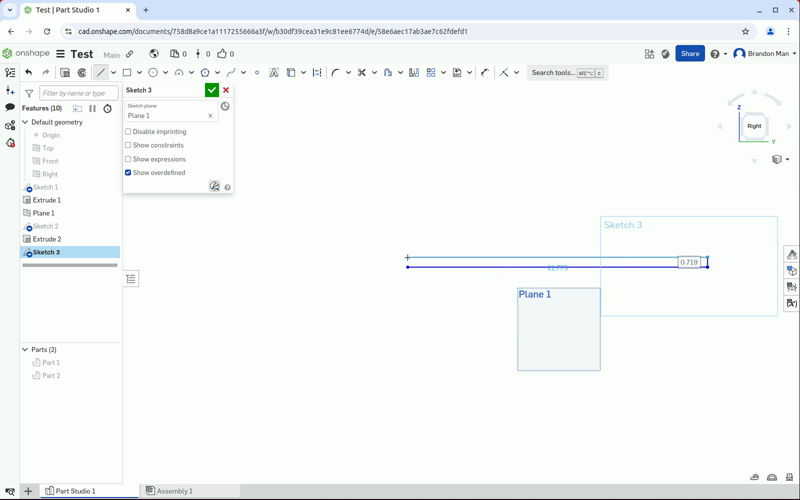
scroll(6)
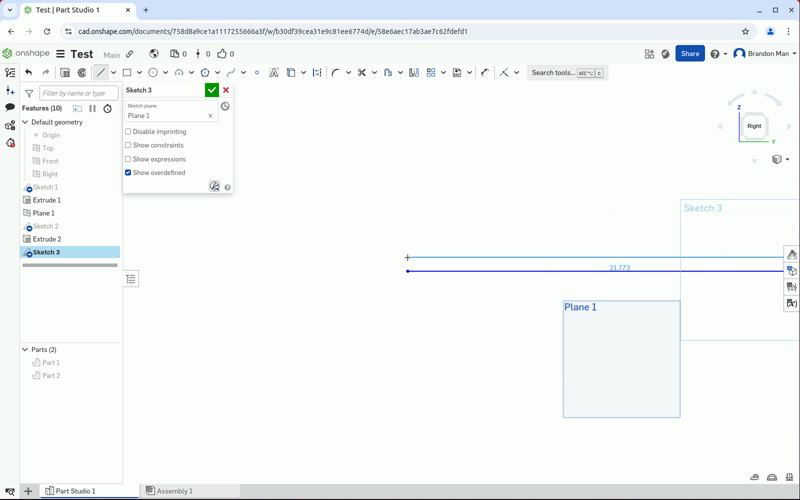
scroll(6)
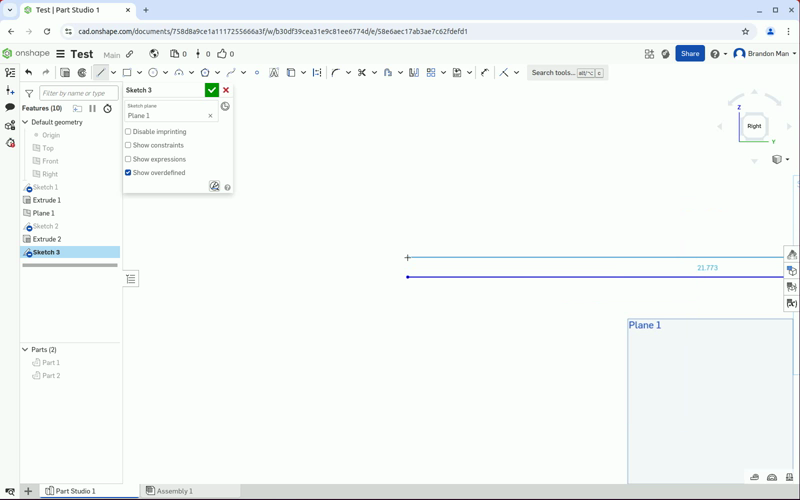
scroll(6)
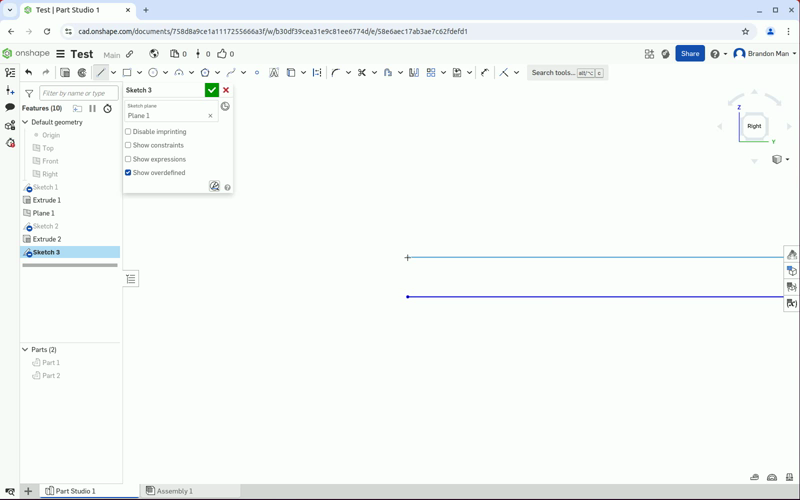
click(407, 257)
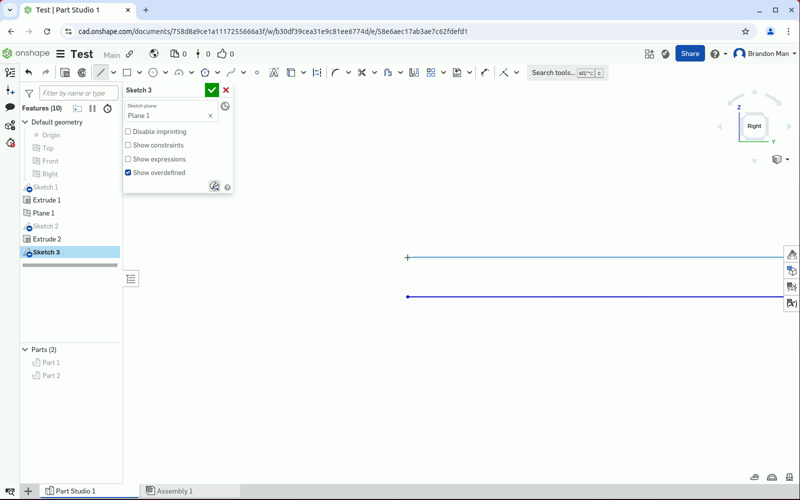
scroll(-6)
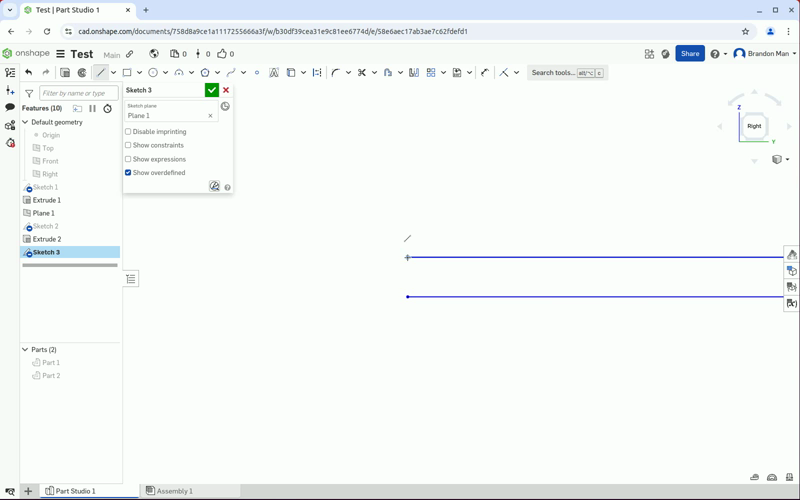
scroll(-6)
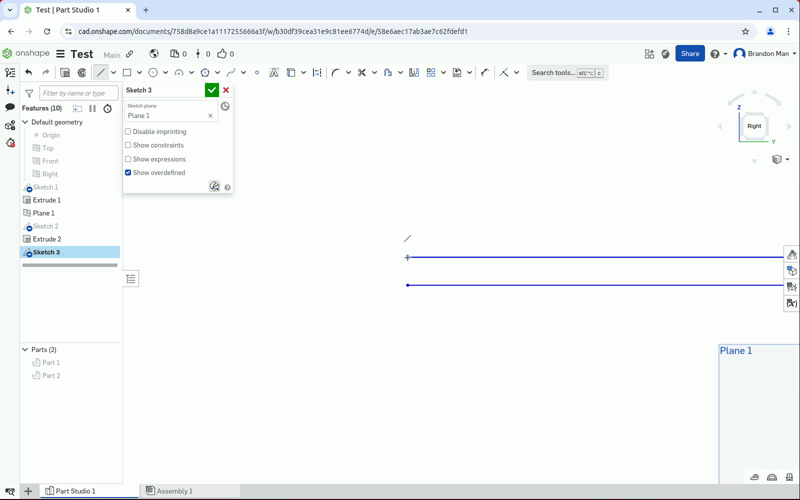
scroll(-6)
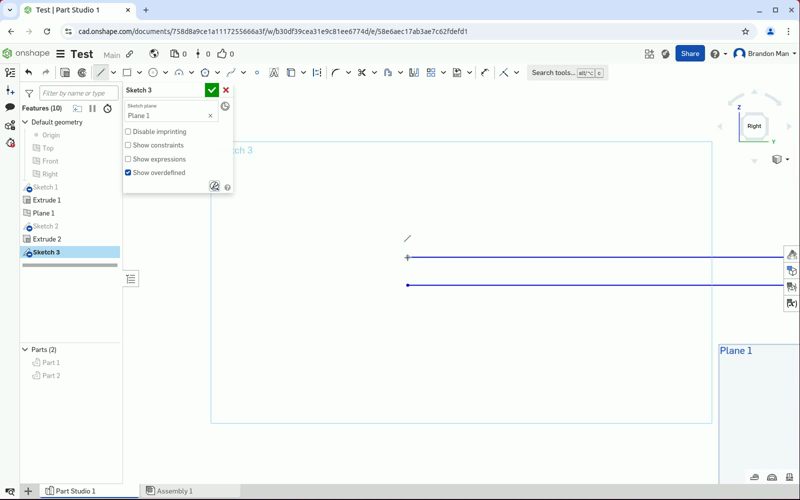
scroll(-6)
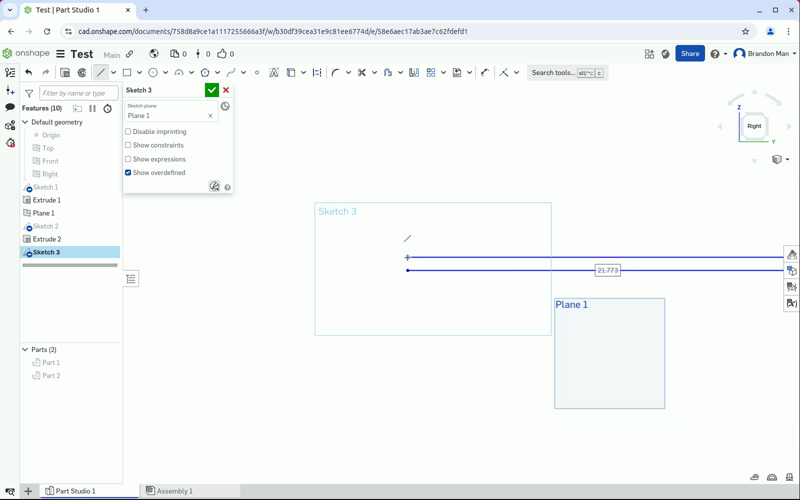
scroll(-6)
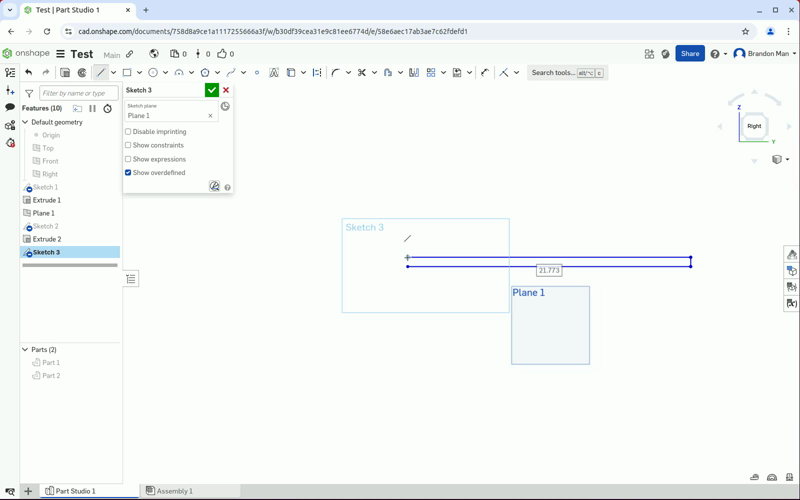
scroll(-6)
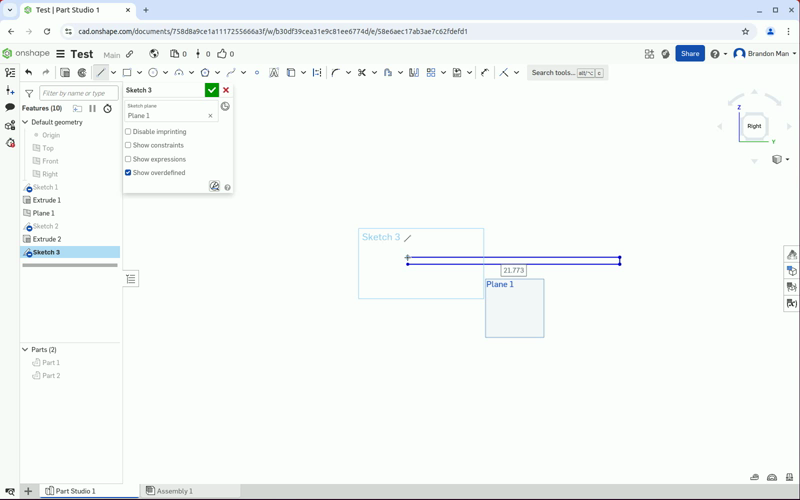
scroll(-6)
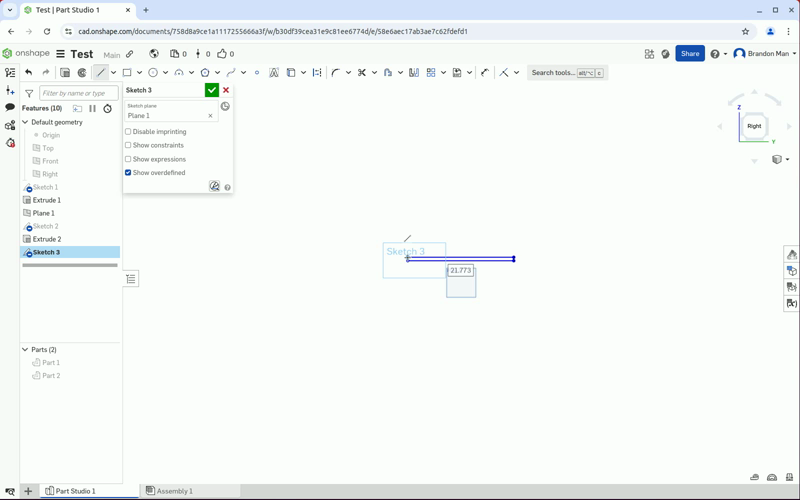
key_up(shift)
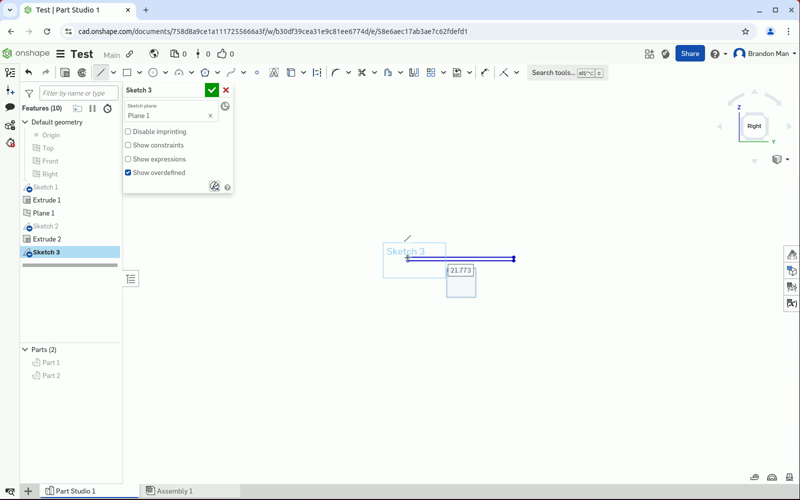
mouse_move(437, 257)
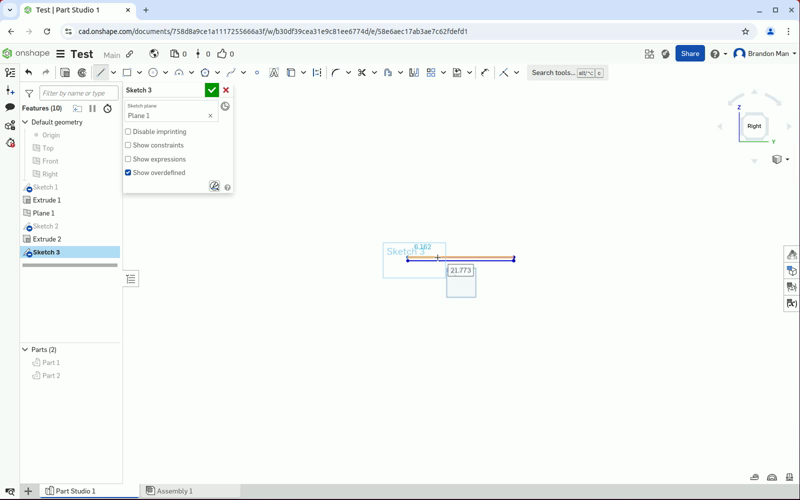
key_down(shift)
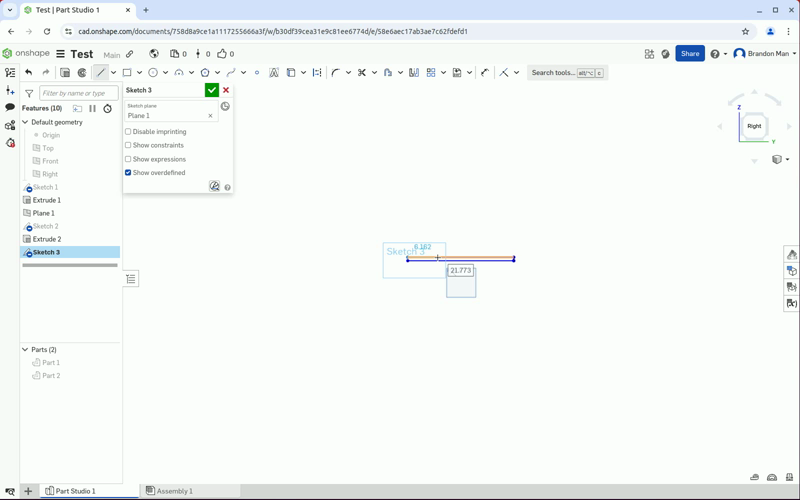
mouse_move(407, 260)
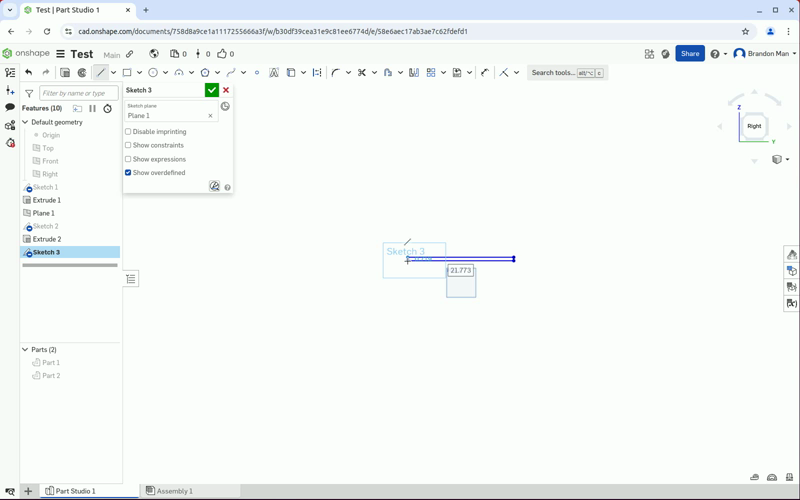
scroll(6)
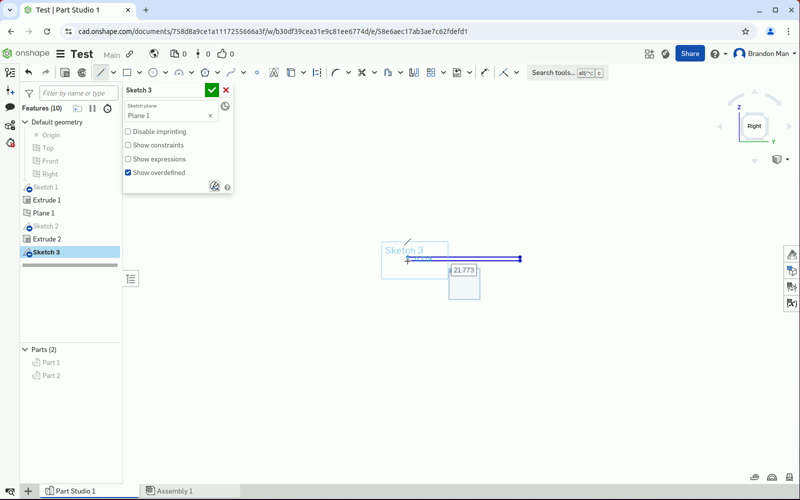
scroll(6)
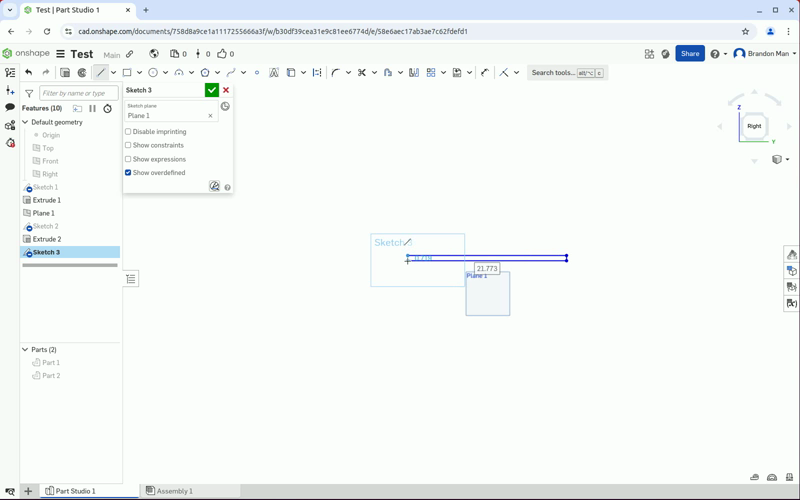
scroll(6)
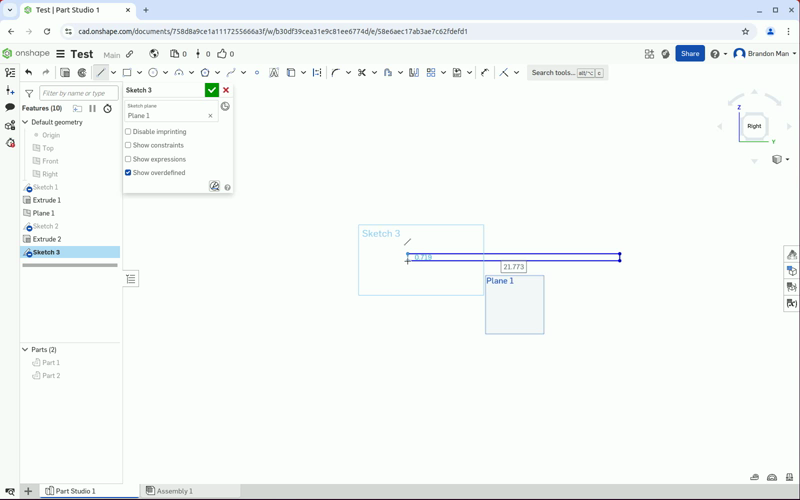
scroll(6)
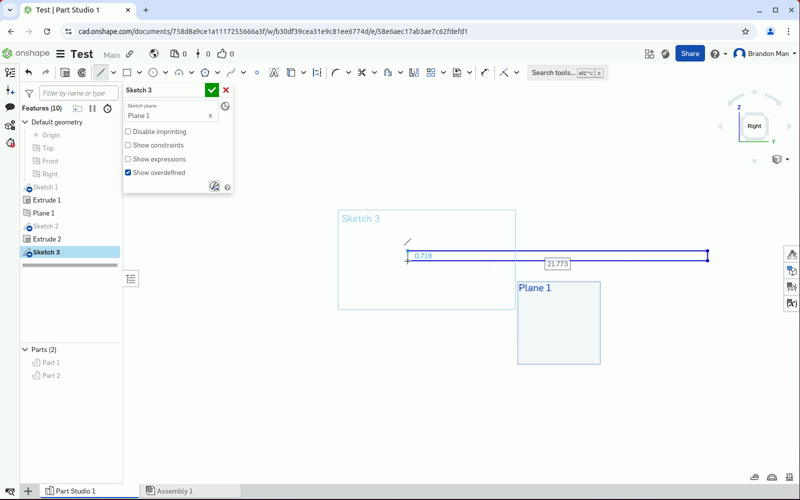
scroll(6)
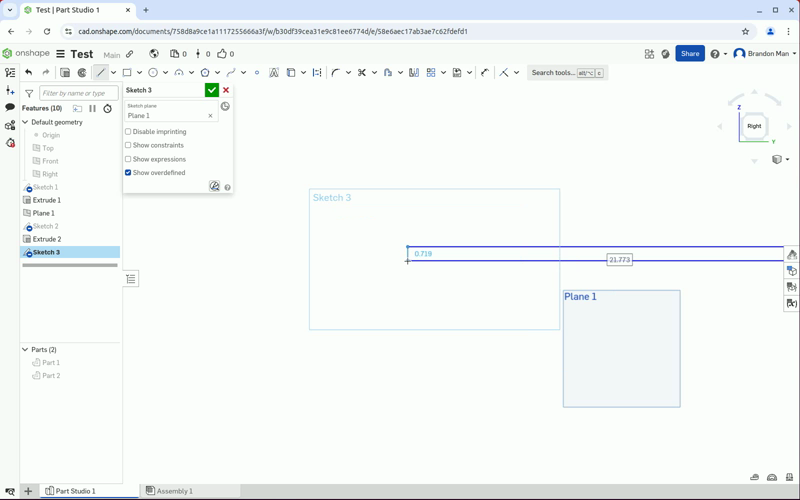
scroll(6)
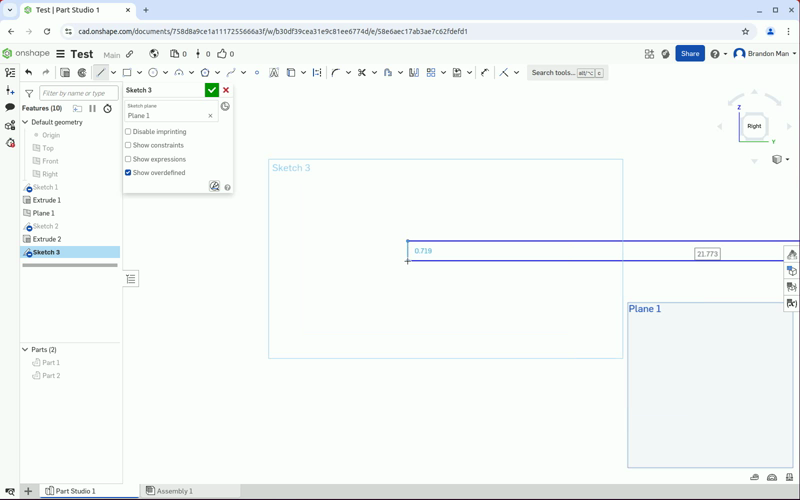
scroll(6)
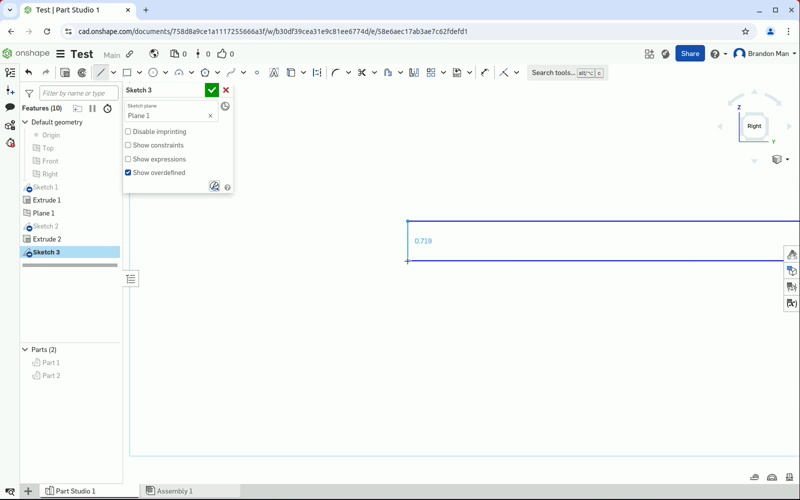
key_up(shift)
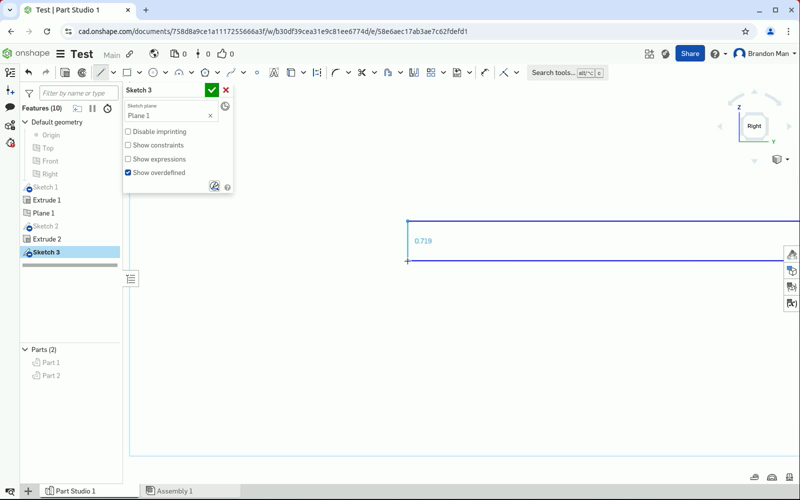
click(407, 260)
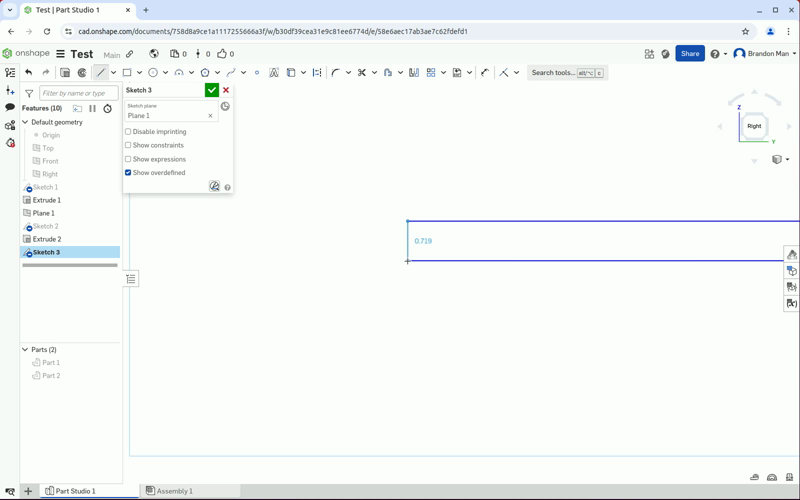
scroll(-6)
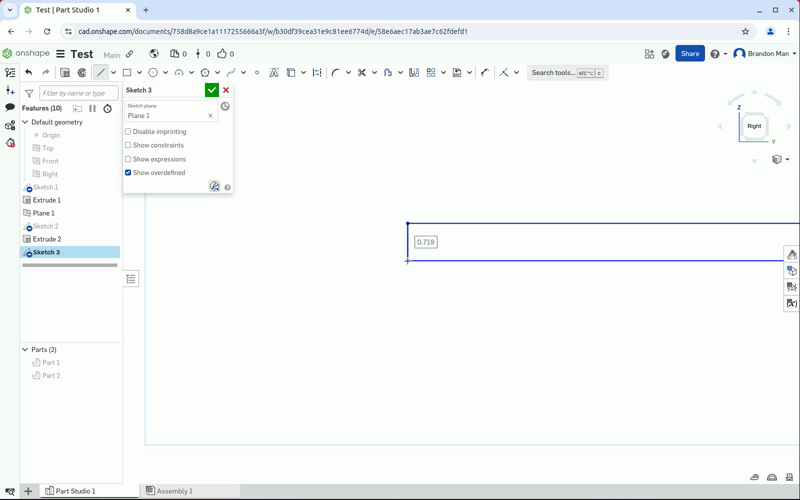
scroll(-6)
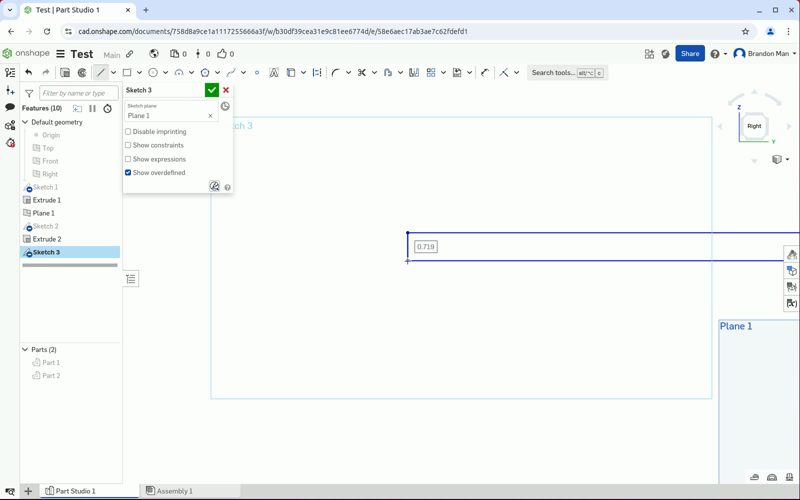
scroll(-6)
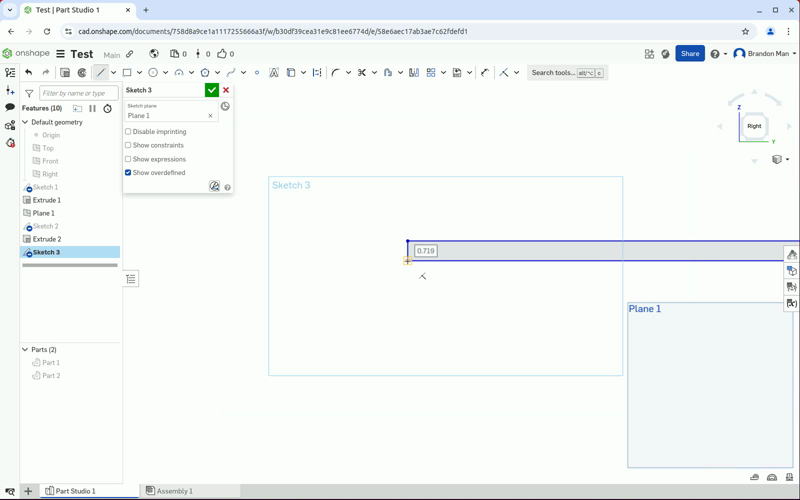
scroll(-6)
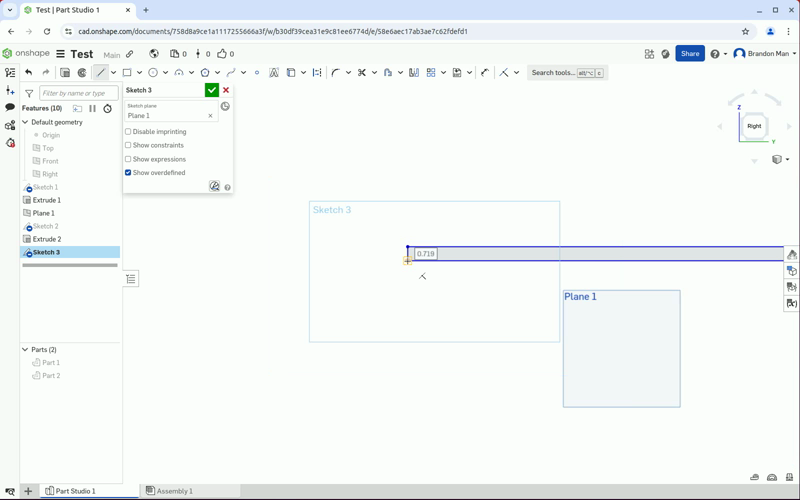
scroll(-6)
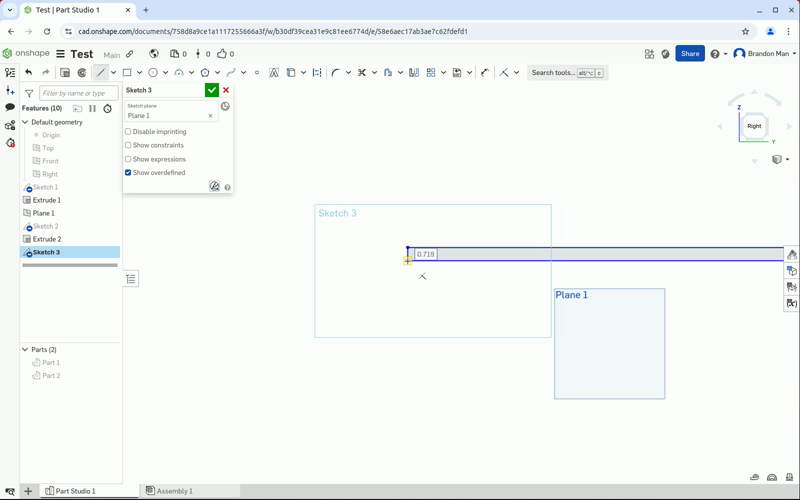
scroll(-6)
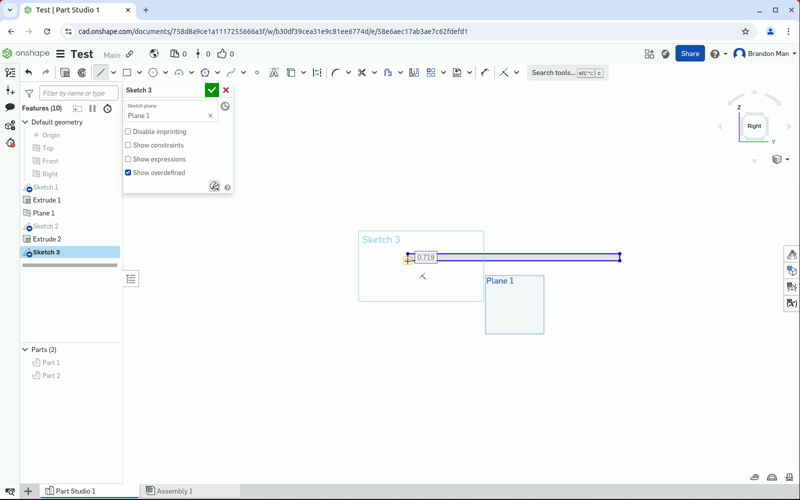
scroll(-6)
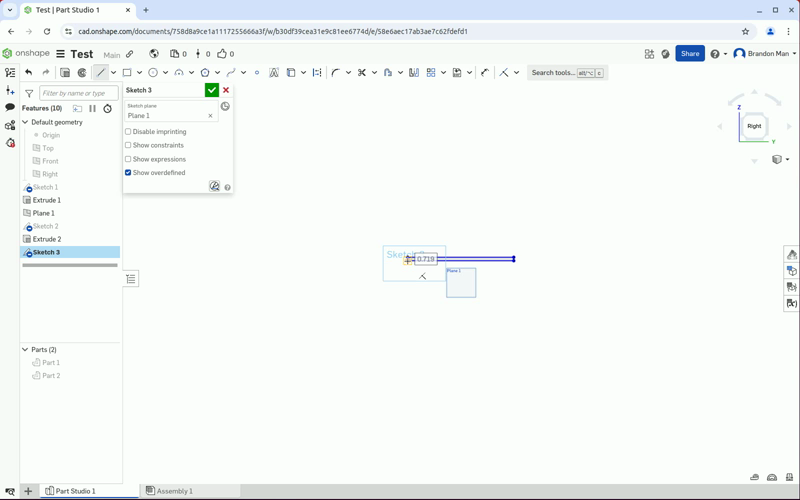
key(esc)
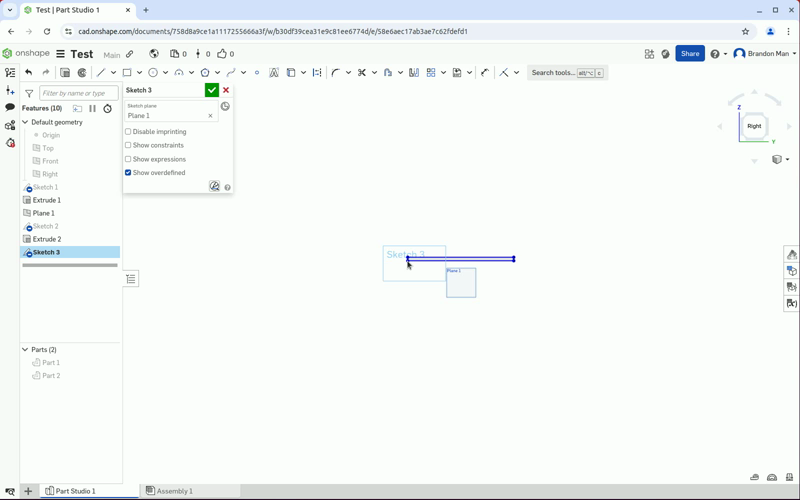
mouse_move(497, 259)
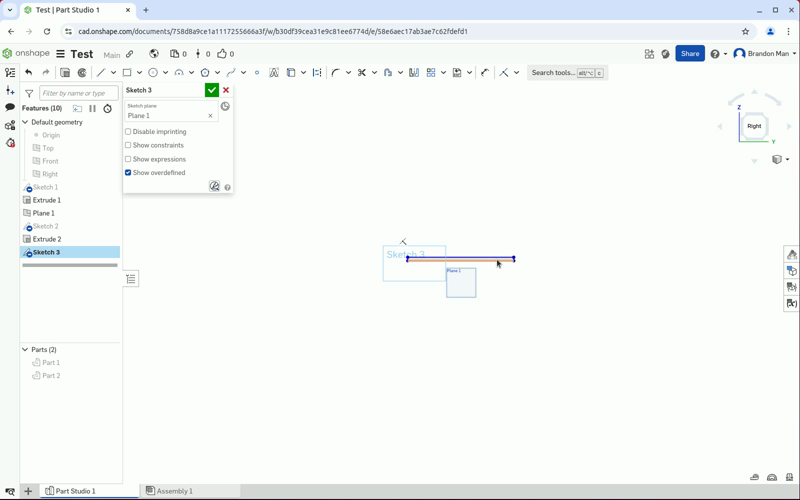
scroll(6)
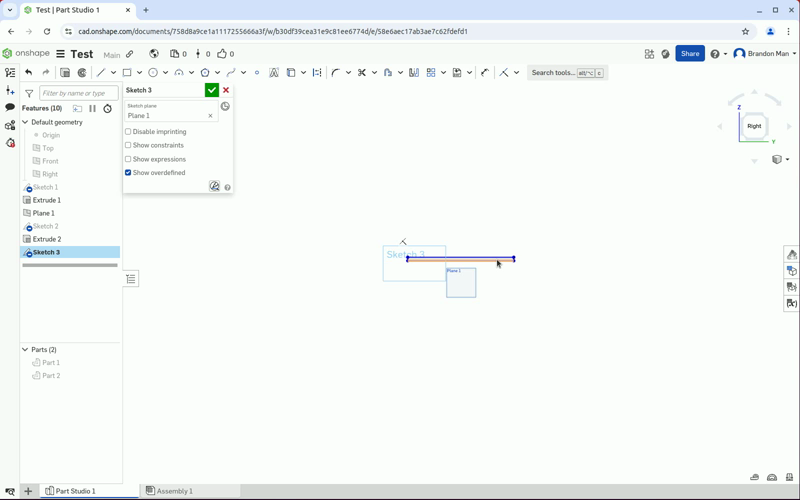
scroll(6)
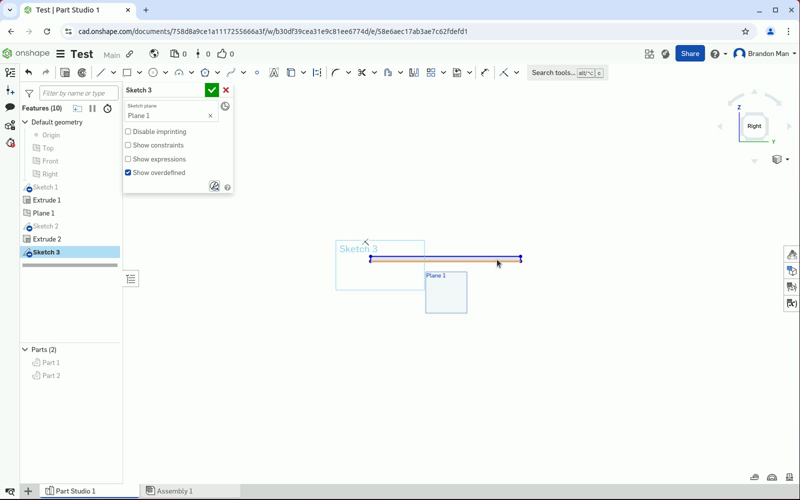
scroll(6)
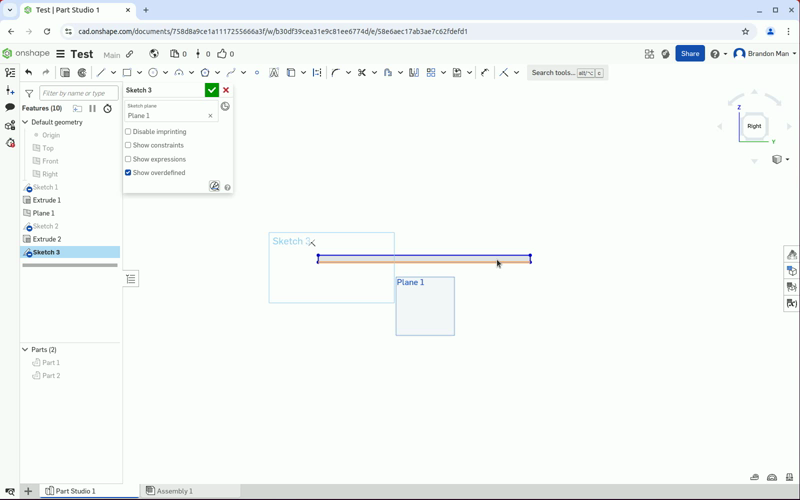
scroll(6)
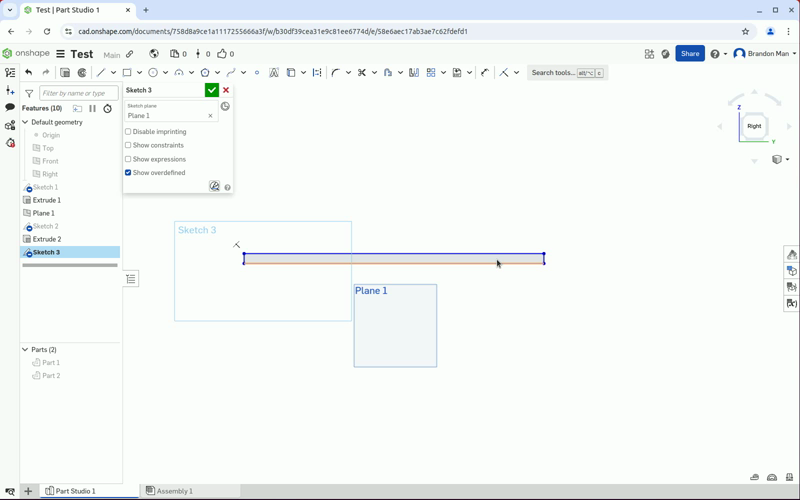
scroll(6)
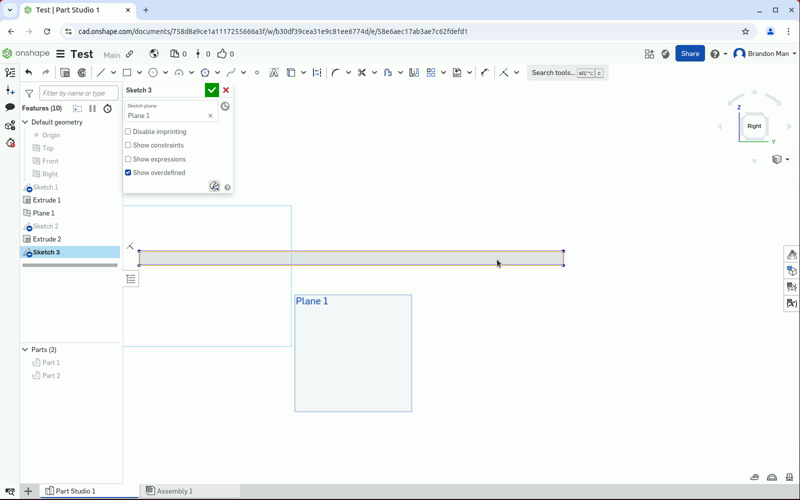
scroll(6)
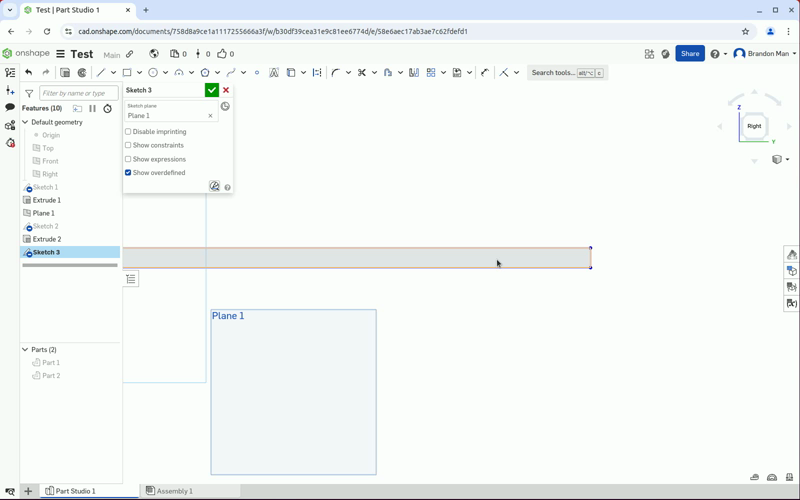
scroll(6)
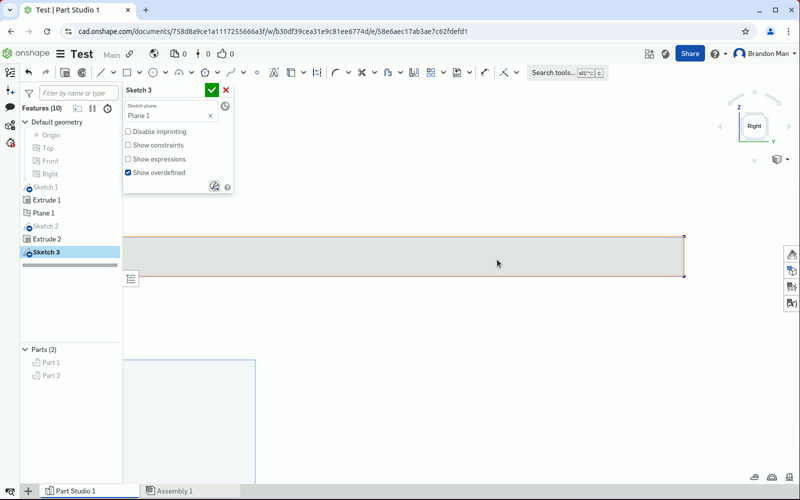
click(497, 259)
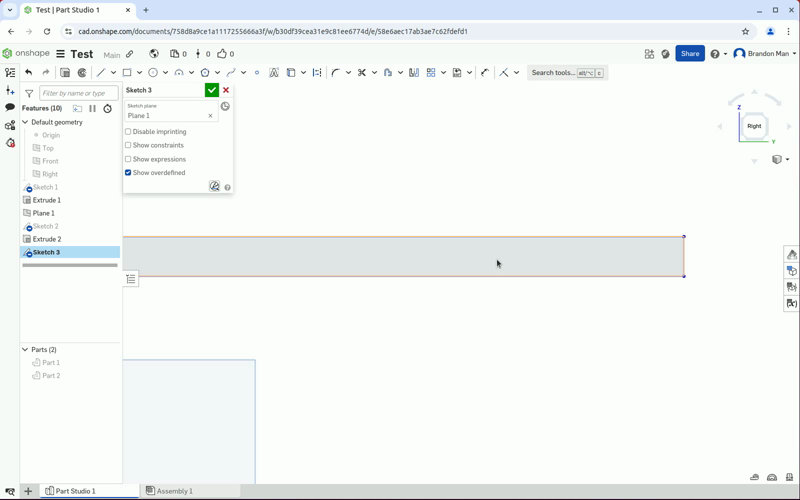
scroll(-6)
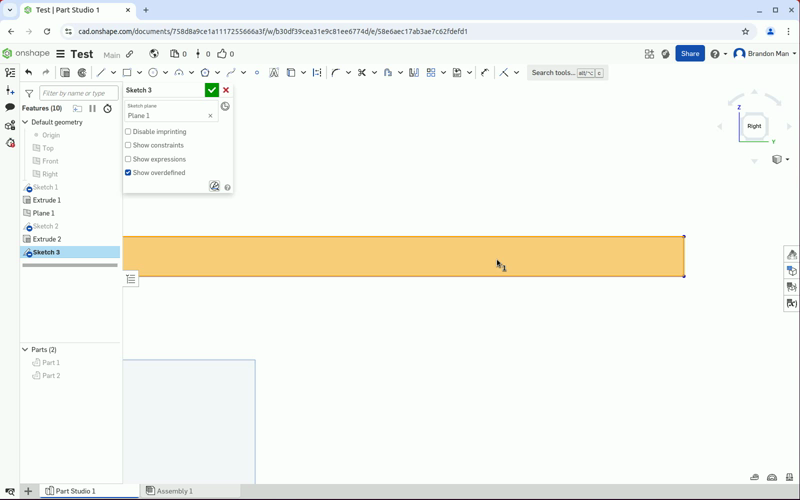
scroll(-6)
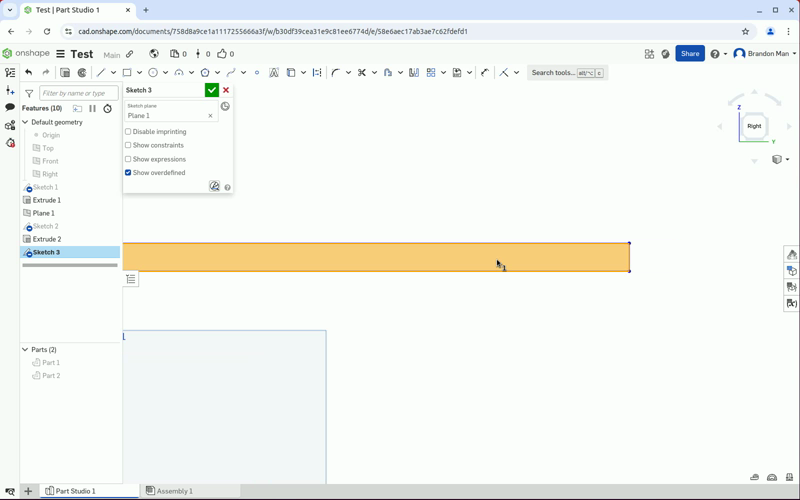
scroll(-6)
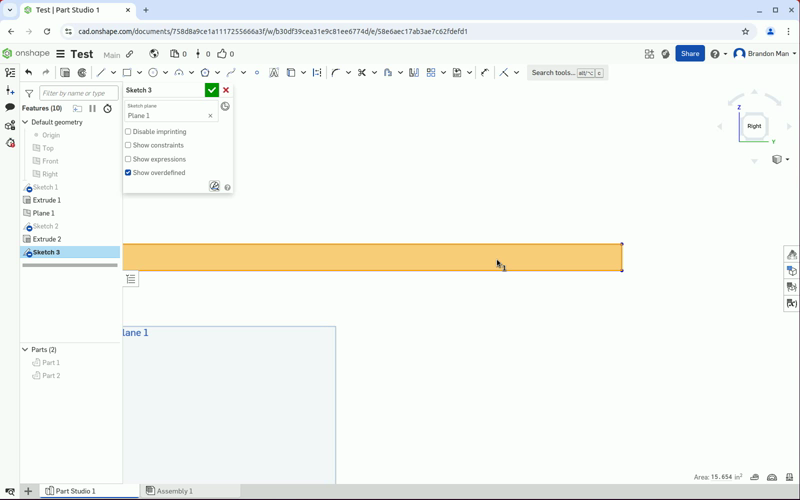
scroll(-6)
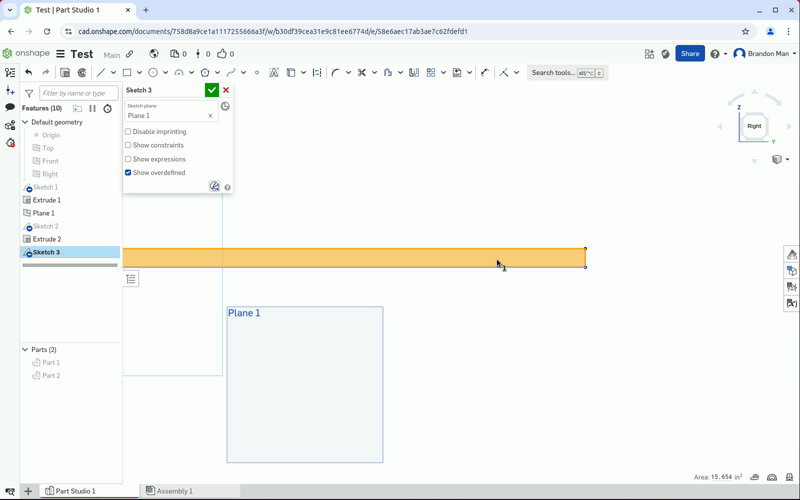
scroll(-6)
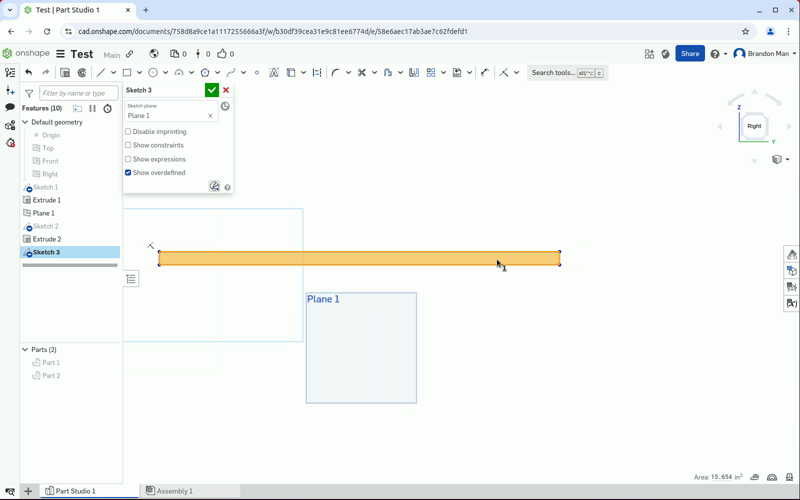
scroll(-6)
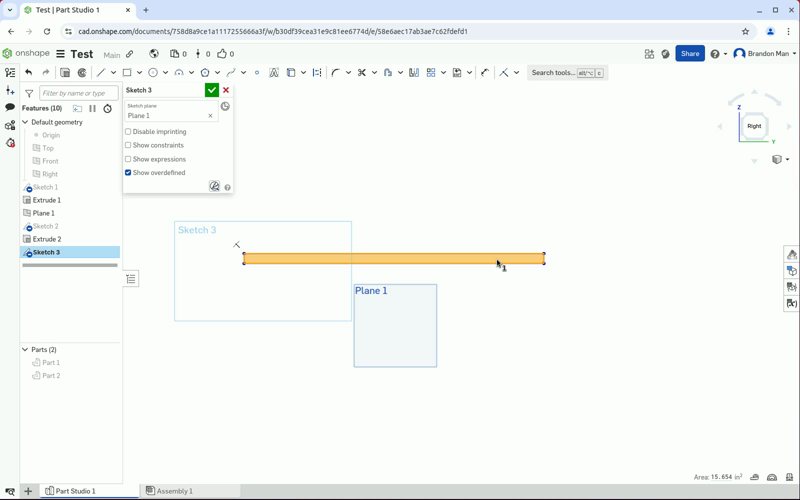
scroll(-6)
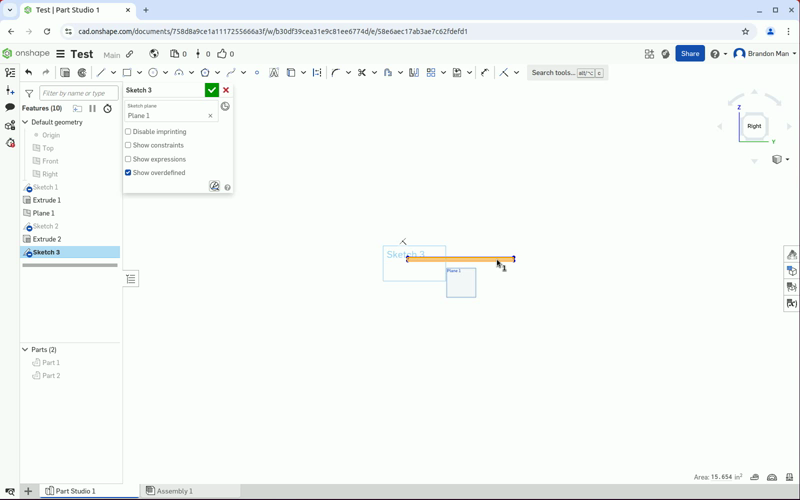
mouse_move(73, 352)
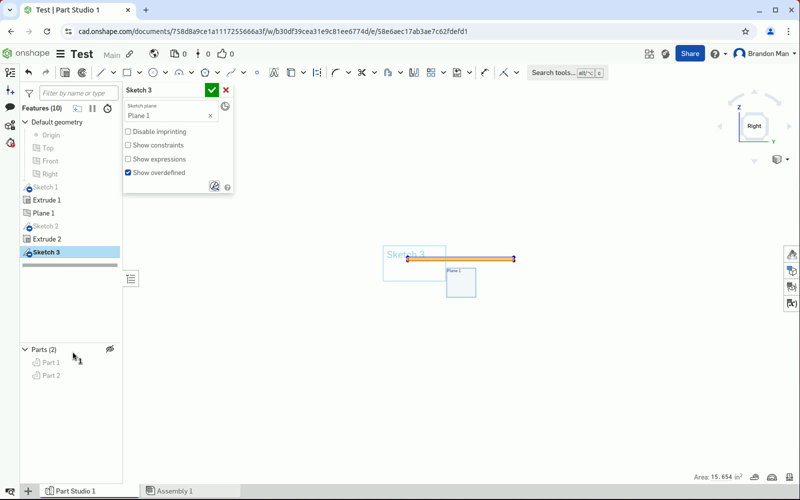
key(shift+y)
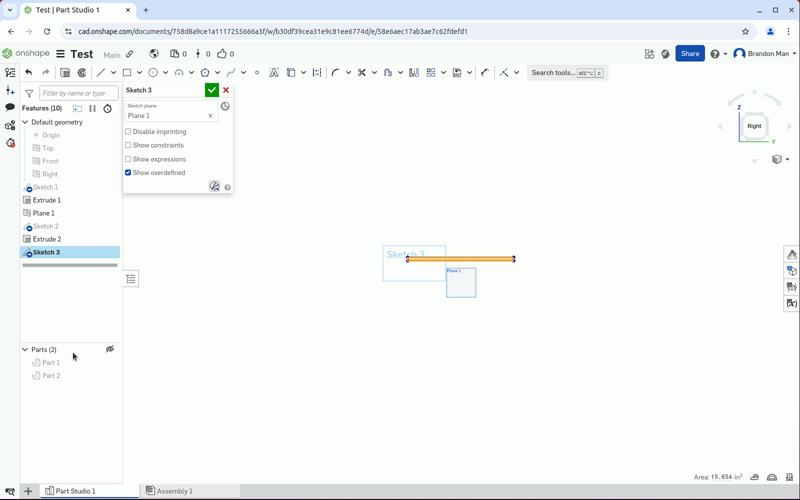
key(shift+e)
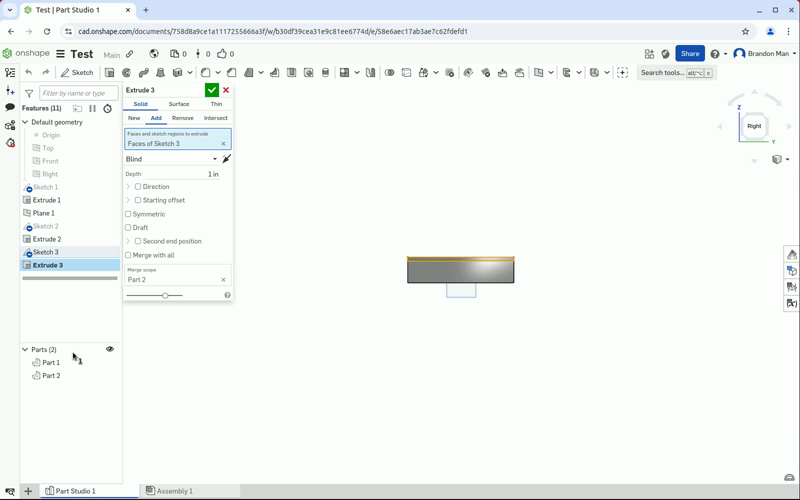
mouse_move(143, 106)
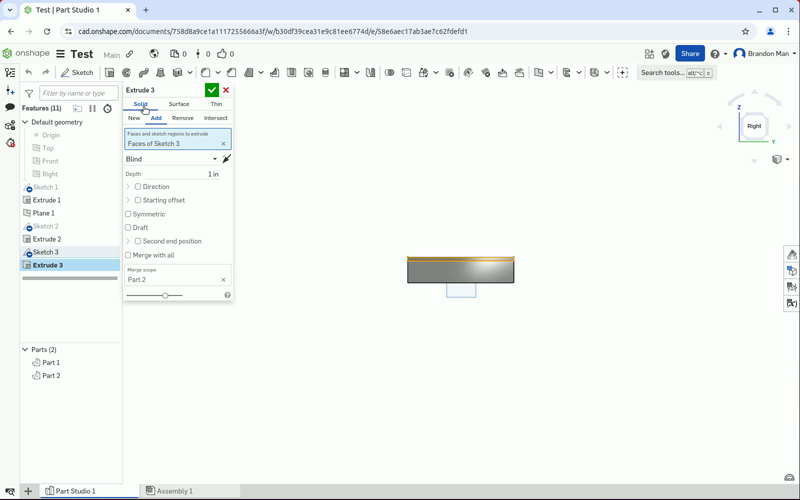
click(143, 106)
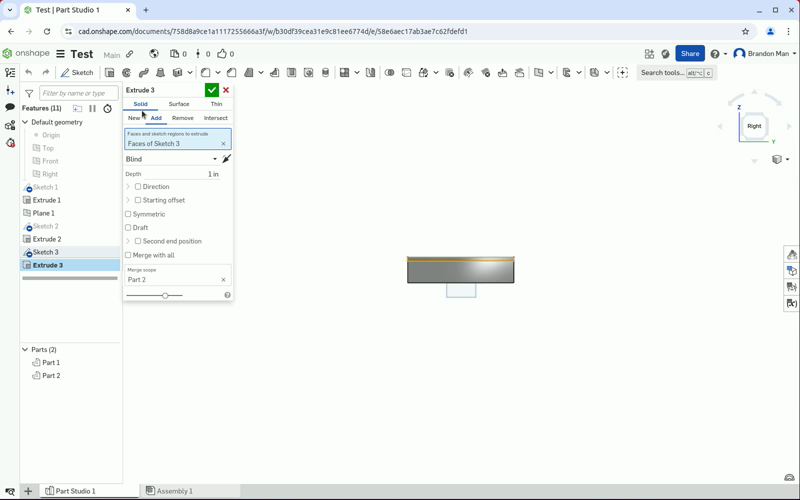
mouse_move(137, 120)
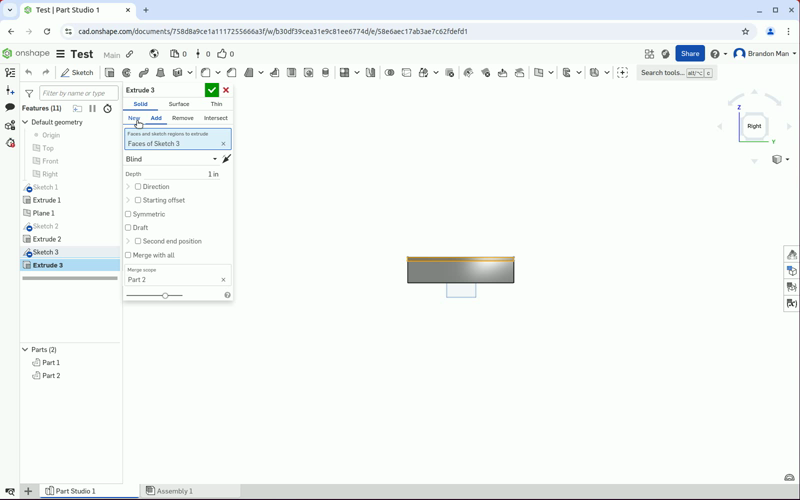
click(137, 120)
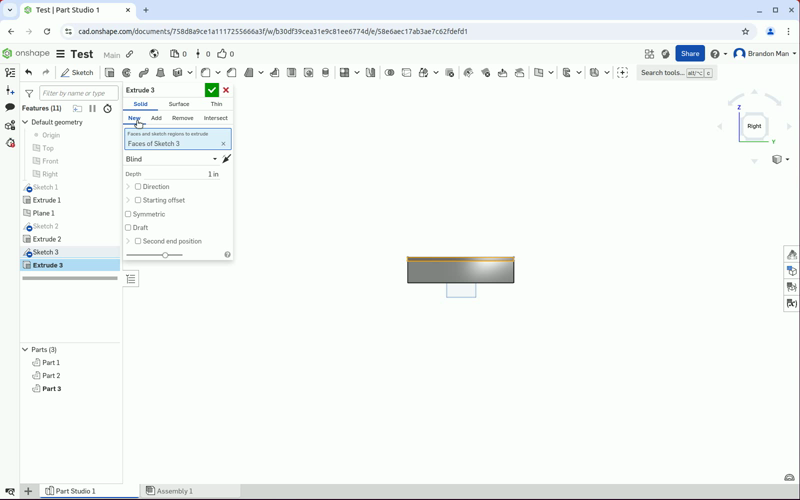
key(tab, 4)
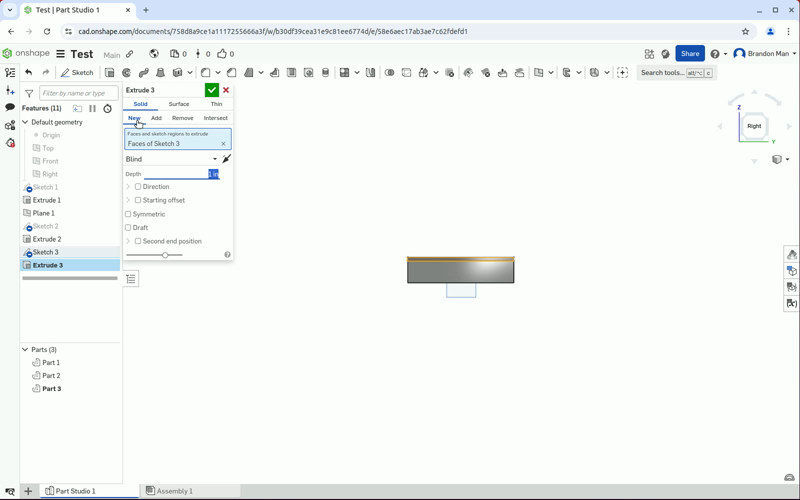
text(0.722)
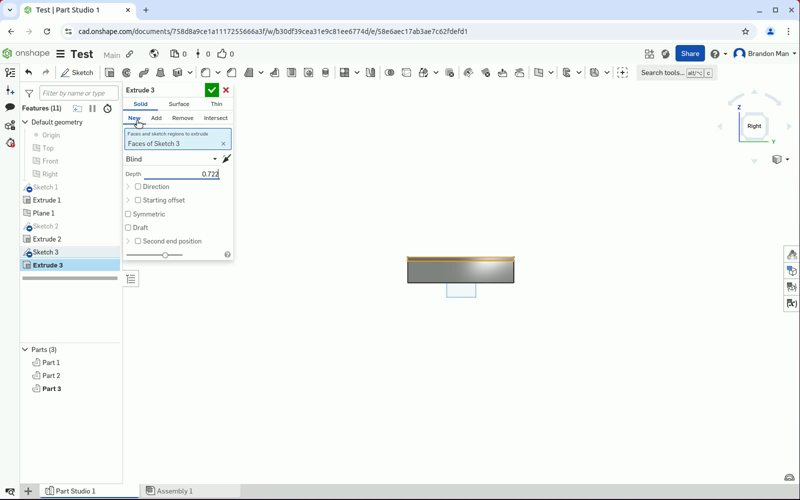
key(enter)
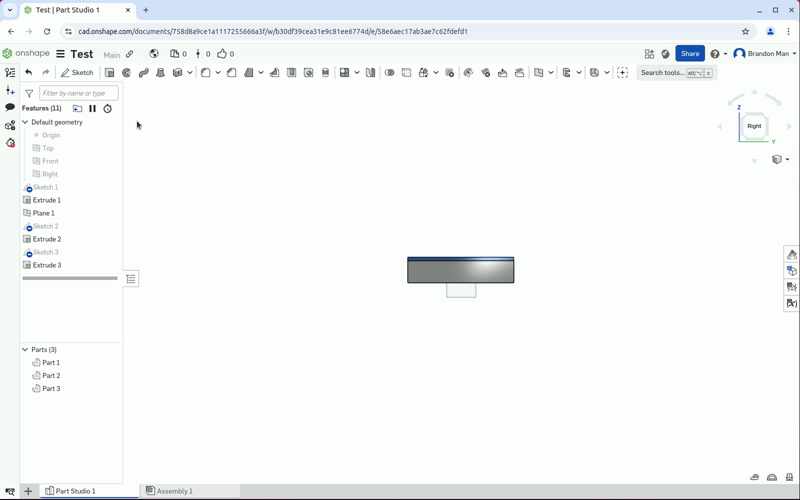
key(shift+h)
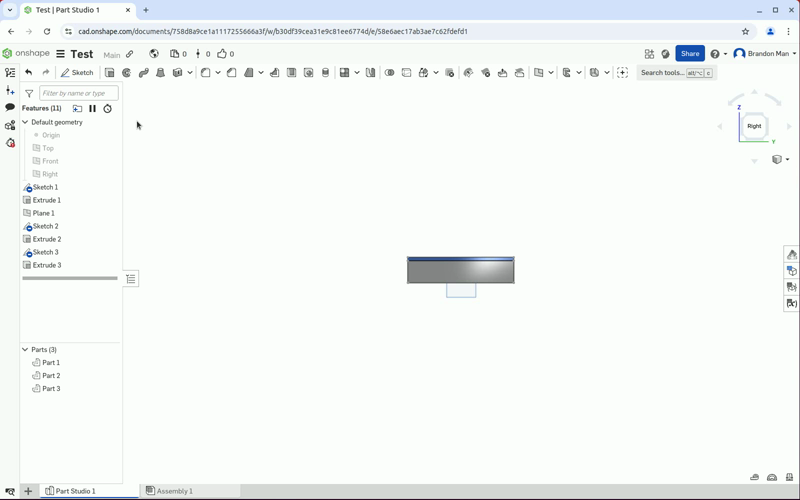
key(shift+h)
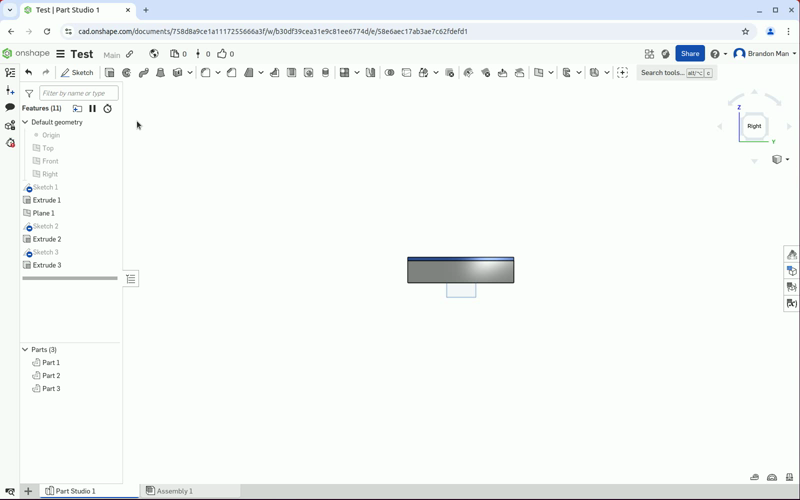
mouse_move(73, 189)
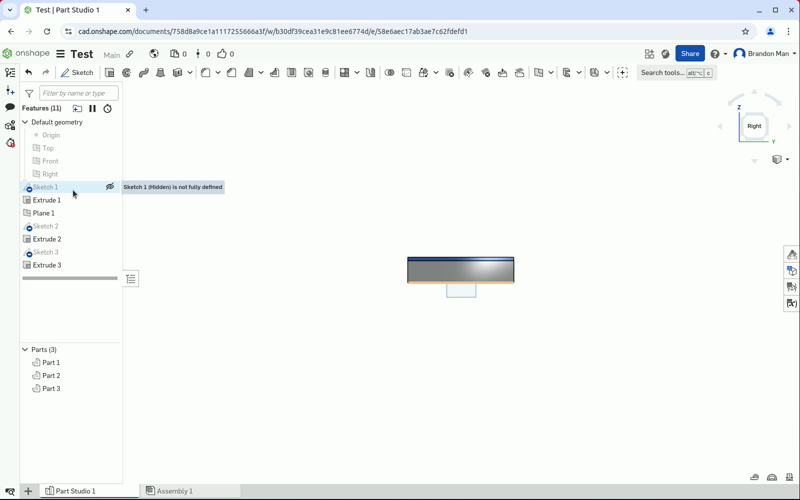
click(73, 189)
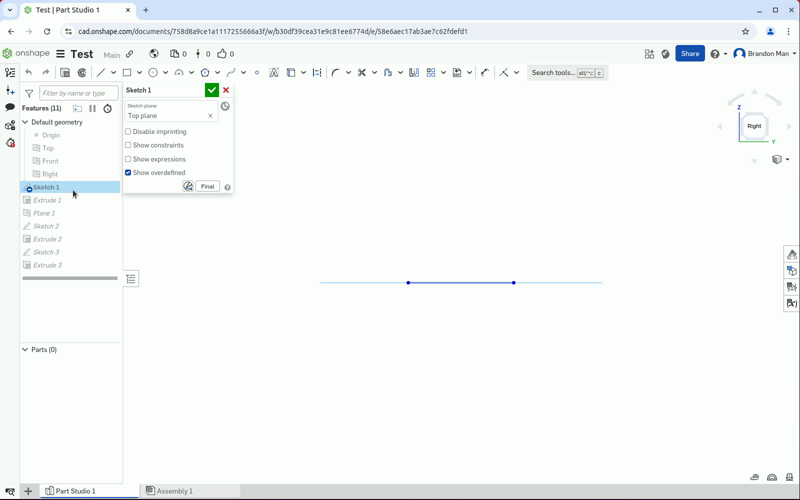
mouse_move(229, 92)
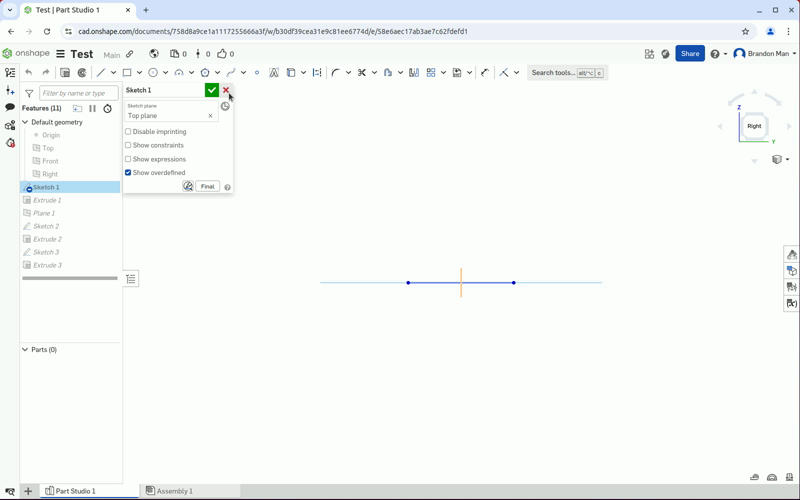
click(229, 92)
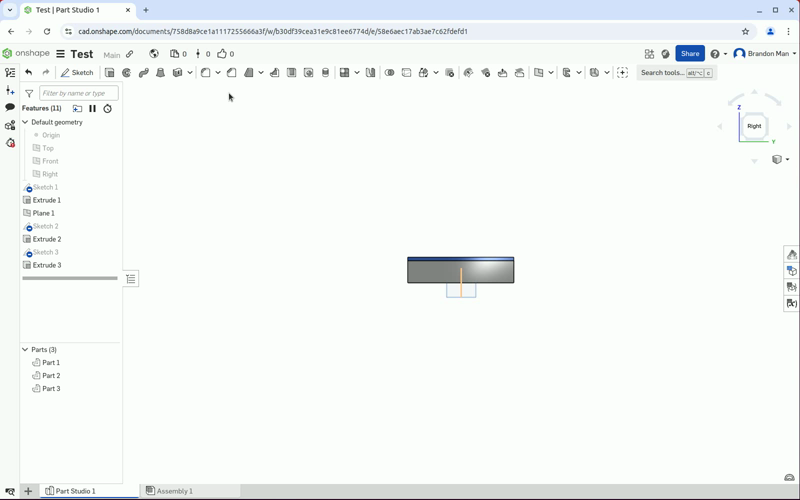
mouse_move(73, 352)
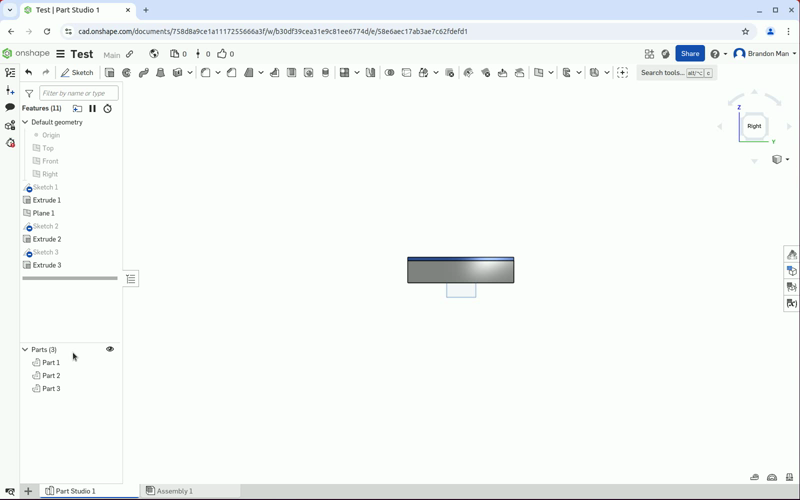
key(y)
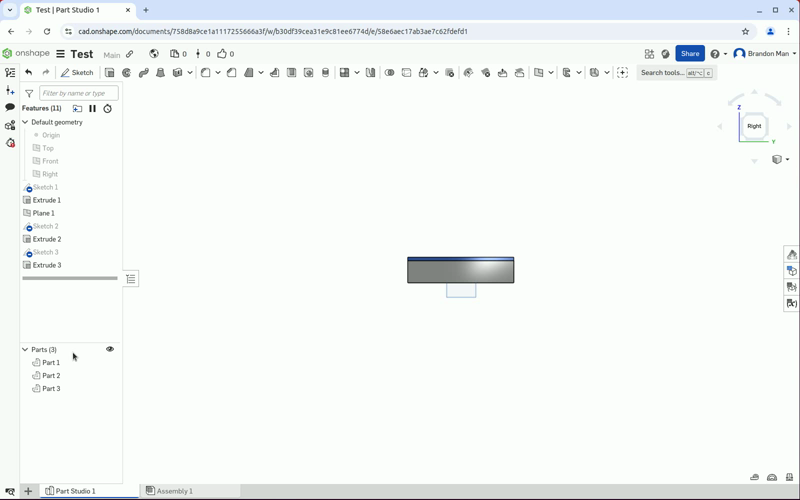
key(shift+p)
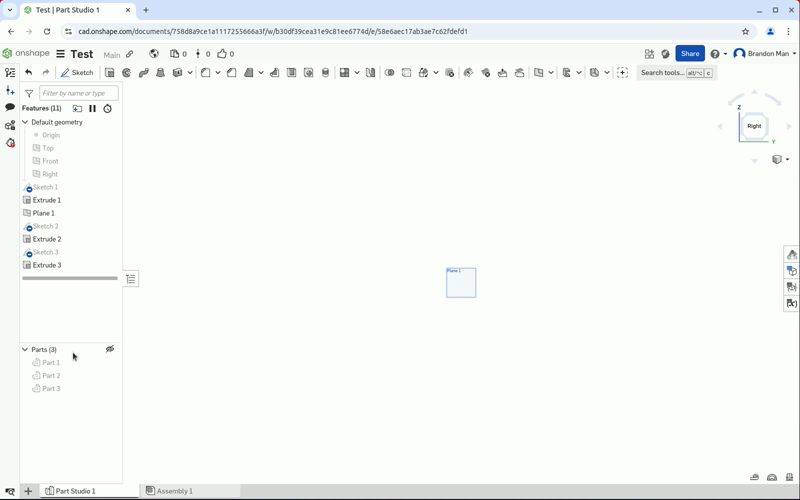
key(space)
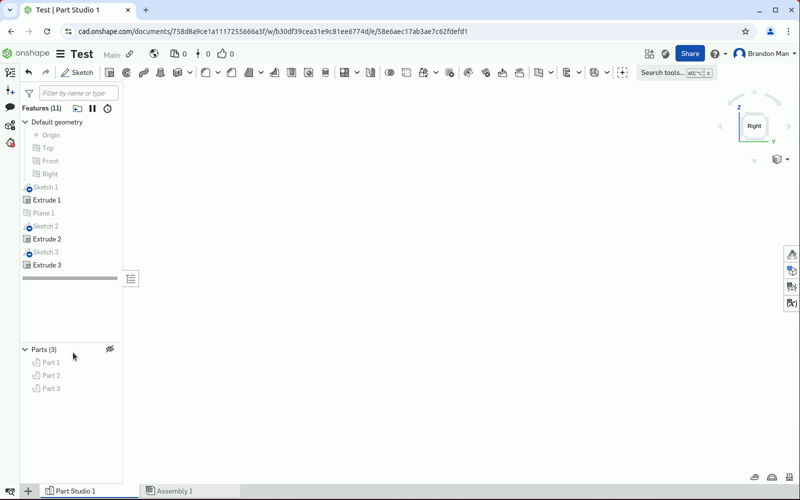
key_down(shift)
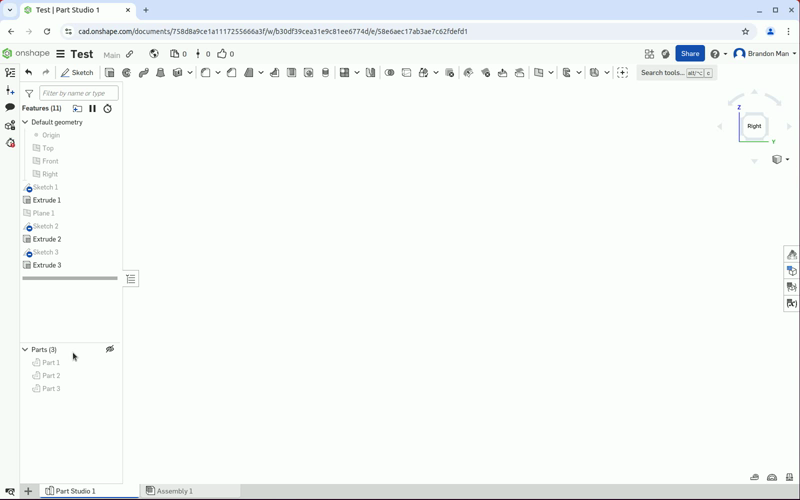
key(right)
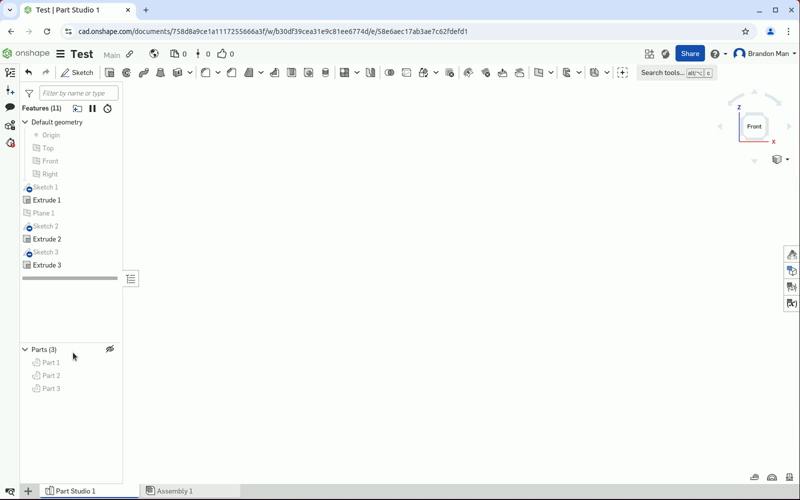
key_up(shift)
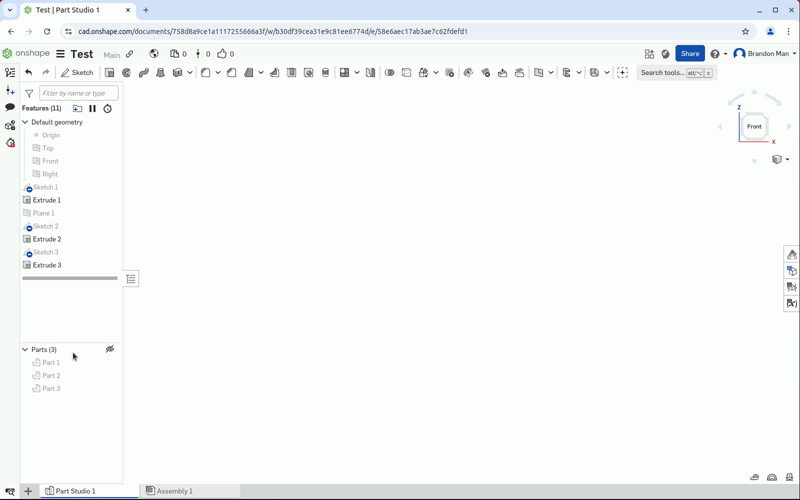
mouse_move(73, 352)
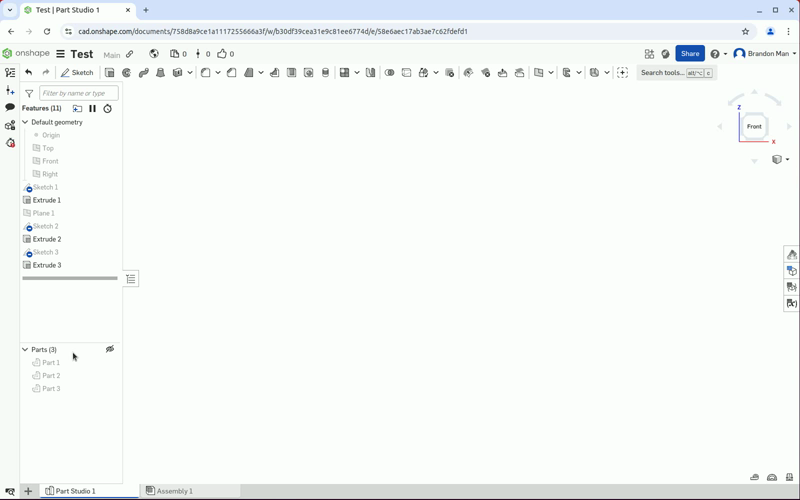
key(shift+y)
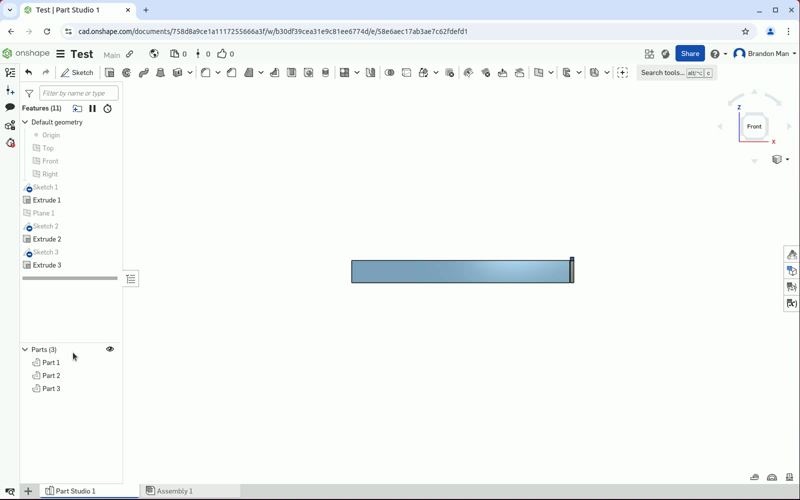
mouse_move(541, 75)
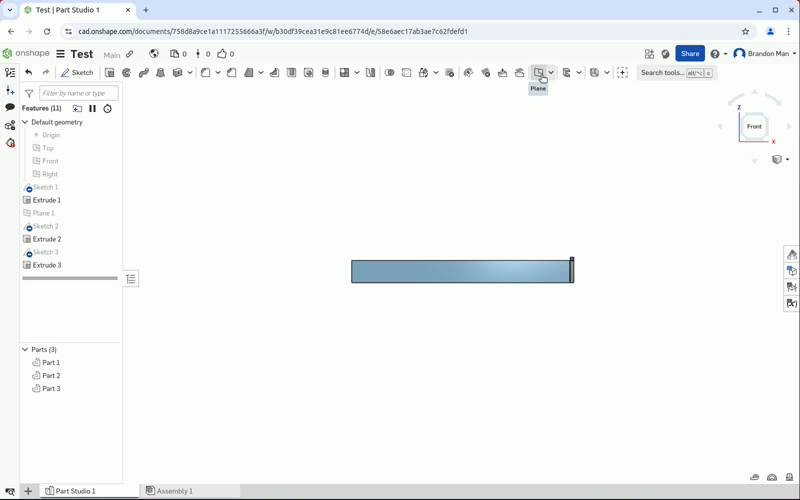
click(541, 75)
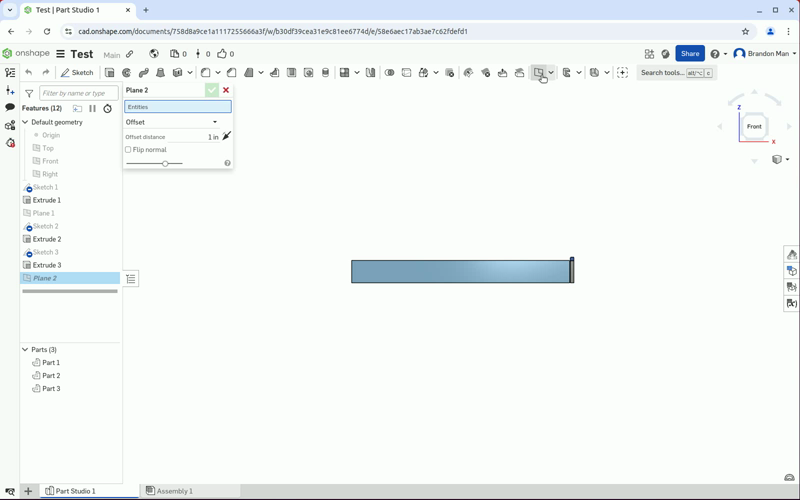
mouse_move(73, 163)
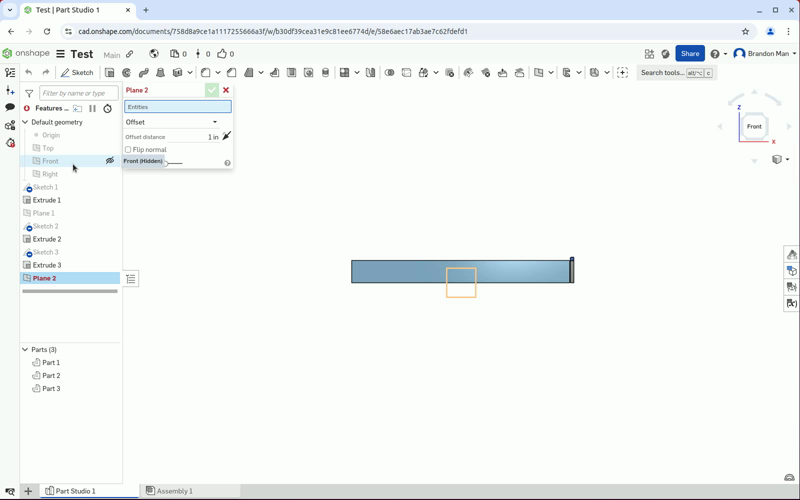
click(73, 163)
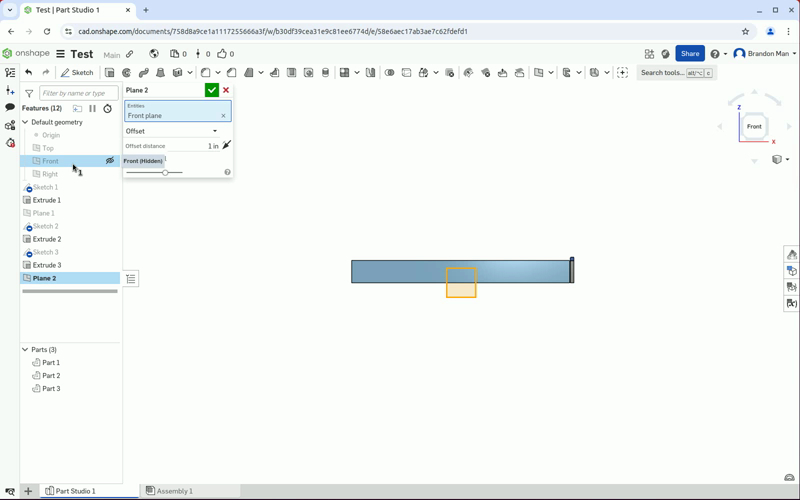
key(tab, 2)
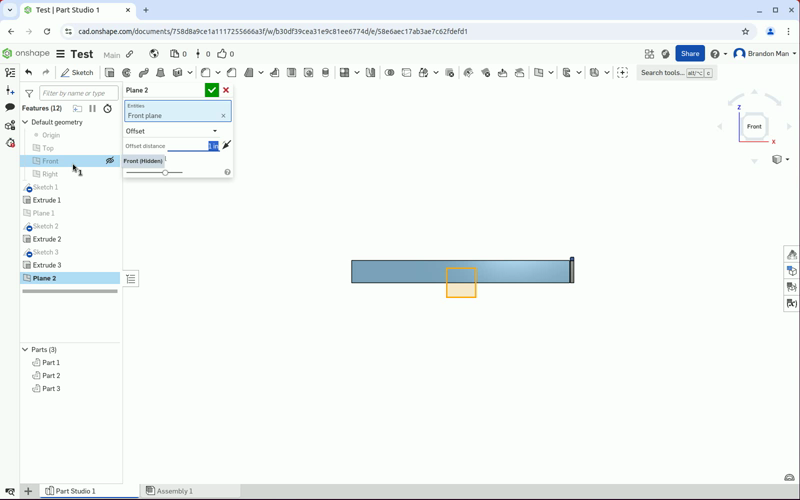
text(10.845)
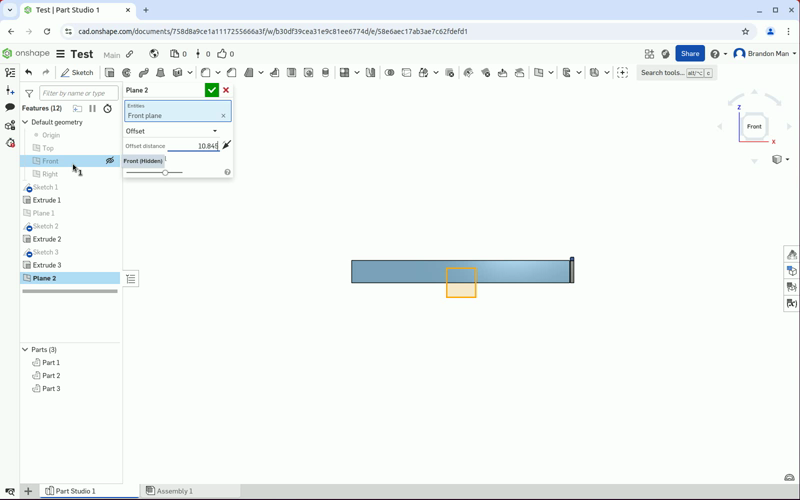
key(enter, 2)
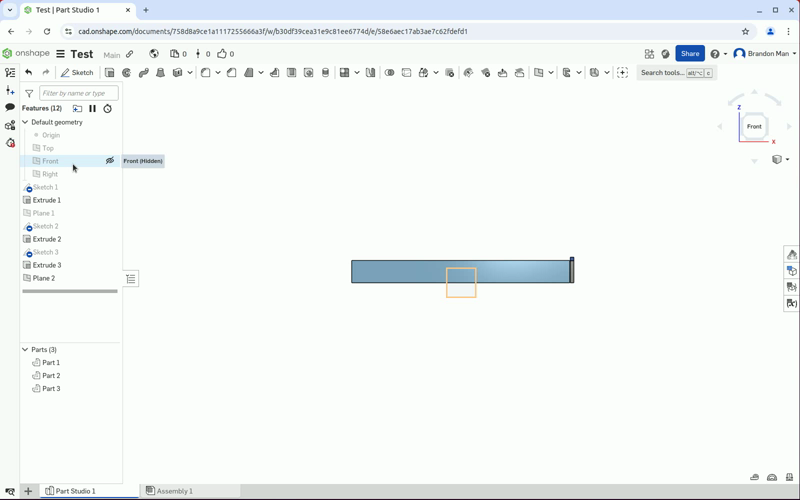
key(shift+s)
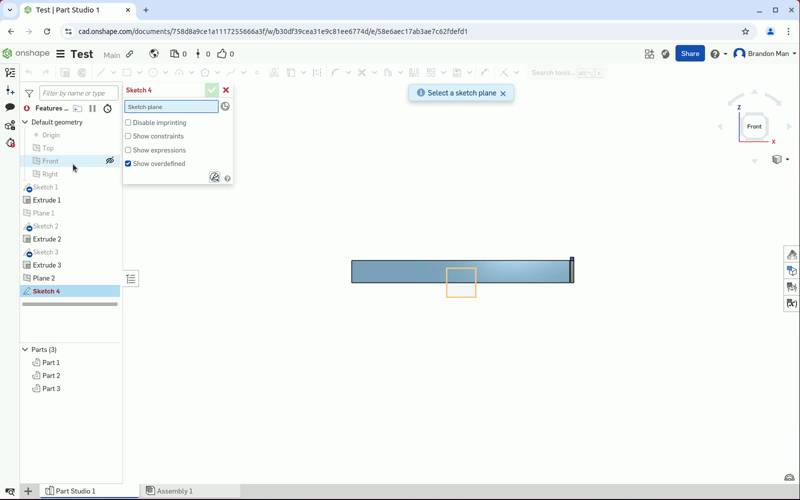
mouse_move(73, 280)
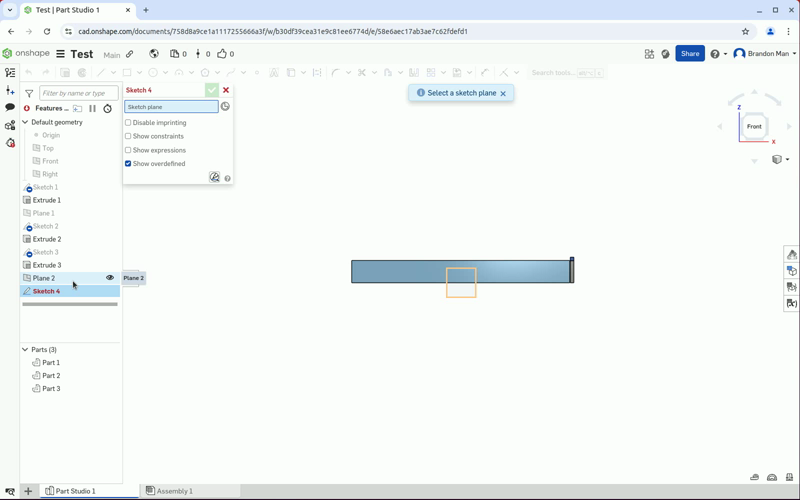
click(73, 280)
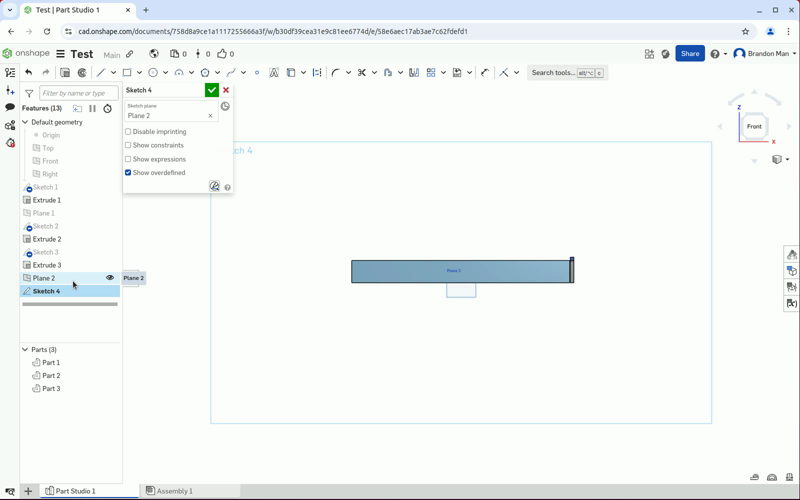
mouse_move(73, 352)
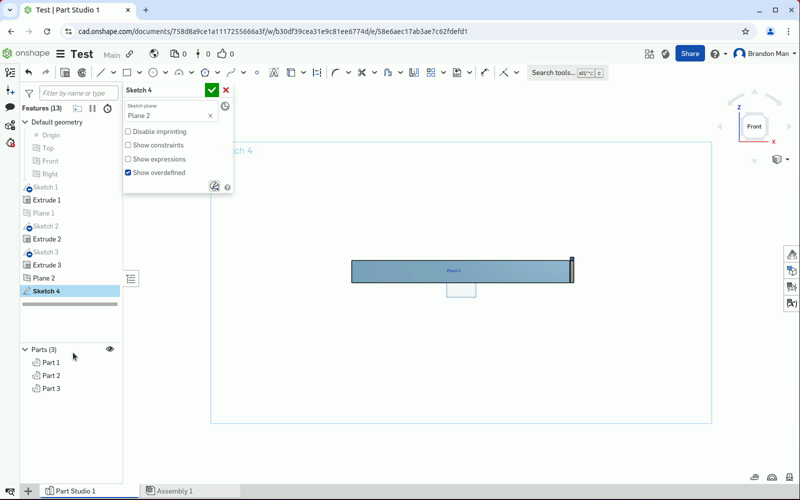
key(y)
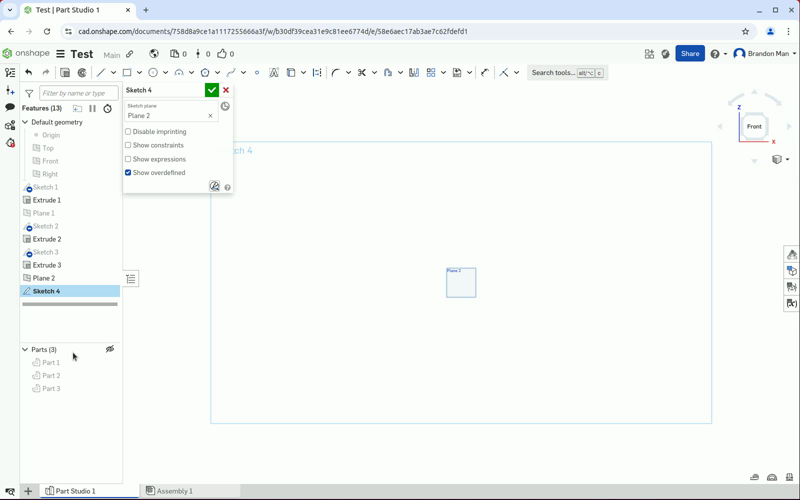
key(l)
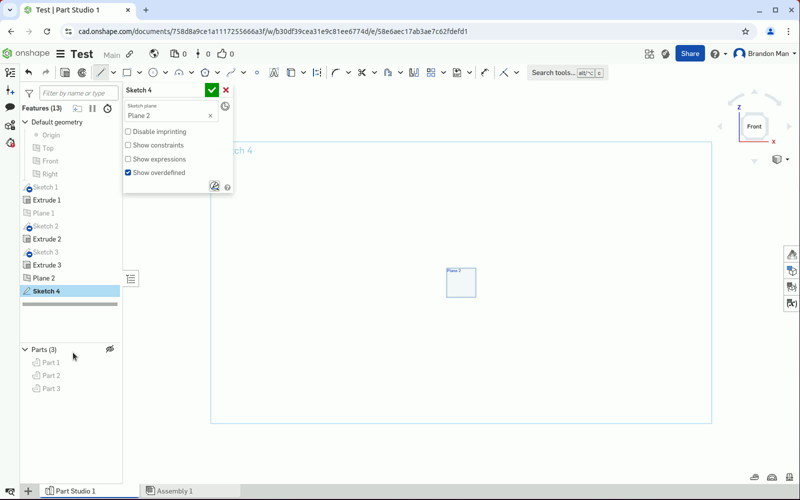
key_down(shift)
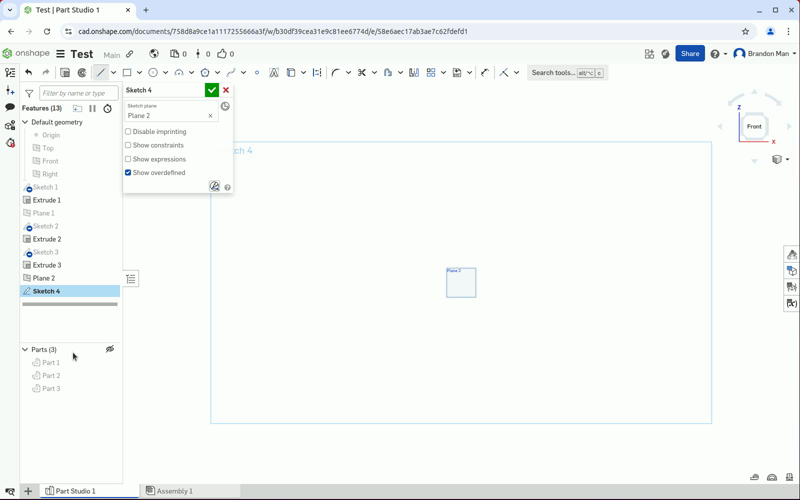
mouse_move(348, 282)
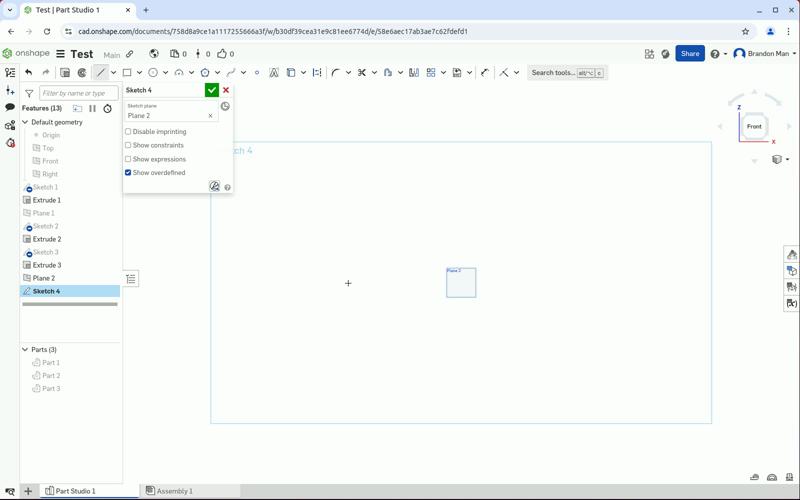
click(348, 282)
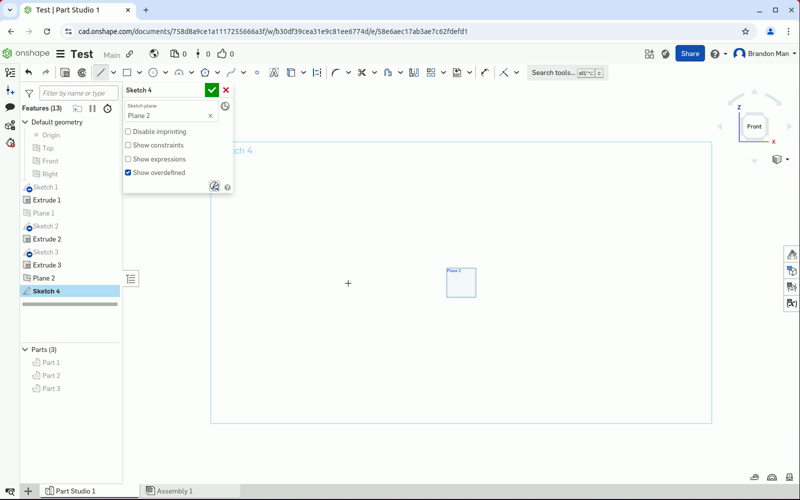
key_up(shift)
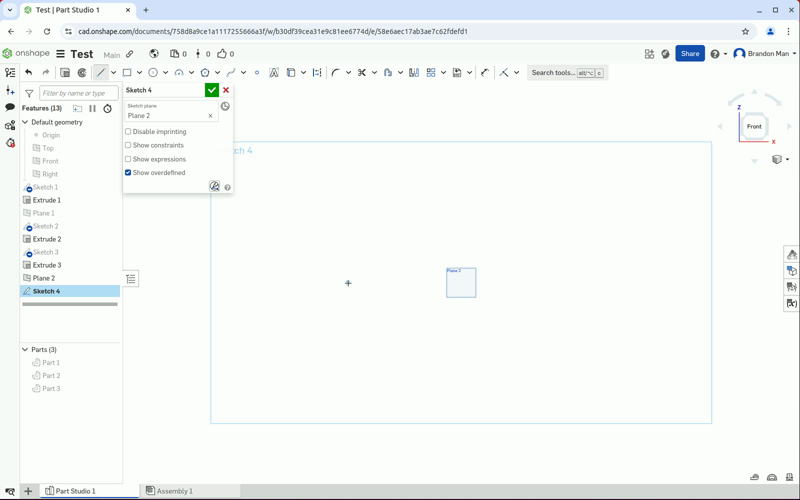
key_down(shift)
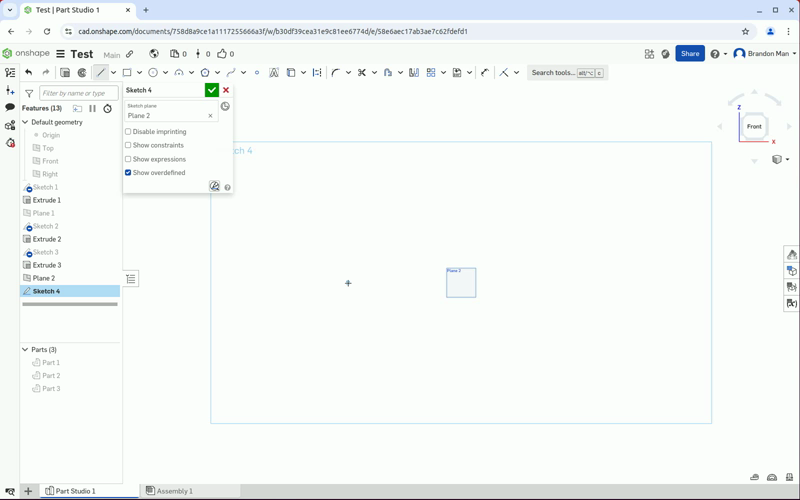
mouse_move(378, 282)
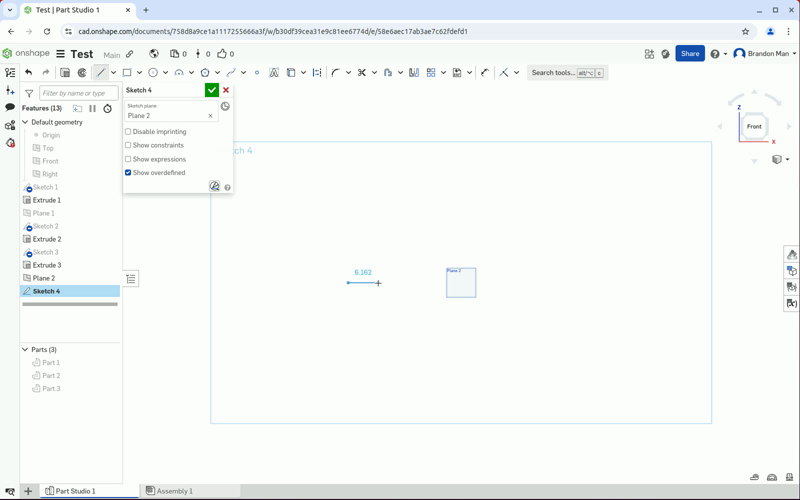
mouse_move(350, 282)
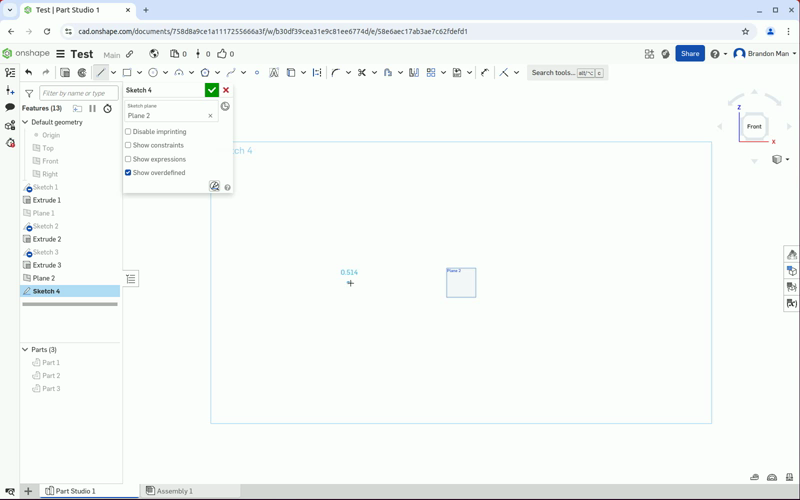
scroll(6)
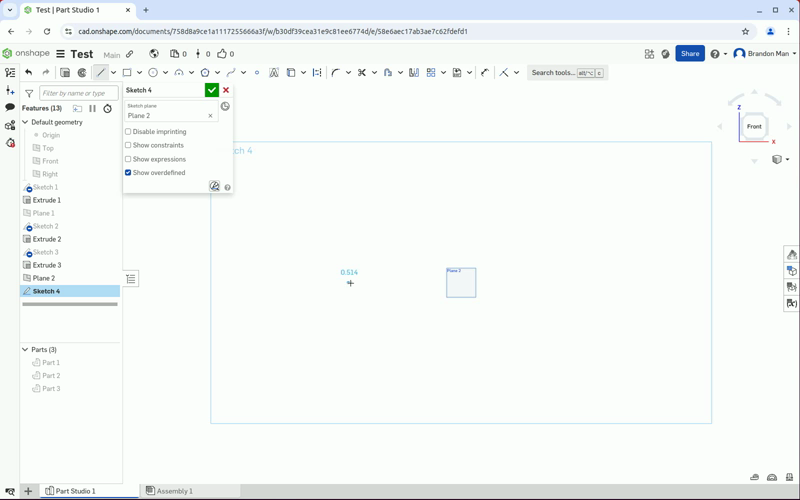
scroll(6)
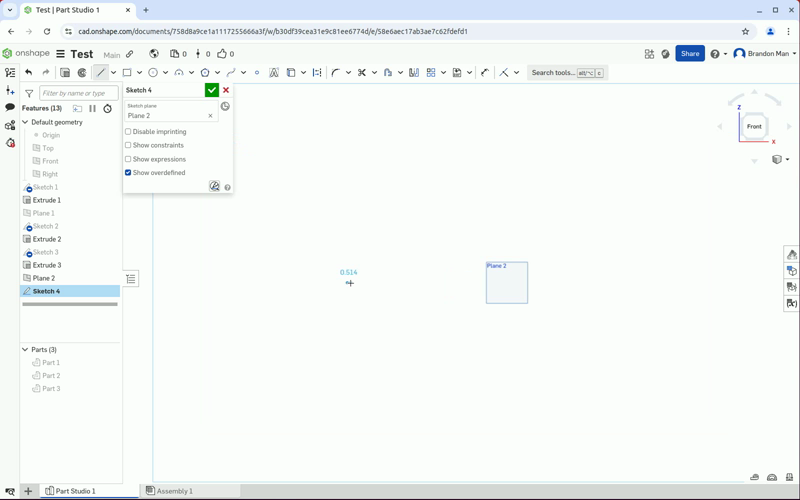
scroll(6)
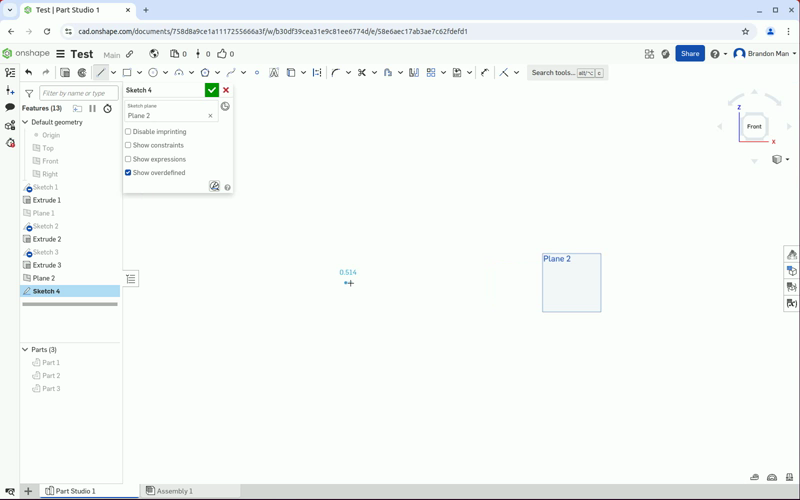
scroll(6)
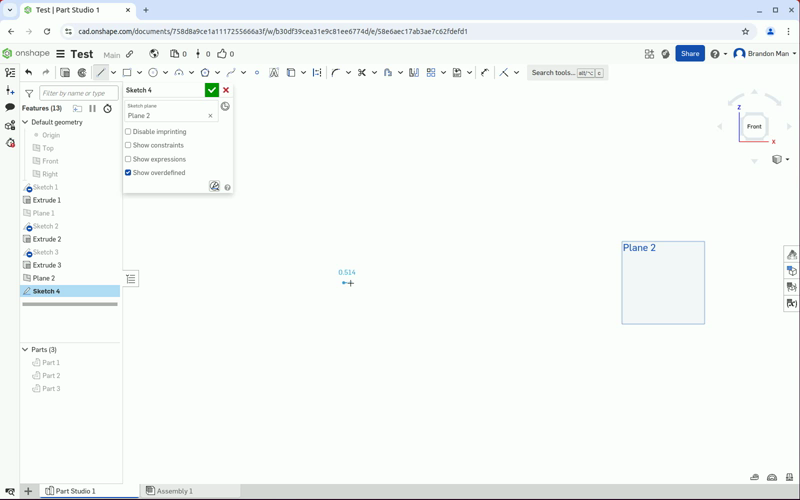
scroll(6)
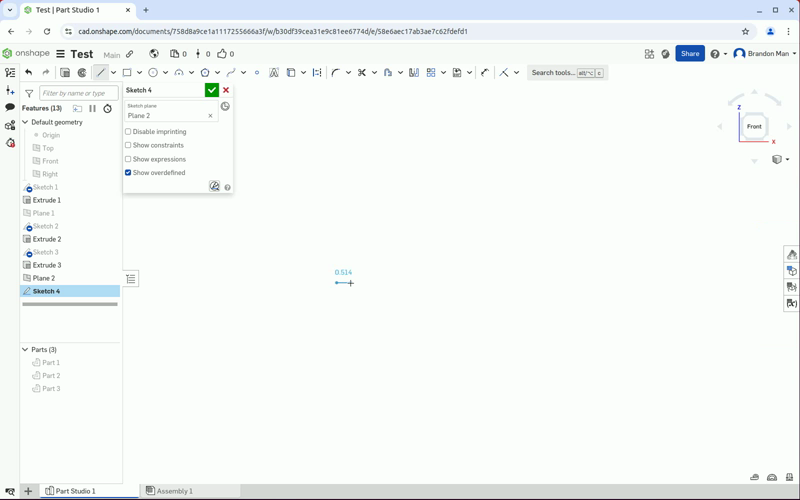
scroll(6)
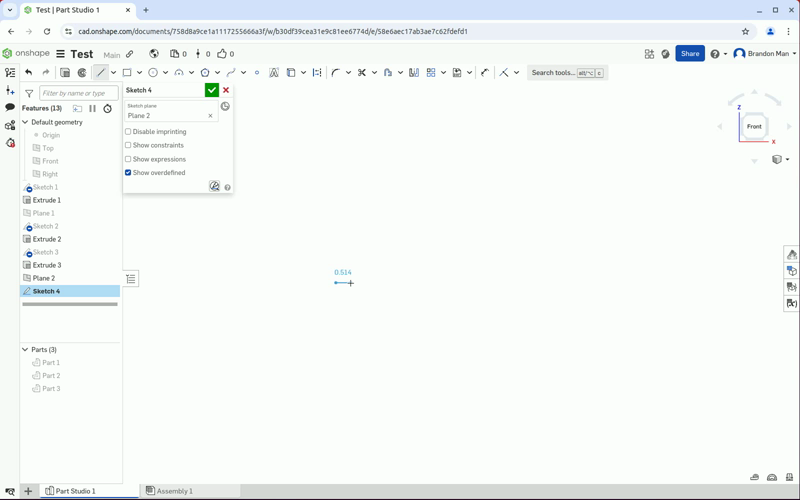
scroll(6)
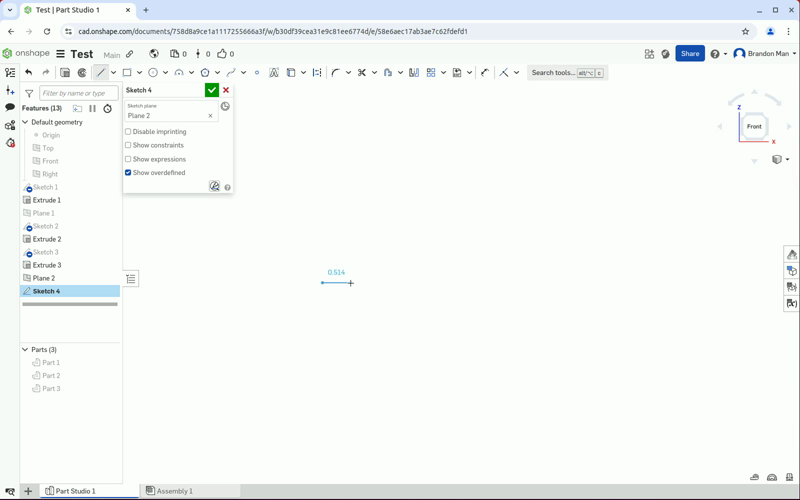
click(350, 282)
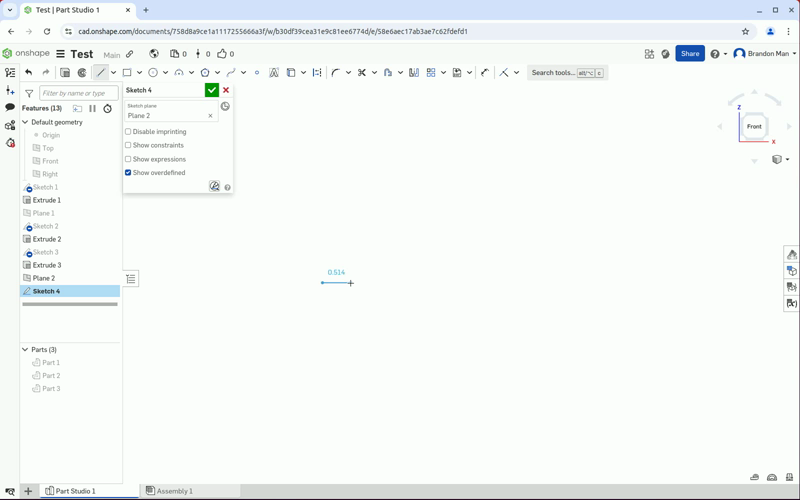
scroll(-6)
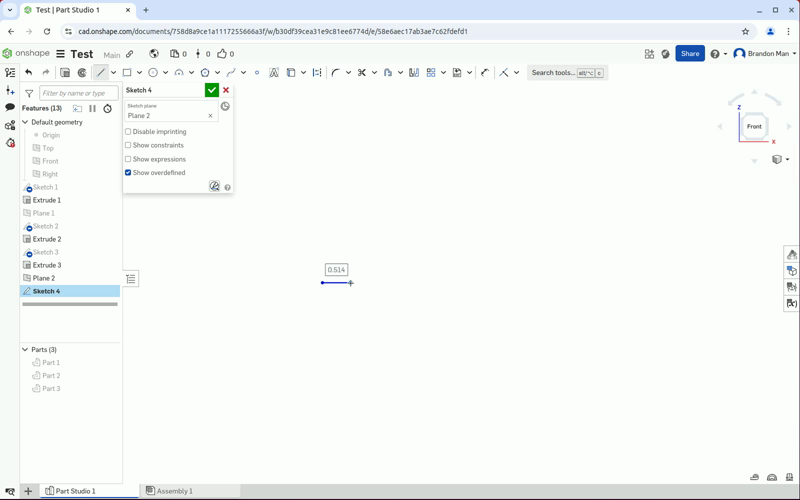
scroll(-6)
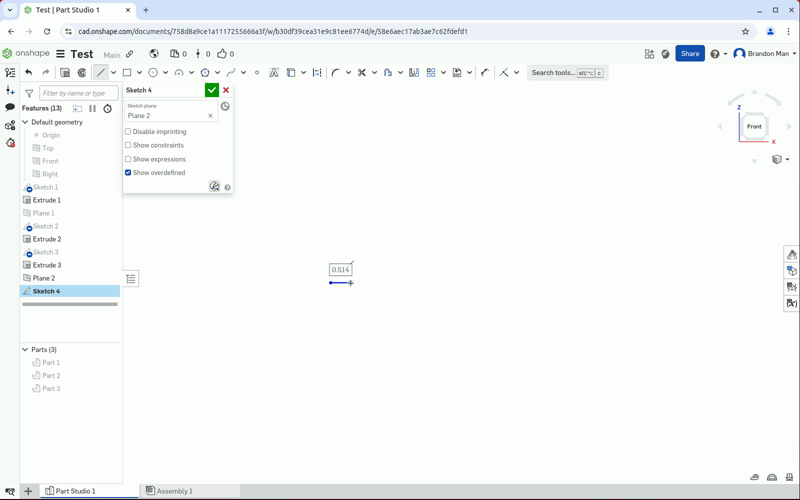
scroll(-6)
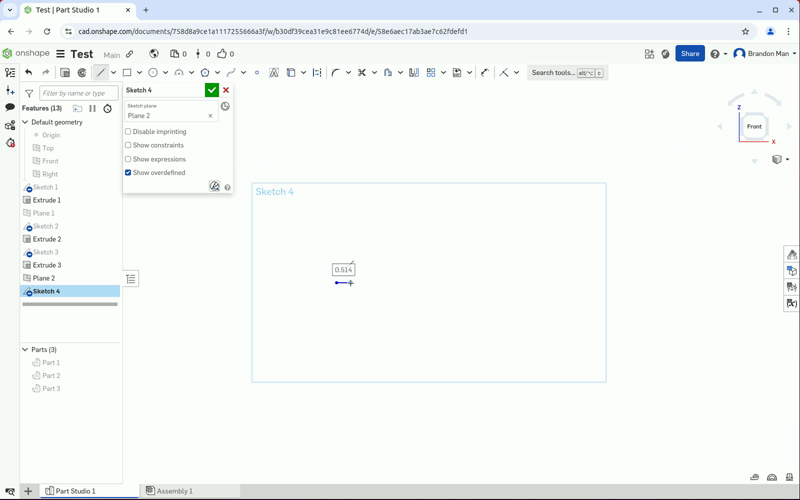
scroll(-6)
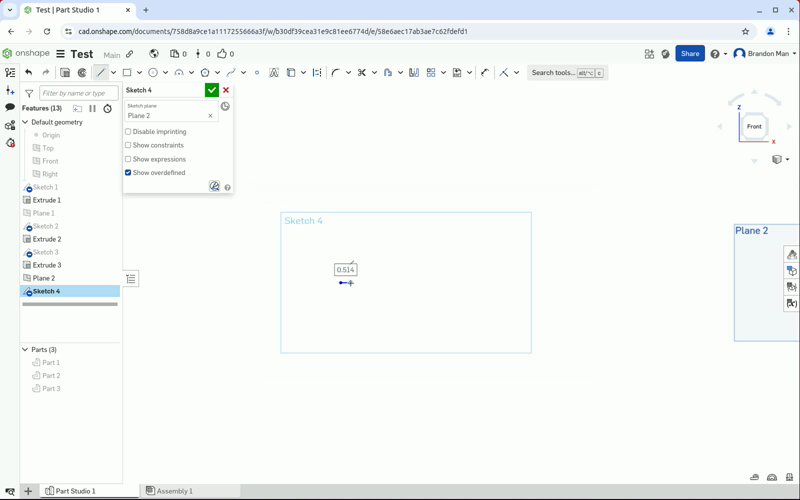
scroll(-6)
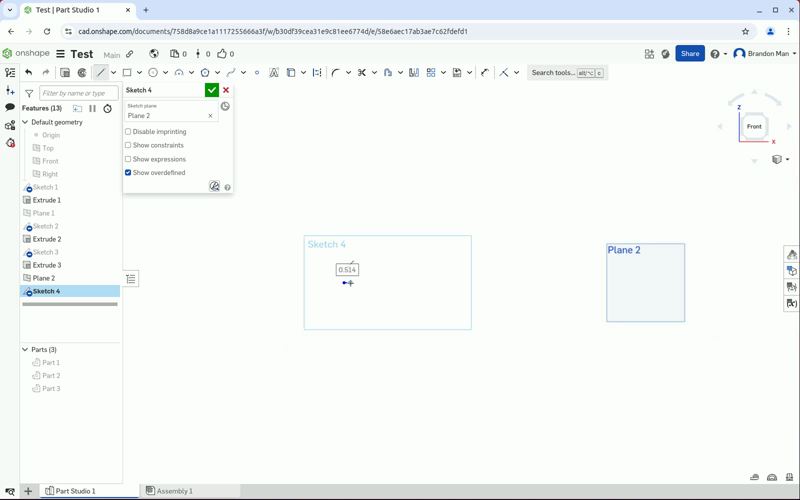
scroll(-6)
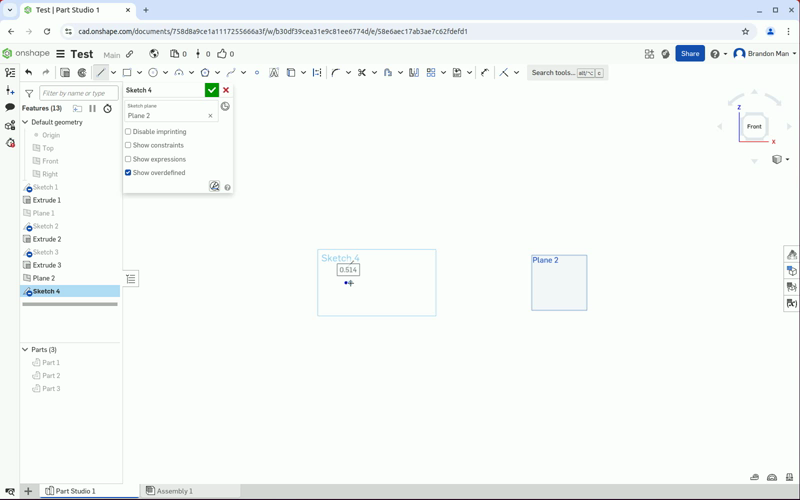
scroll(-6)
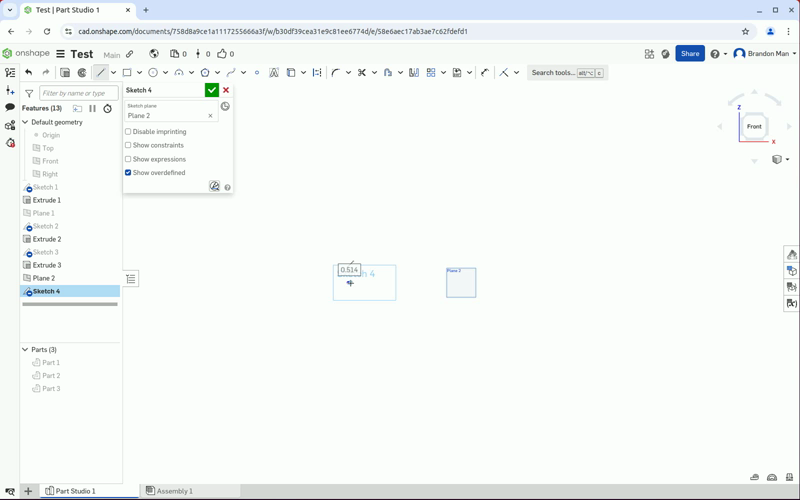
key_up(shift)
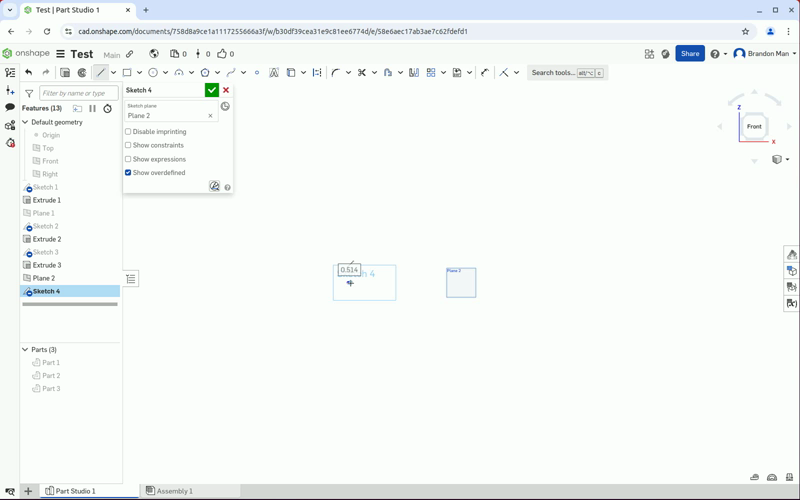
key_down(shift)
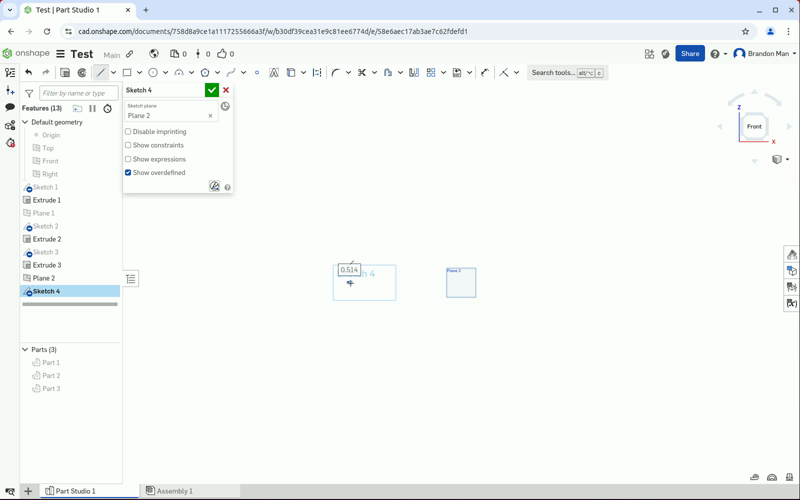
mouse_move(380, 282)
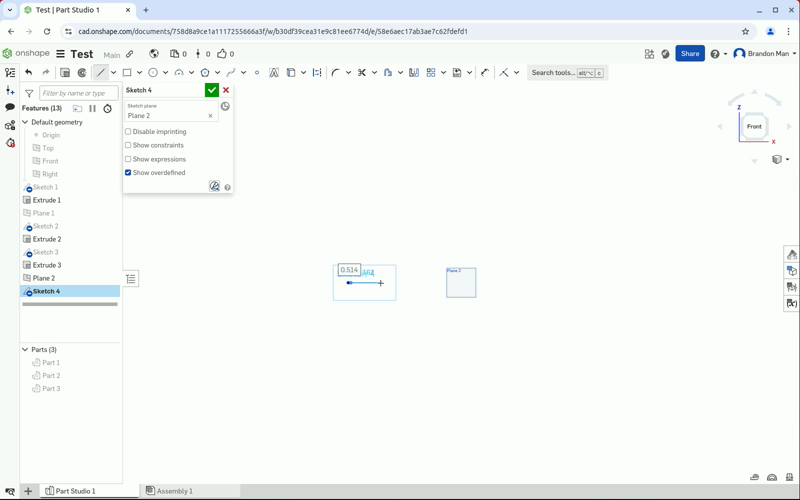
mouse_move(350, 259)
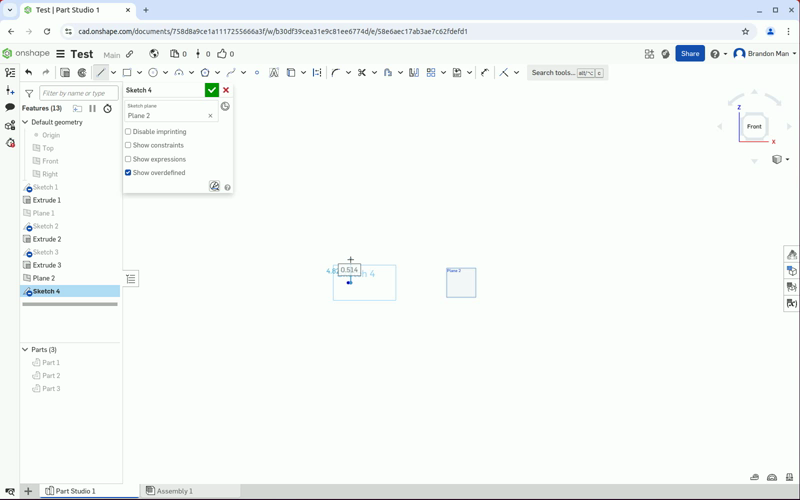
click(350, 259)
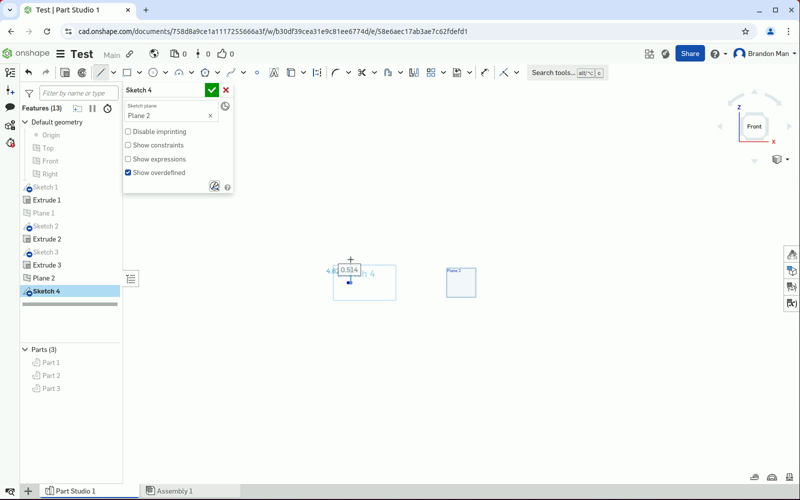
key_up(shift)
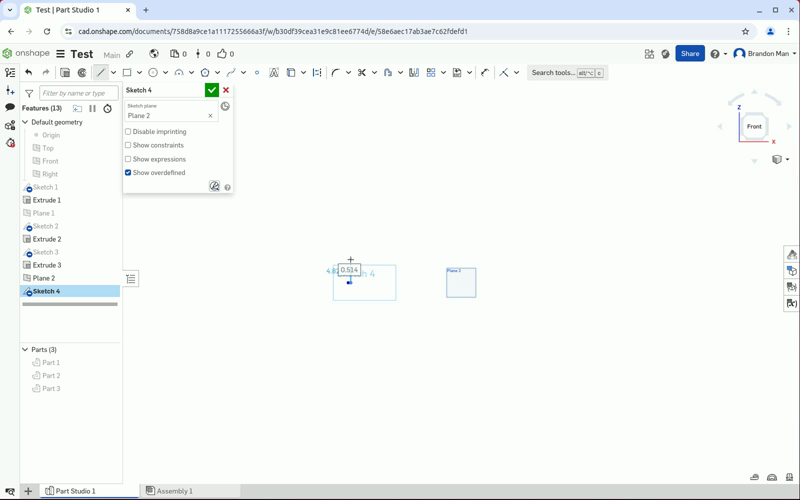
key_down(shift)
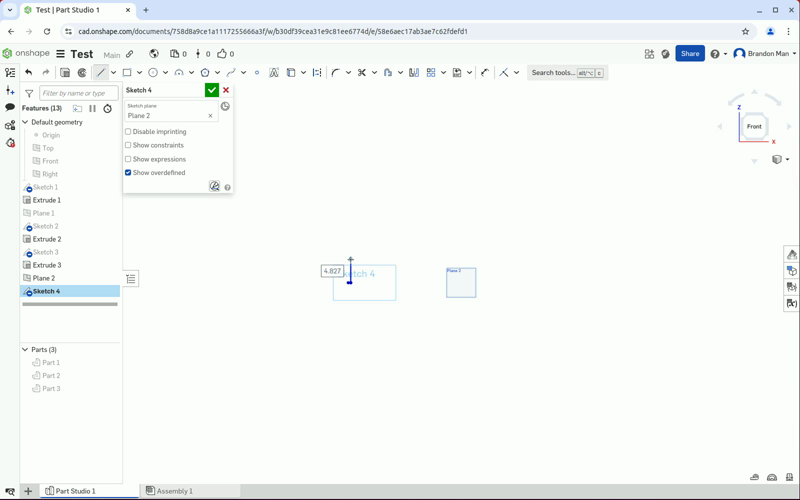
mouse_move(569, 259)
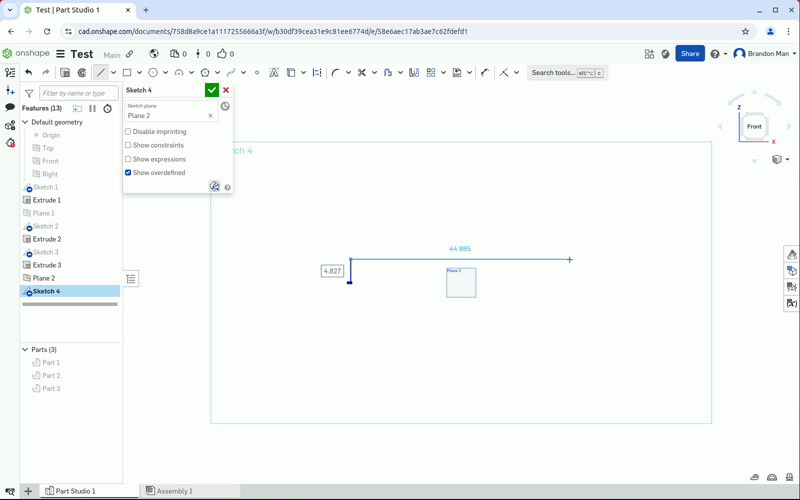
click(569, 259)
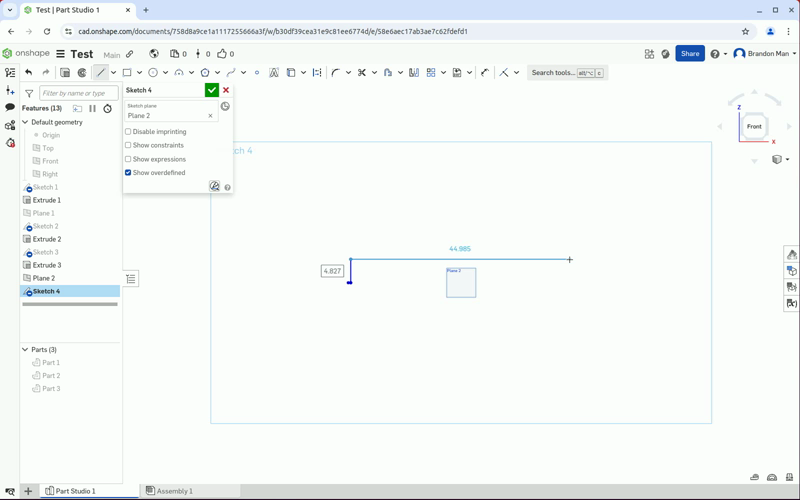
key_up(shift)
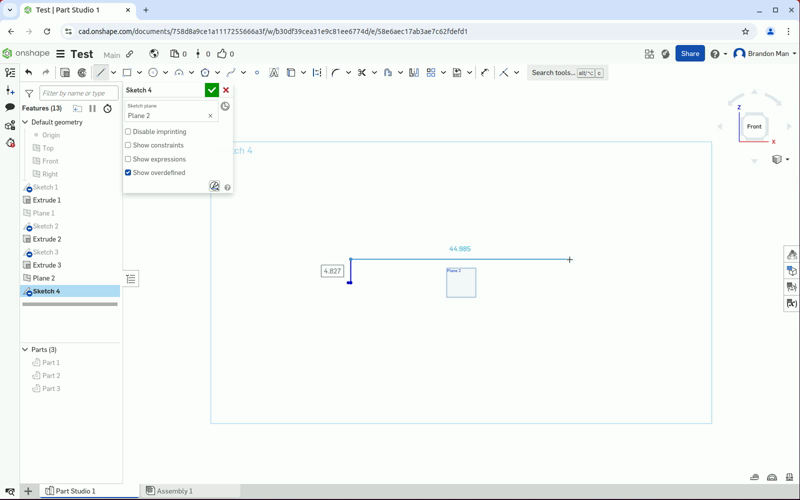
key_down(shift)
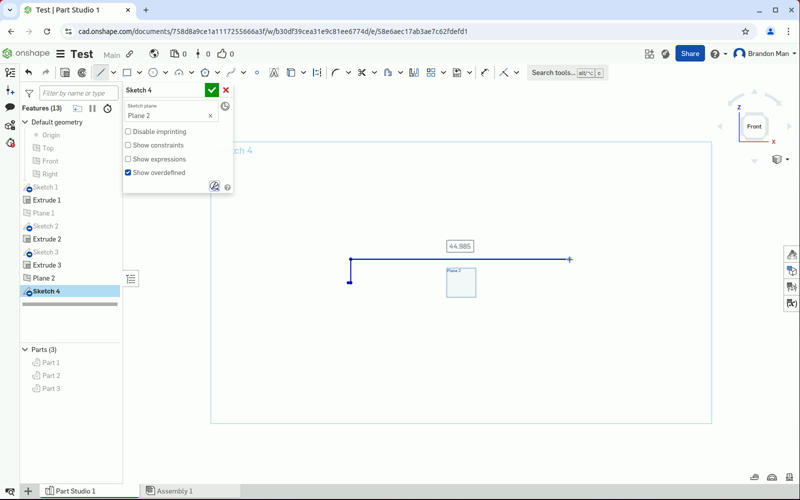
mouse_move(589, 259)
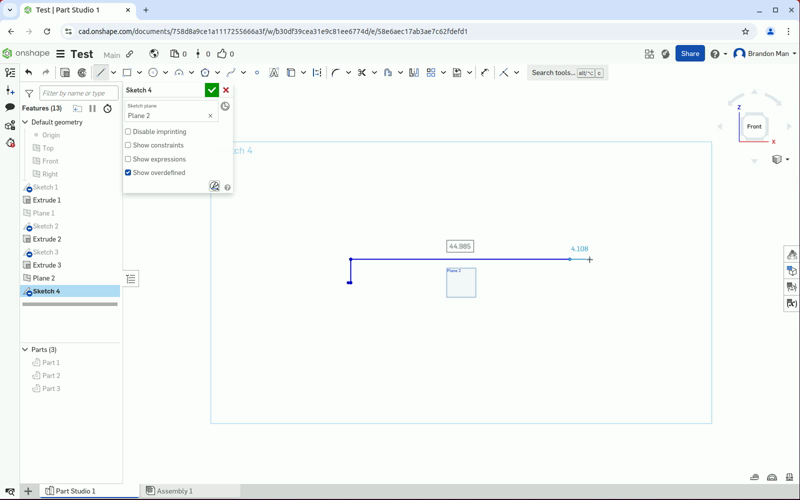
mouse_move(569, 282)
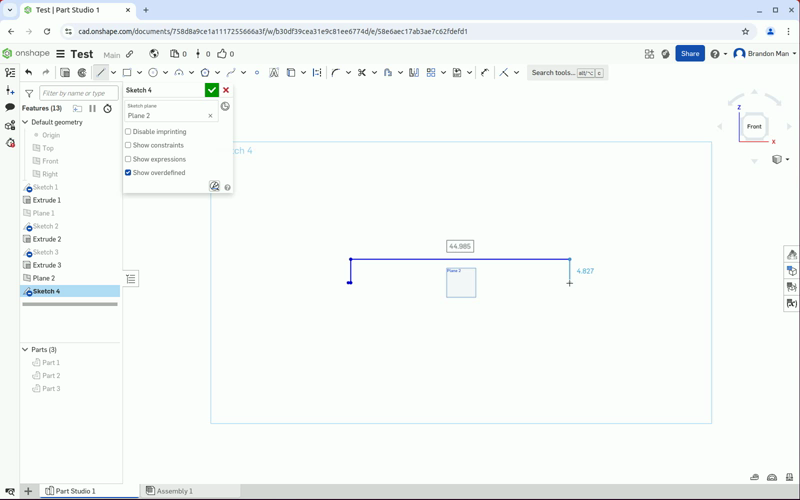
click(569, 282)
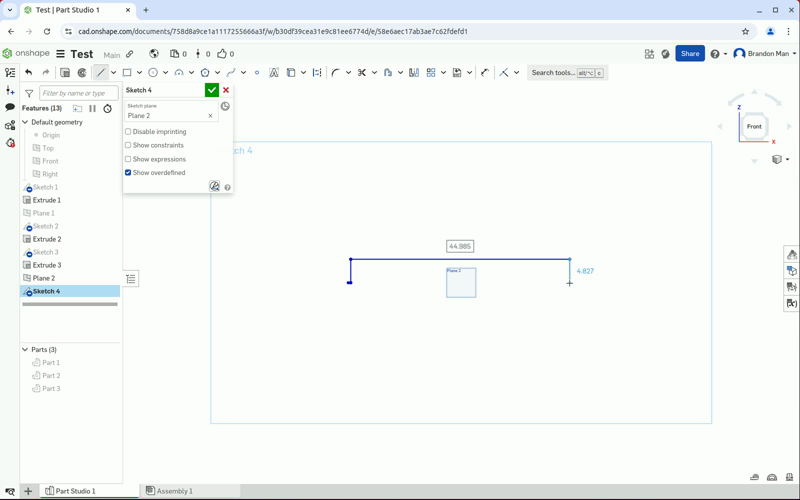
key_up(shift)
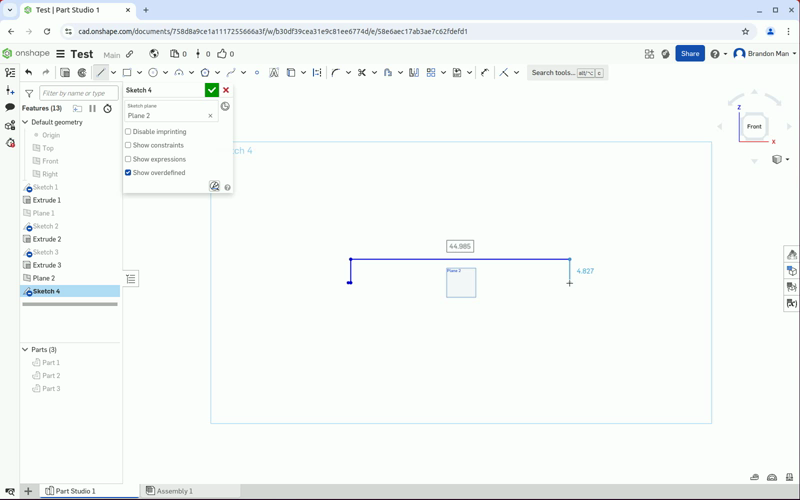
key_down(shift)
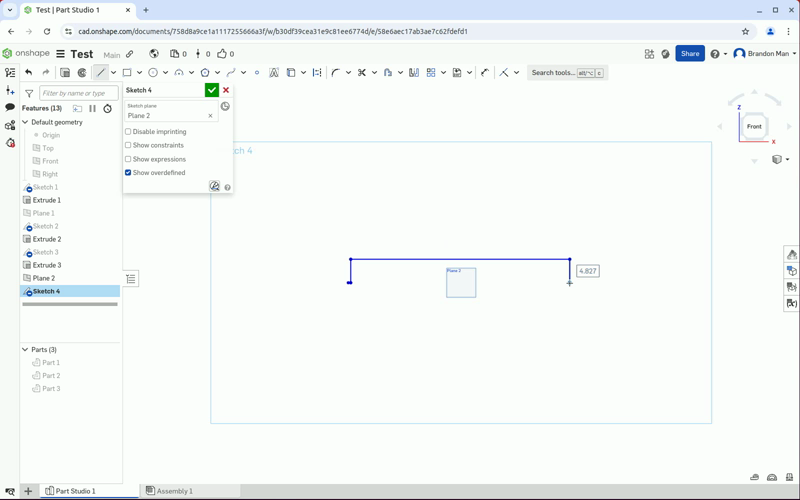
mouse_move(589, 282)
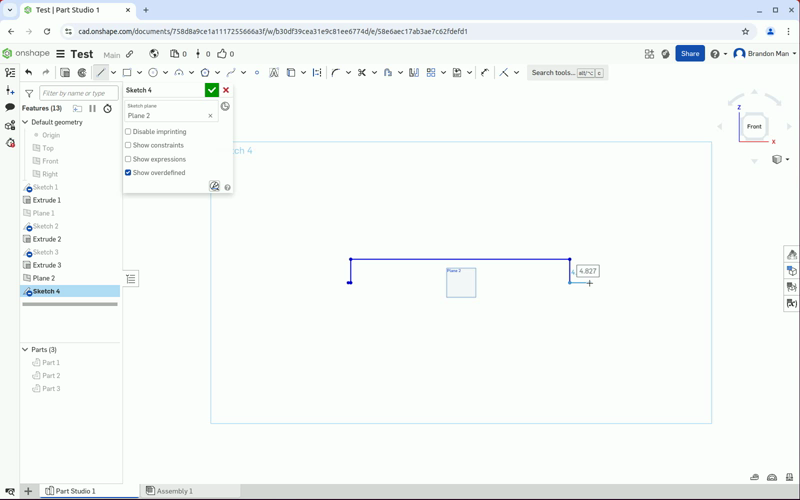
mouse_move(572, 282)
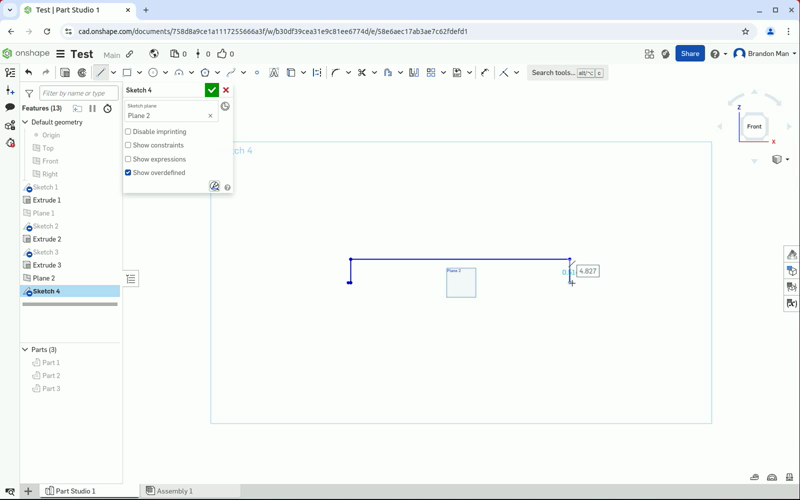
scroll(6)
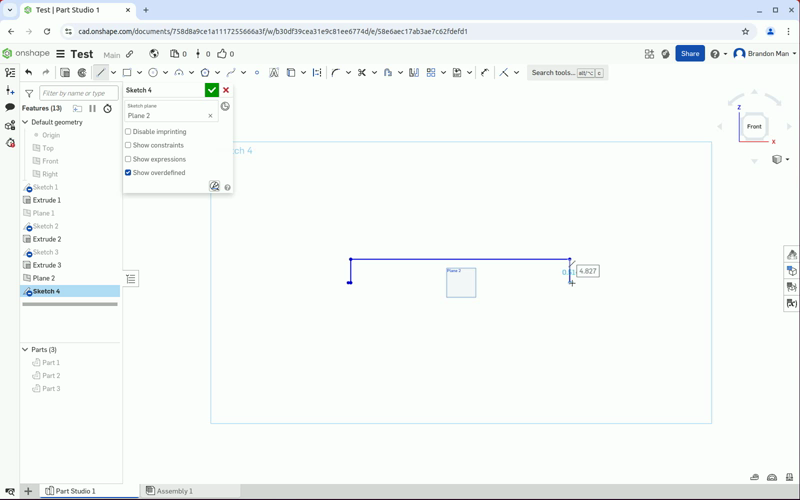
scroll(6)
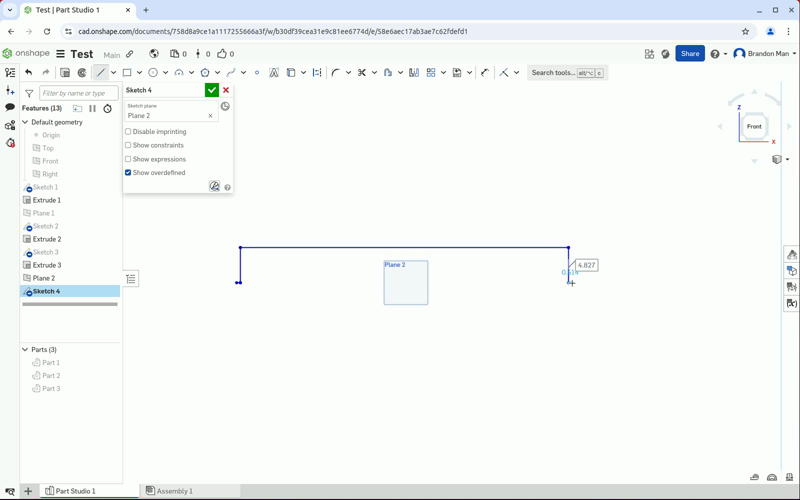
scroll(6)
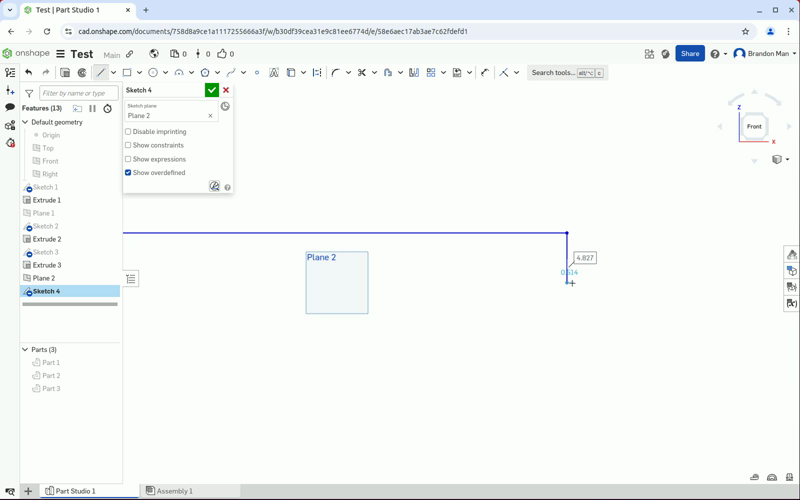
scroll(6)
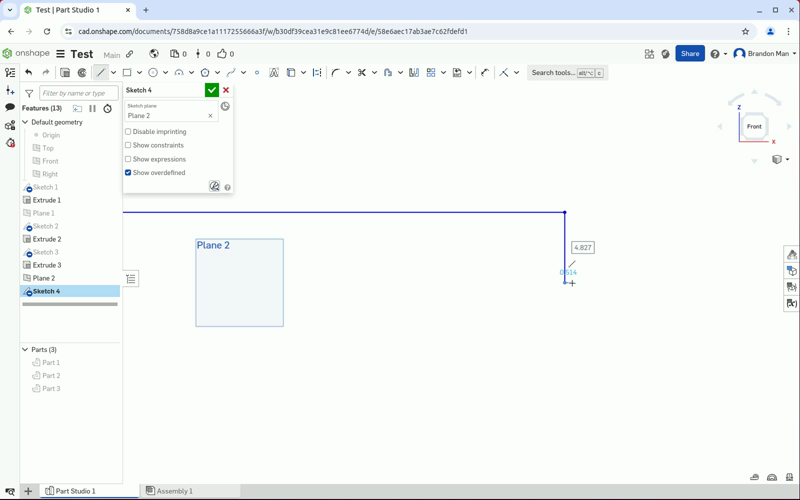
scroll(6)
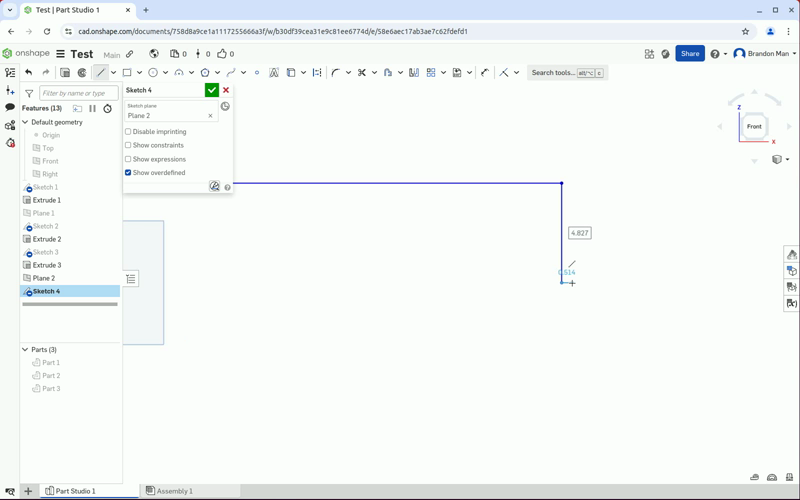
scroll(6)
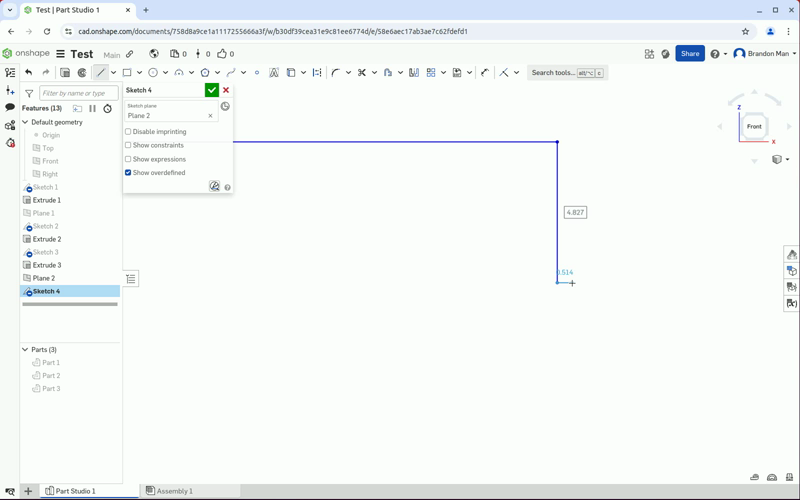
scroll(6)
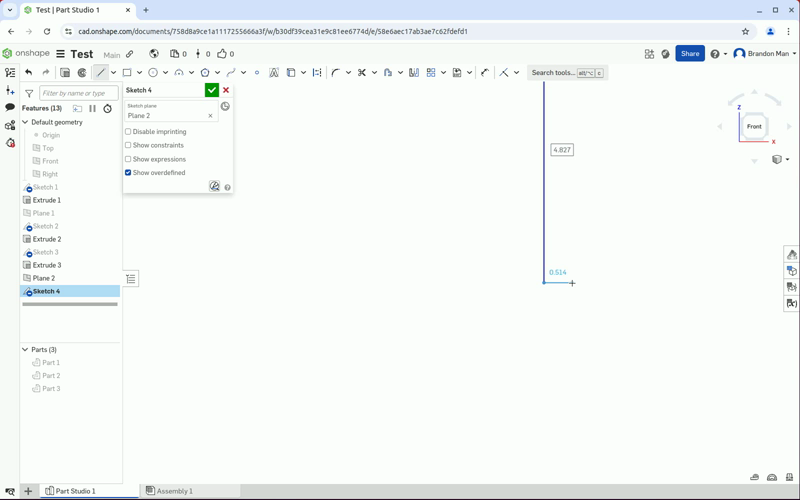
click(572, 282)
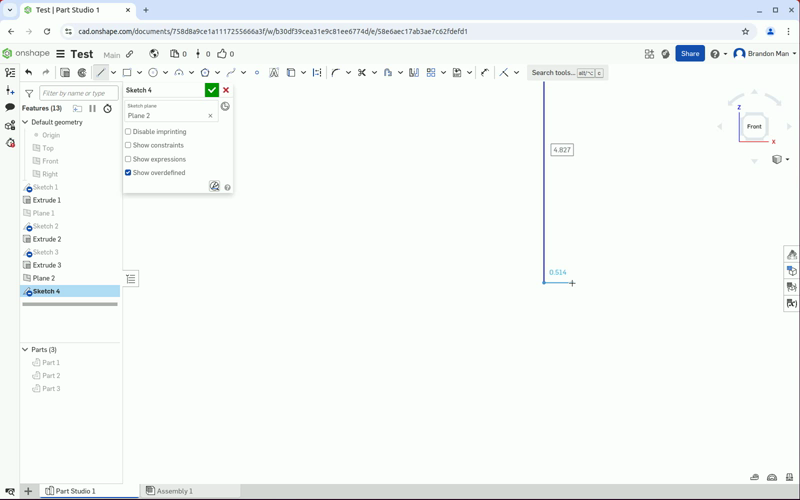
scroll(-6)
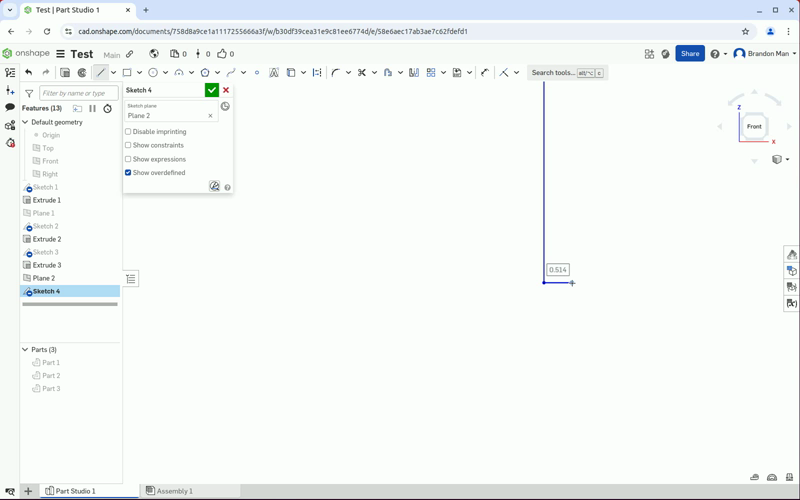
scroll(-6)
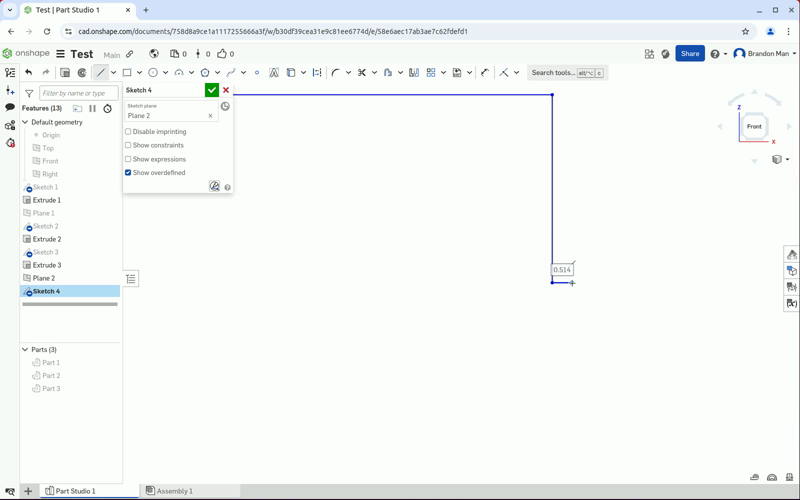
scroll(-6)
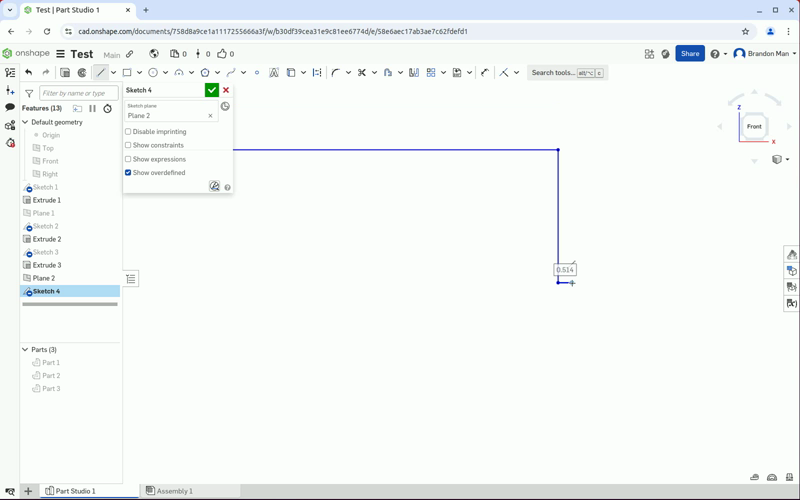
scroll(-6)
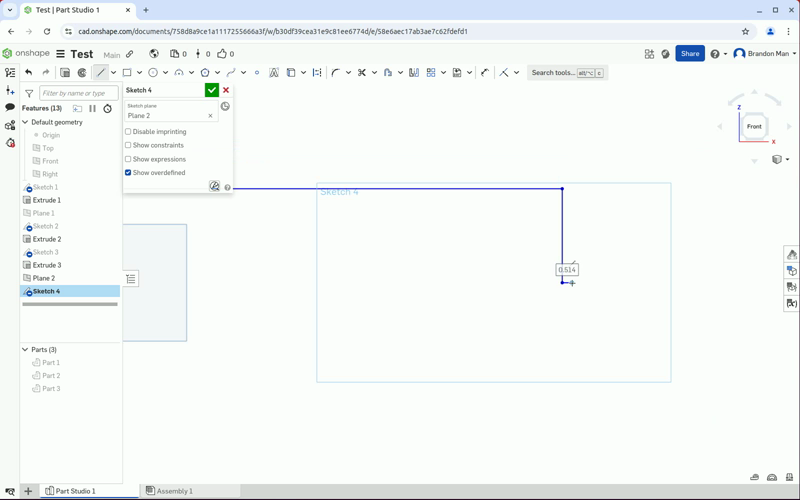
scroll(-6)
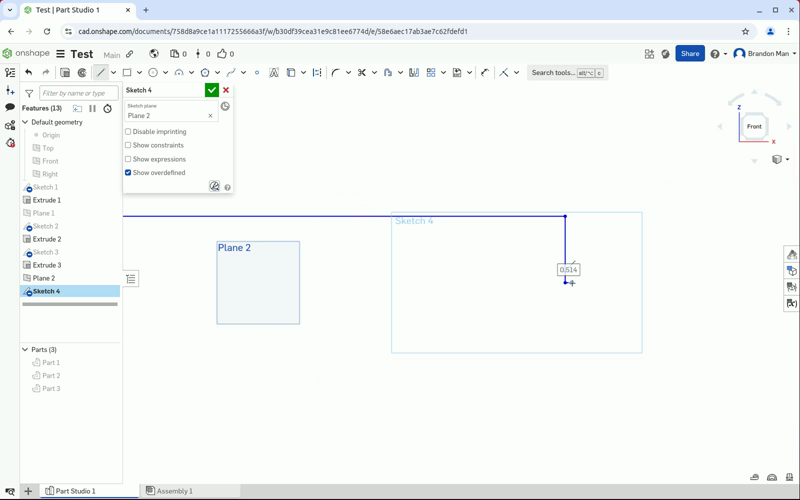
scroll(-6)
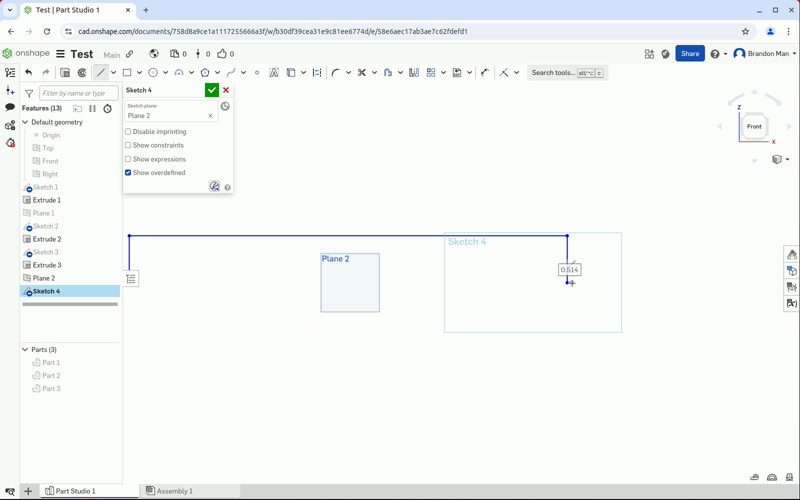
scroll(-6)
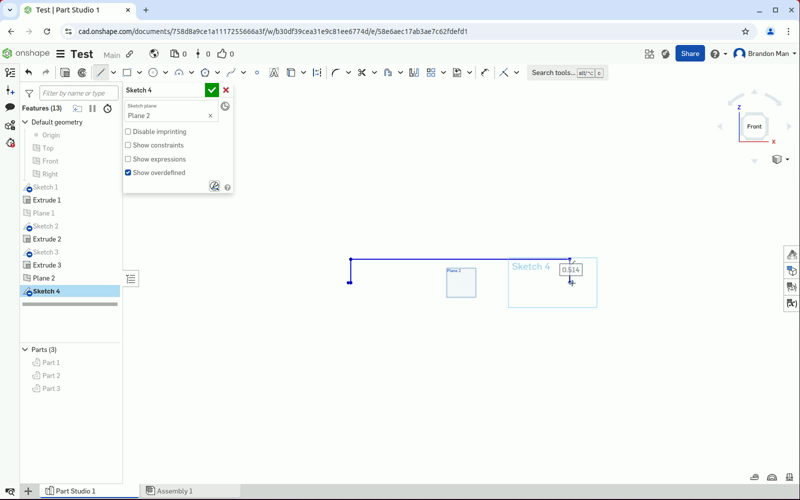
key_up(shift)
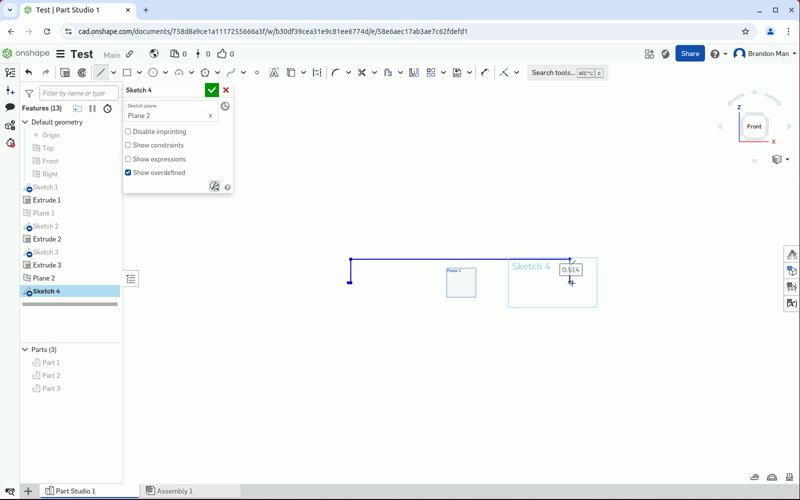
key_down(shift)
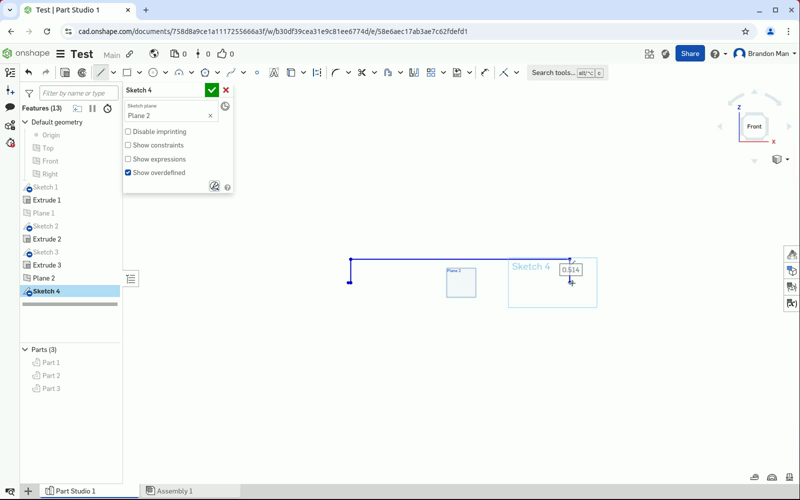
mouse_move(589, 282)
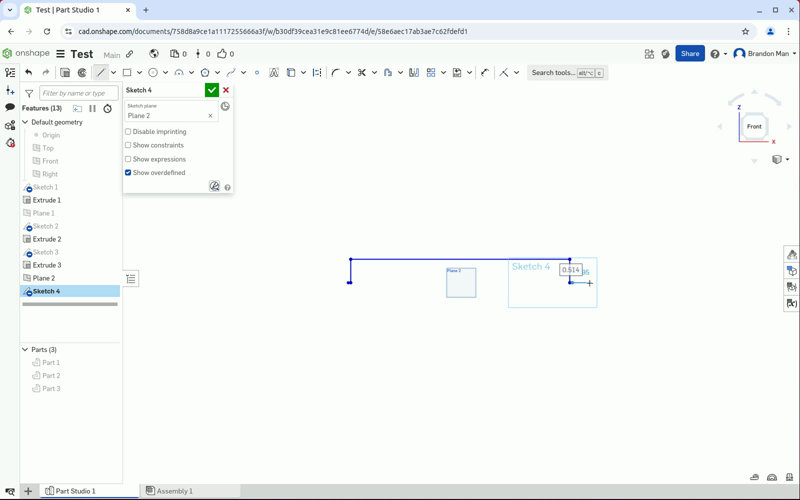
mouse_move(572, 257)
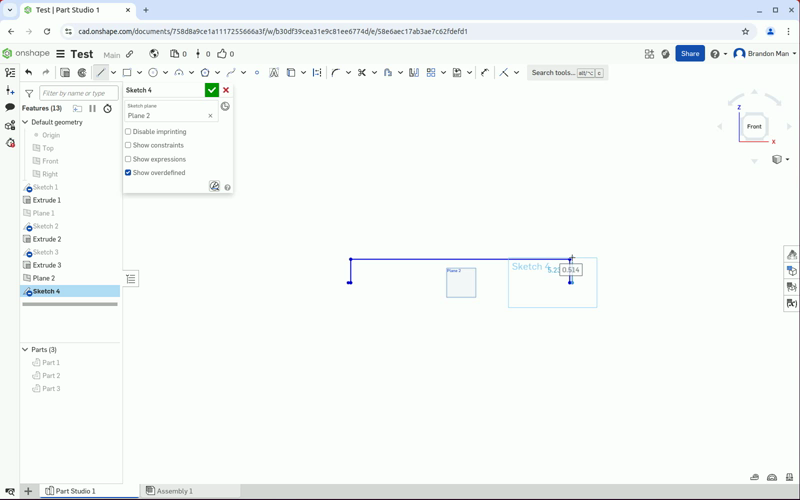
scroll(6)
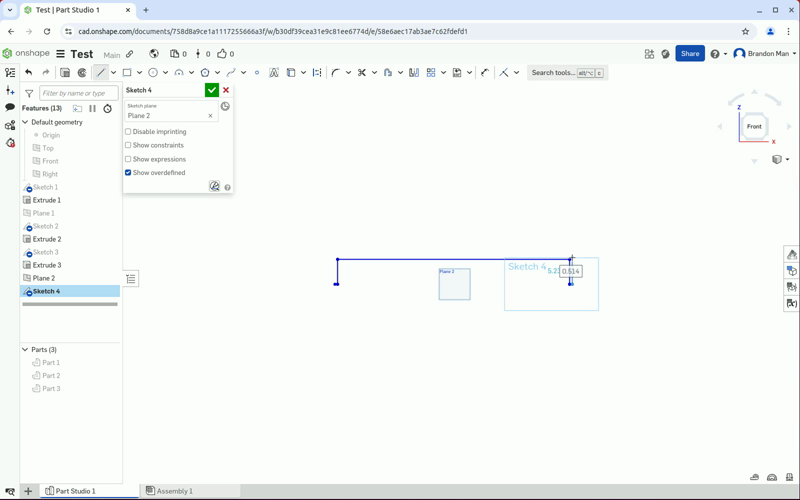
scroll(6)
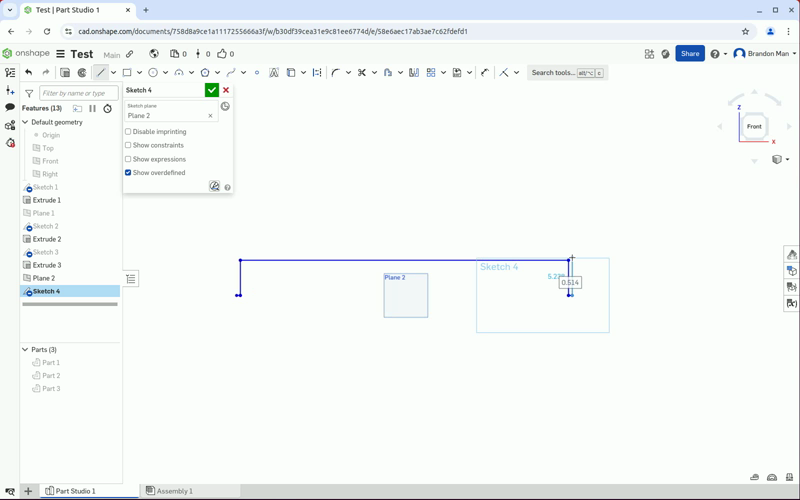
scroll(6)
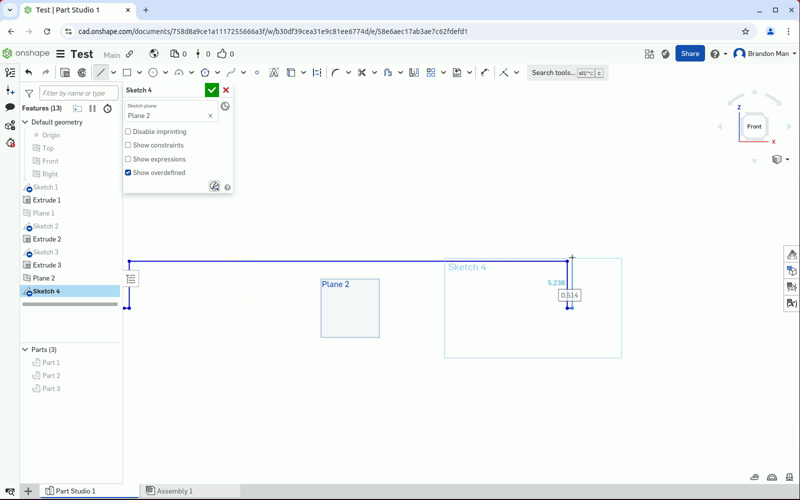
scroll(6)
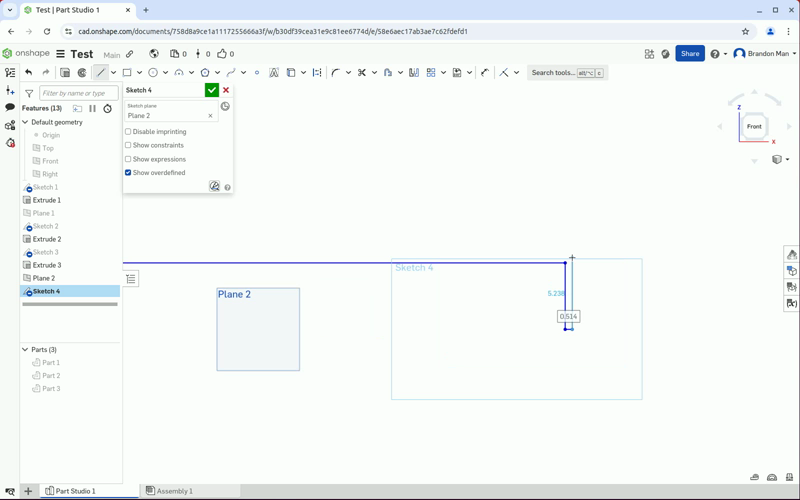
scroll(6)
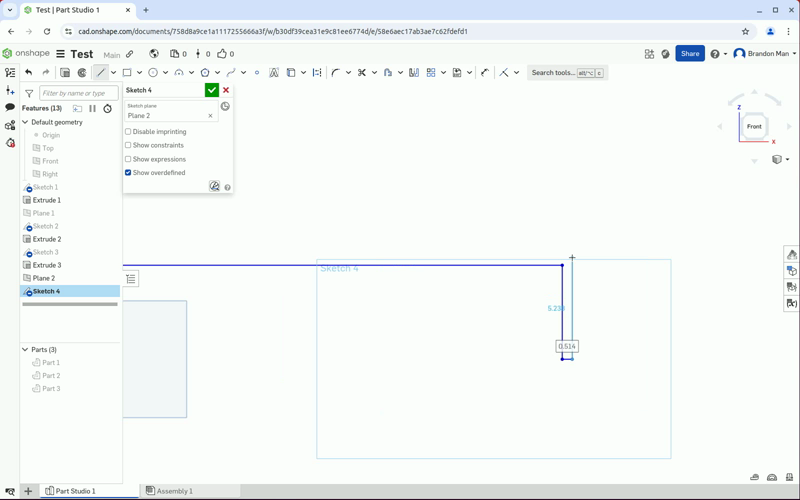
scroll(6)
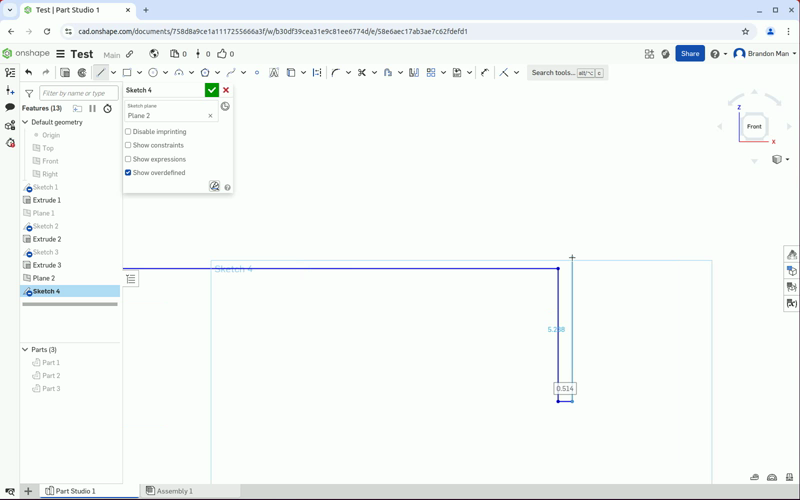
scroll(6)
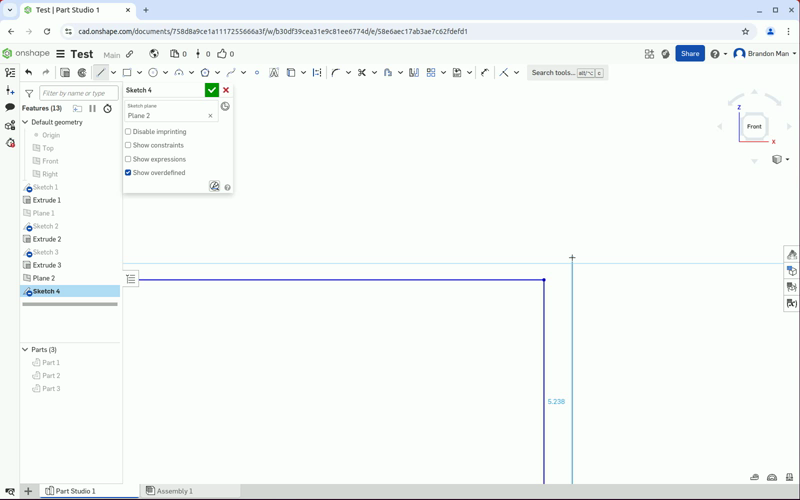
click(572, 257)
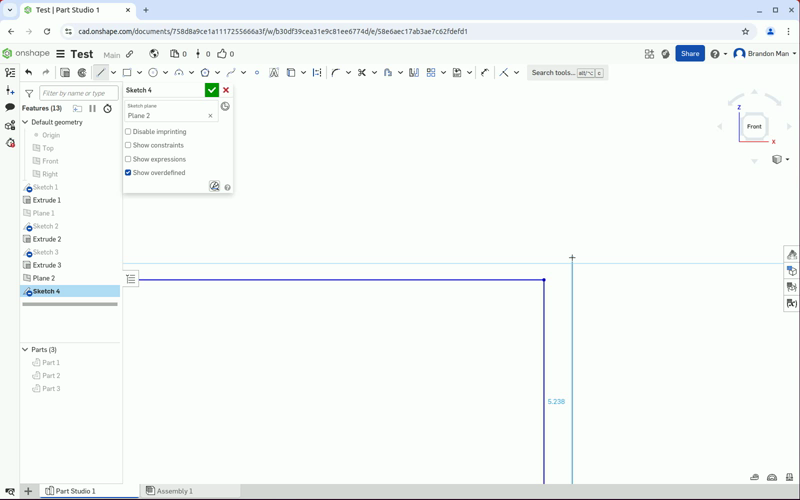
scroll(-6)
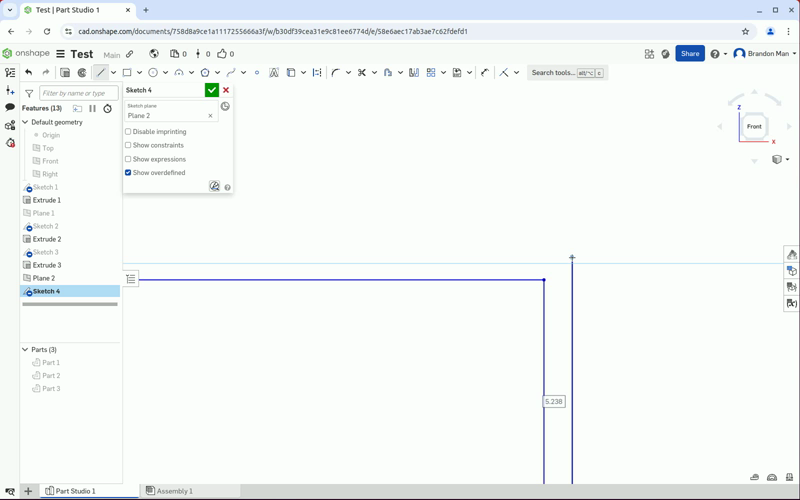
scroll(-6)
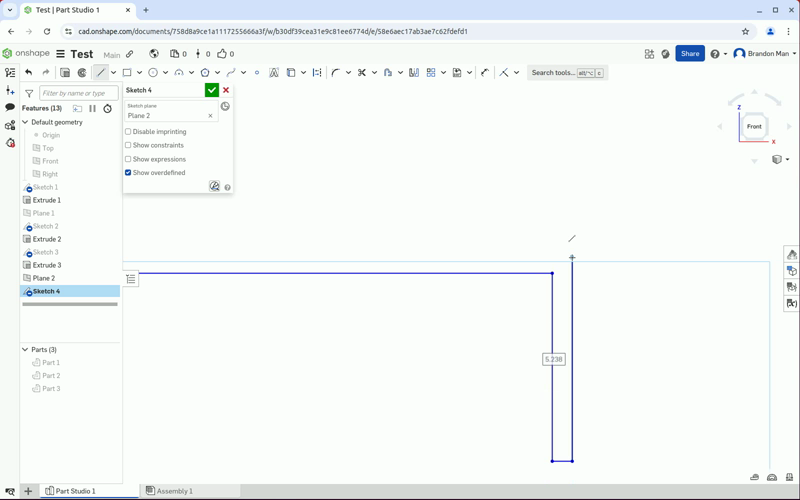
scroll(-6)
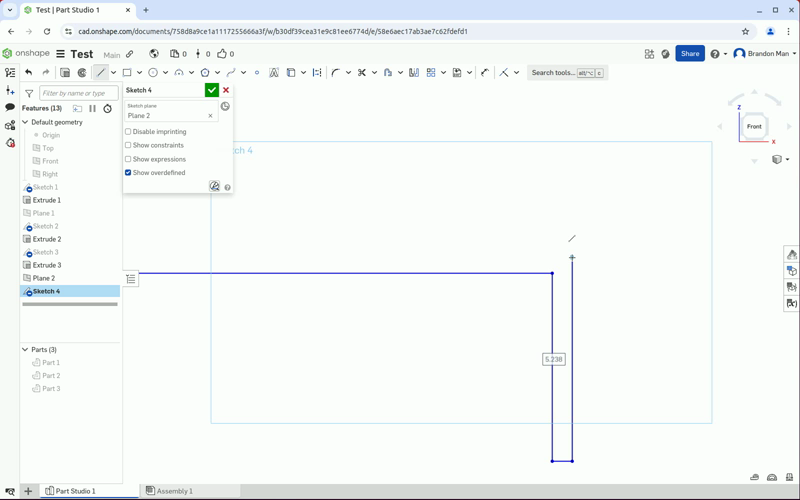
scroll(-6)
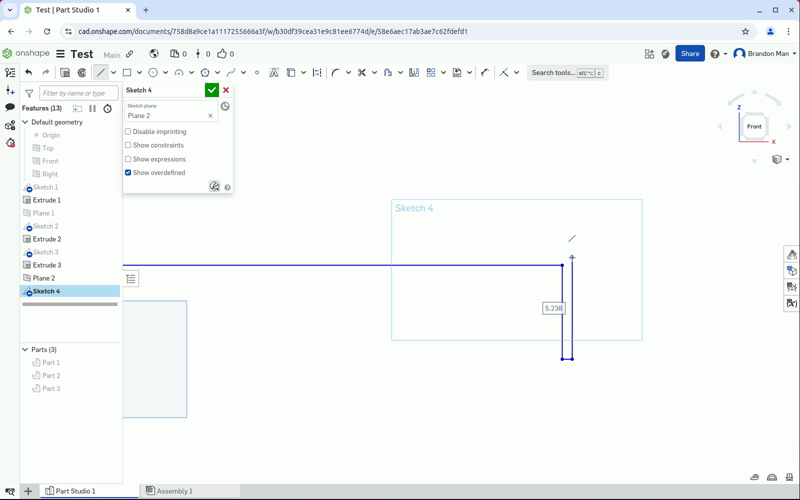
scroll(-6)
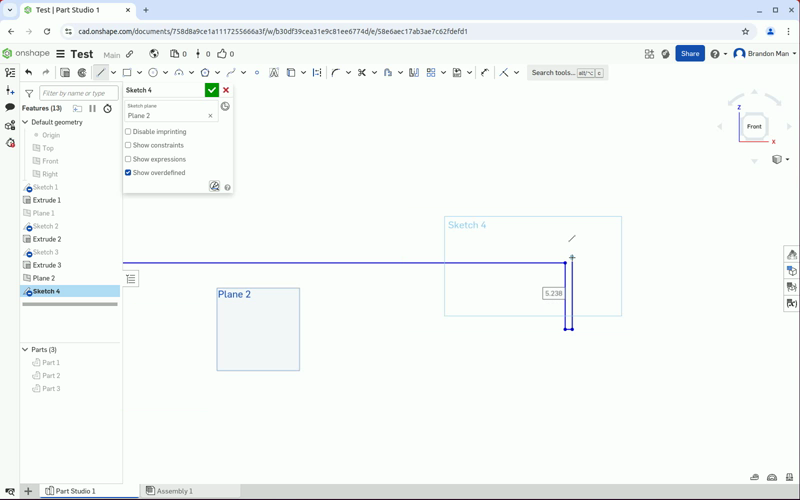
scroll(-6)
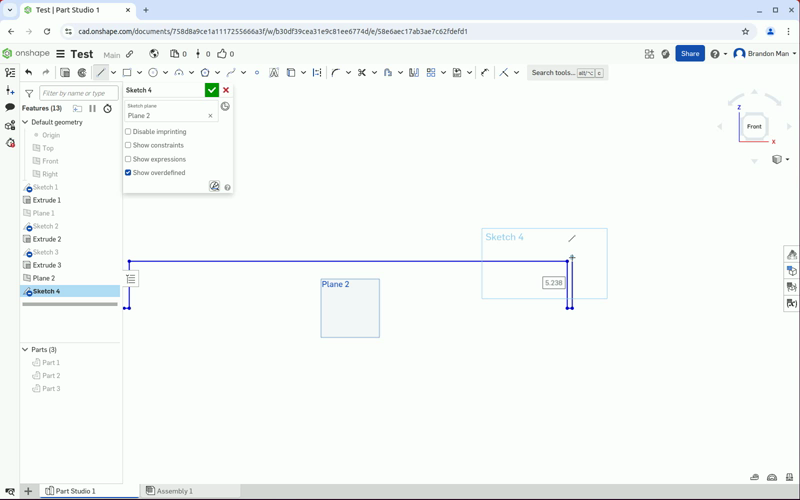
scroll(-6)
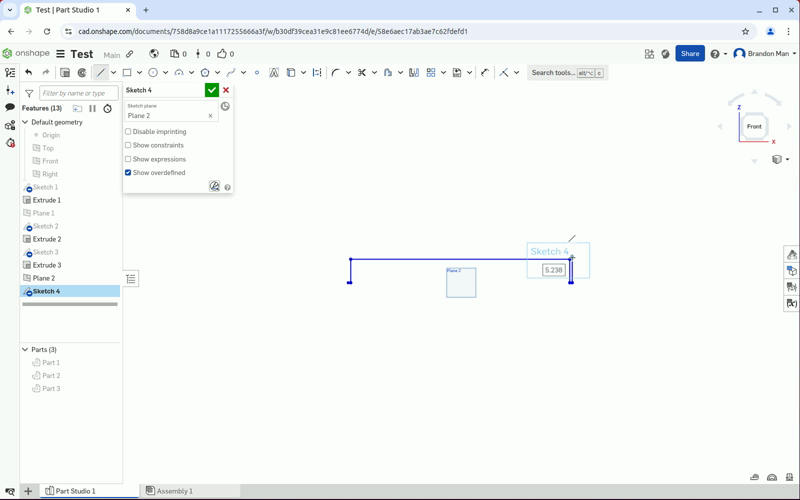
key_up(shift)
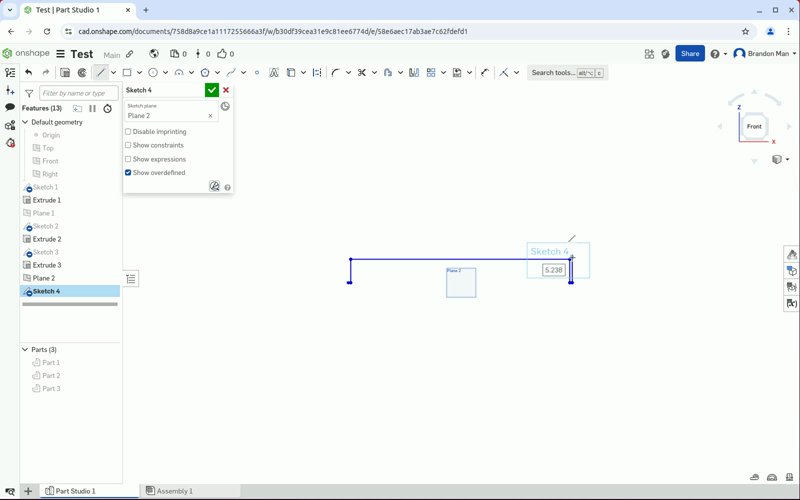
key_down(shift)
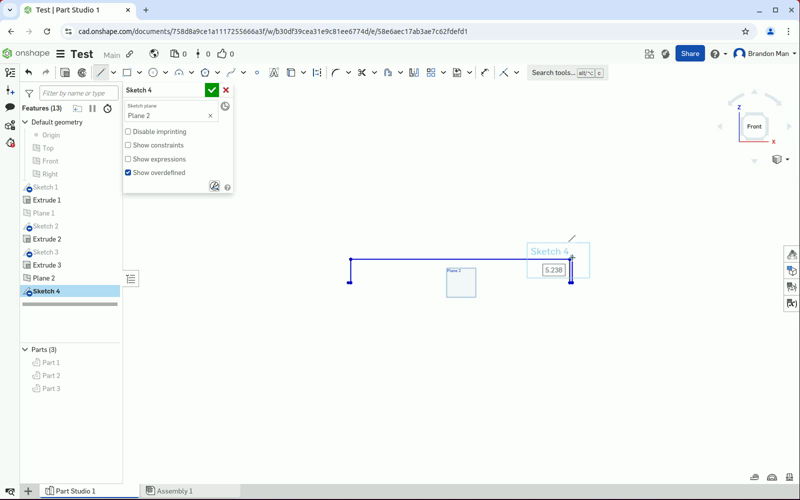
mouse_move(348, 257)
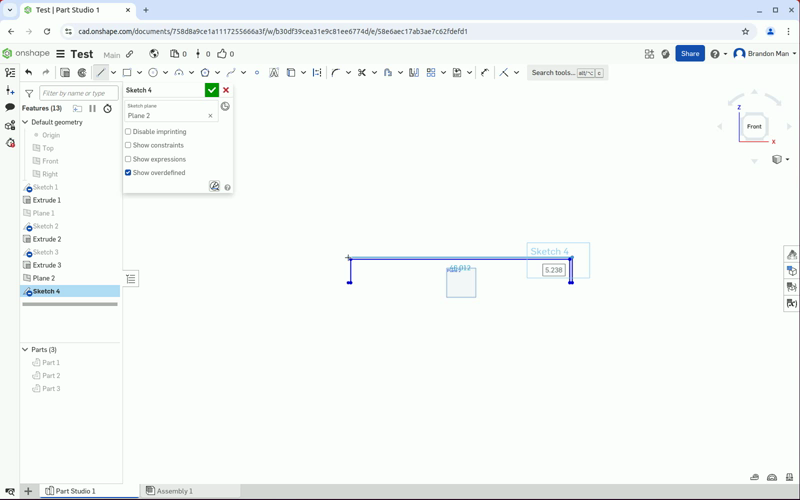
scroll(6)
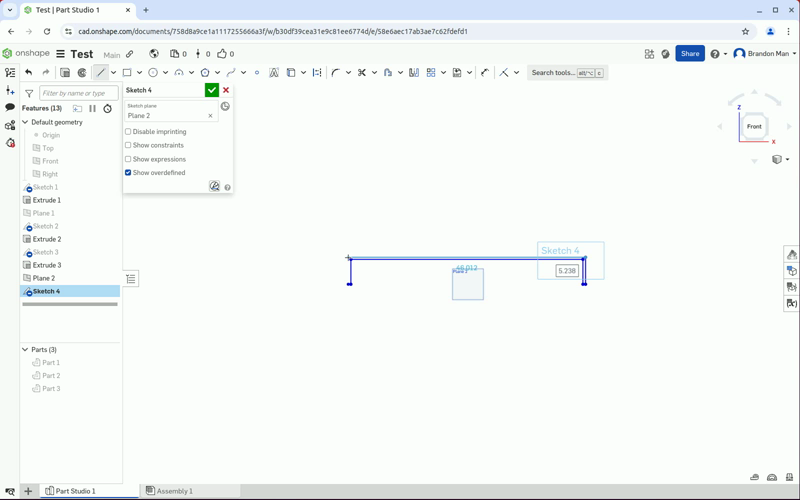
scroll(6)
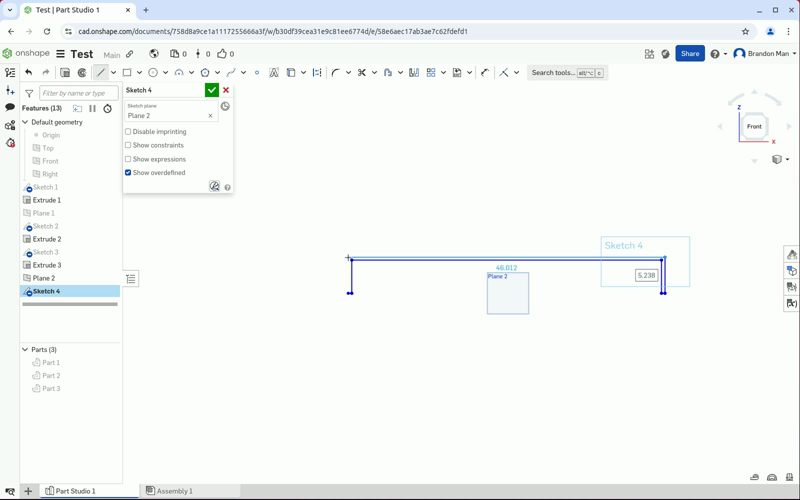
scroll(6)
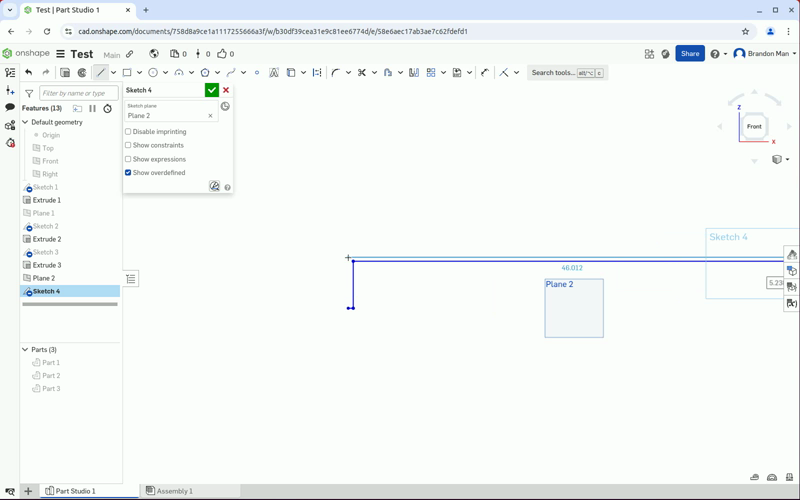
scroll(6)
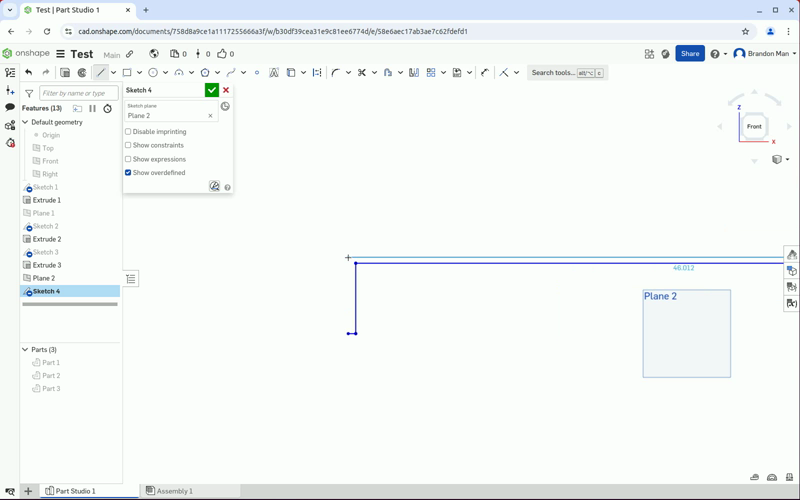
scroll(6)
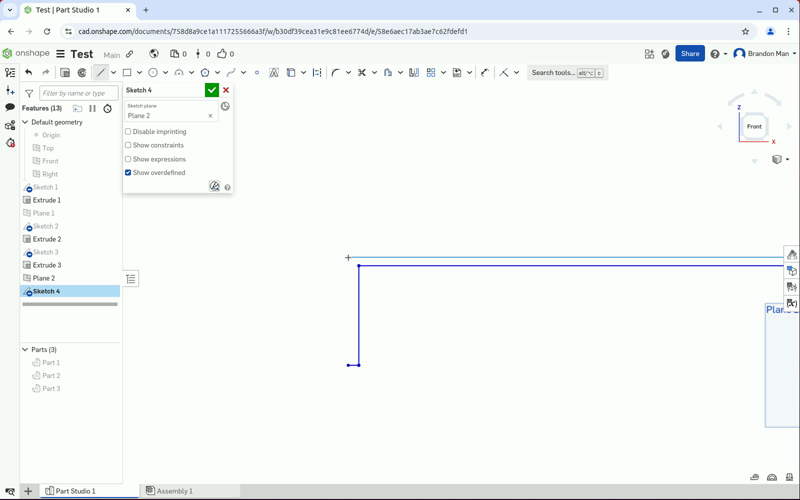
scroll(6)
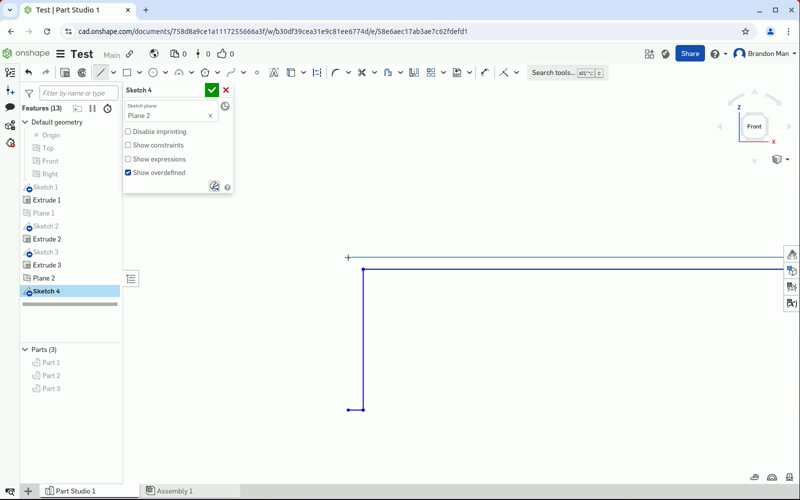
scroll(6)
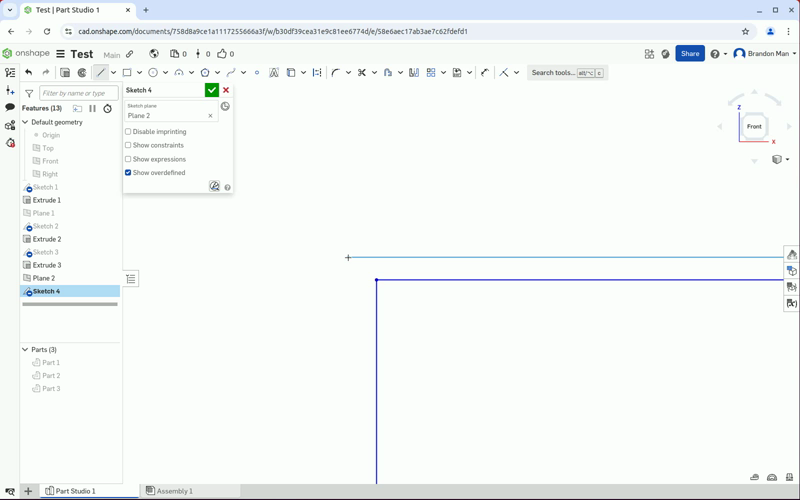
click(348, 257)
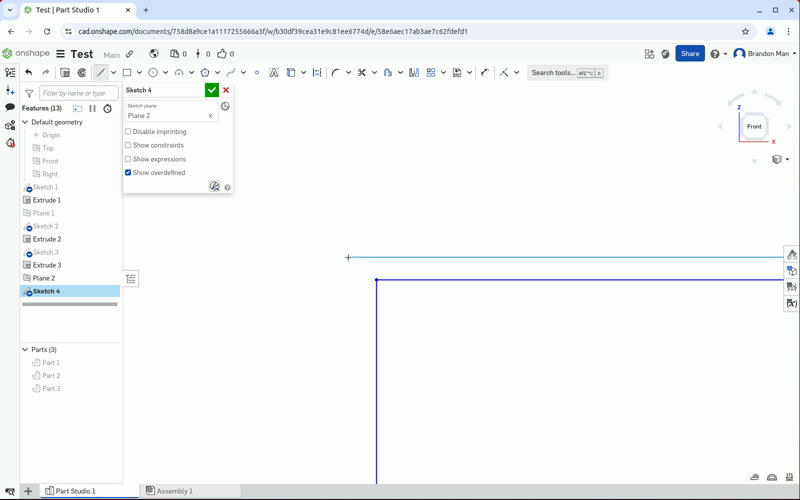
scroll(-6)
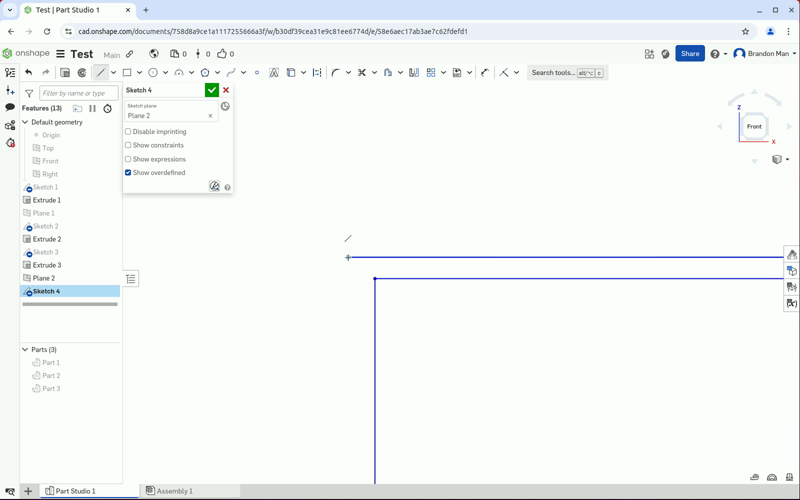
scroll(-6)
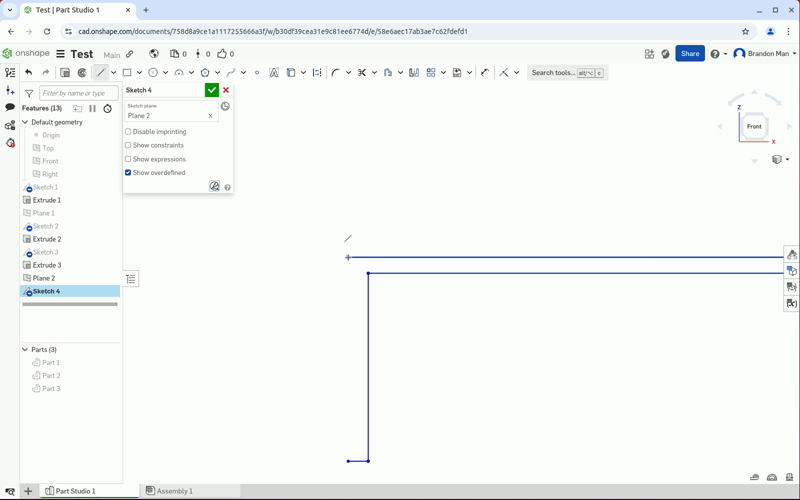
scroll(-6)
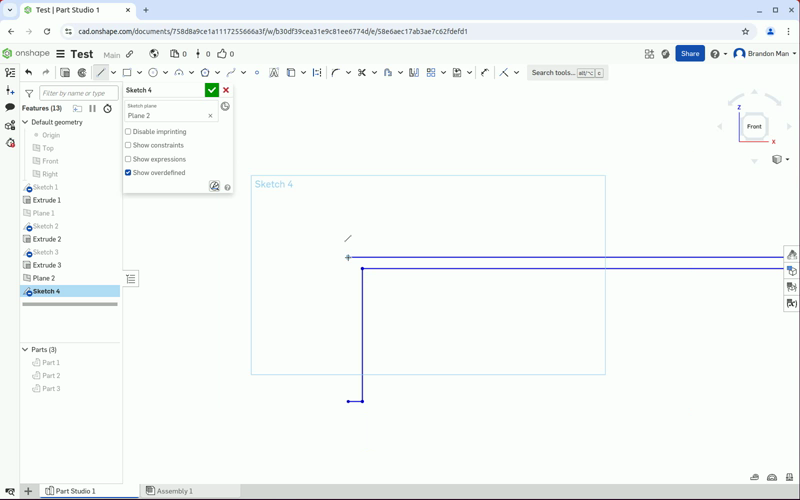
scroll(-6)
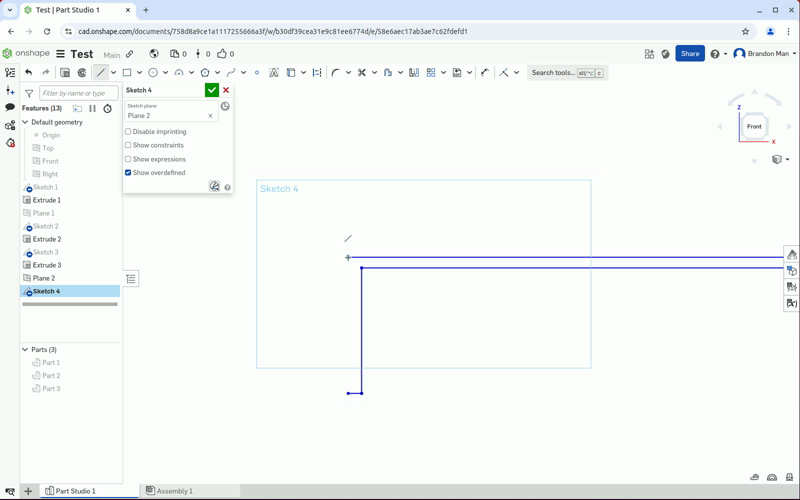
scroll(-6)
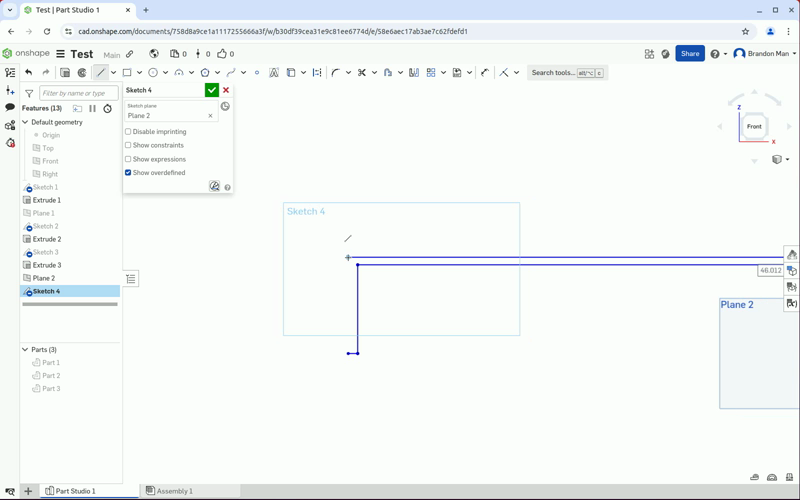
scroll(-6)
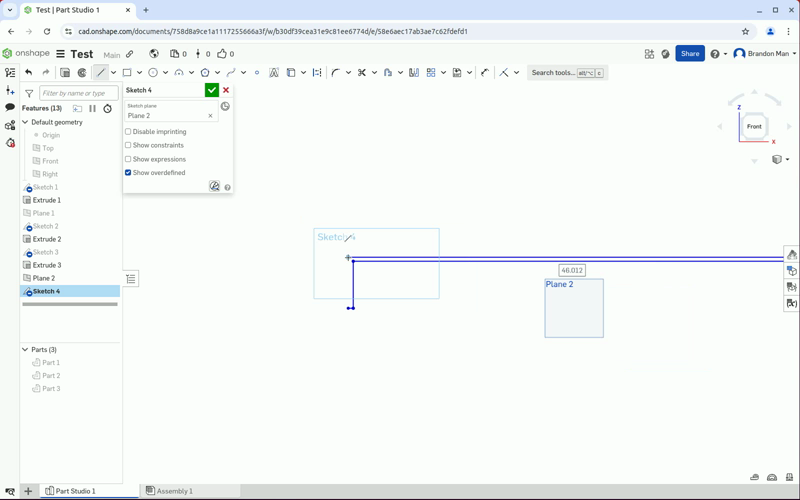
scroll(-6)
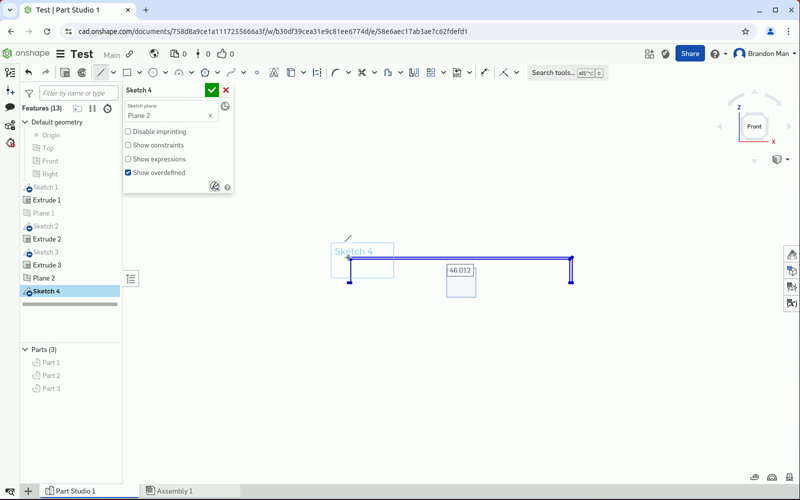
key_up(shift)
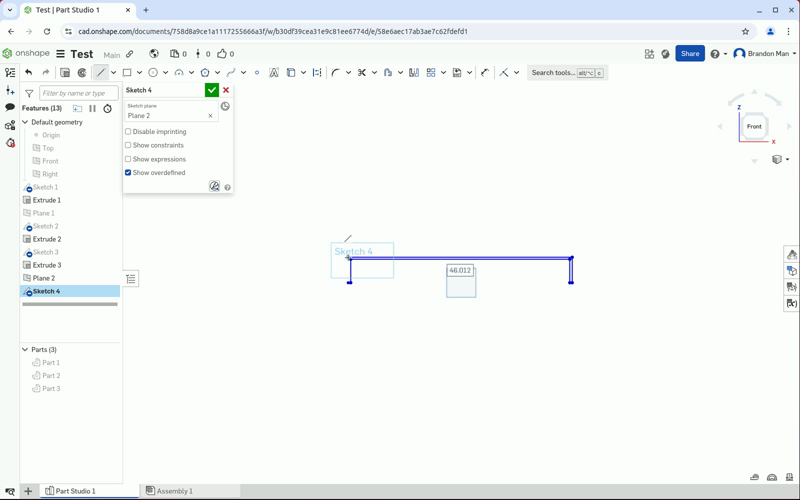
mouse_move(378, 257)
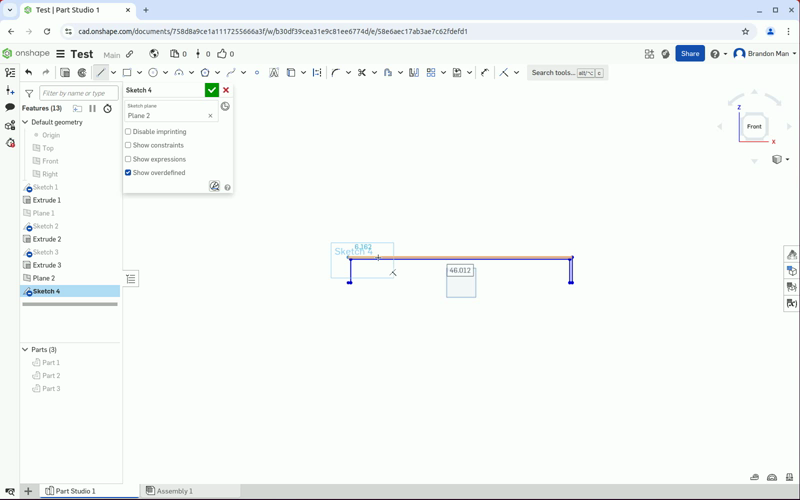
key_down(shift)
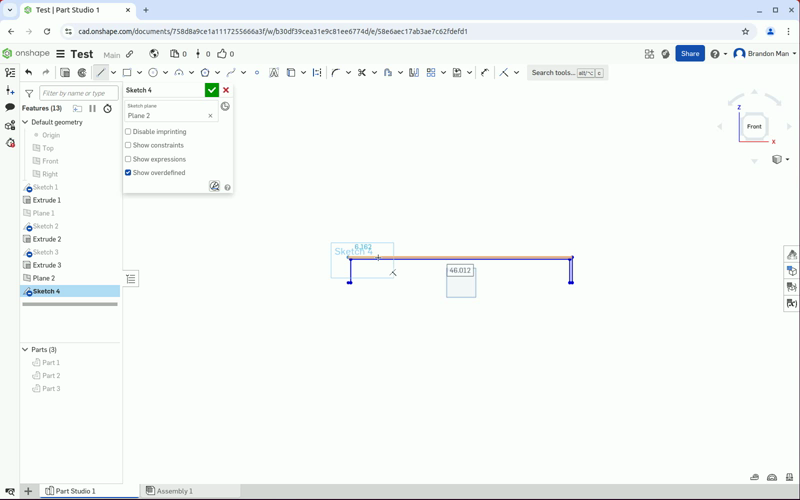
mouse_move(348, 282)
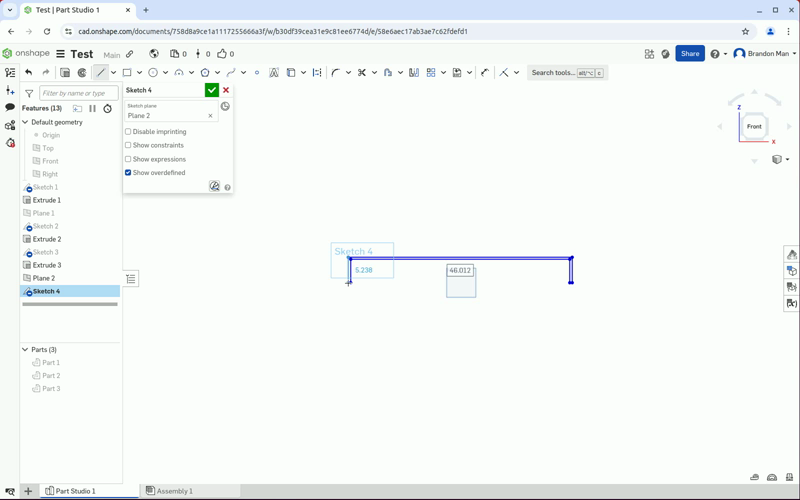
scroll(6)
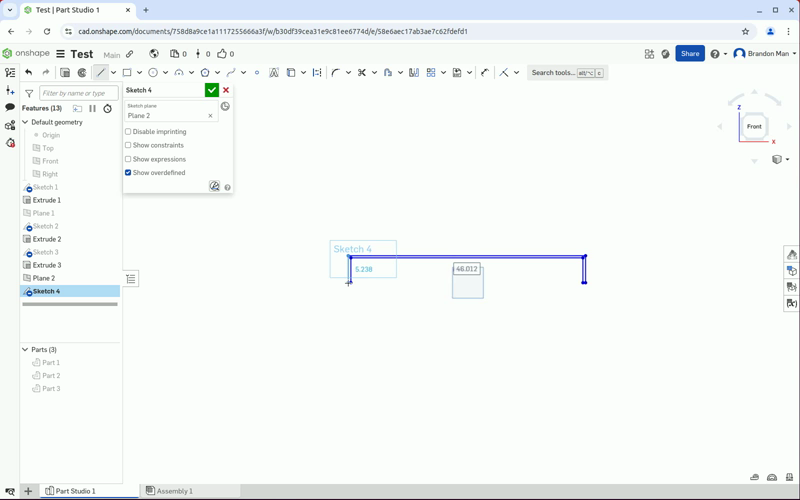
scroll(6)
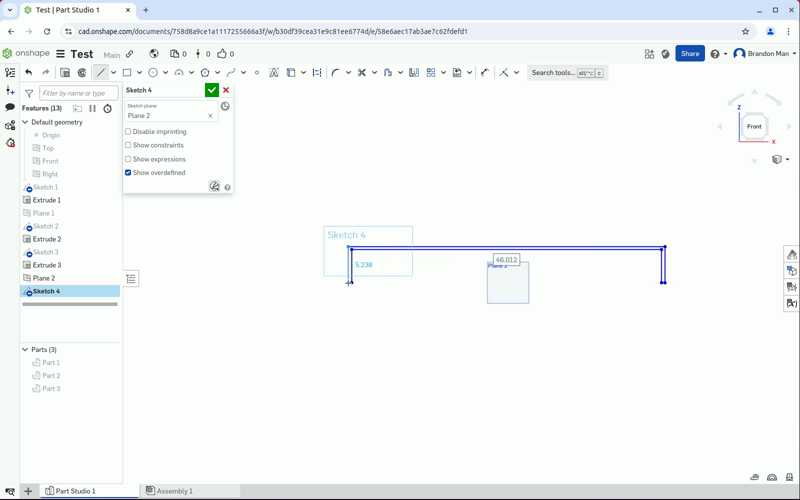
scroll(6)
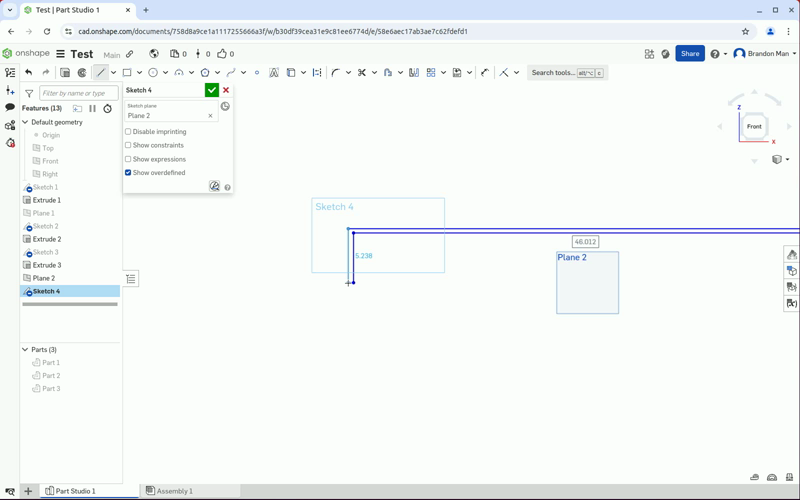
scroll(6)
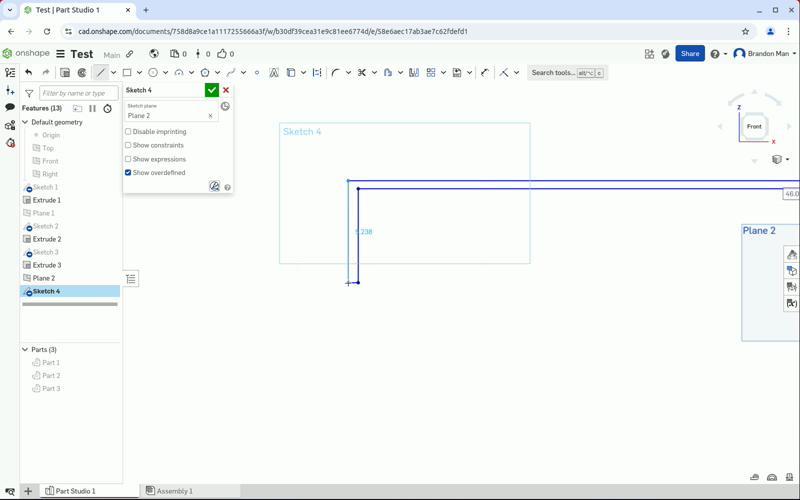
scroll(6)
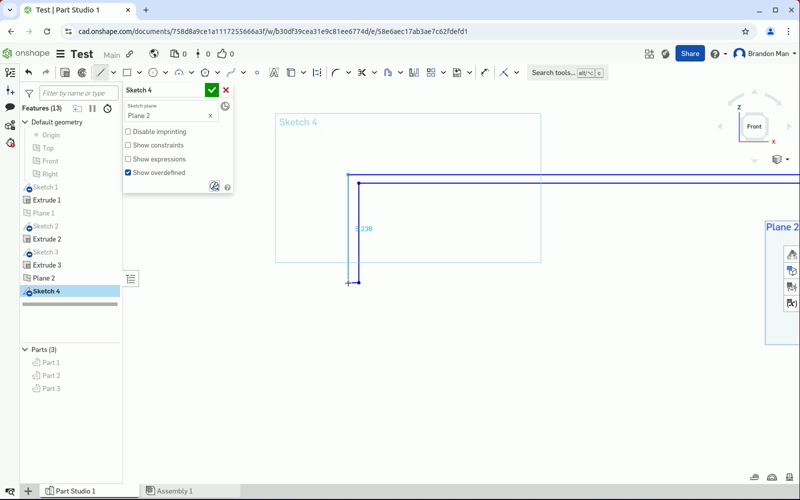
scroll(6)
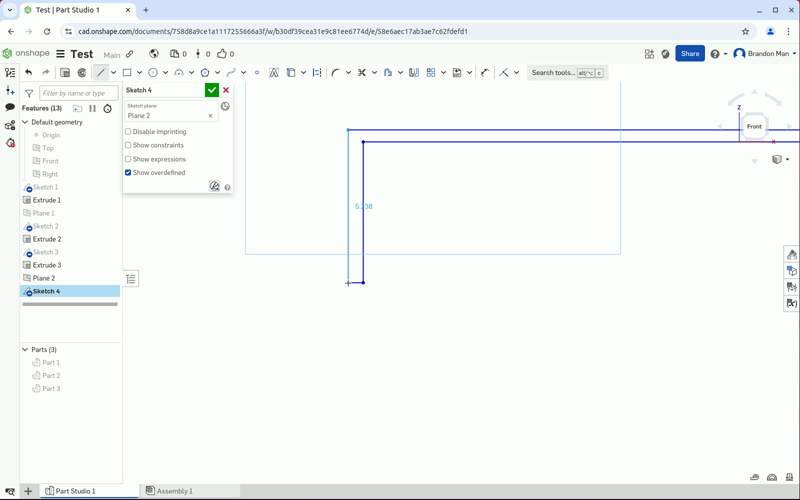
scroll(6)
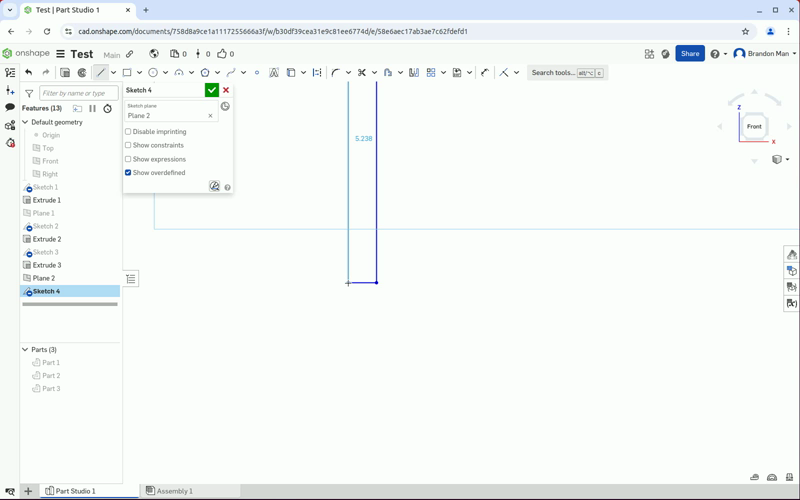
key_up(shift)
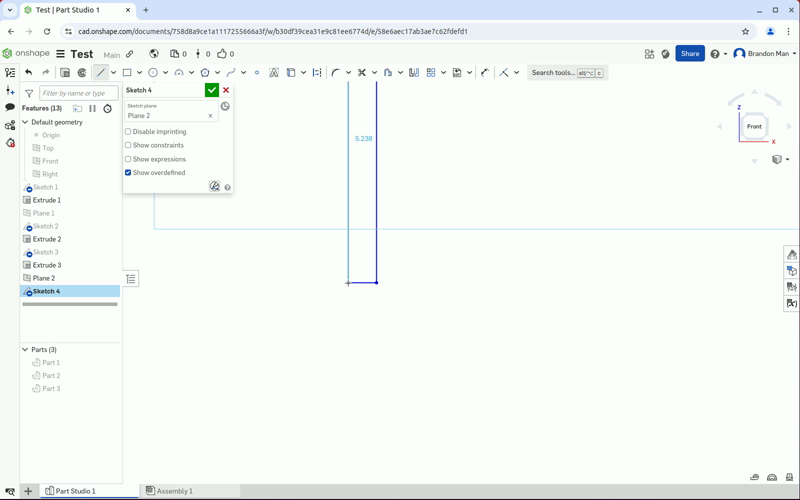
click(348, 282)
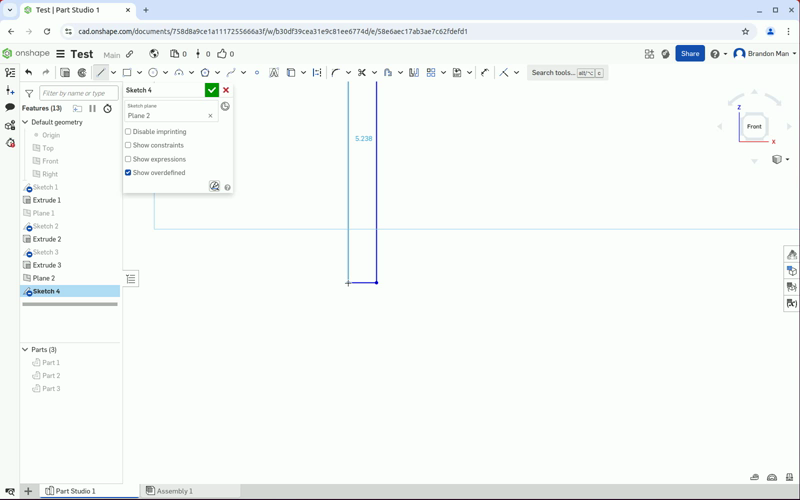
scroll(-6)
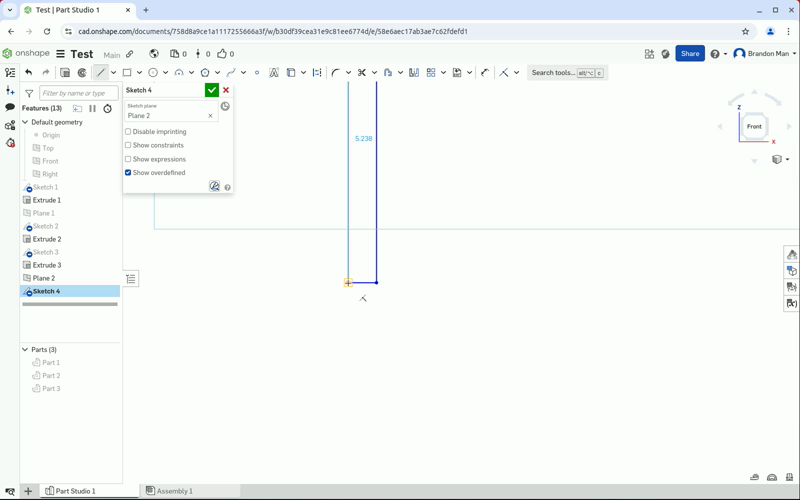
scroll(-6)
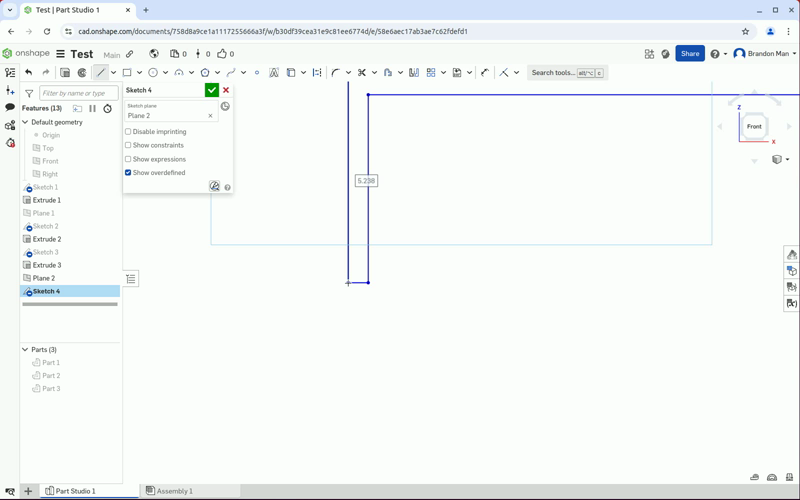
scroll(-6)
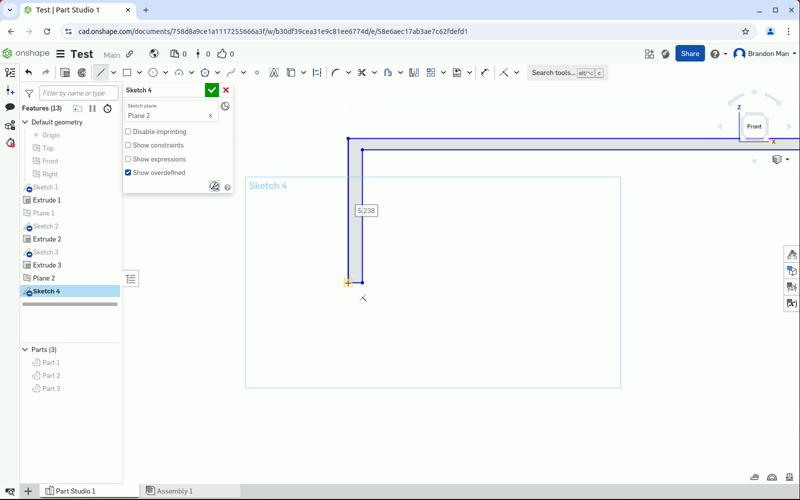
scroll(-6)
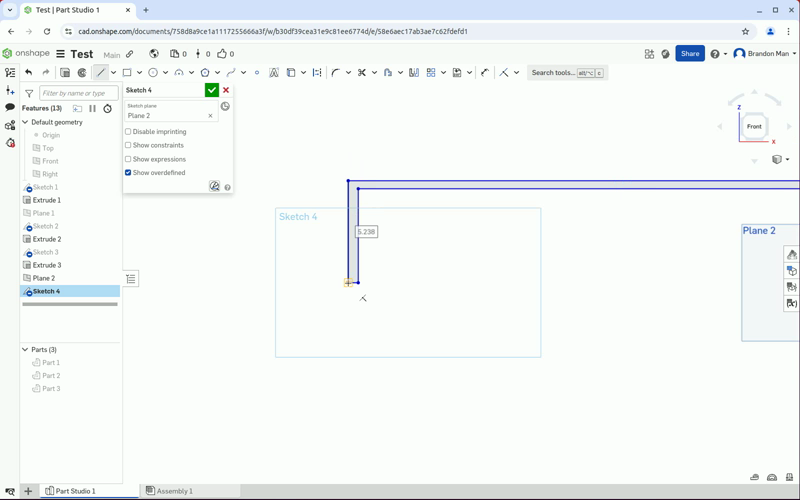
scroll(-6)
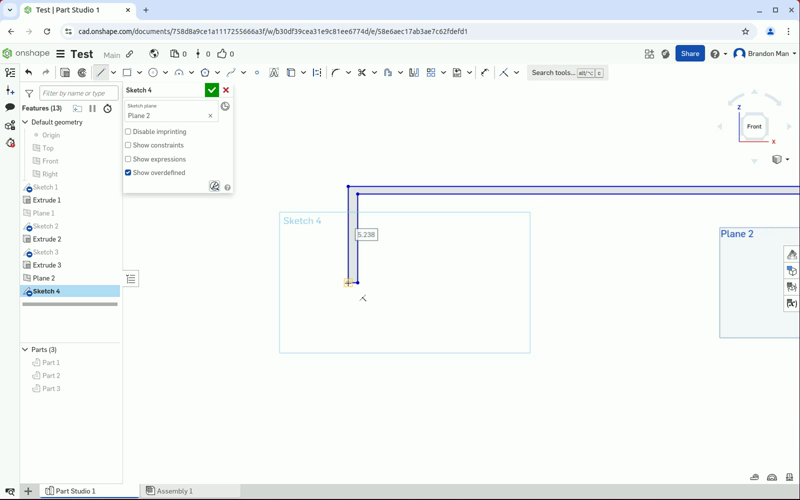
scroll(-6)
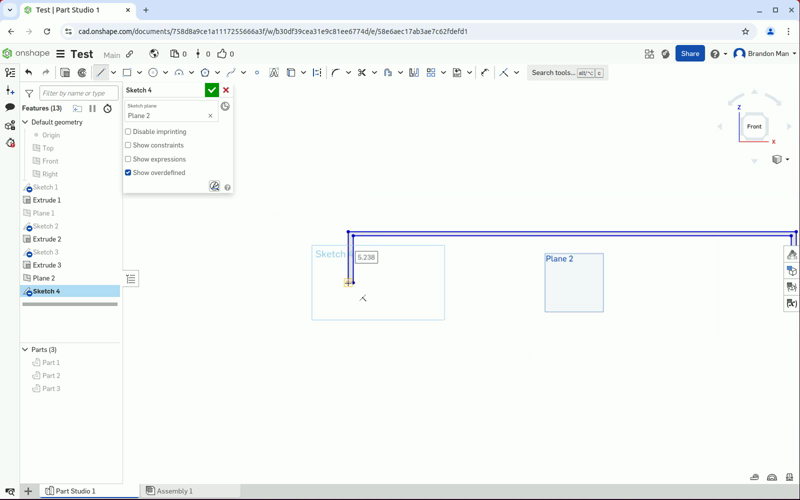
scroll(-6)
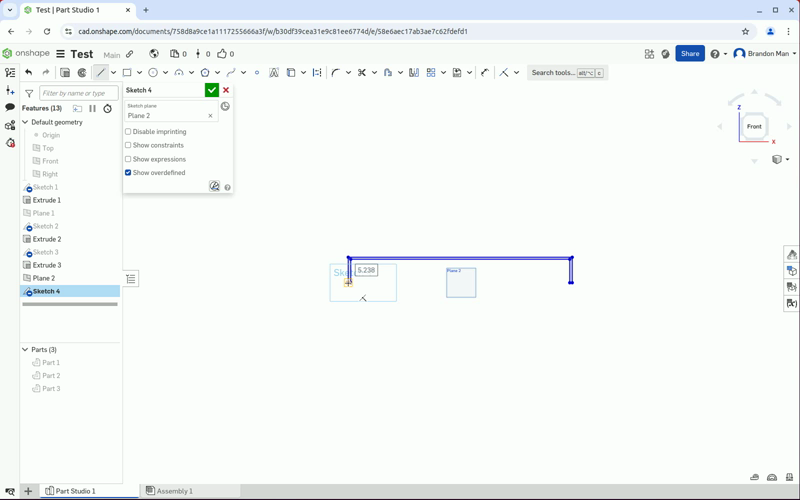
key(esc)
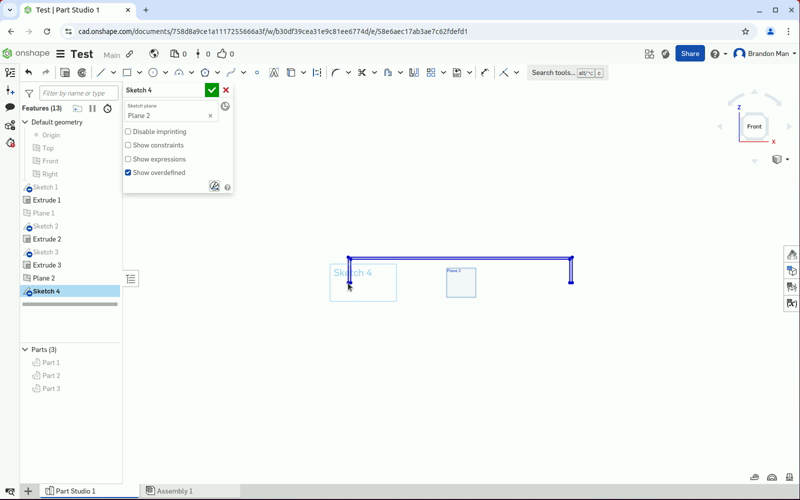
mouse_move(376, 258)
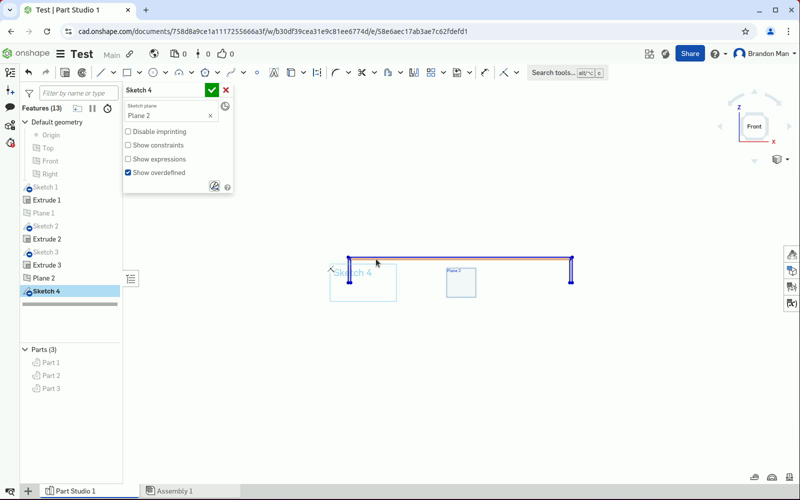
scroll(6)
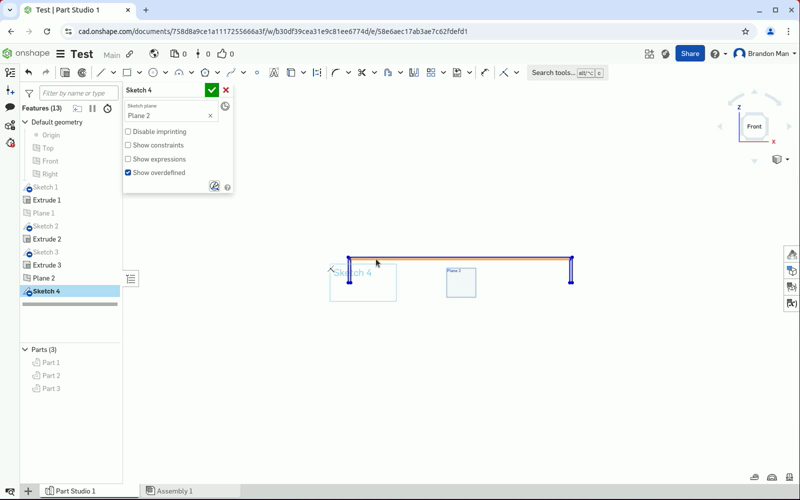
scroll(6)
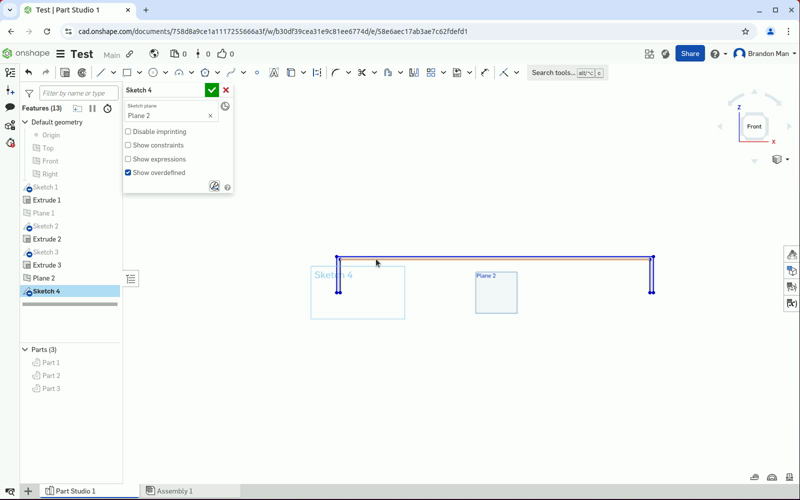
scroll(6)
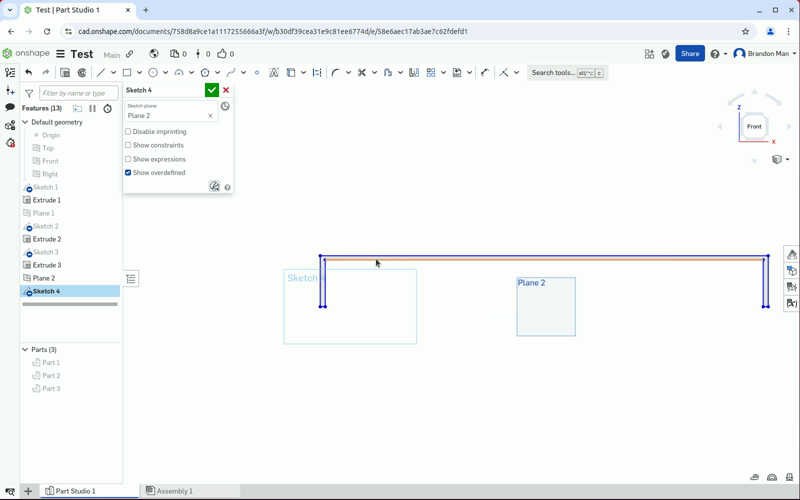
scroll(6)
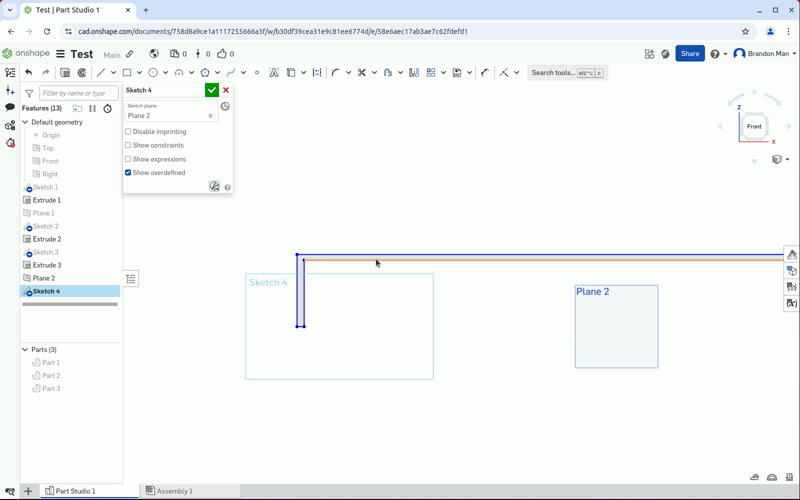
scroll(6)
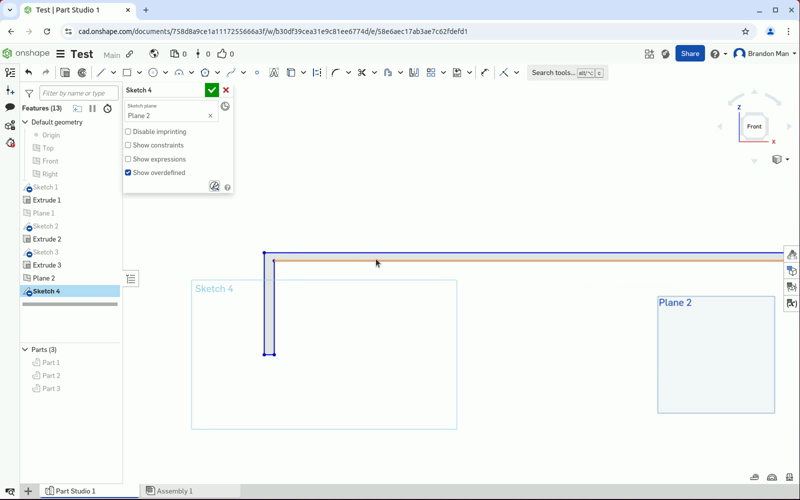
scroll(6)
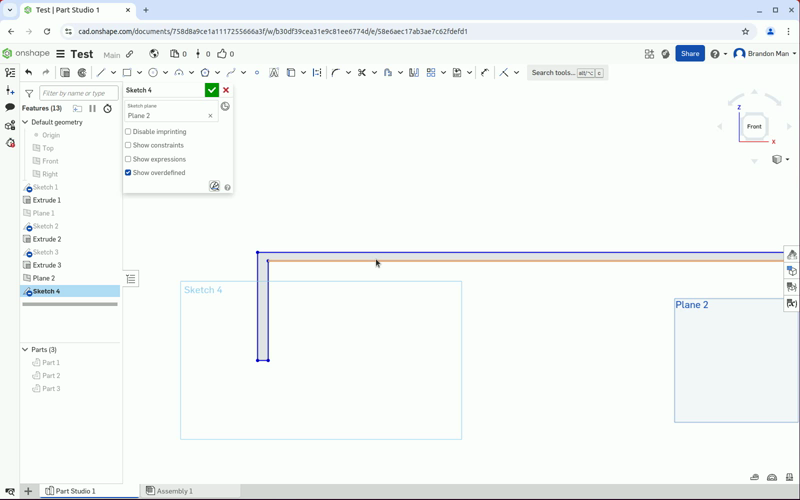
scroll(6)
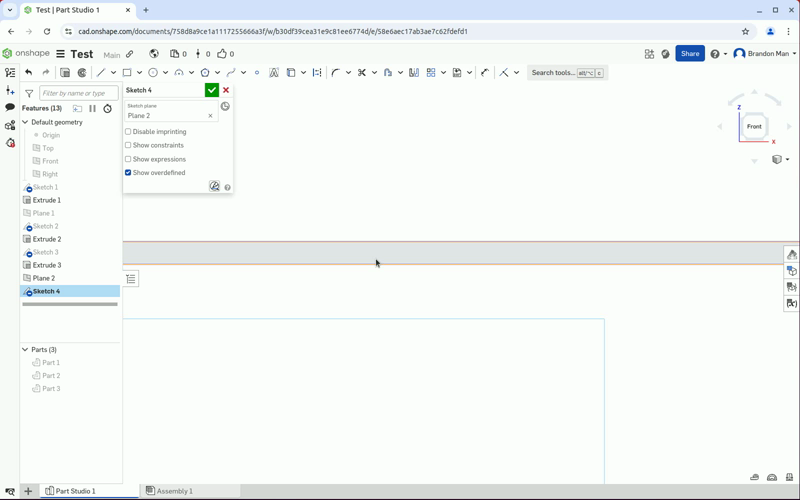
click(376, 258)
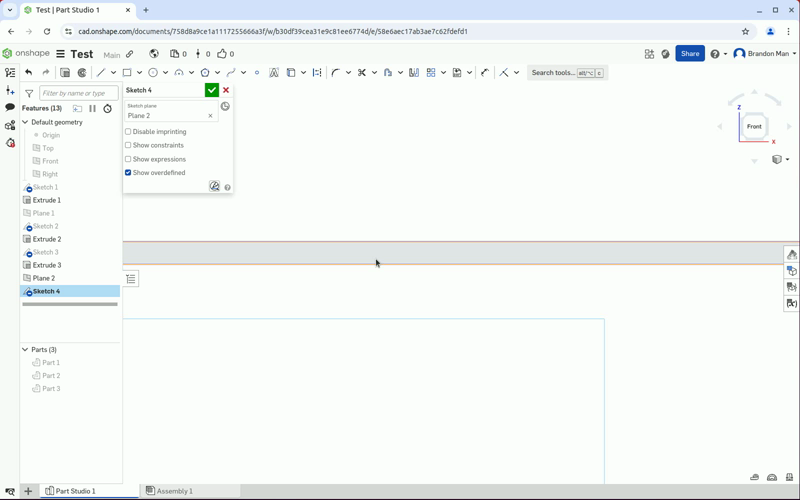
scroll(-6)
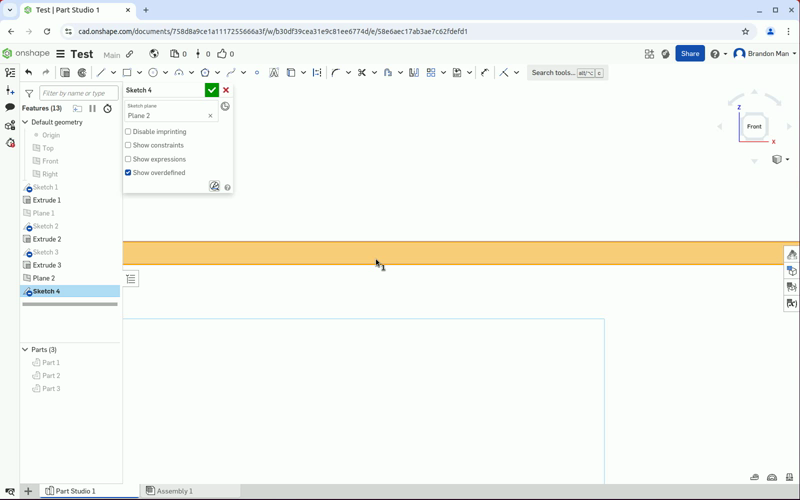
scroll(-6)
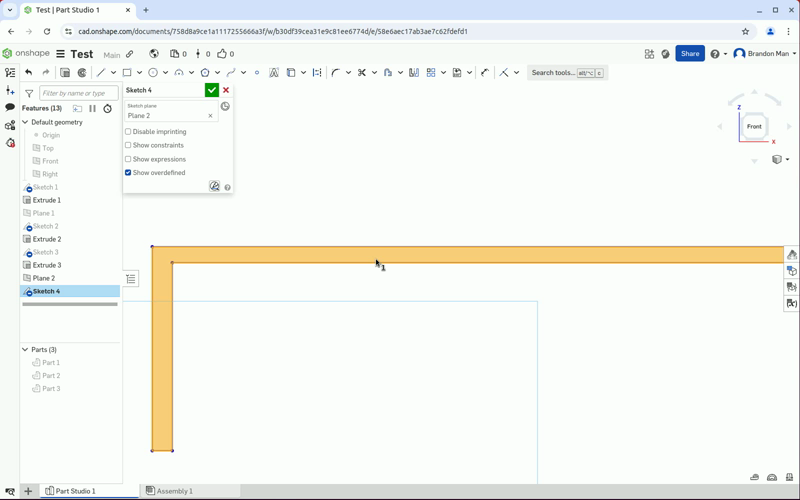
scroll(-6)
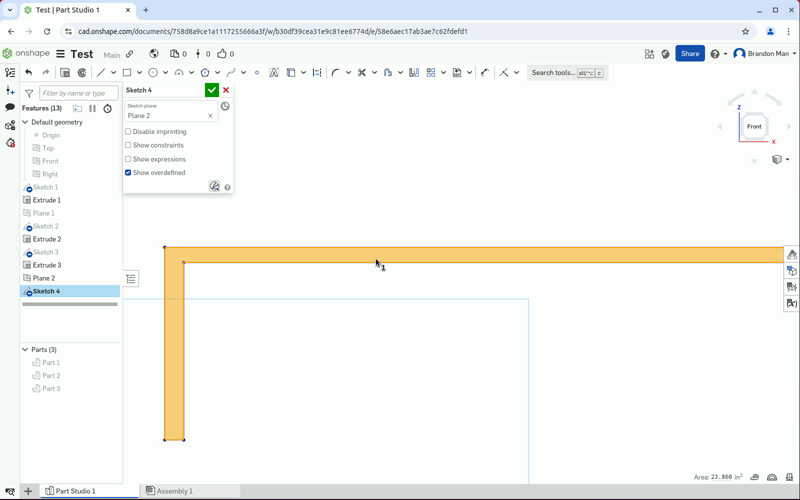
scroll(-6)
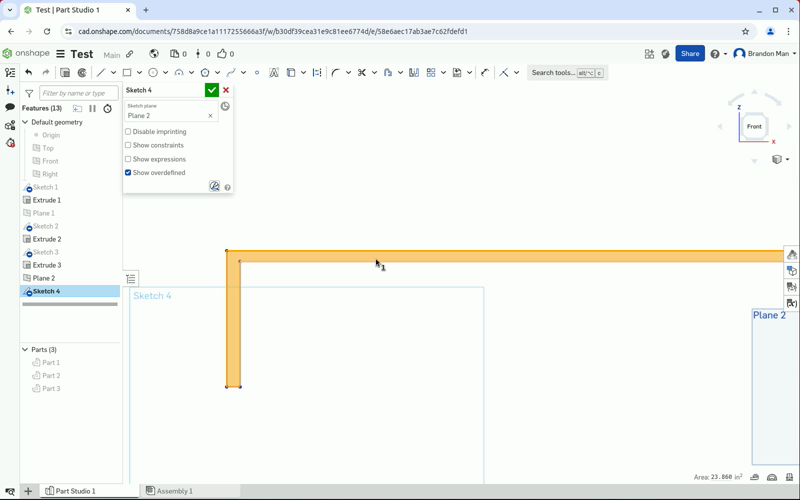
scroll(-6)
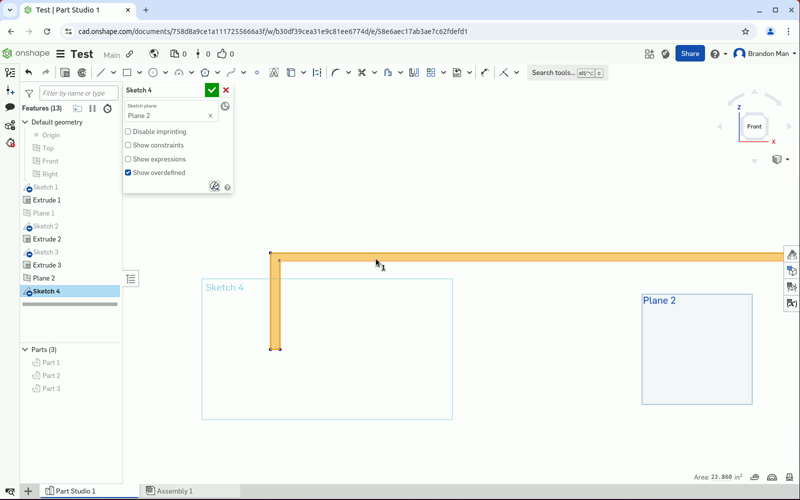
scroll(-6)
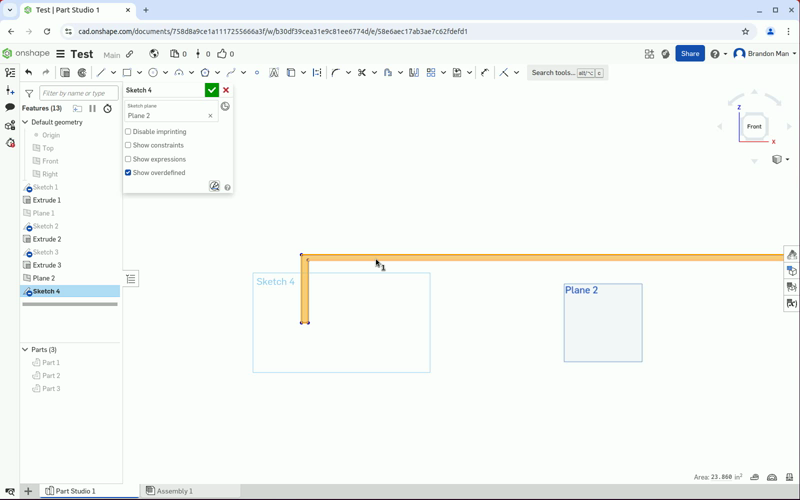
scroll(-6)
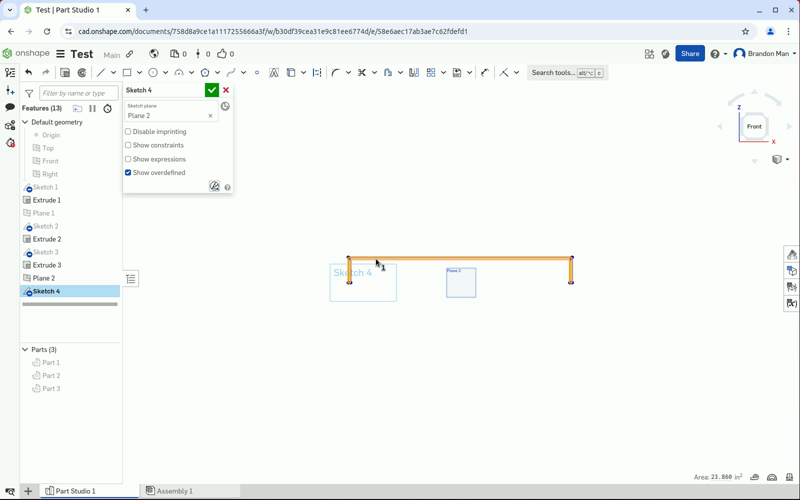
mouse_move(73, 352)
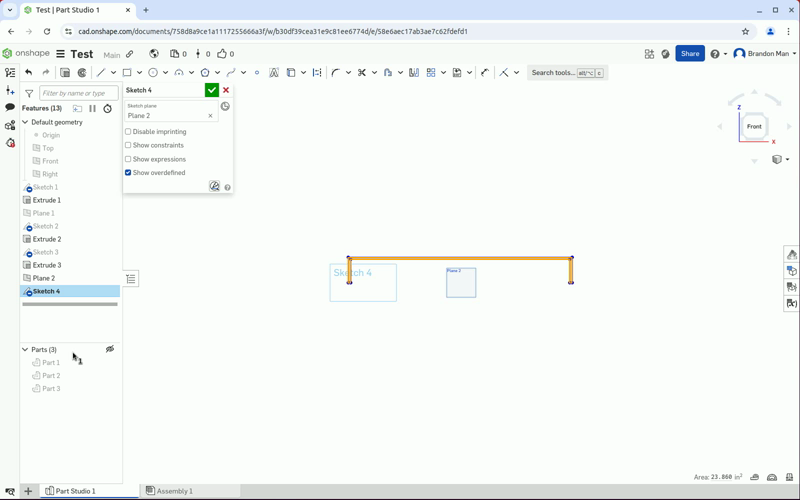
key(shift+y)
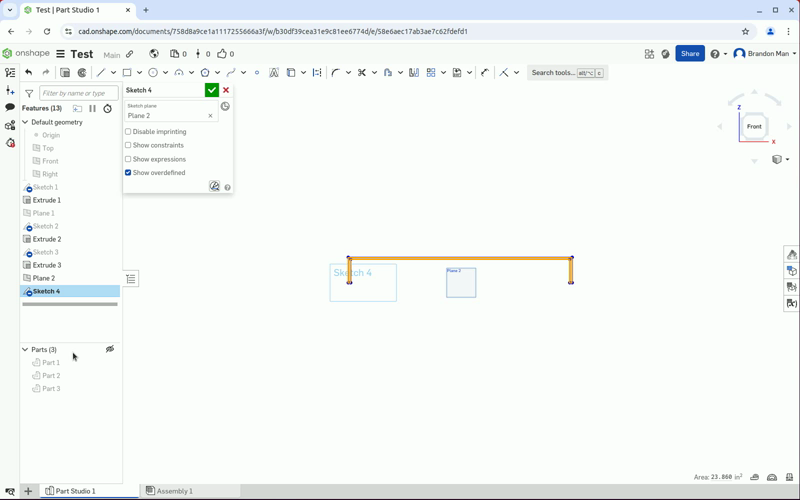
key(shift+e)
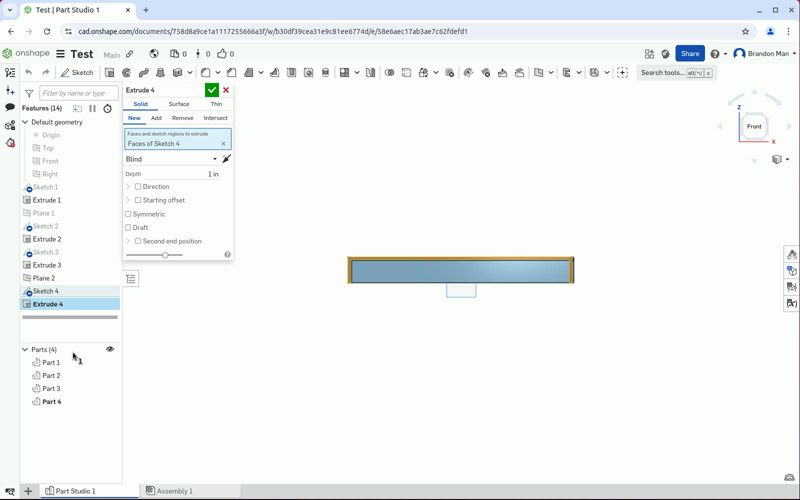
mouse_move(143, 106)
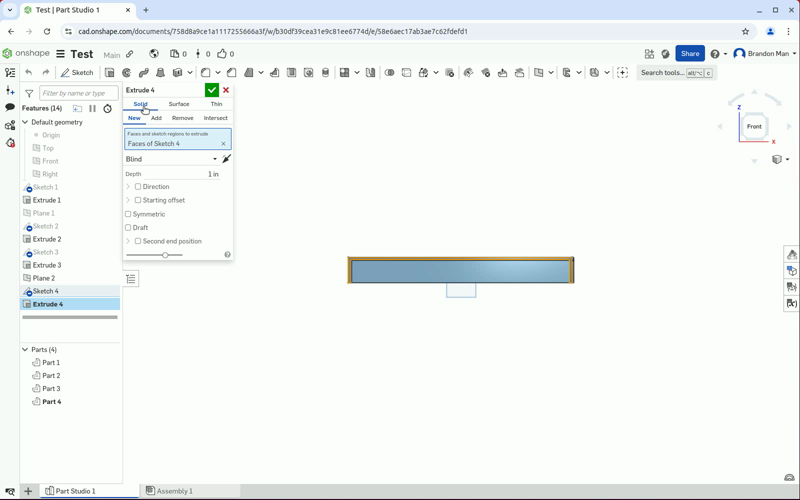
click(143, 106)
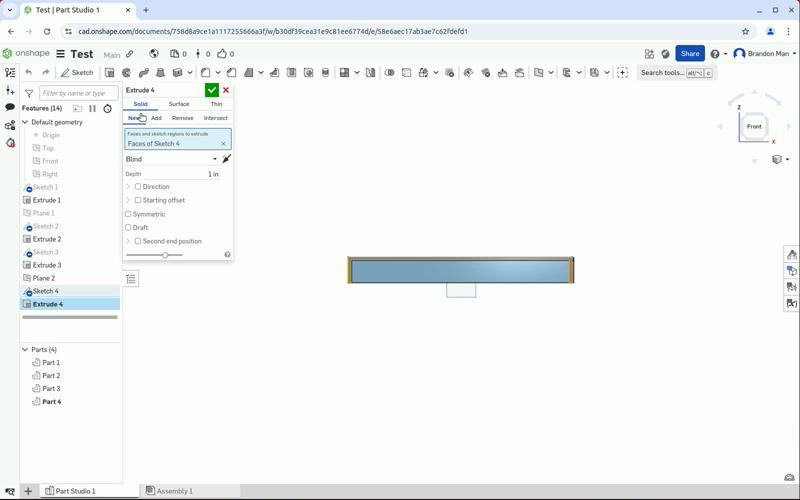
mouse_move(137, 120)
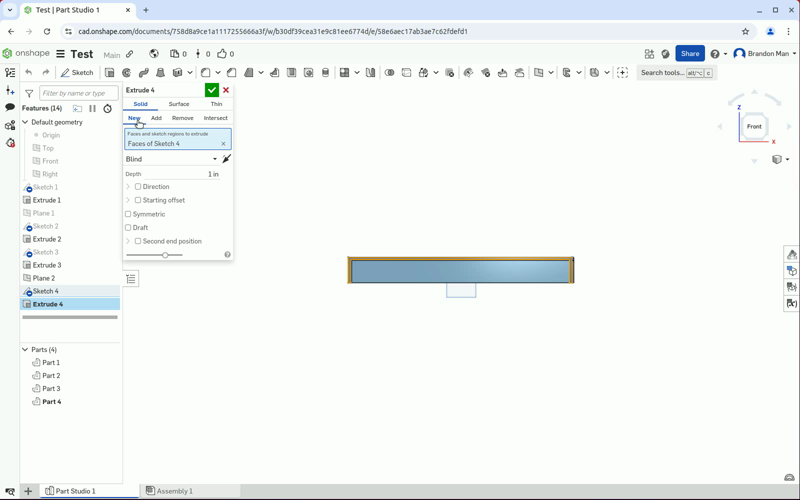
click(137, 120)
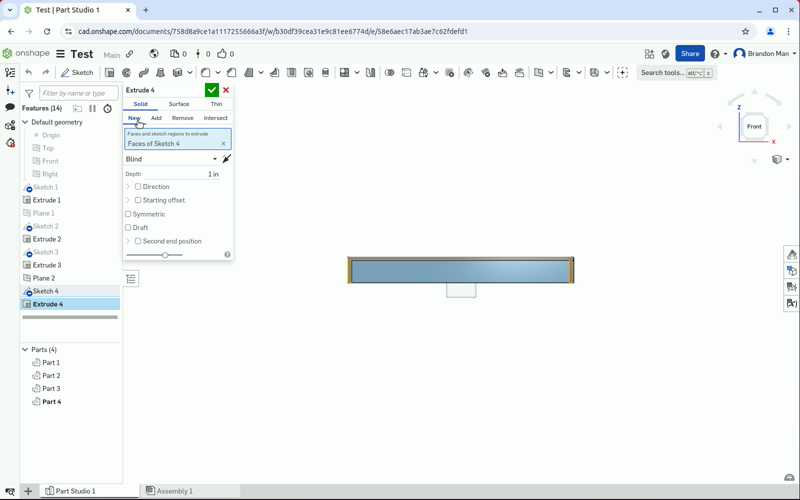
key(tab, 4)
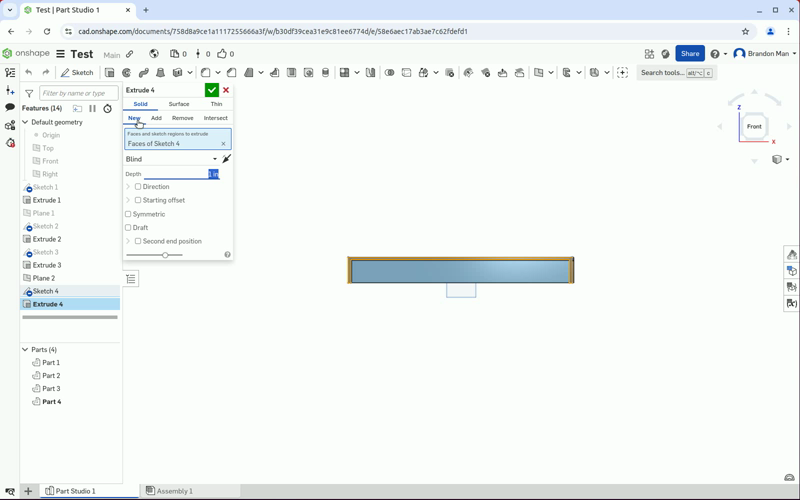
text(0.722)
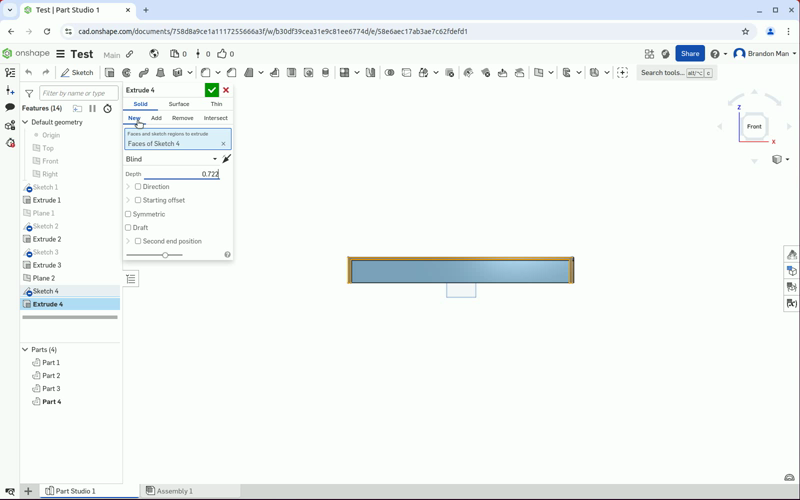
key(enter)
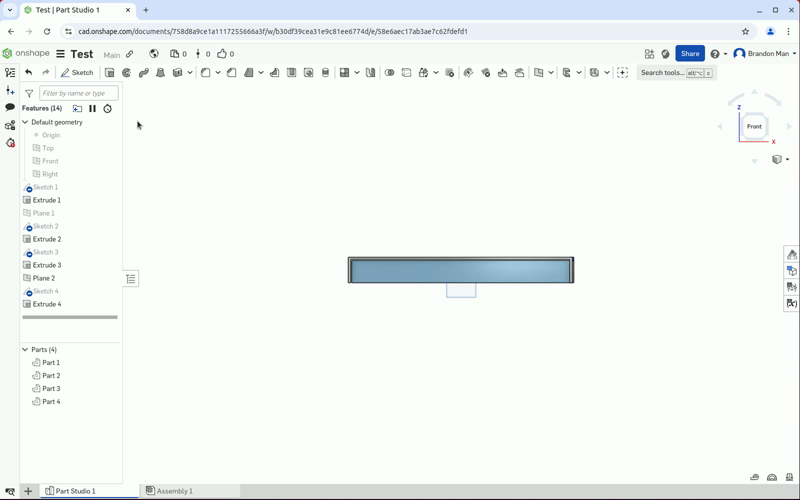
key(shift+h)
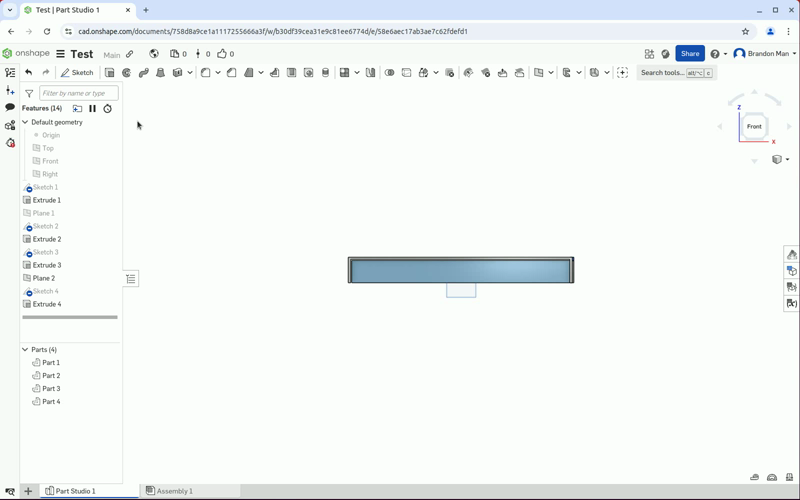
key(shift+h)
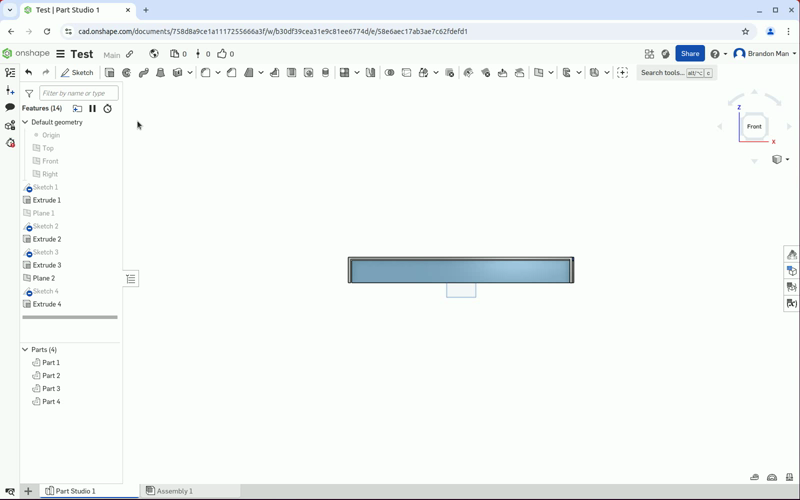
mouse_move(73, 189)
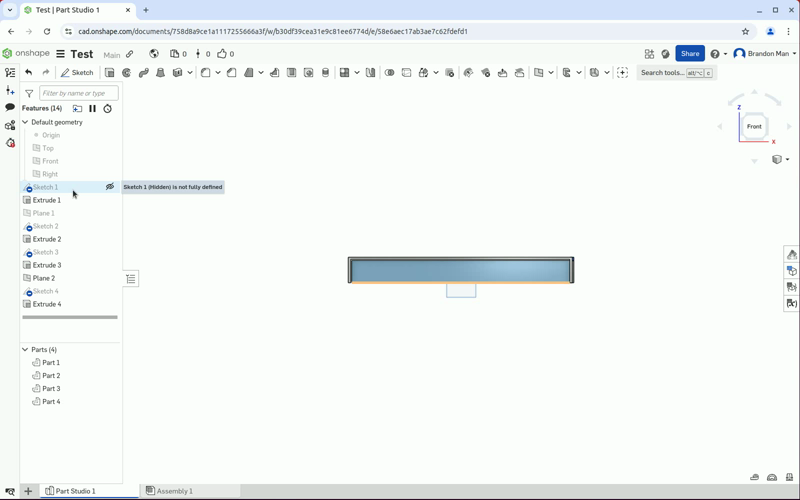
click(73, 189)
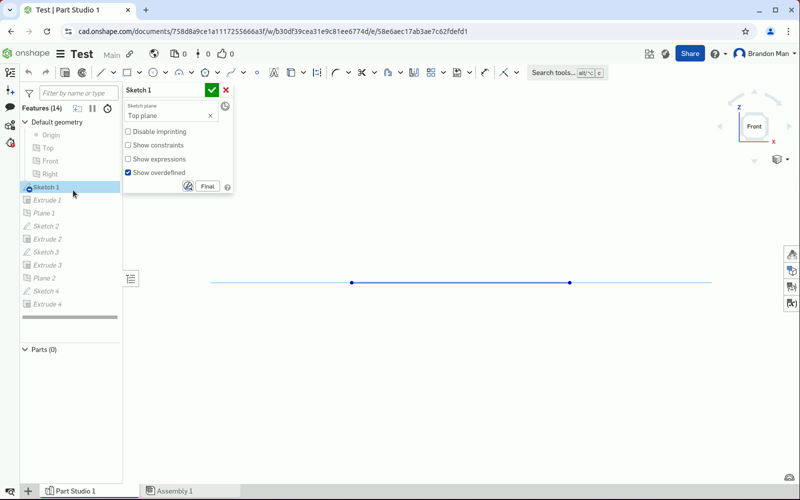
mouse_move(229, 92)
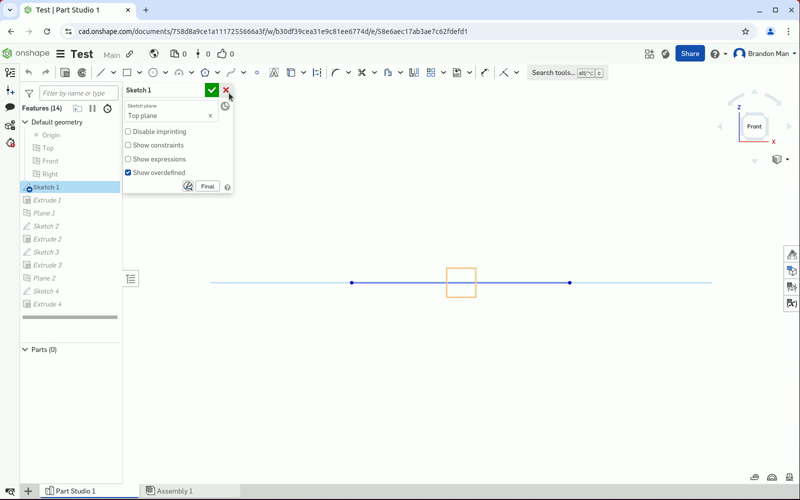
click(229, 92)
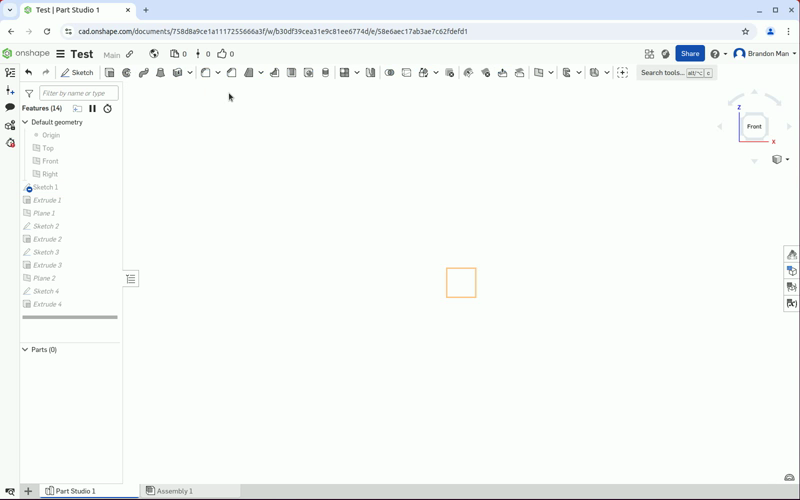
key(shift+s)
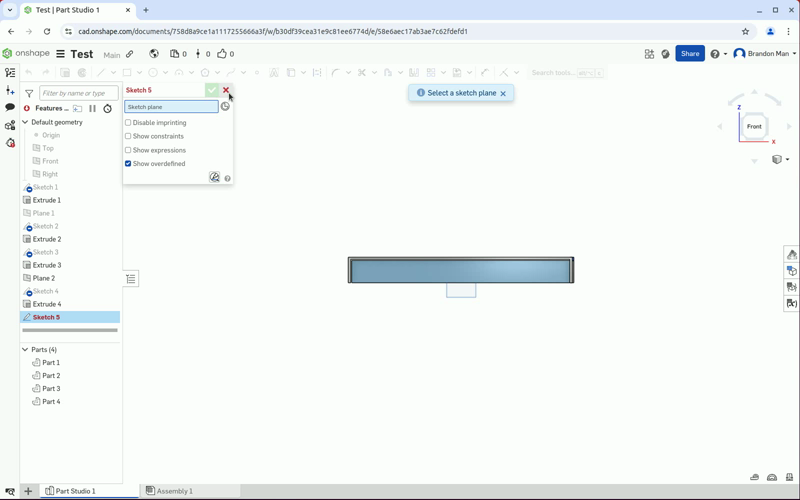
mouse_move(73, 280)
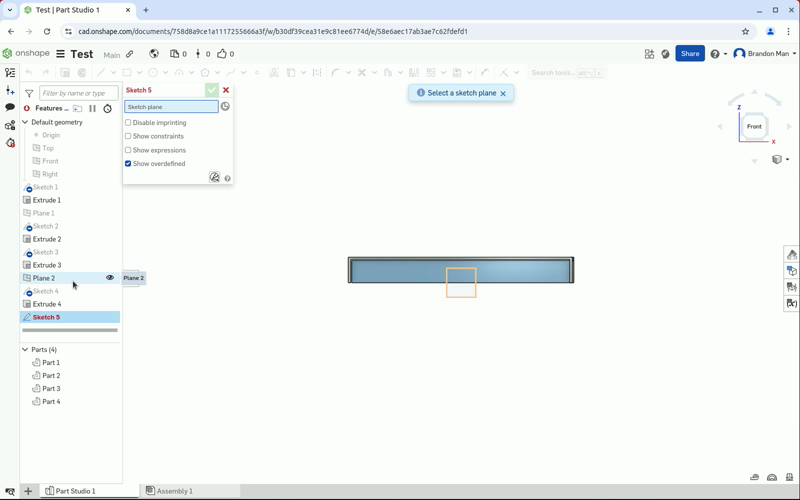
click(73, 280)
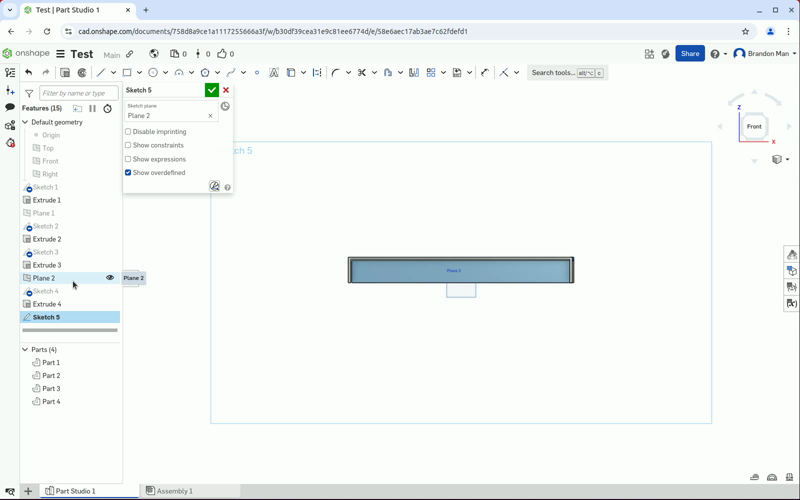
mouse_move(73, 352)
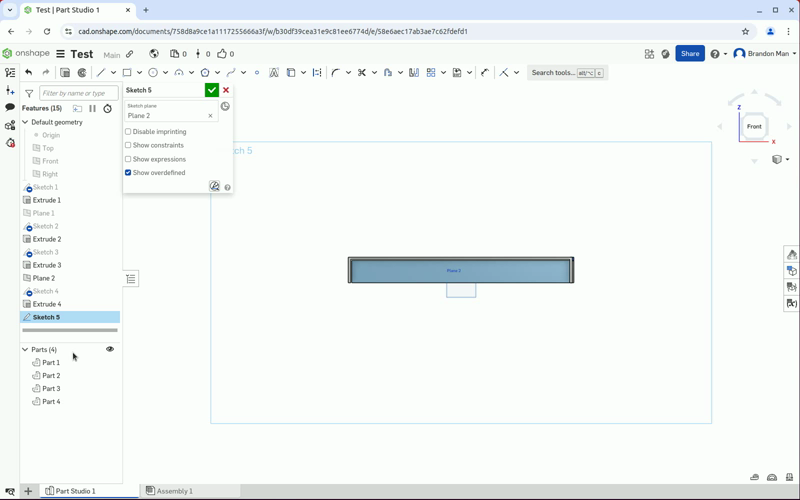
key(y)
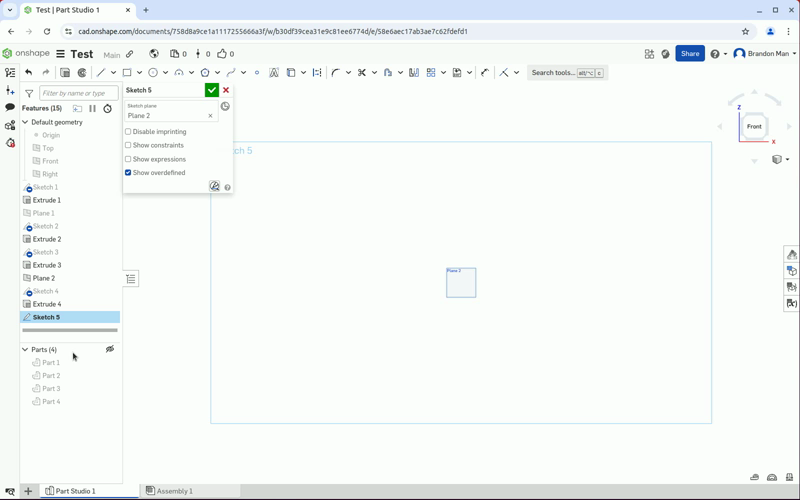
key(l)
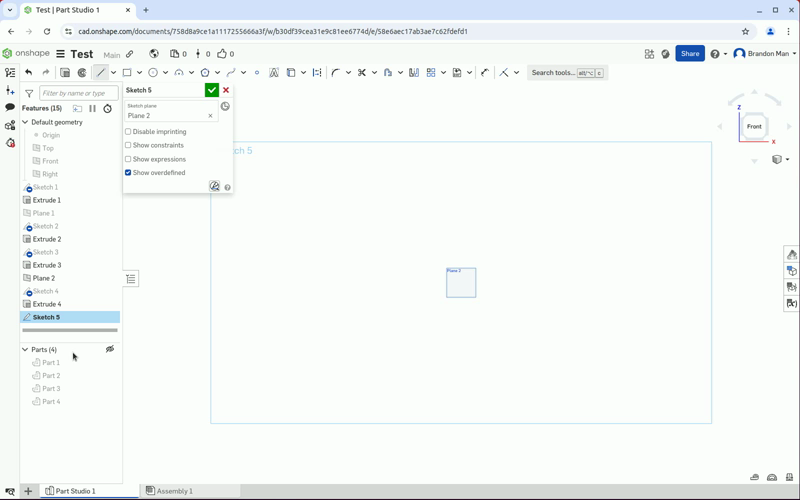
key_down(shift)
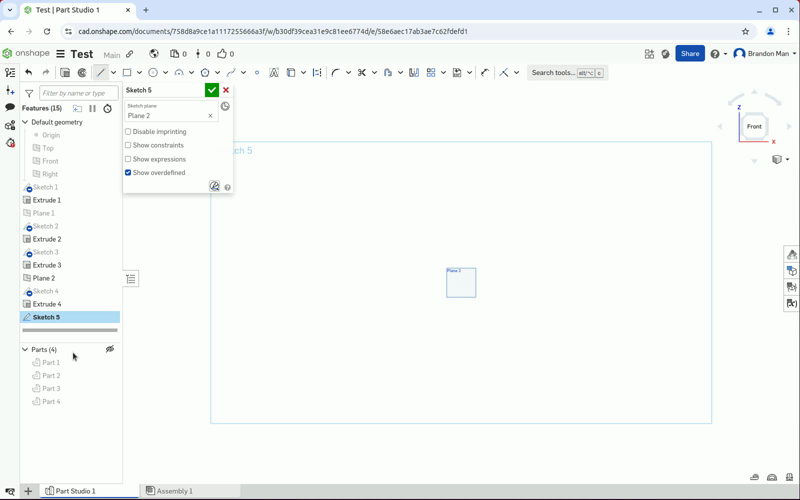
mouse_move(351, 282)
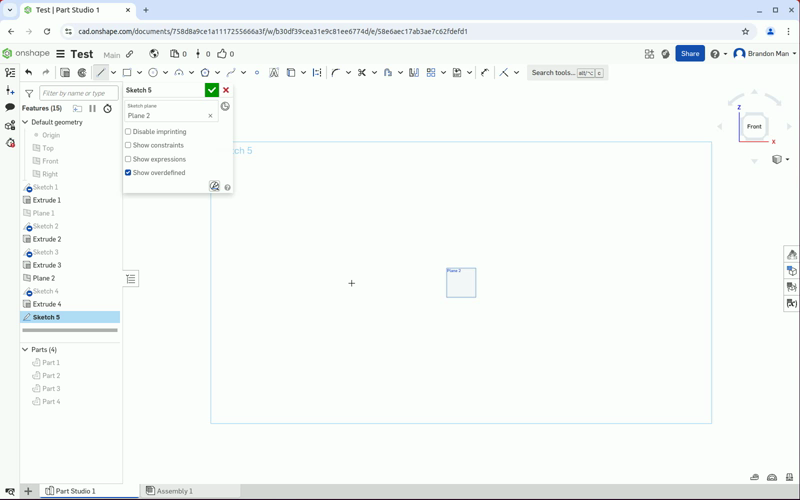
click(351, 282)
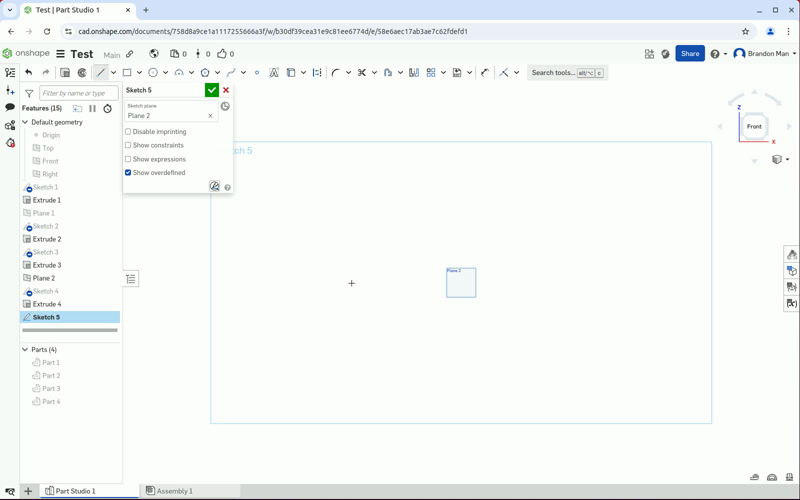
key_up(shift)
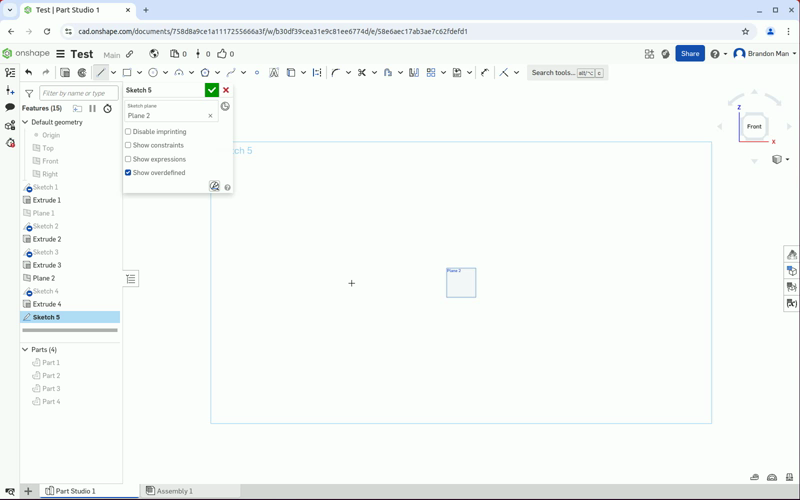
key_down(shift)
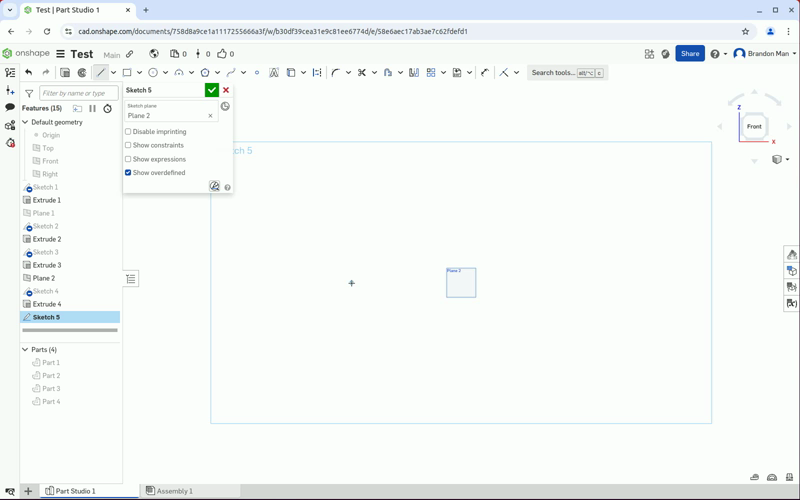
mouse_move(569, 282)
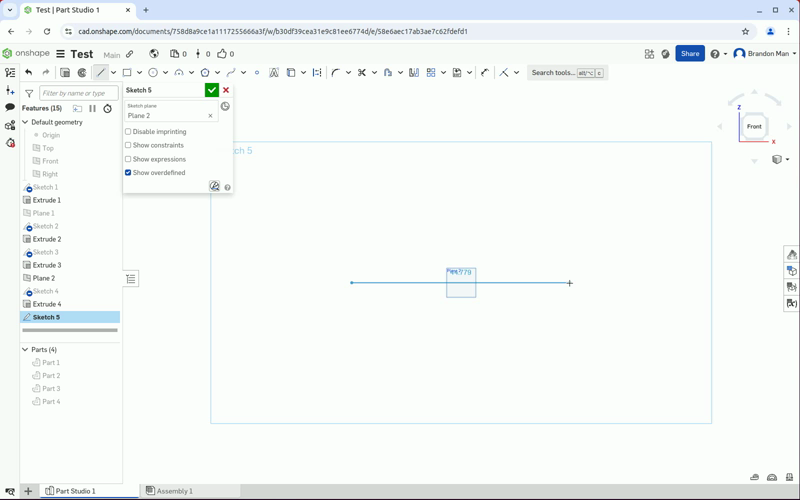
click(569, 282)
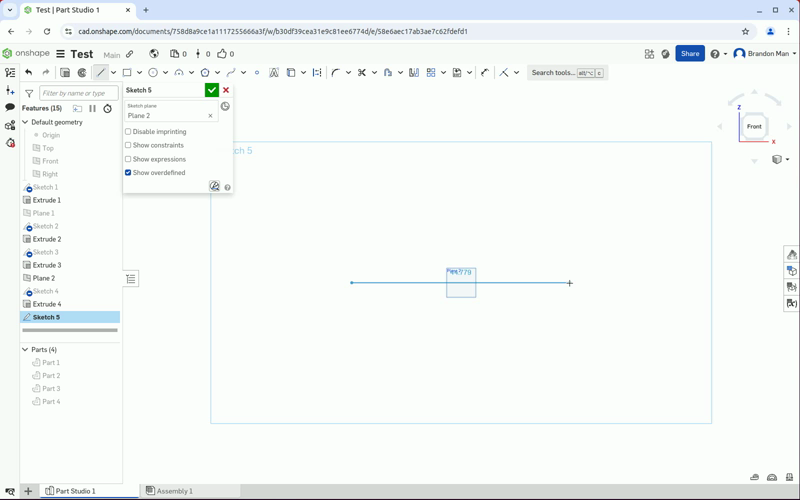
key_up(shift)
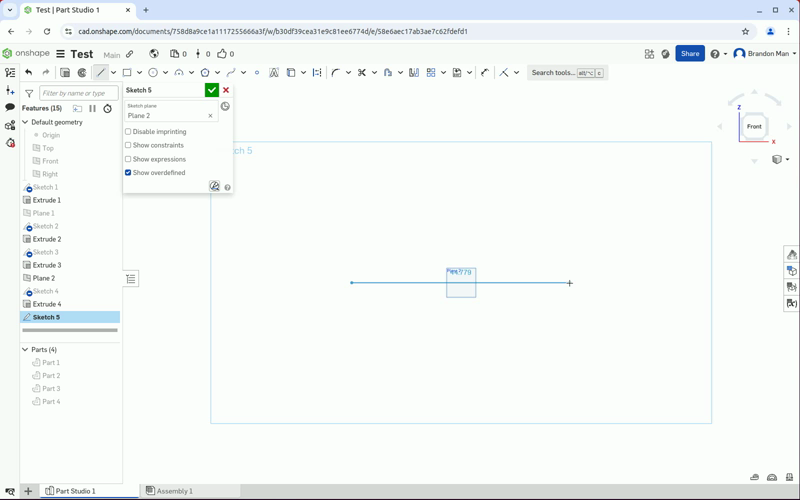
key_down(shift)
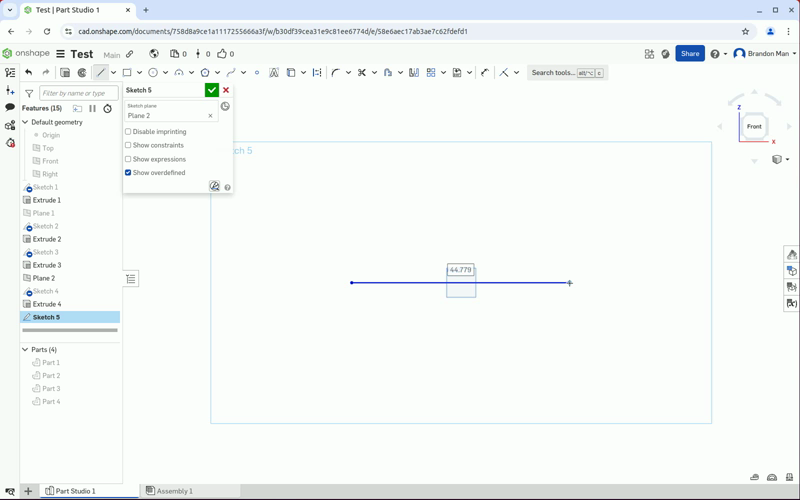
mouse_move(589, 282)
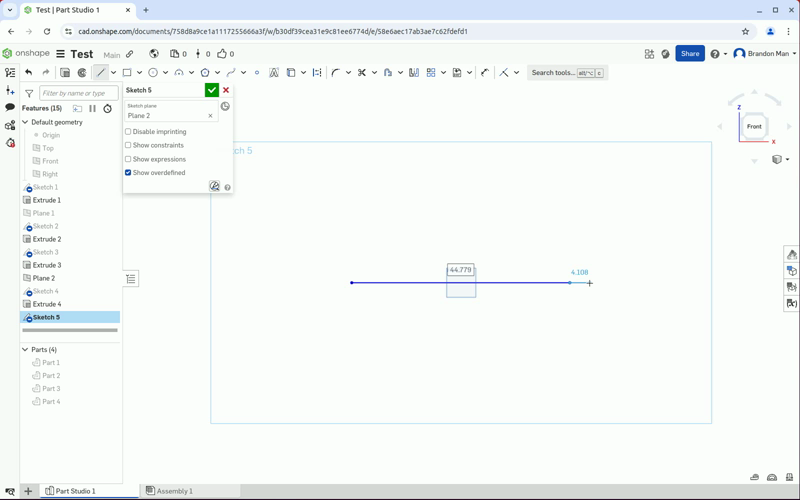
mouse_move(569, 260)
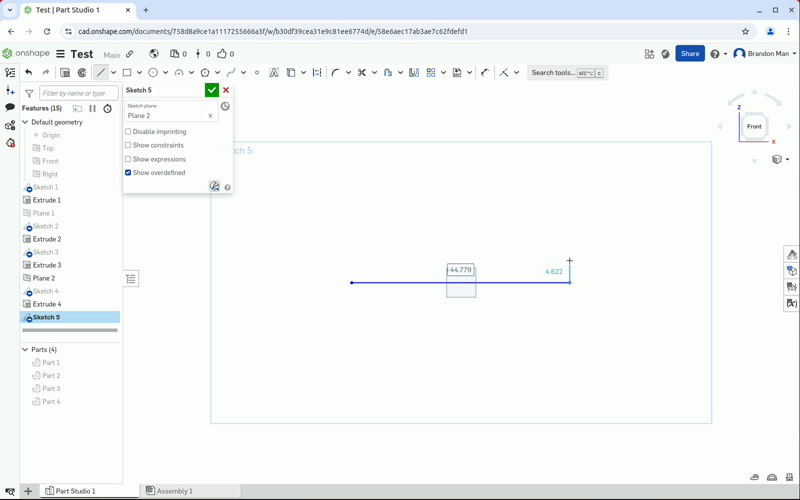
click(569, 260)
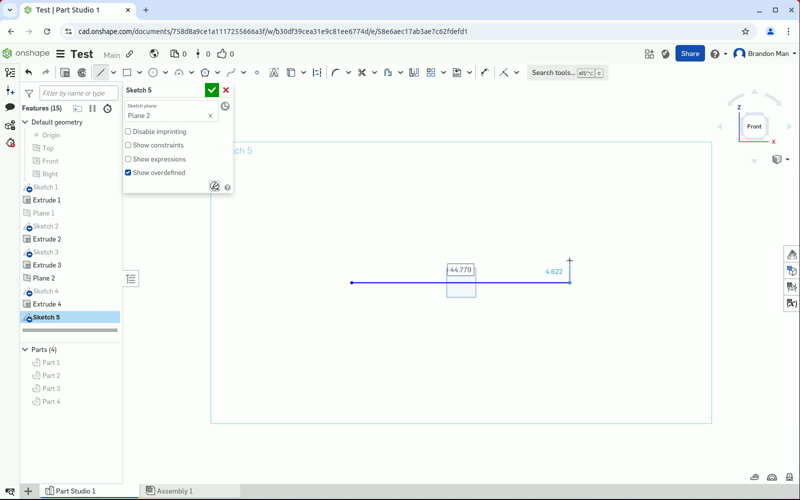
key_up(shift)
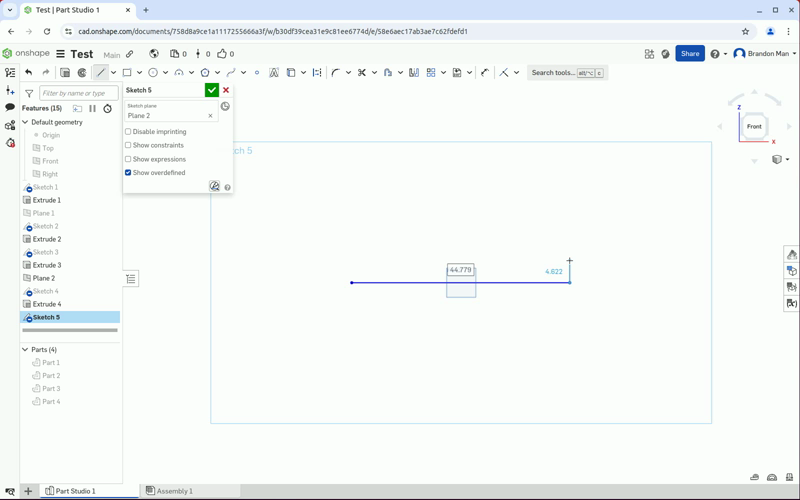
key_down(shift)
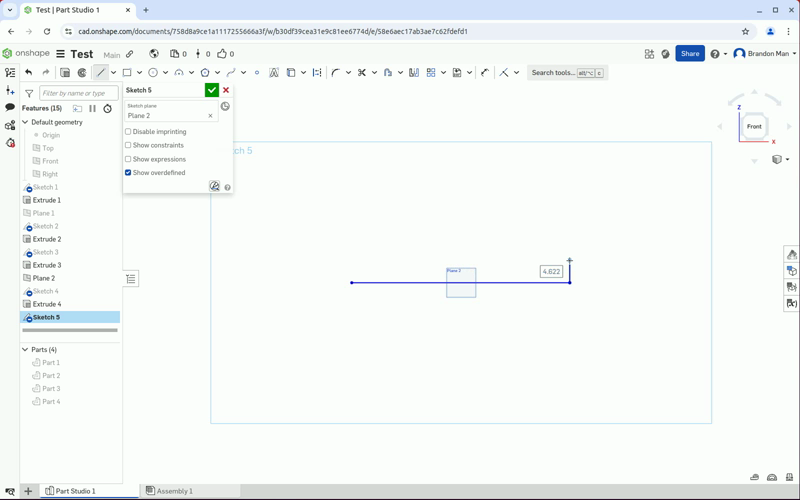
mouse_move(351, 260)
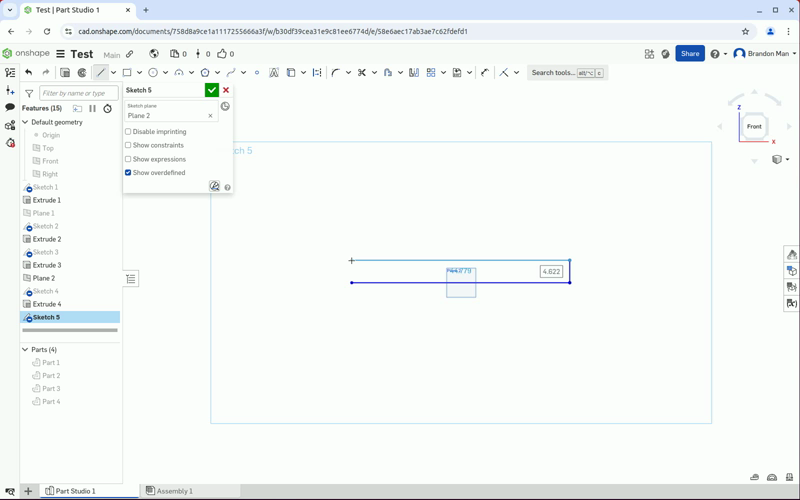
click(351, 260)
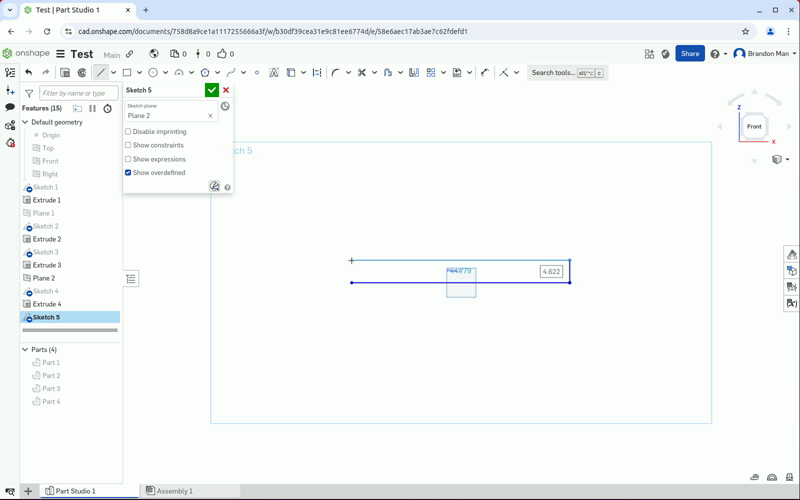
key_up(shift)
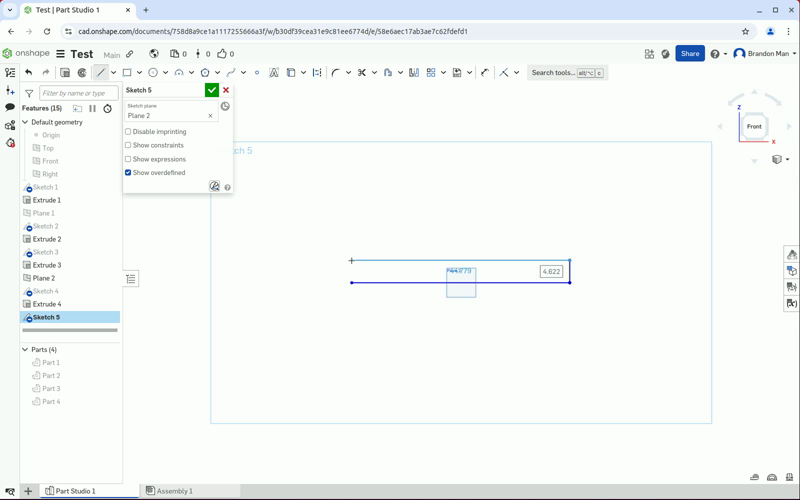
mouse_move(381, 260)
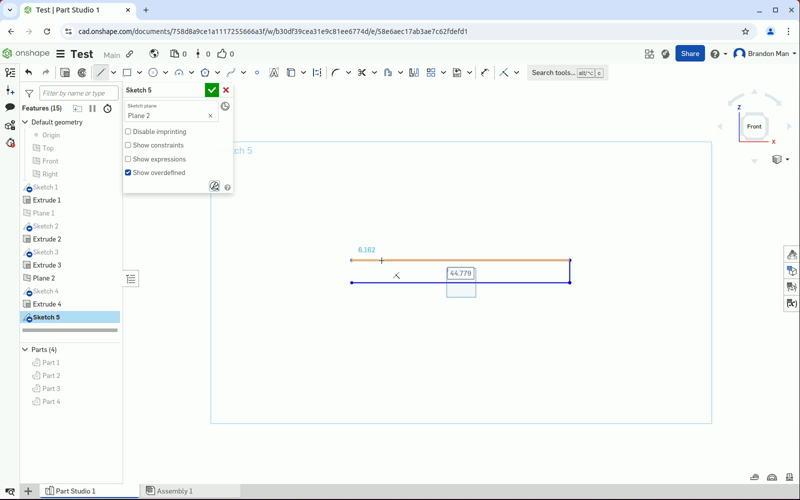
key_down(shift)
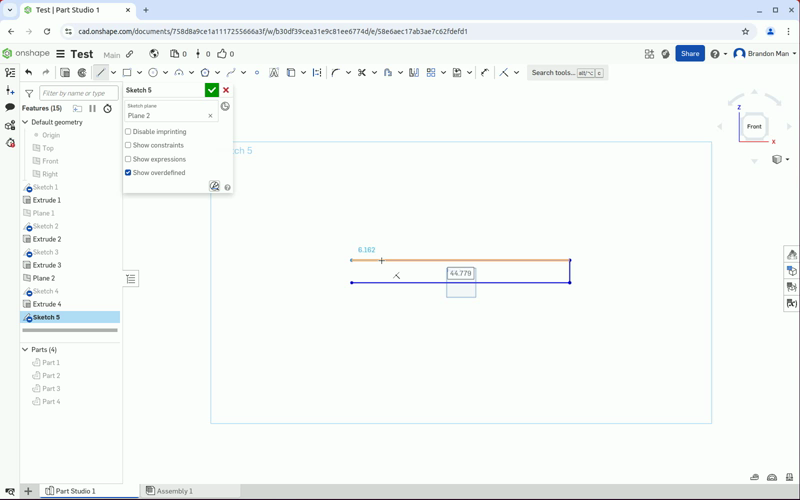
mouse_move(351, 282)
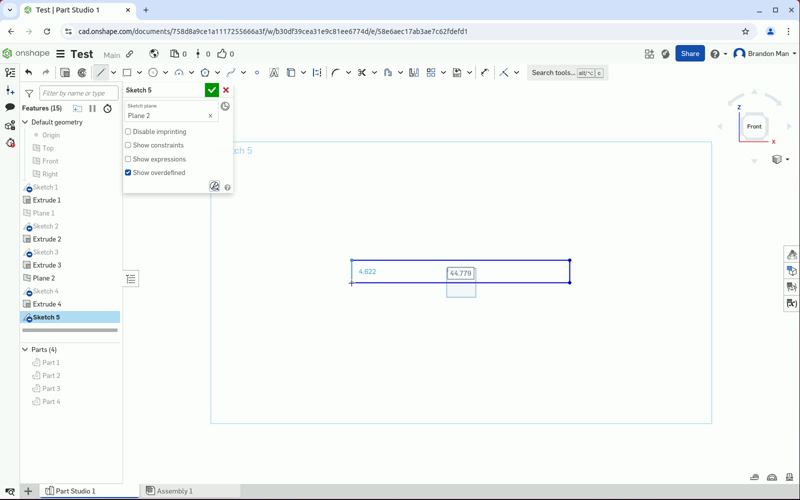
key_up(shift)
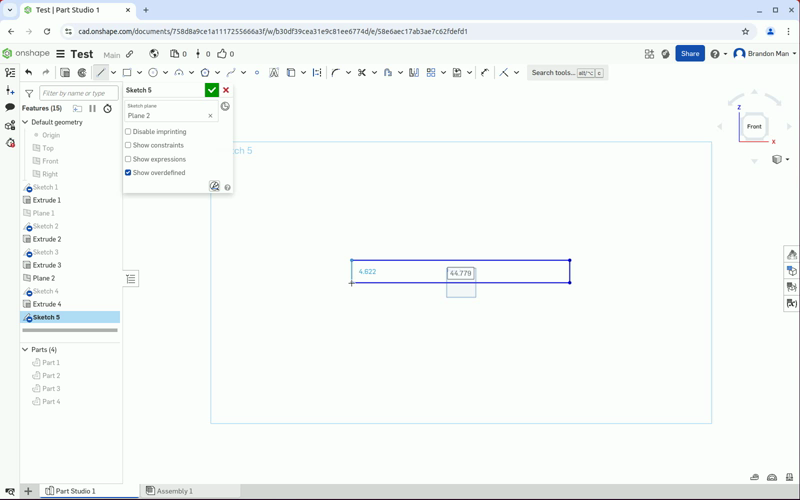
click(351, 282)
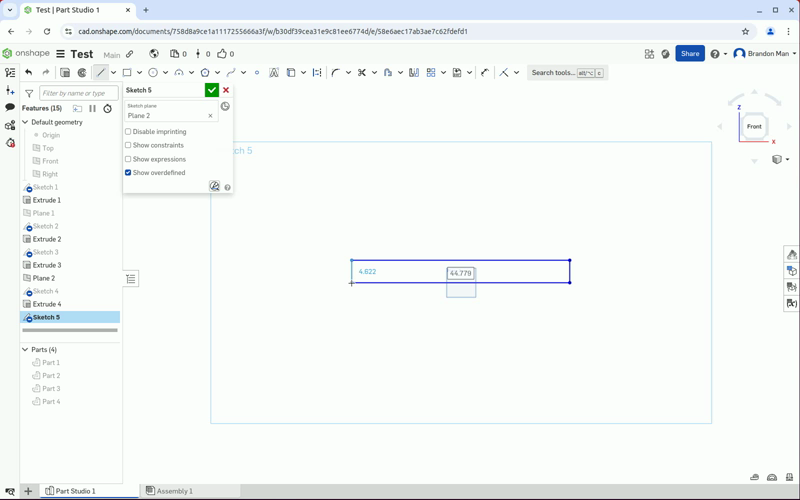
key(esc)
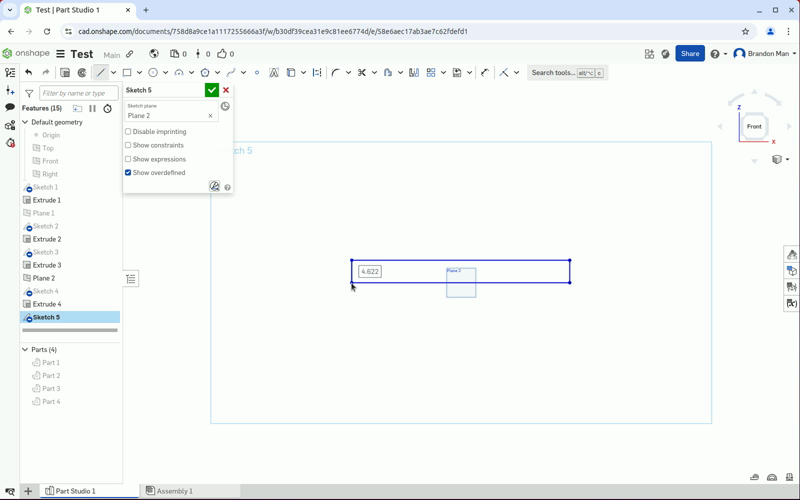
mouse_move(441, 264)
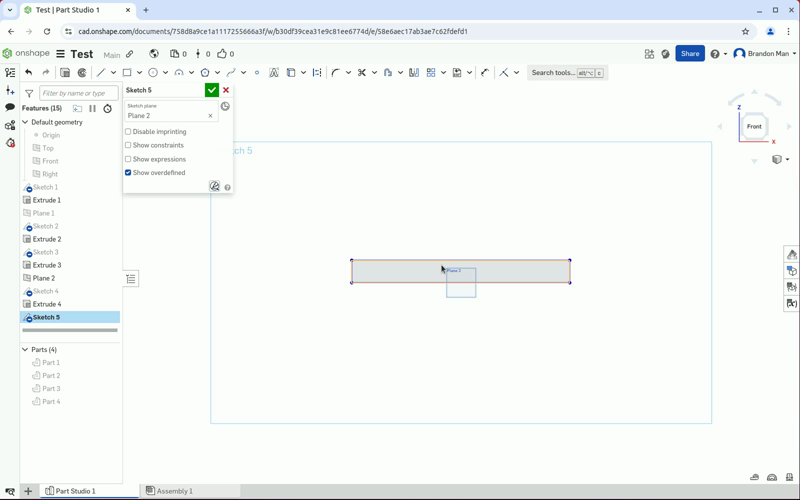
click(441, 264)
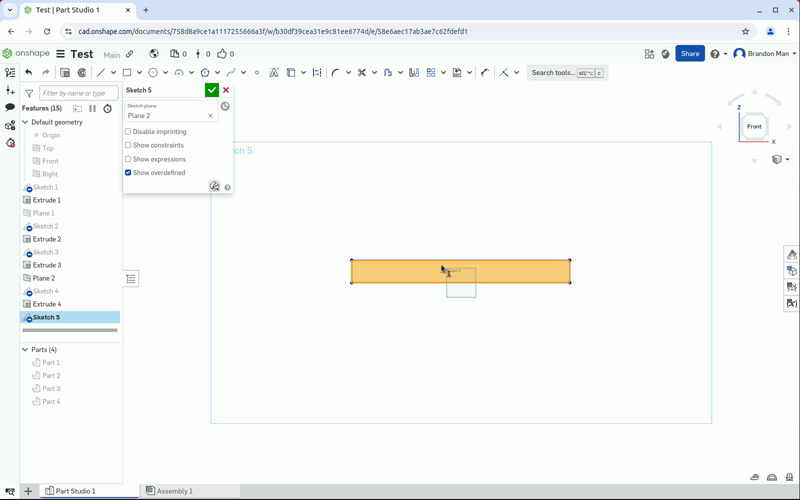
mouse_move(73, 352)
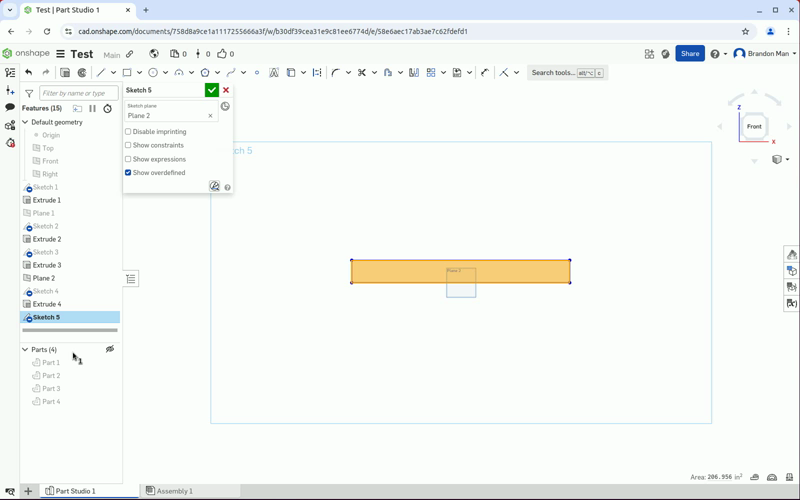
key(shift+y)
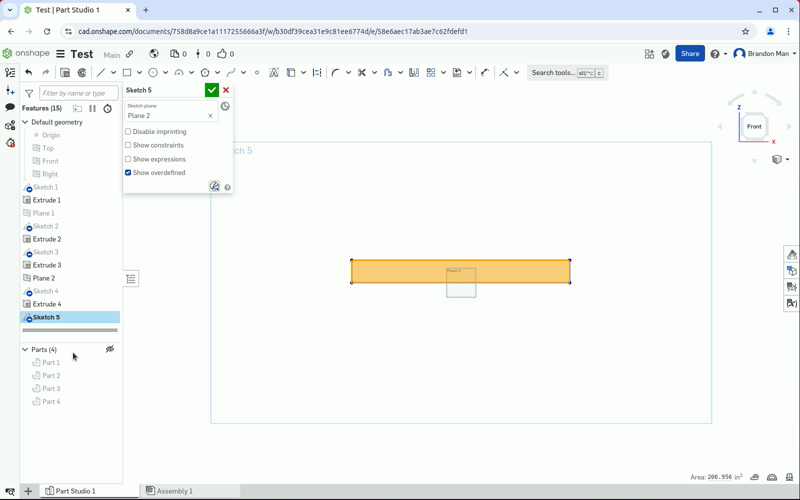
key(shift+e)
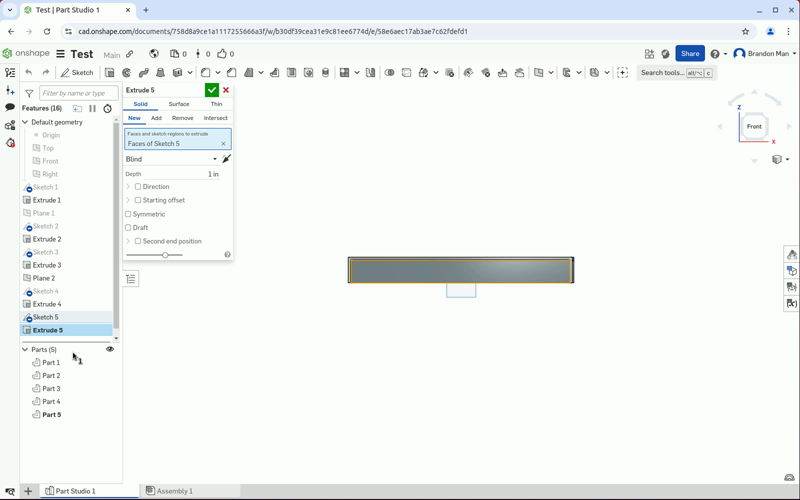
mouse_move(143, 106)
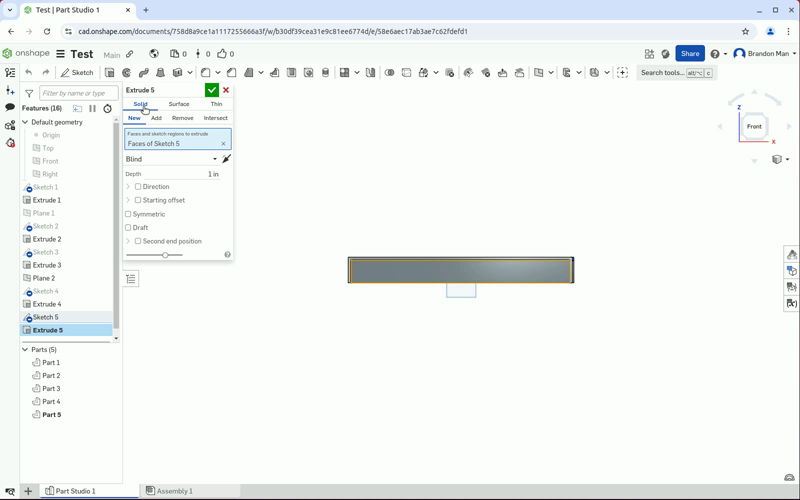
click(143, 106)
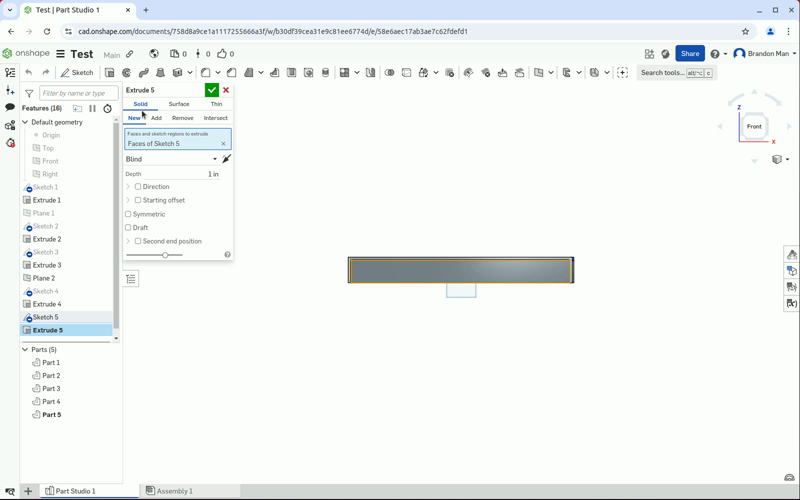
mouse_move(137, 120)
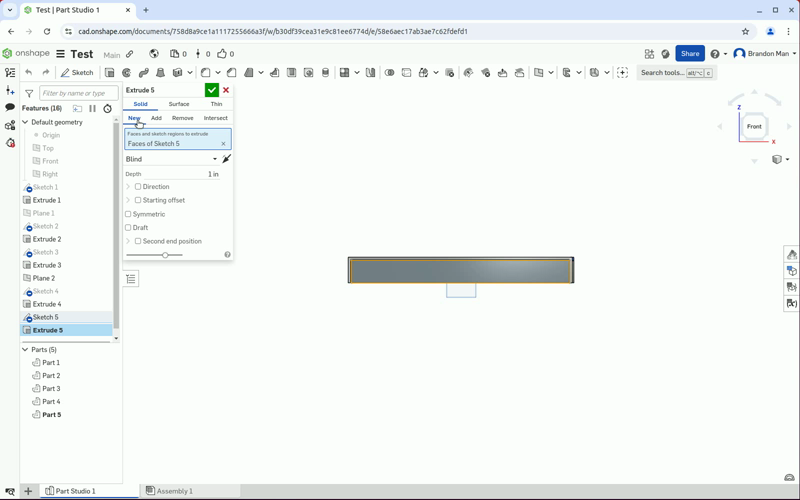
click(137, 120)
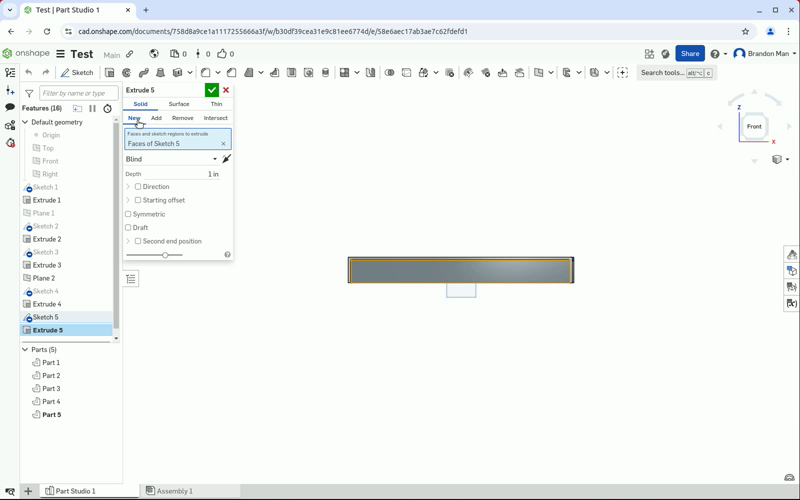
key(tab, 4)
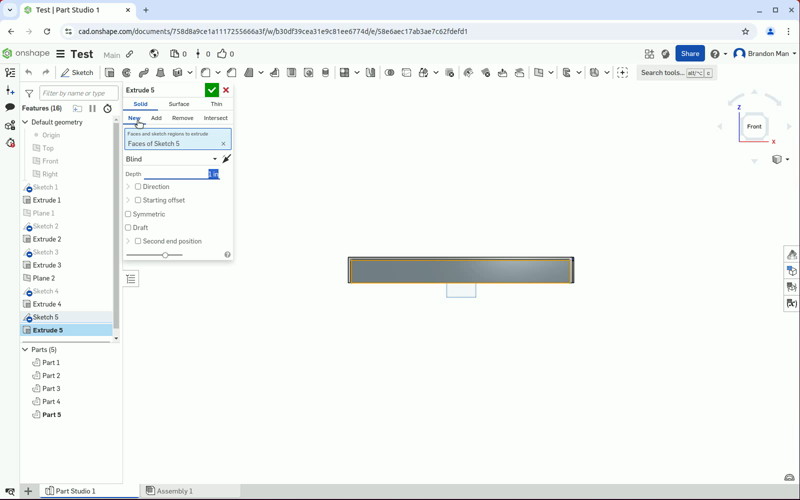
text(0.722)
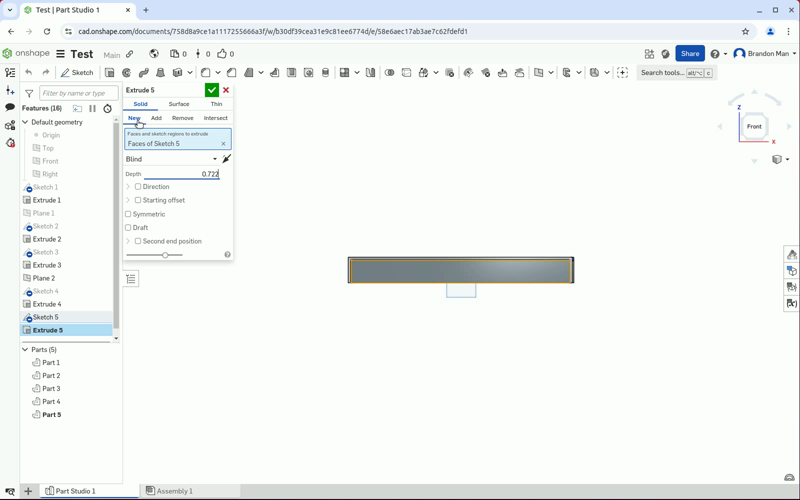
key(enter)
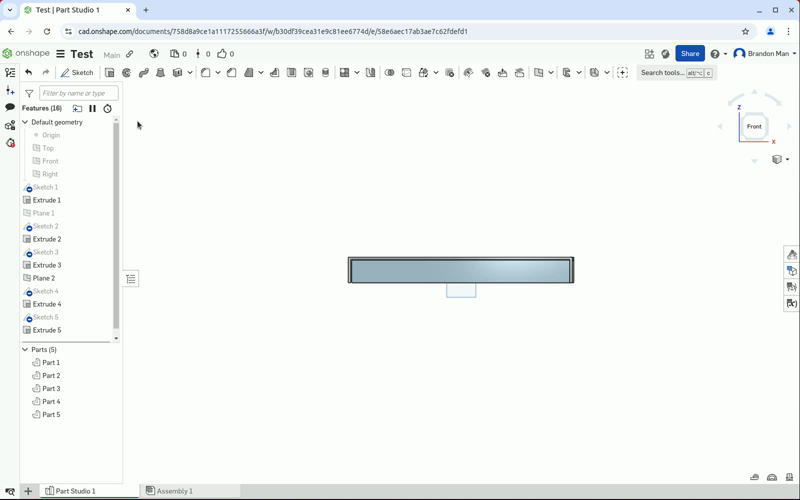
key(shift+h)
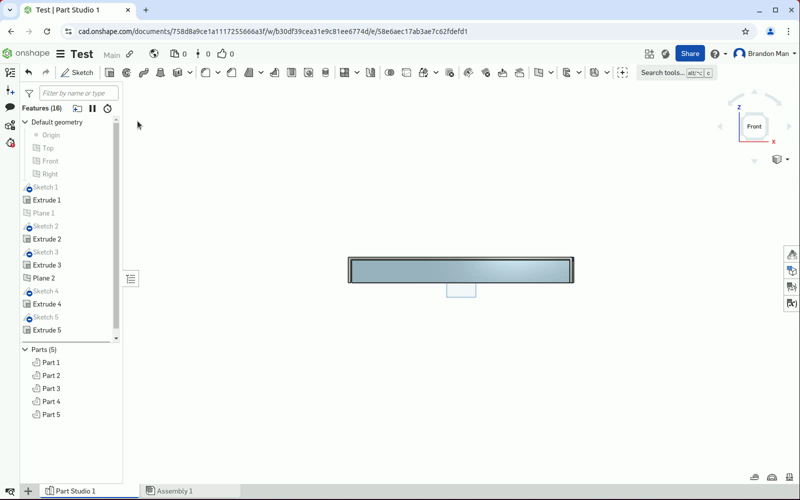
key(shift+h)
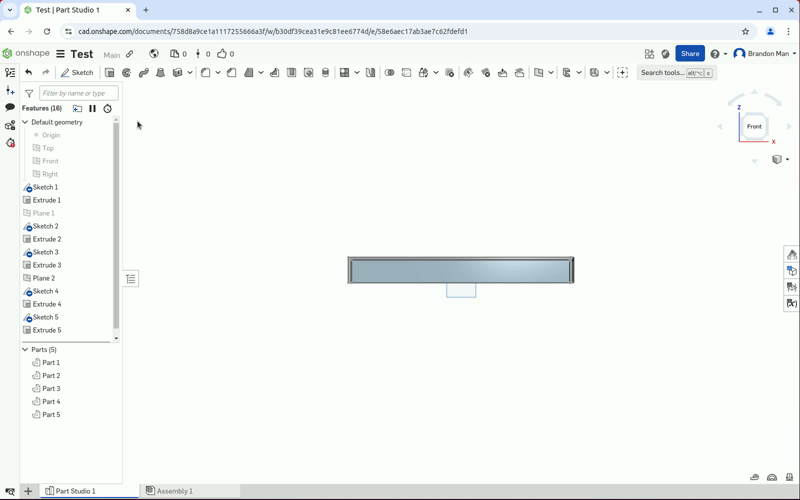
key(shift+7)
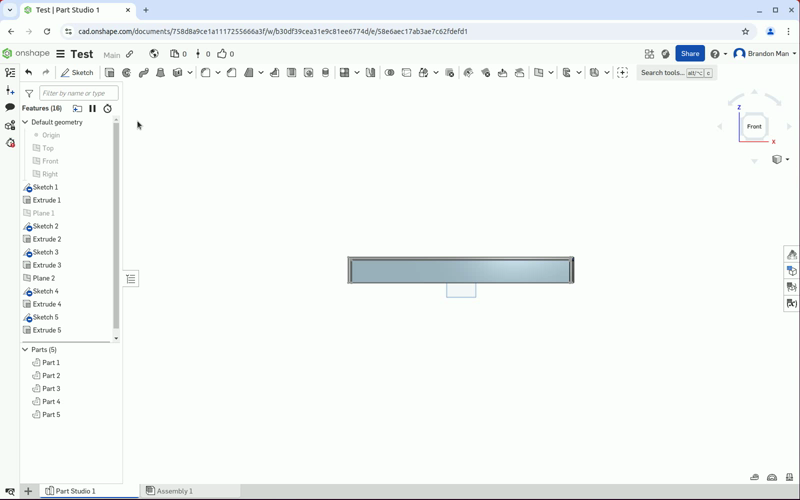
key(left, 2)
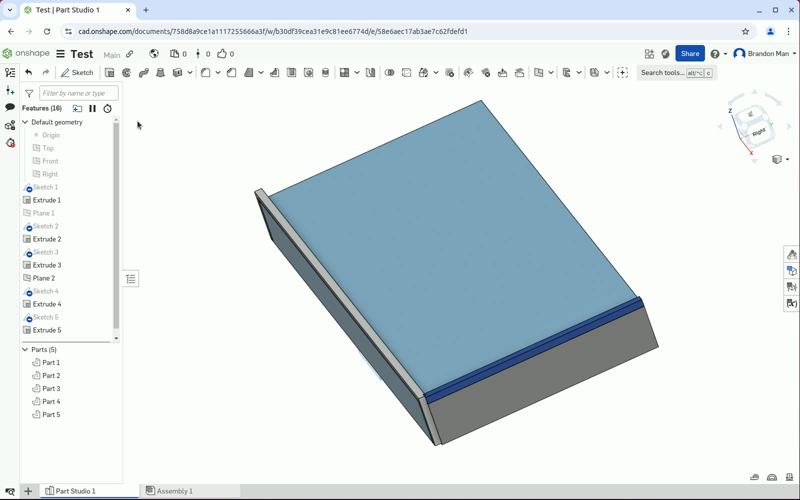
key(down, 2)
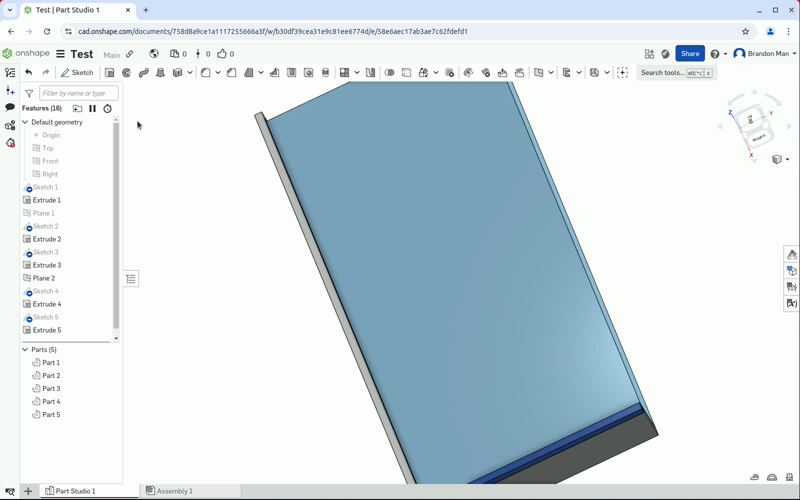
key(up, 2)
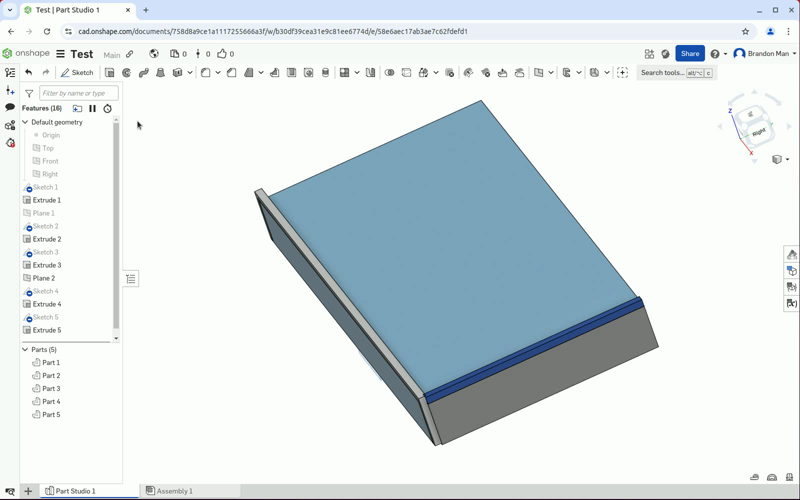
key(right, 2)
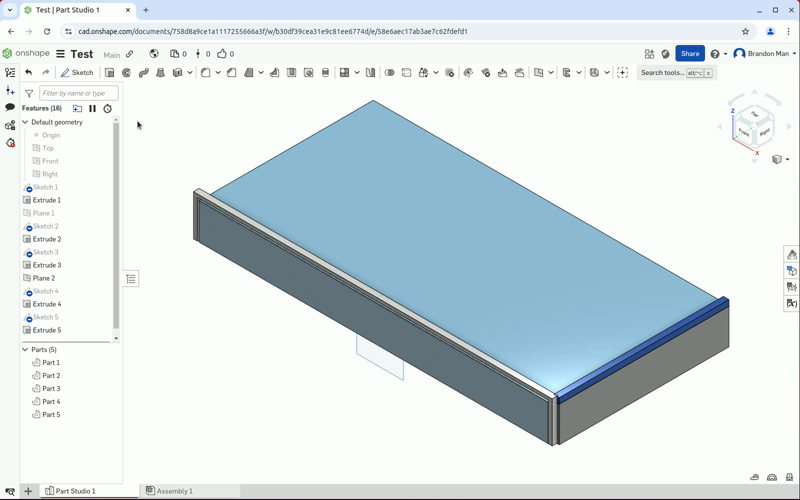
mouse_move(69, 189)
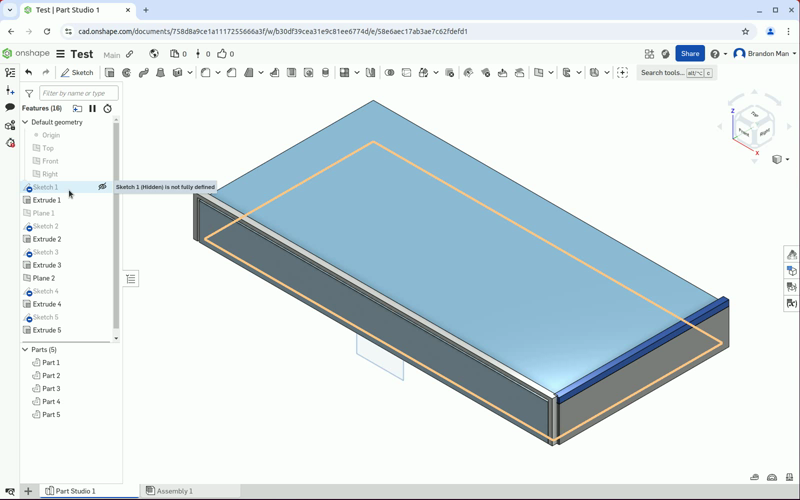
click(69, 189)